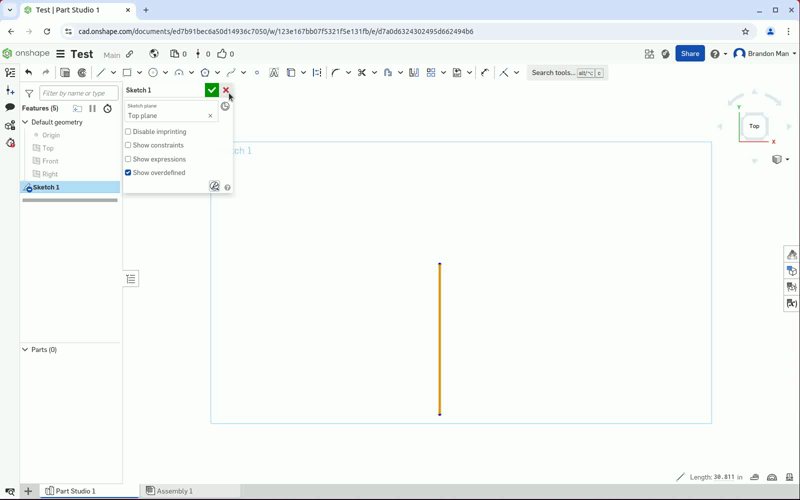
key(shift+h)
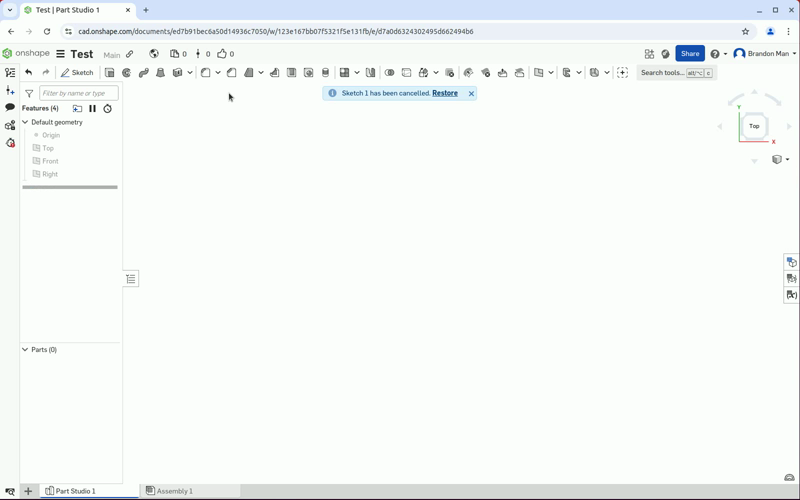
mouse_move(73, 352)
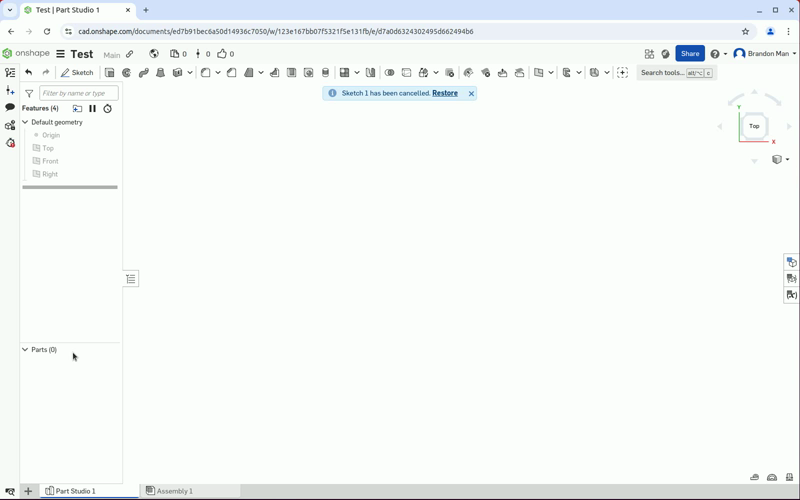
key(y)
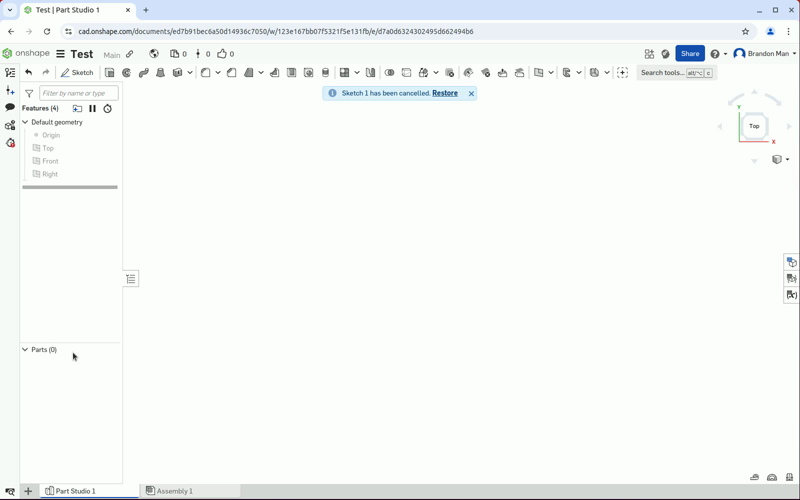
key(shift+p)
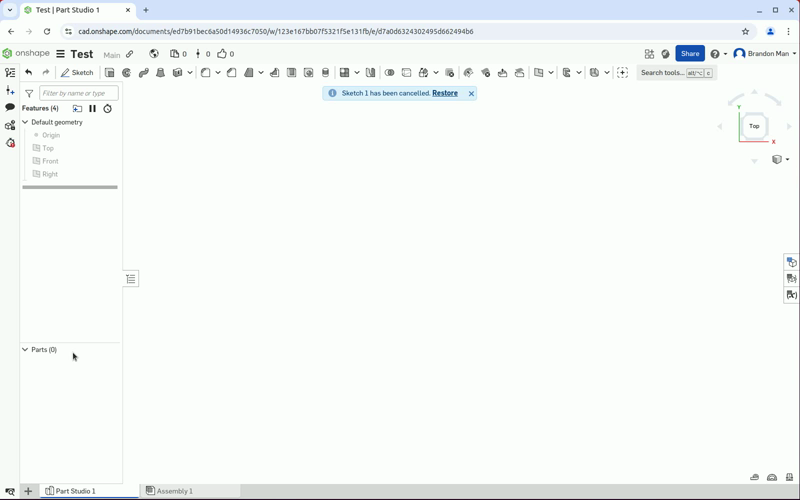
key(space)
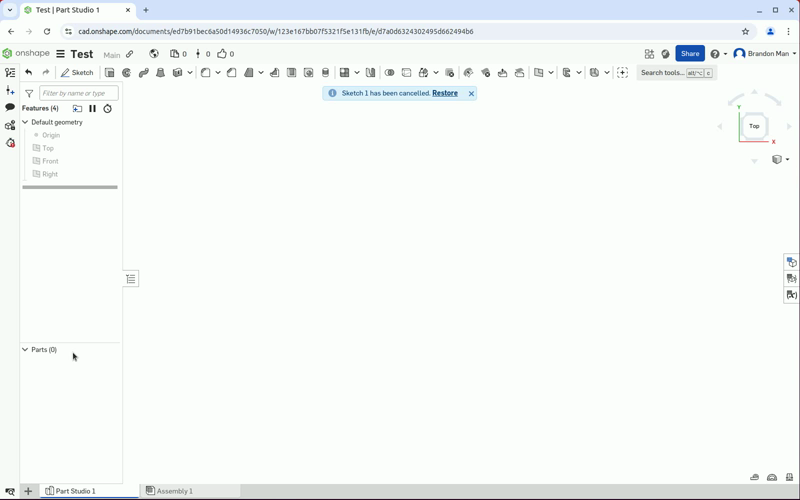
key_down(shift)
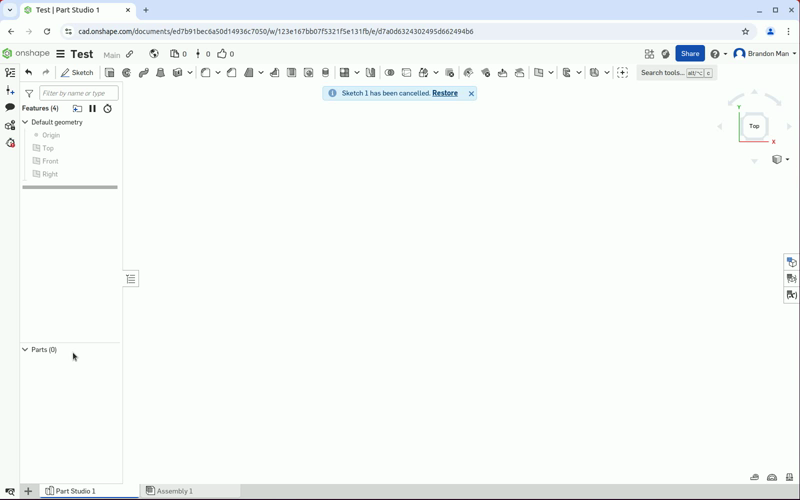
key(up)
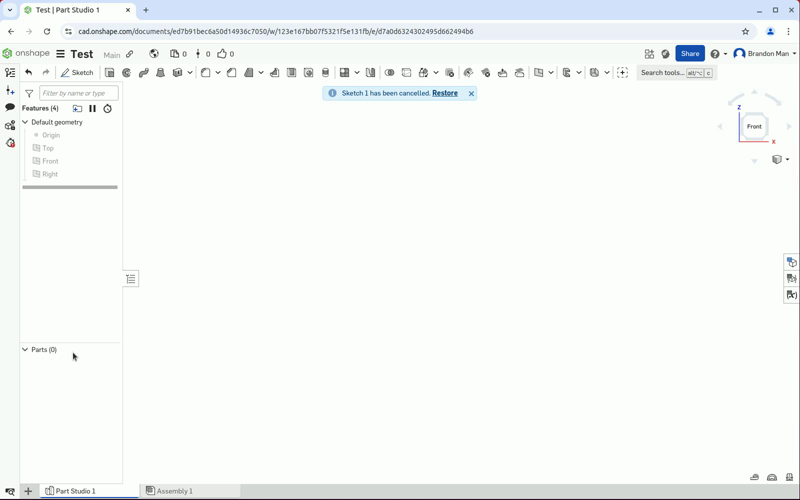
key_up(shift)
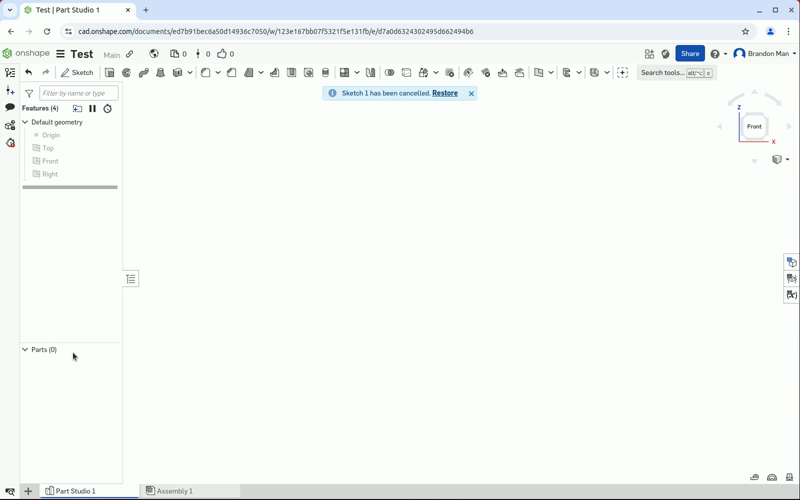
mouse_move(73, 352)
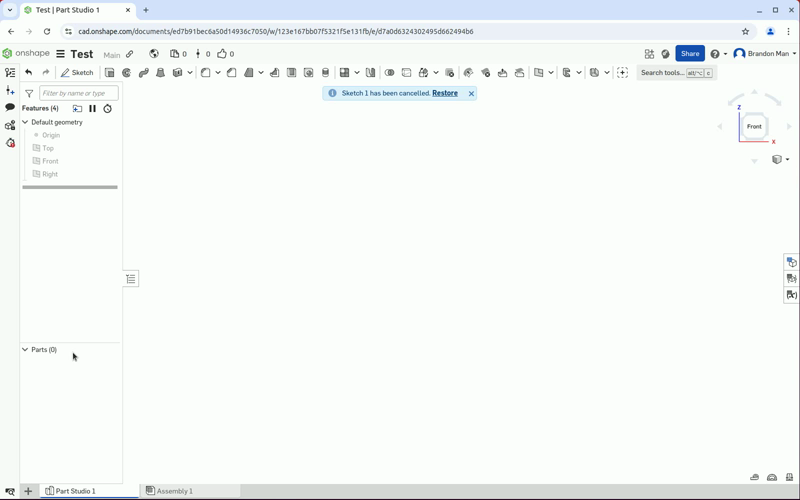
key(shift+y)
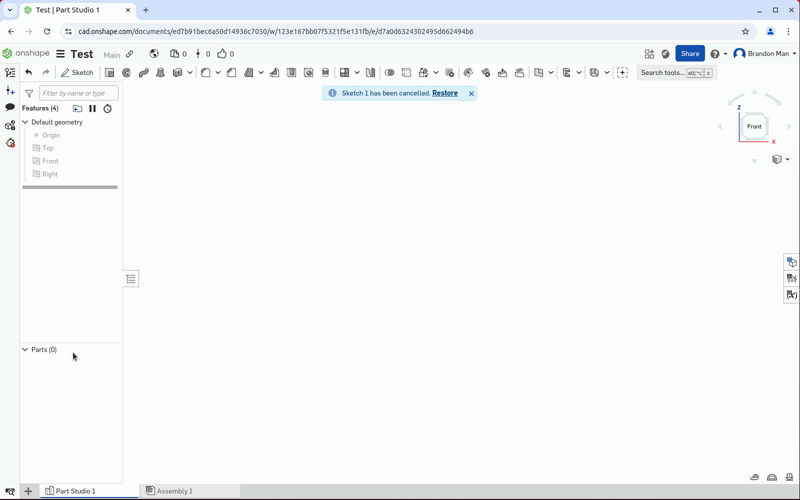
key(shift+s)
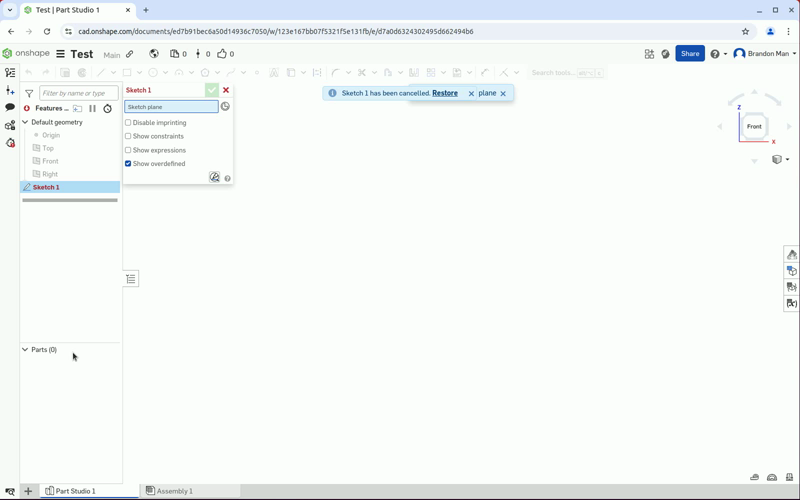
mouse_move(73, 163)
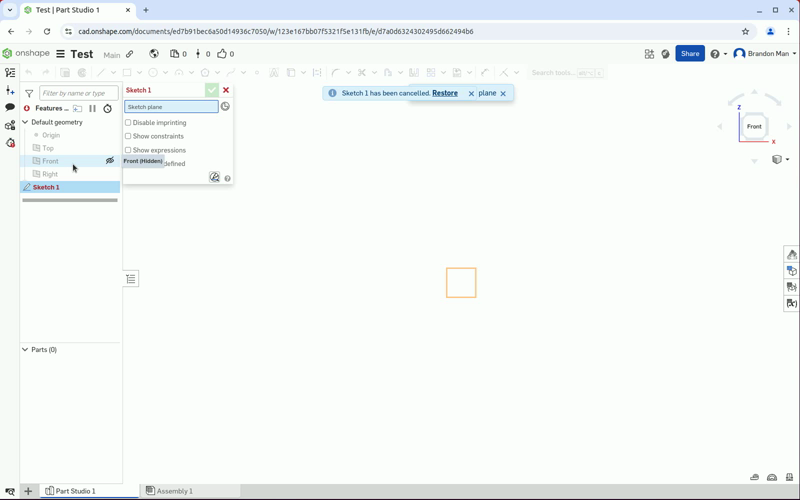
click(73, 163)
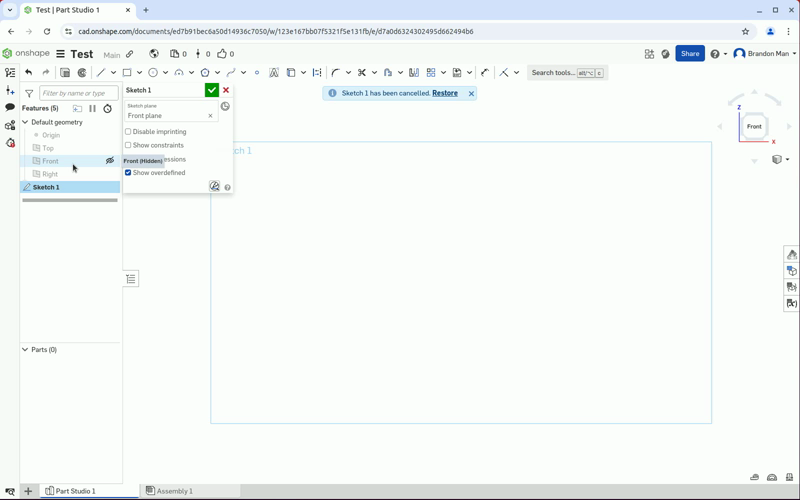
mouse_move(73, 352)
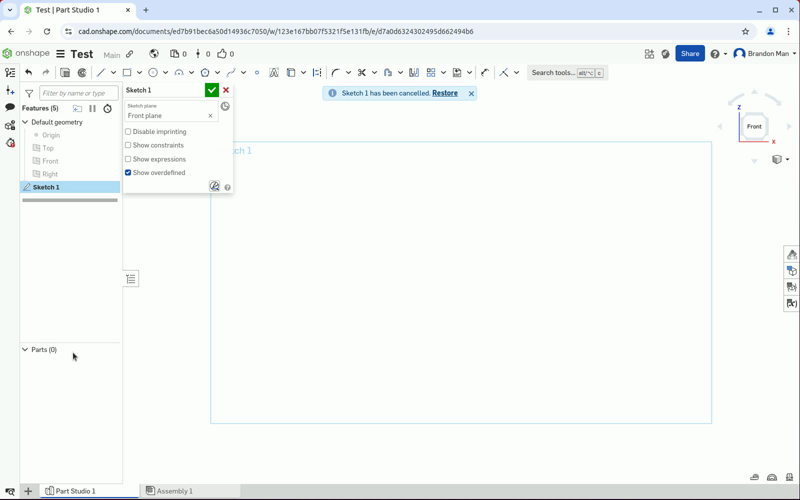
key(y)
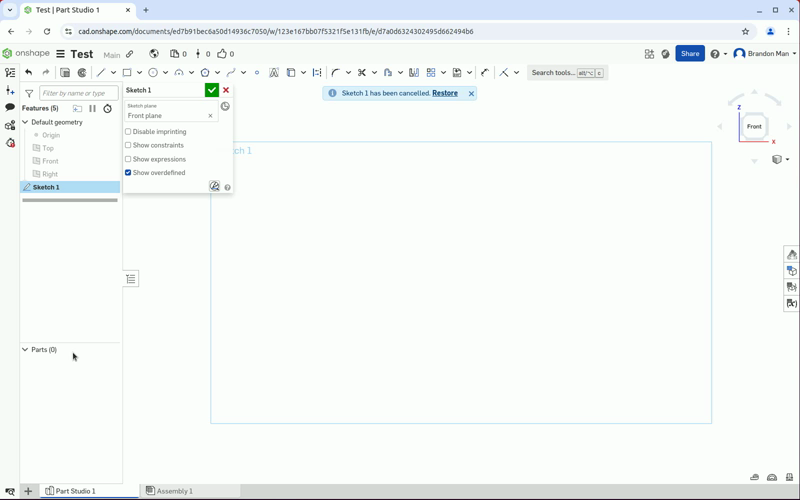
key(l)
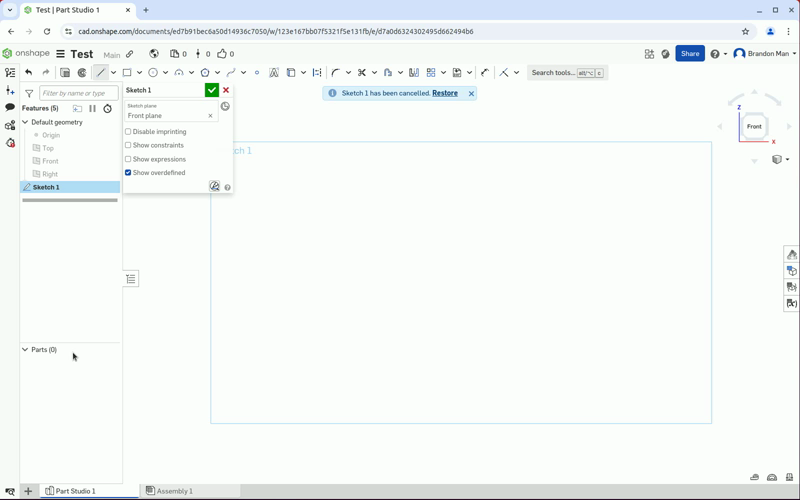
key_down(shift)
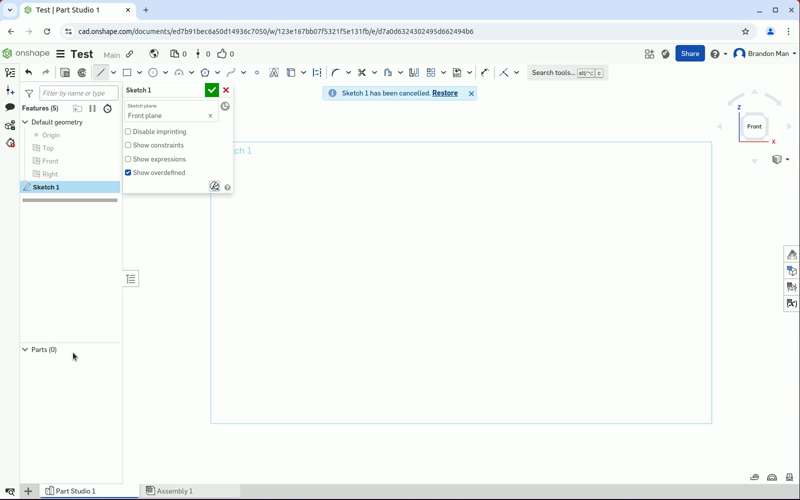
mouse_move(418, 291)
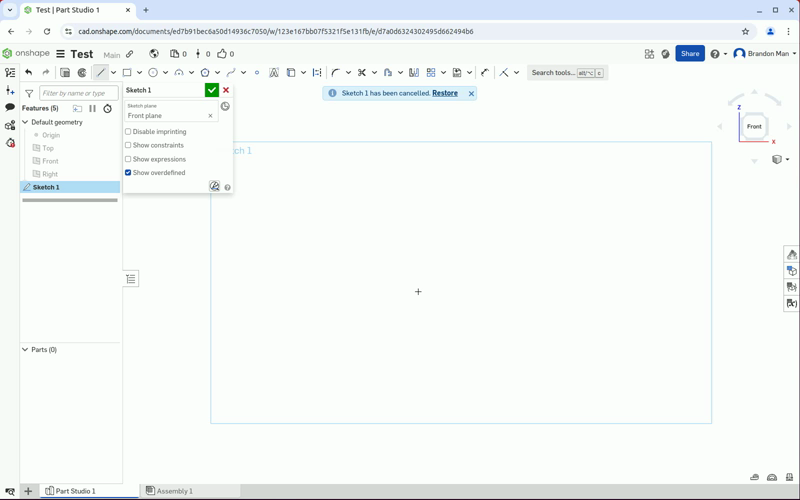
click(418, 291)
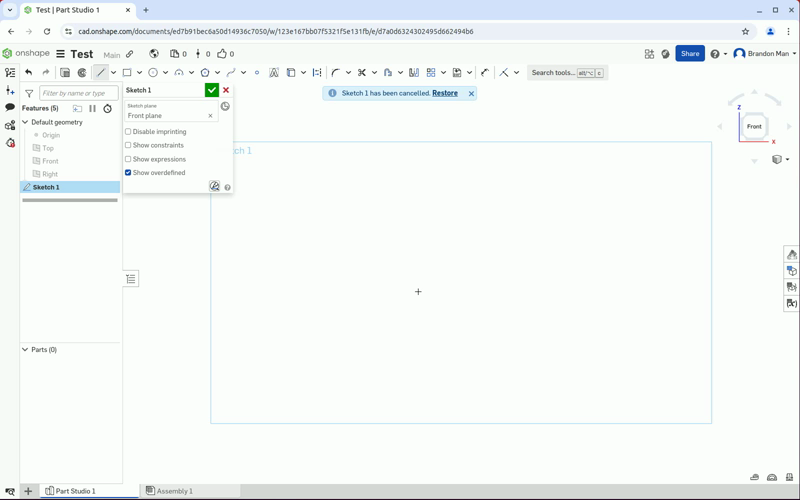
key_up(shift)
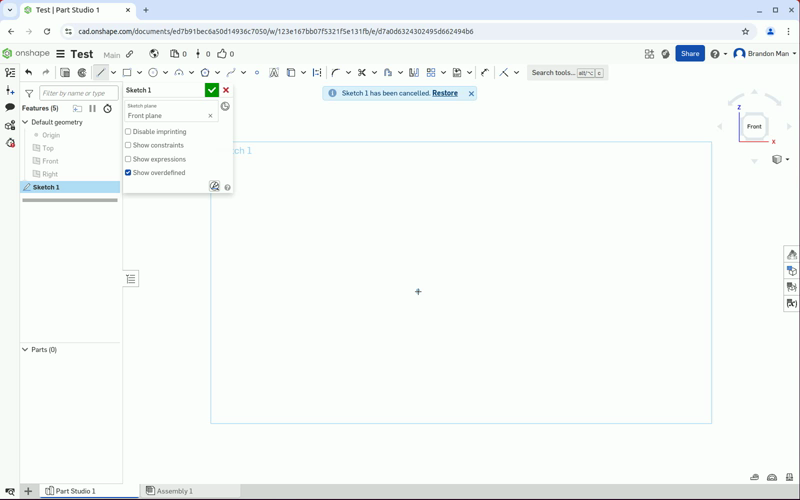
key_down(shift)
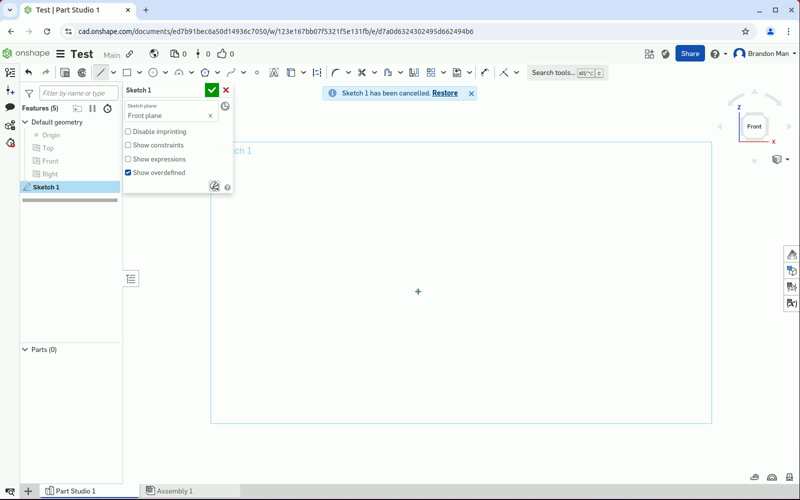
mouse_move(448, 291)
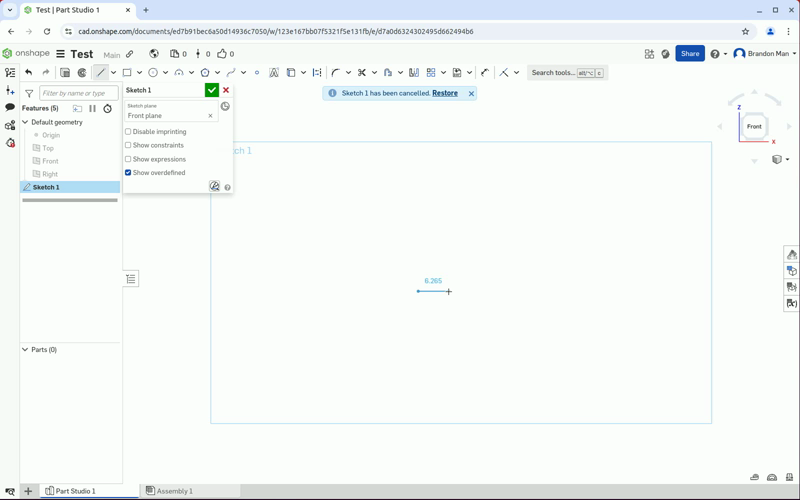
mouse_move(453, 291)
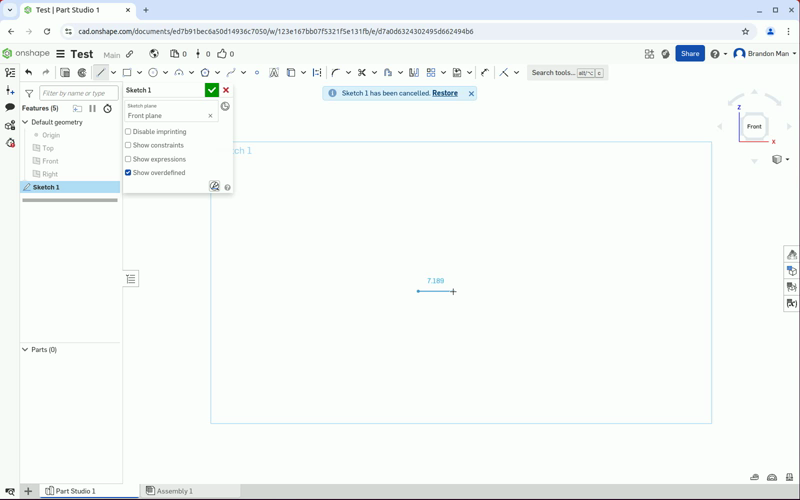
click(453, 291)
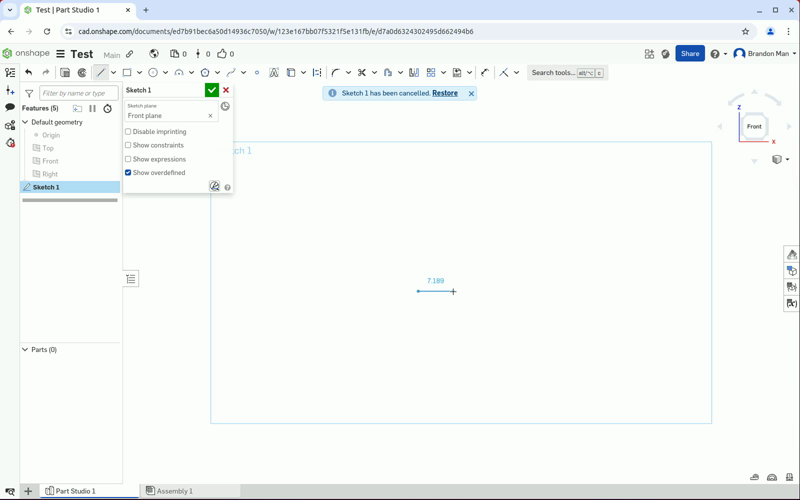
key_up(shift)
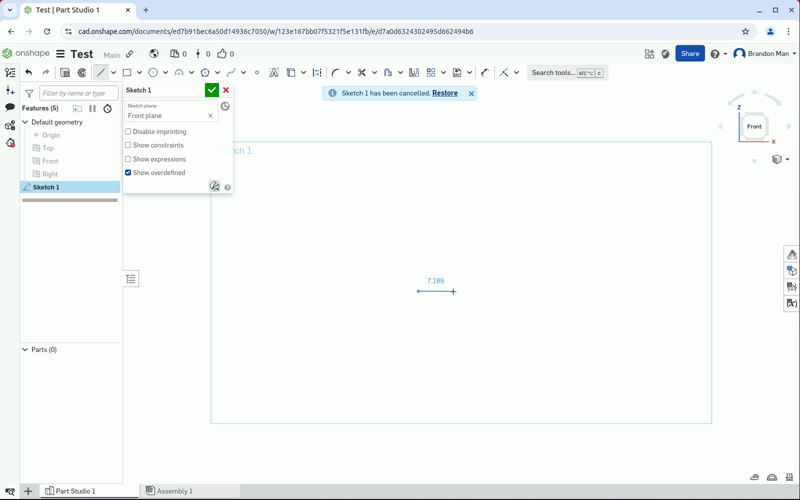
key_down(shift)
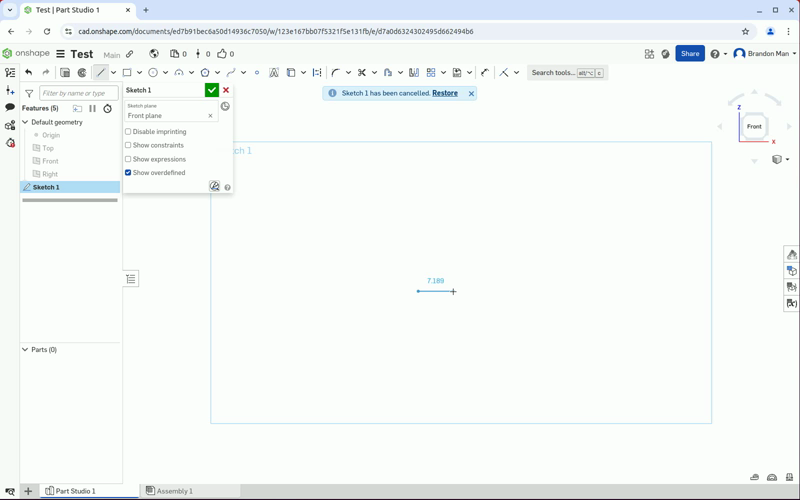
mouse_move(483, 291)
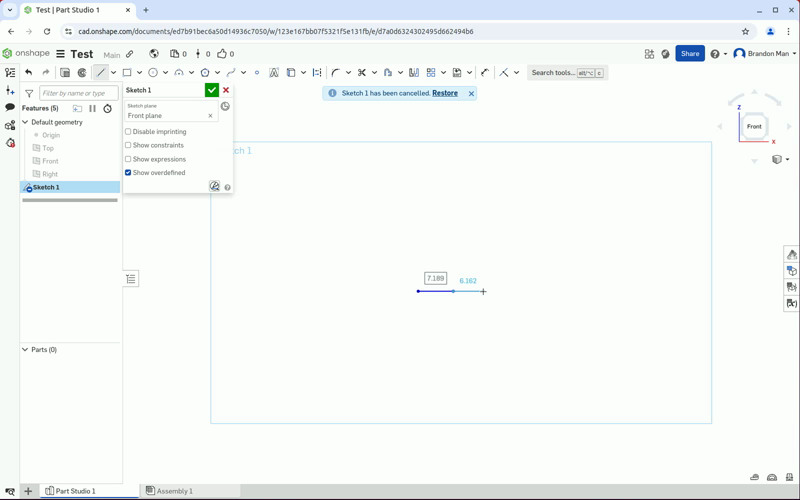
mouse_move(453, 268)
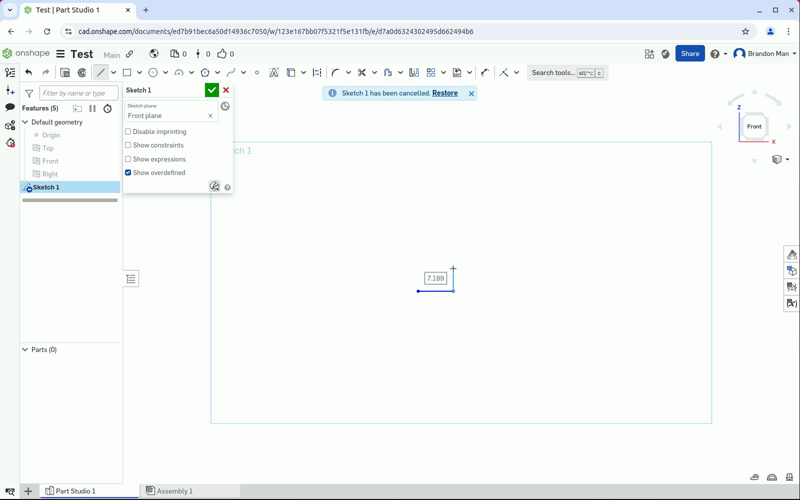
click(453, 268)
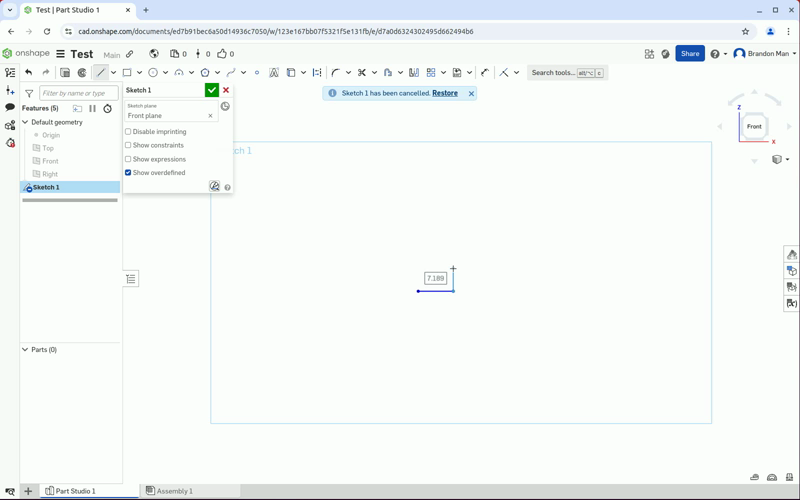
key_up(shift)
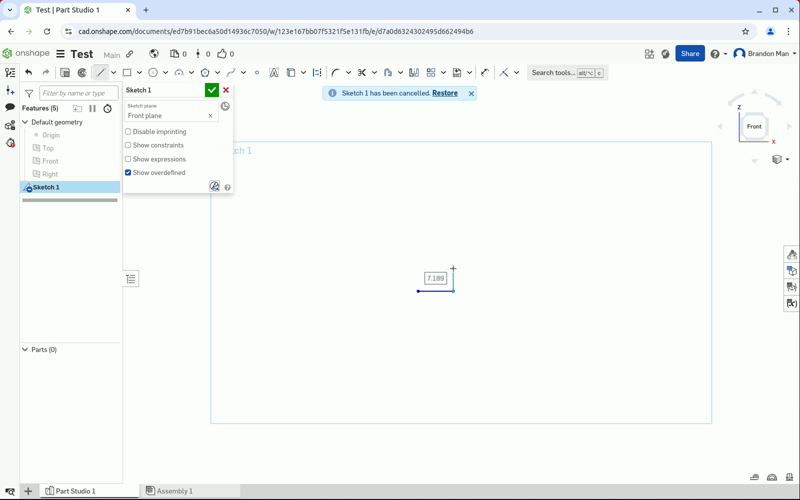
key_down(shift)
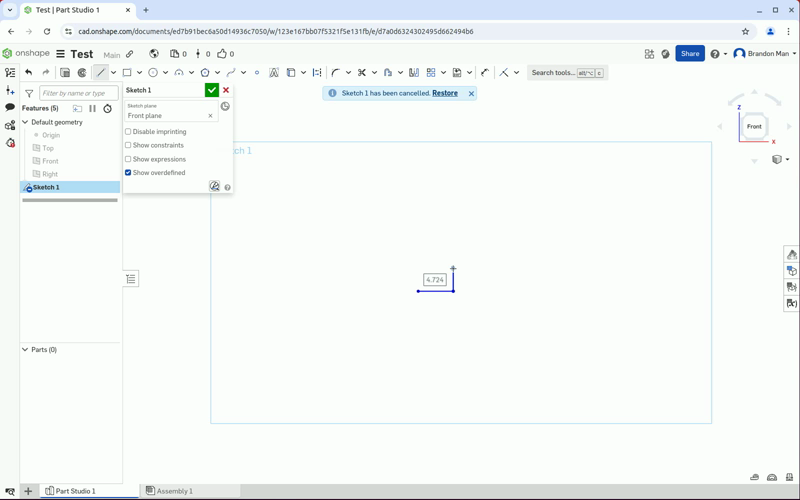
mouse_move(483, 268)
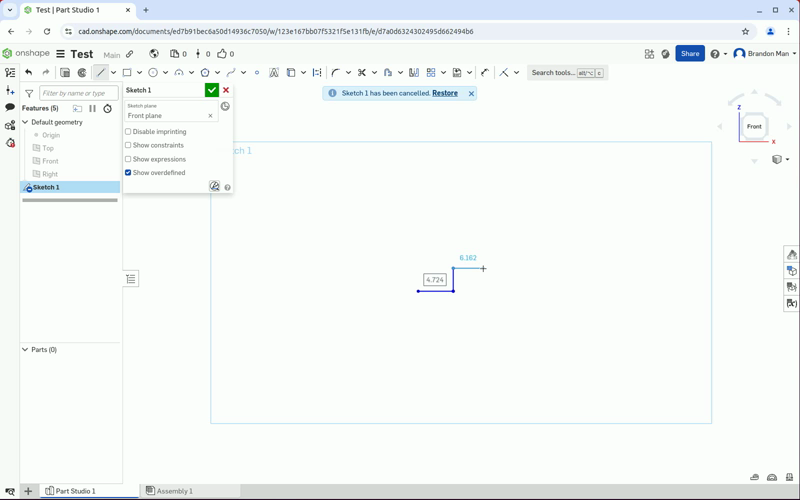
mouse_move(418, 268)
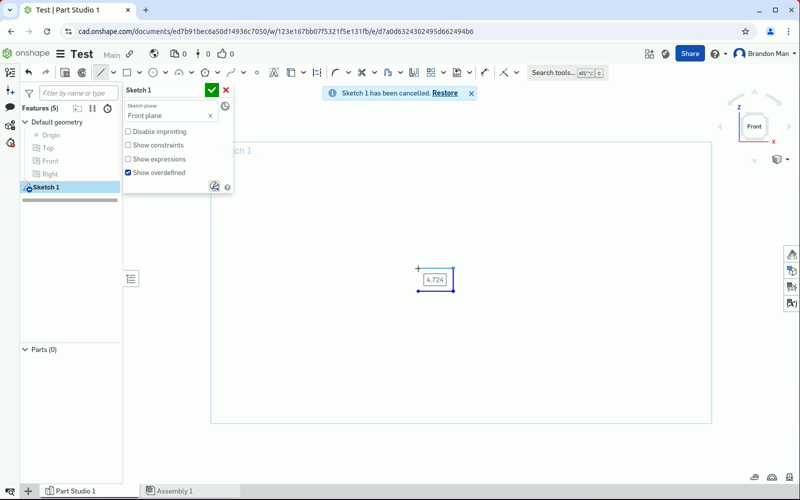
click(418, 268)
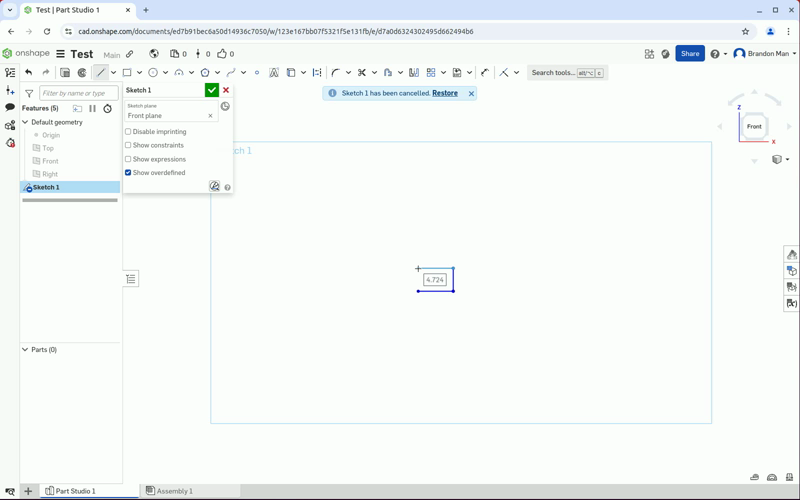
key_up(shift)
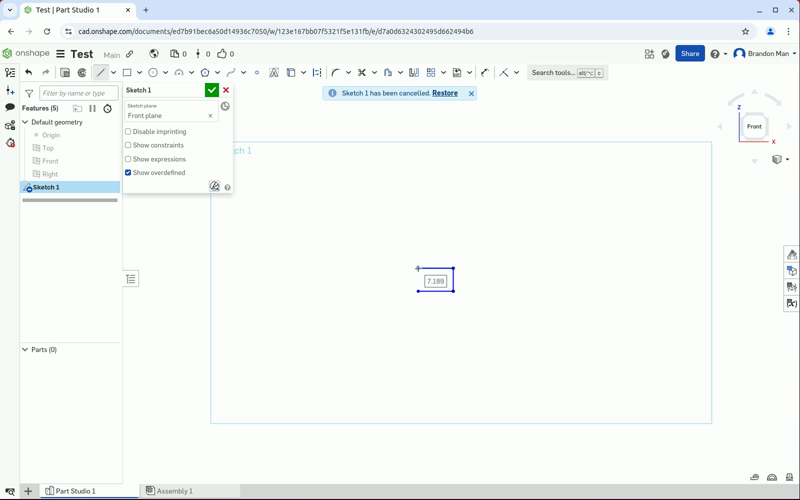
mouse_move(448, 268)
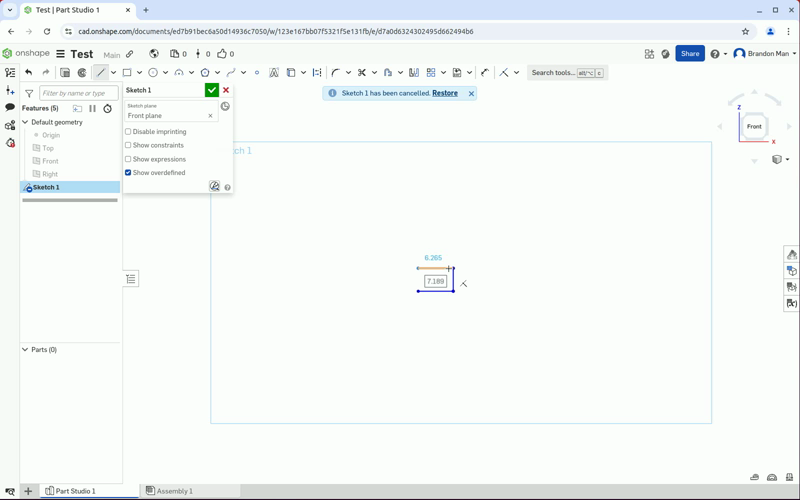
key_down(shift)
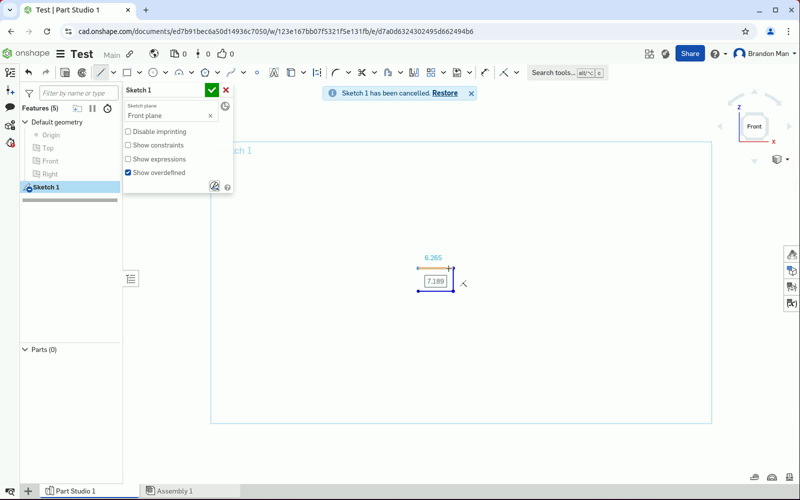
mouse_move(418, 291)
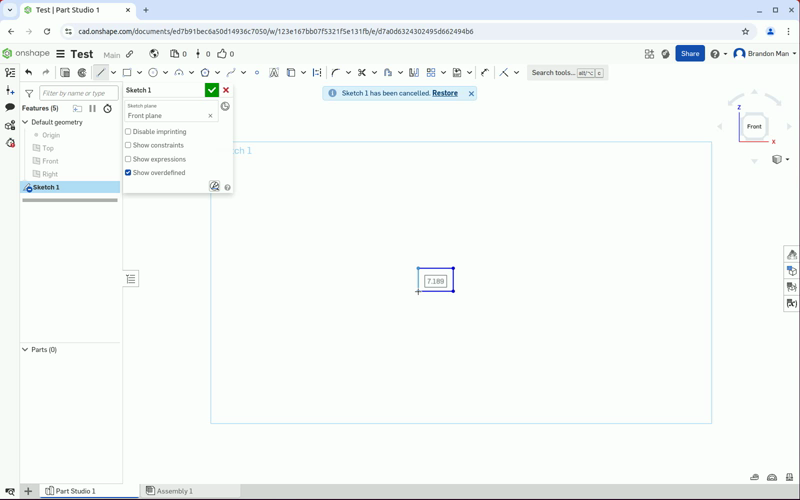
key_up(shift)
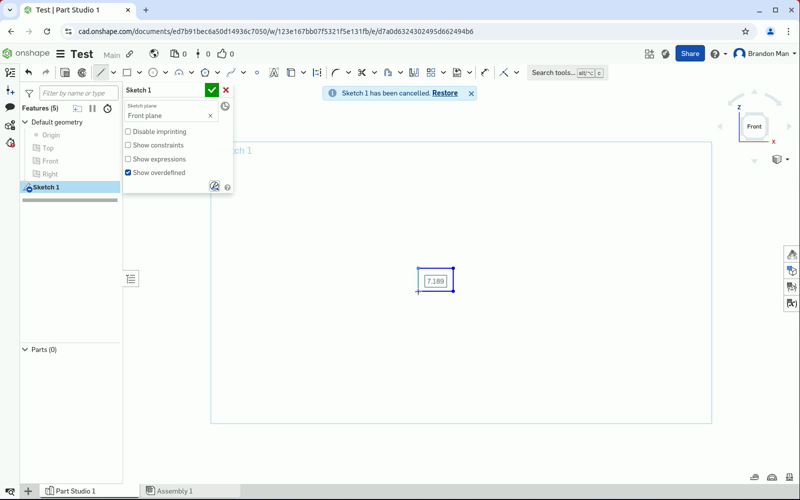
click(418, 291)
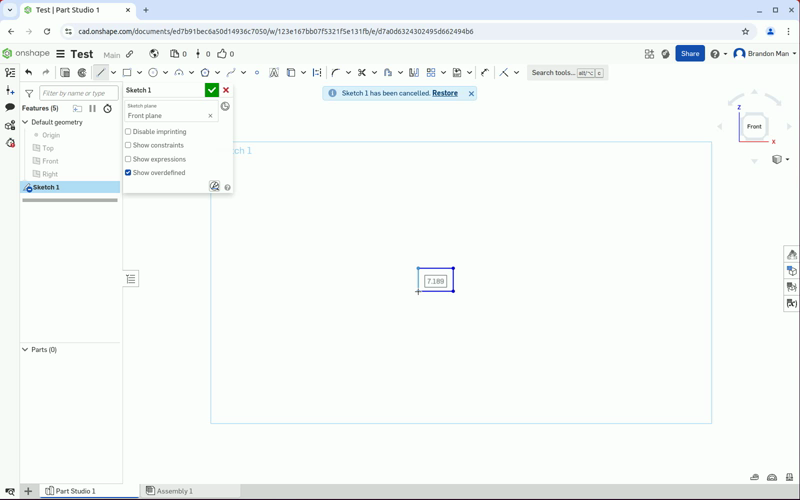
key(esc)
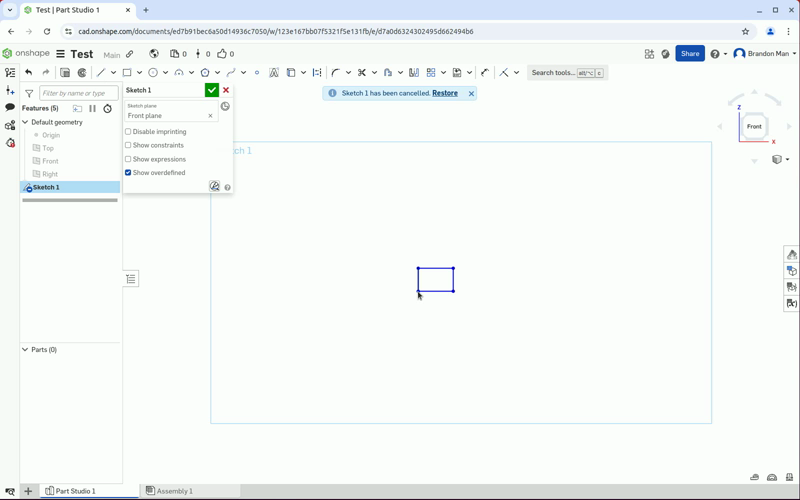
mouse_move(450, 276)
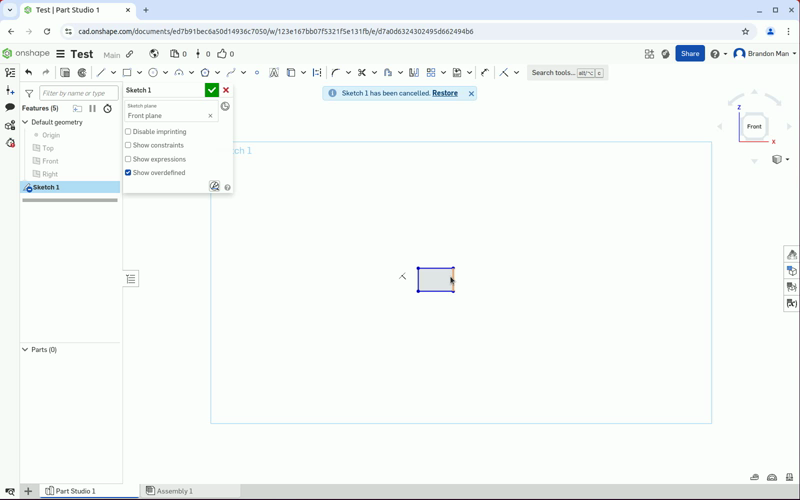
scroll(6)
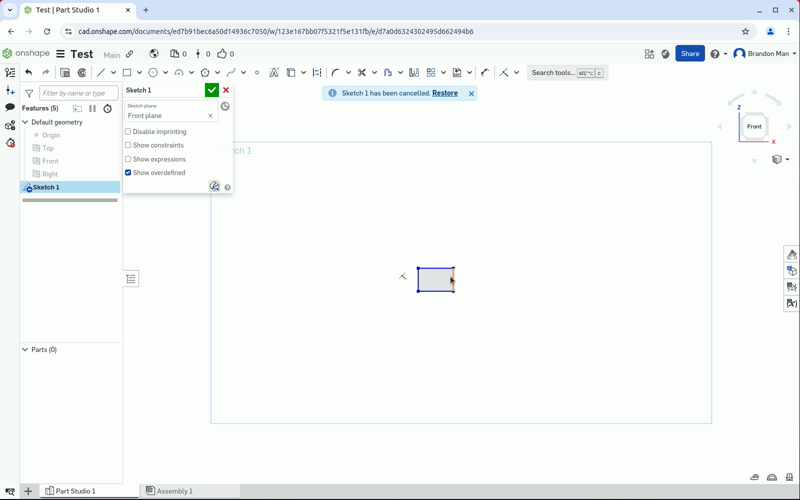
scroll(6)
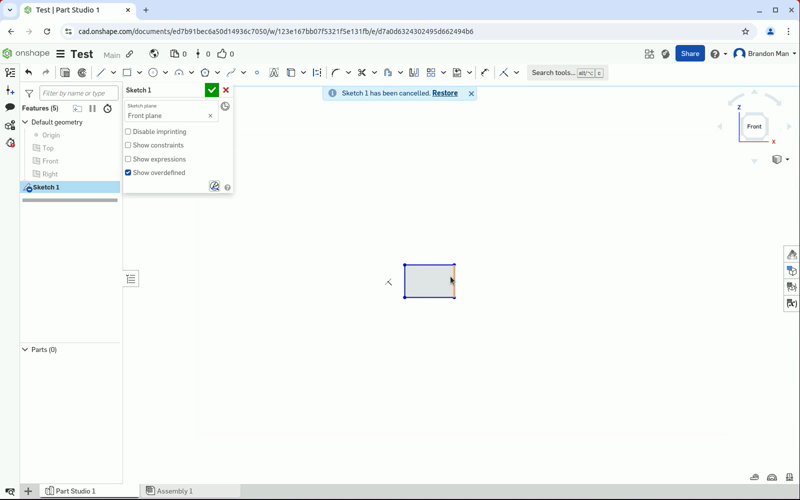
scroll(6)
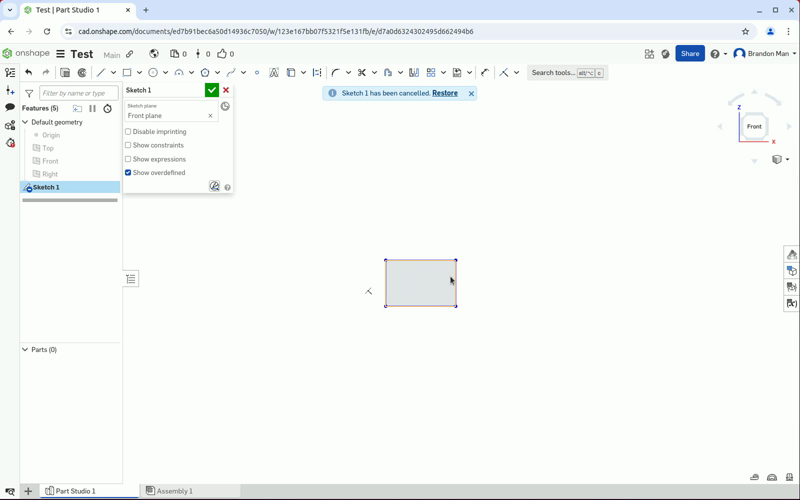
scroll(6)
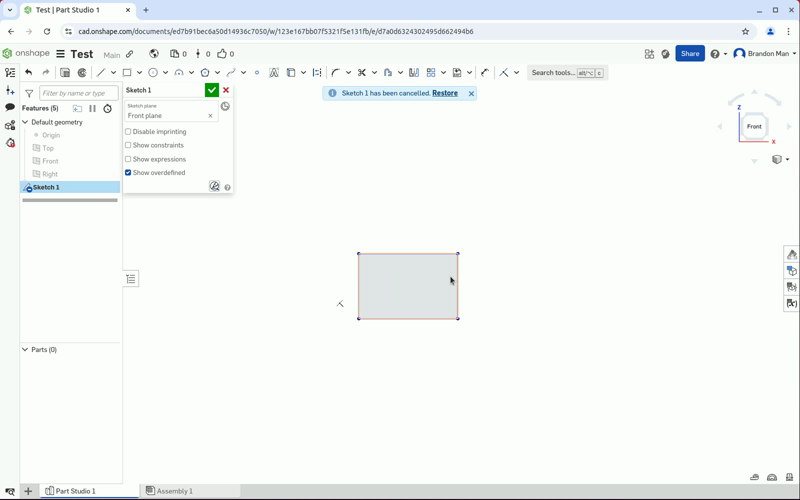
scroll(6)
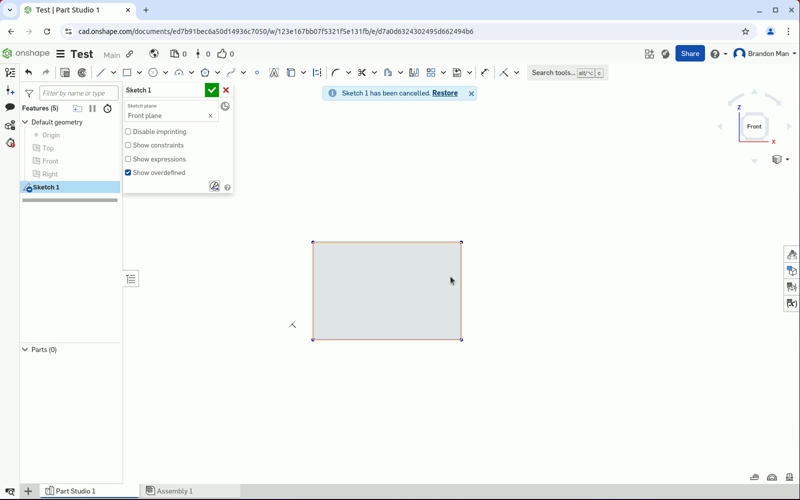
scroll(6)
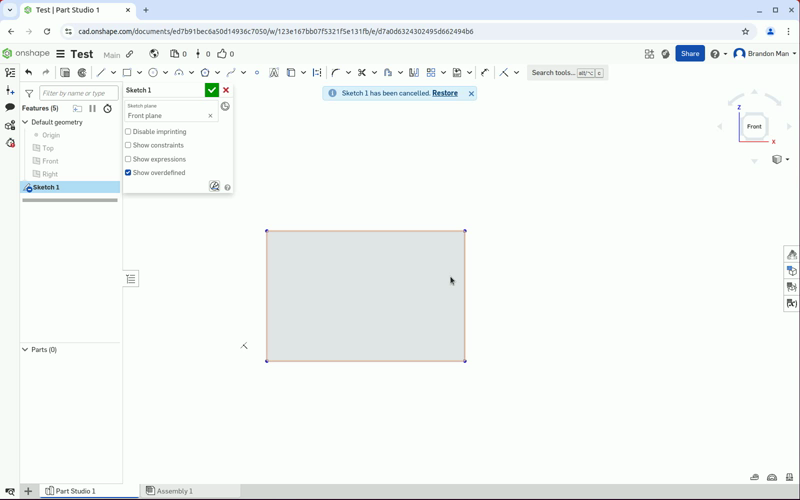
scroll(6)
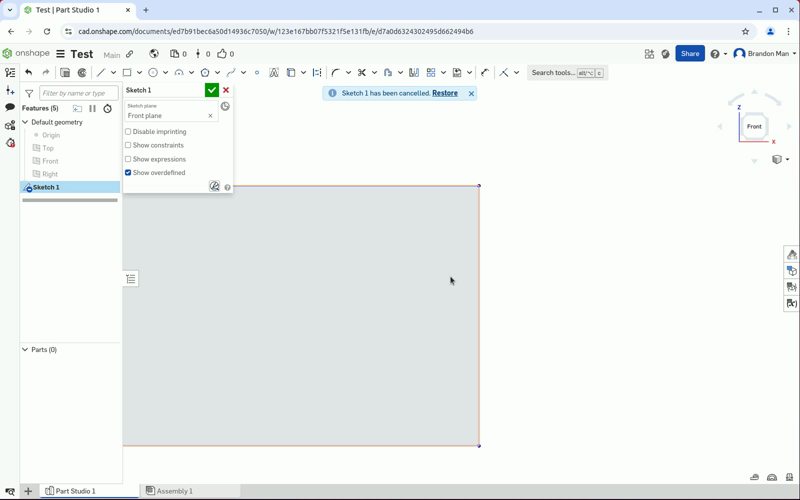
click(450, 276)
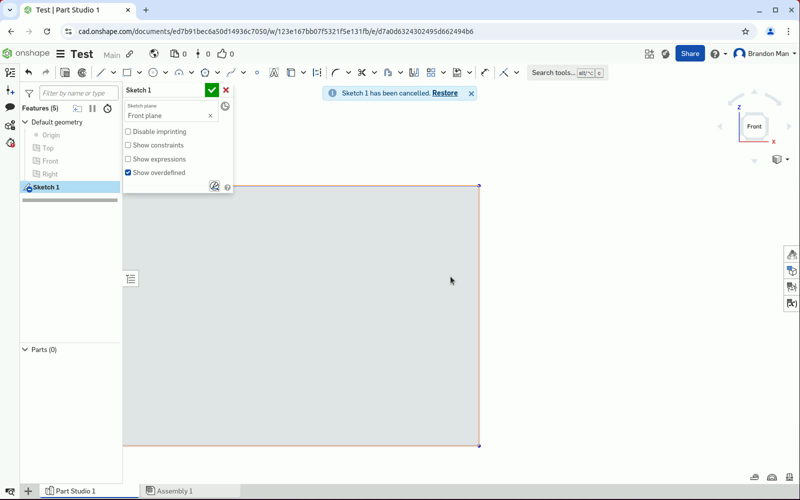
scroll(-6)
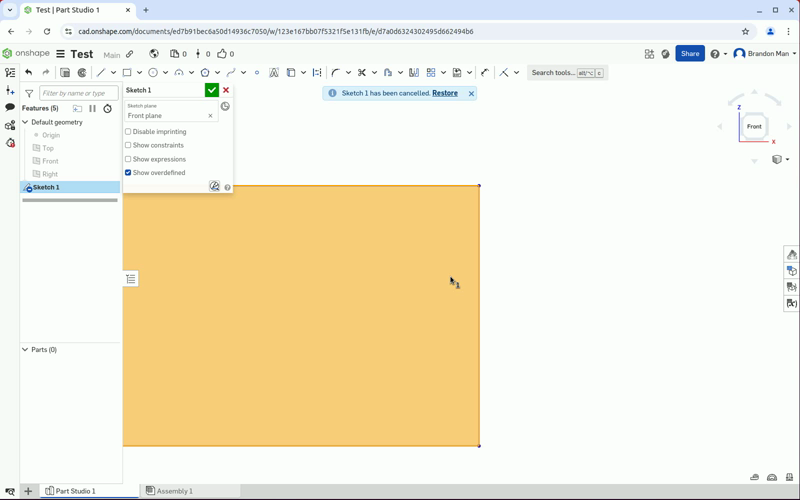
scroll(-6)
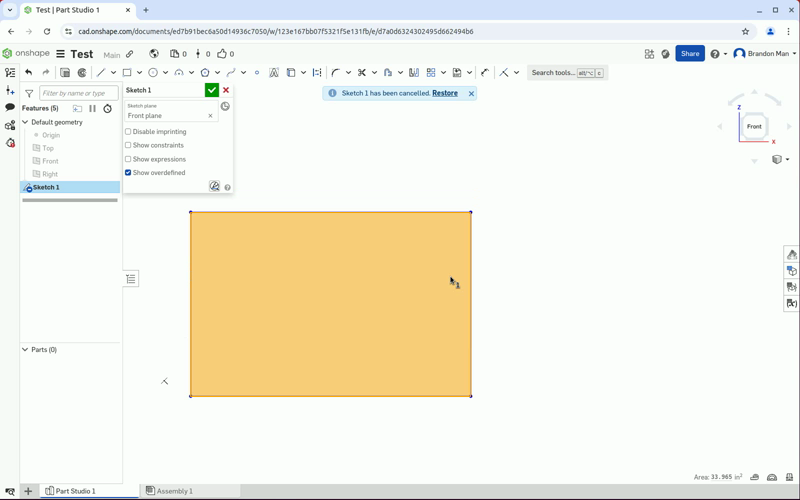
scroll(-6)
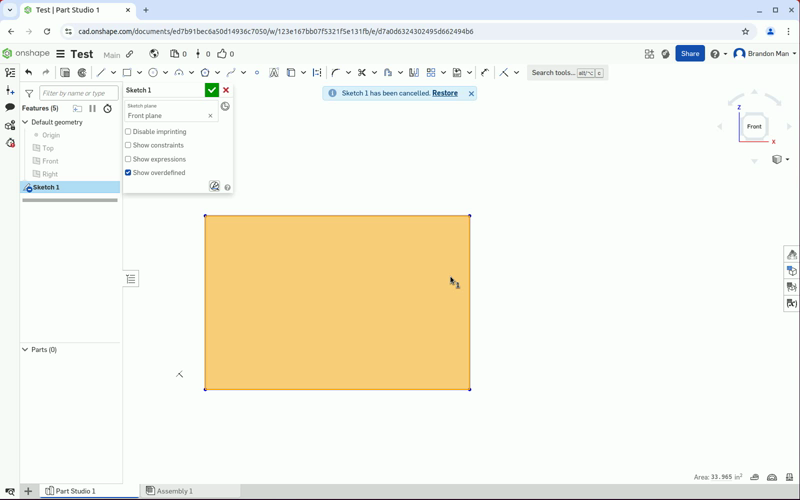
scroll(-6)
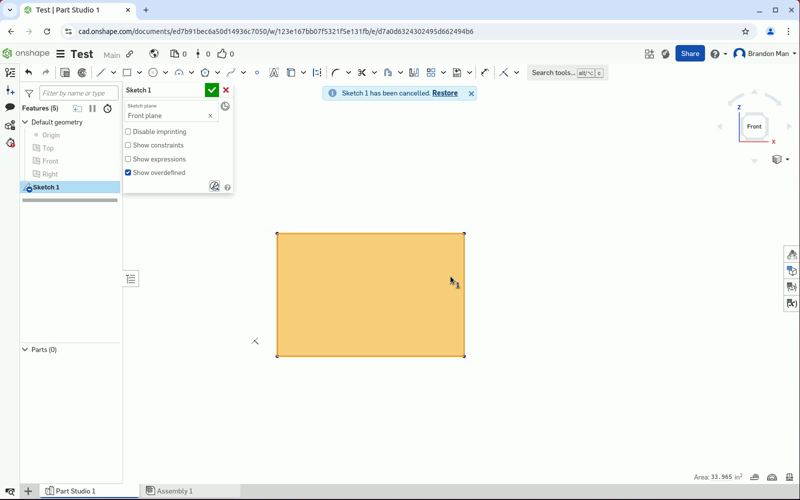
scroll(-6)
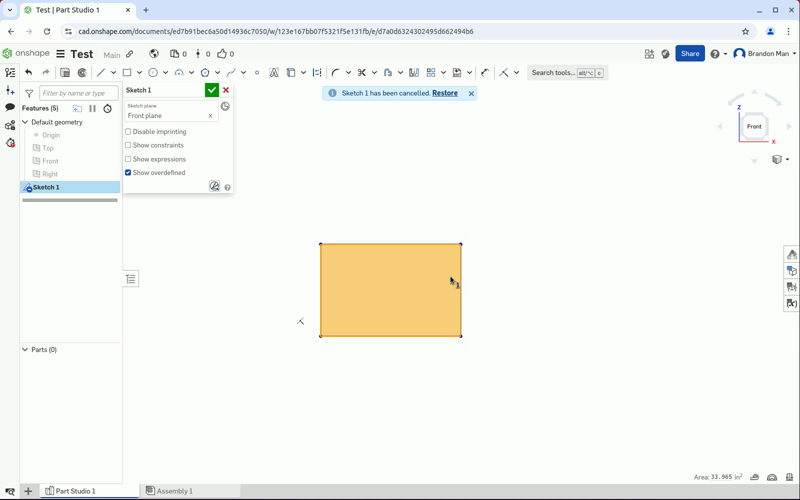
scroll(-6)
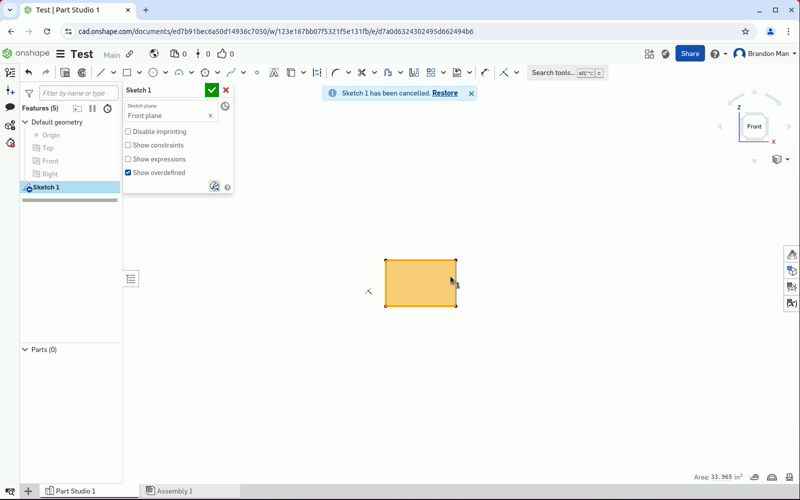
scroll(-6)
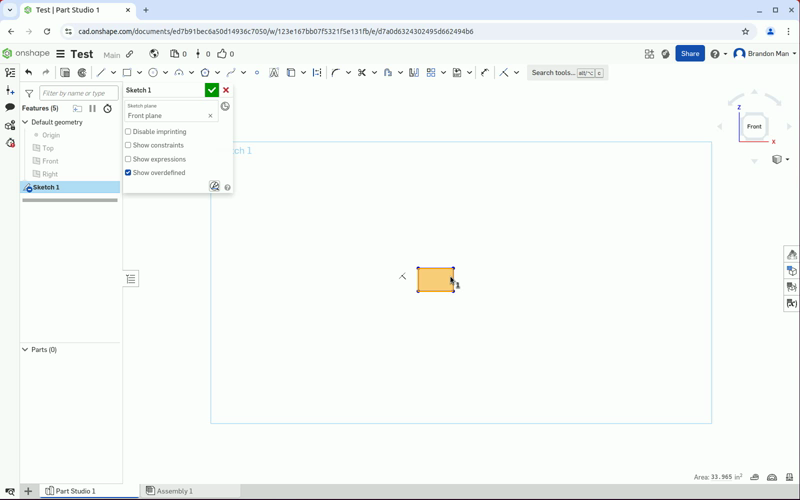
mouse_move(73, 352)
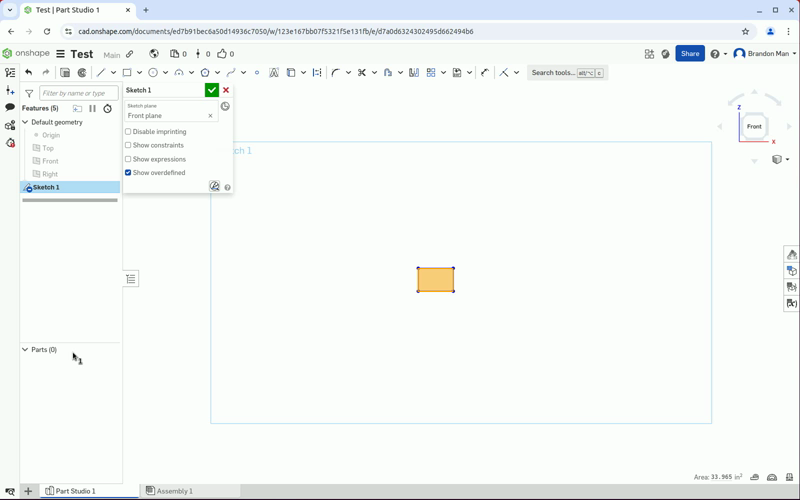
key(shift+y)
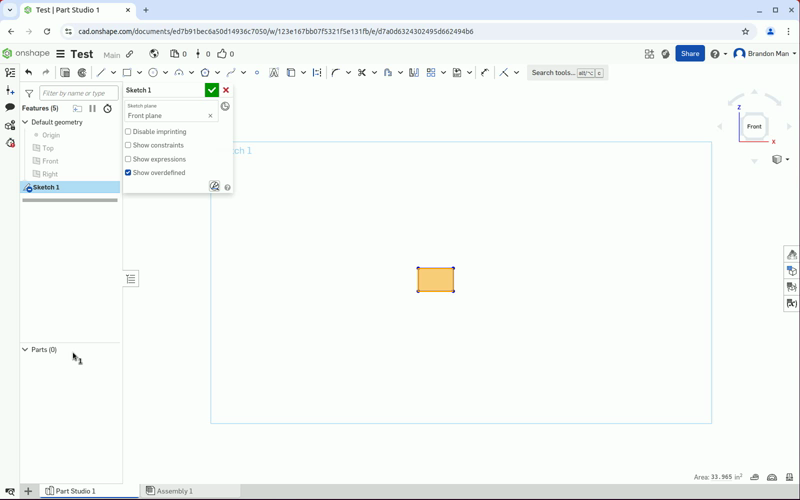
key(shift+e)
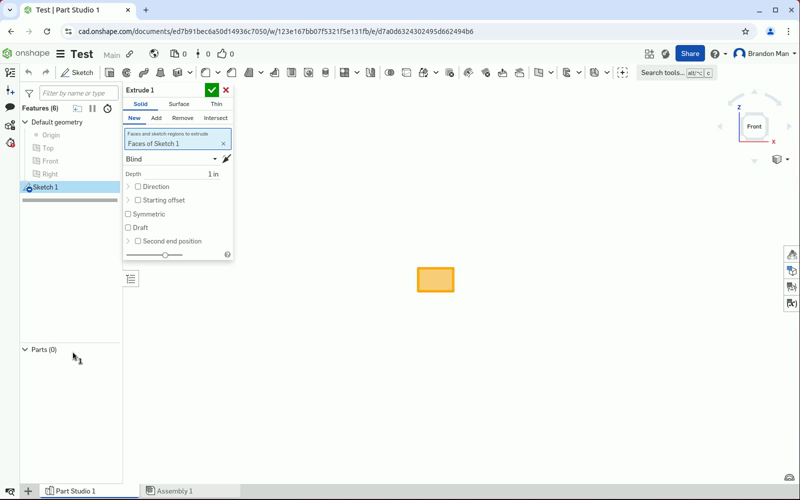
mouse_move(143, 106)
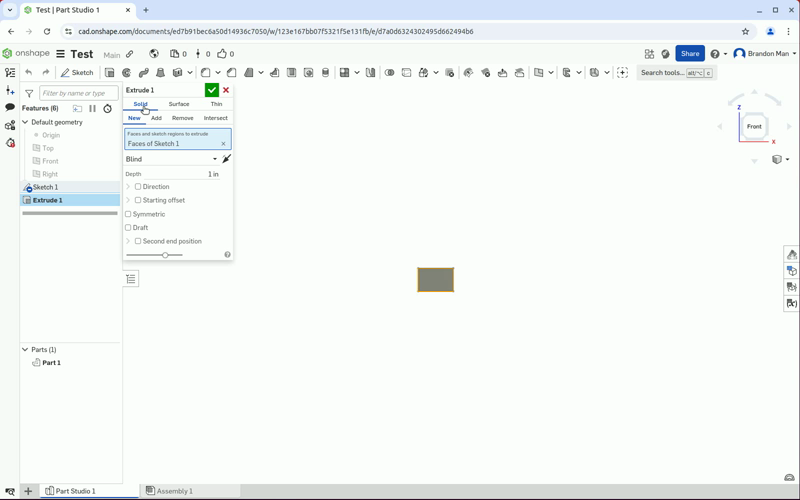
click(143, 106)
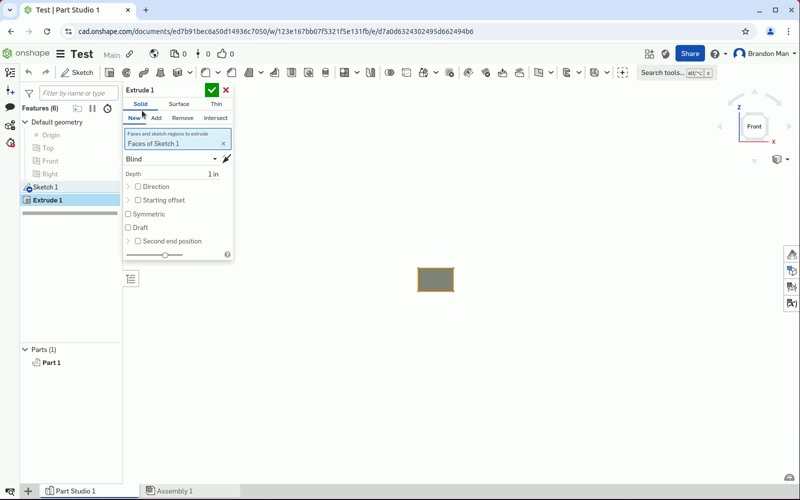
mouse_move(137, 120)
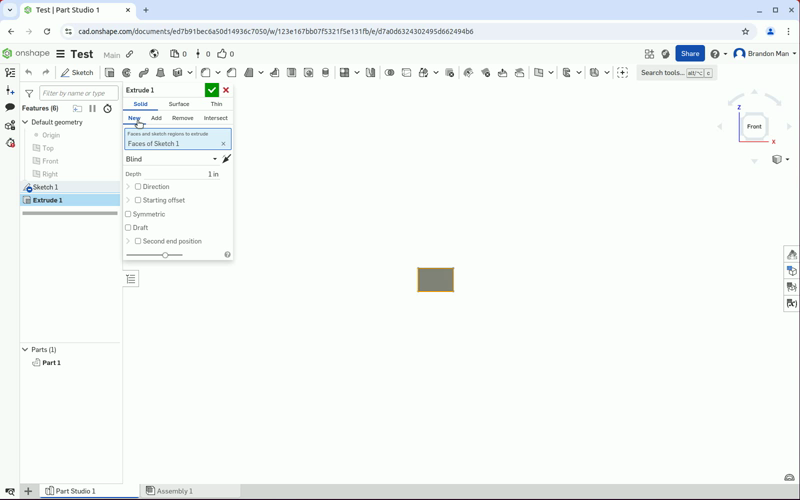
click(137, 120)
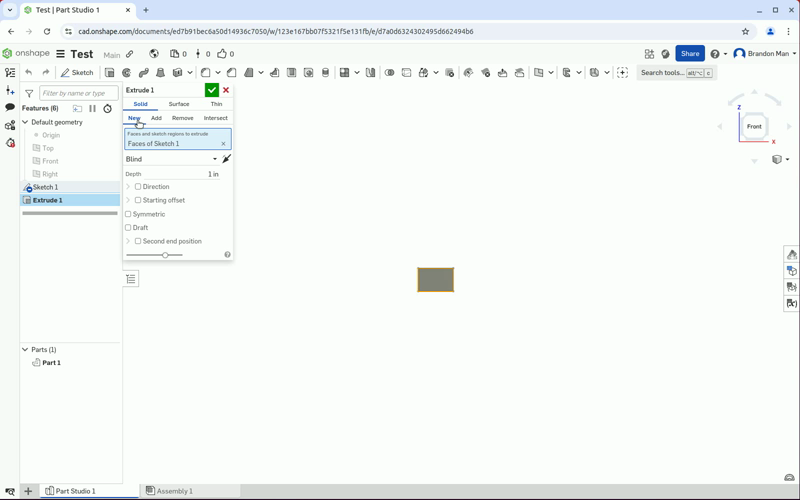
key(tab, 4)
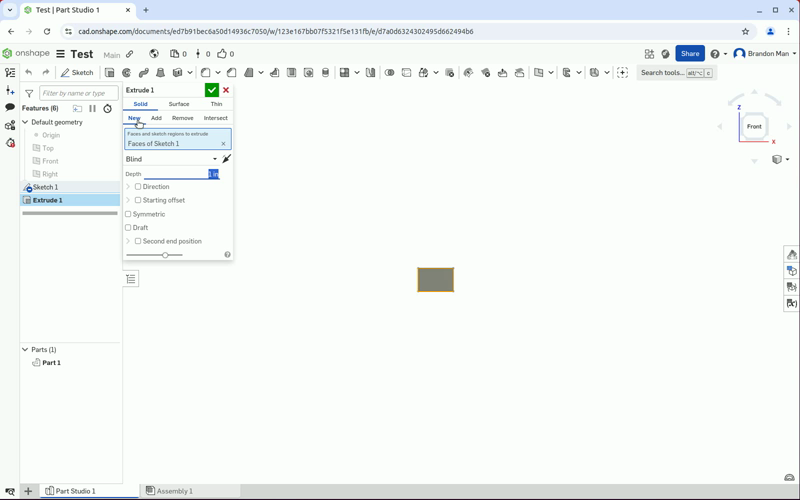
text(2.407)
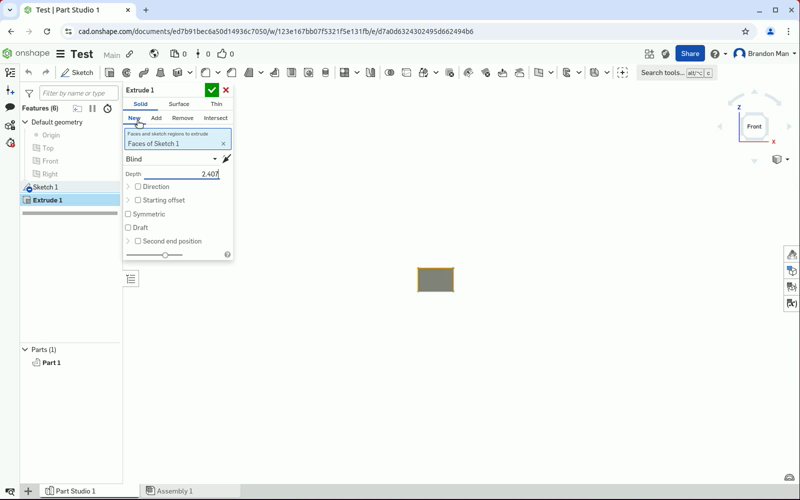
key(enter)
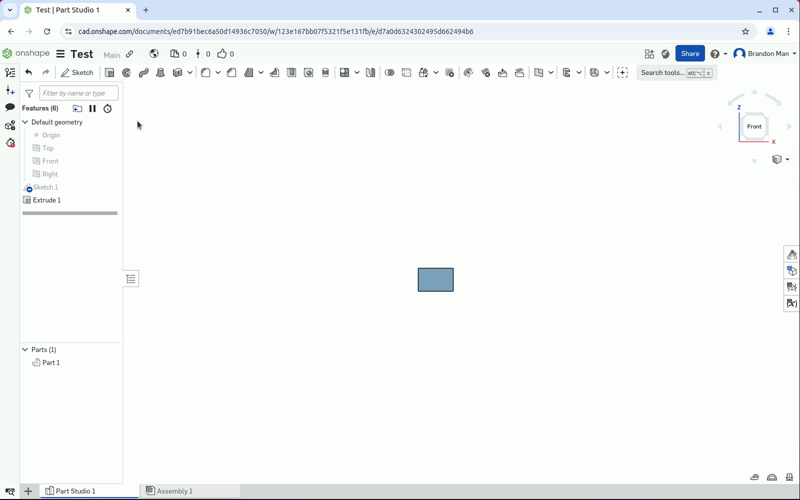
key(shift+h)
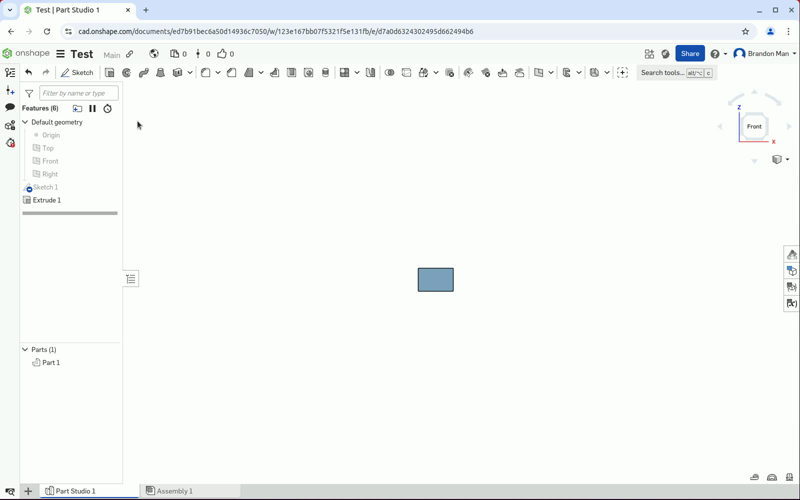
key(shift+h)
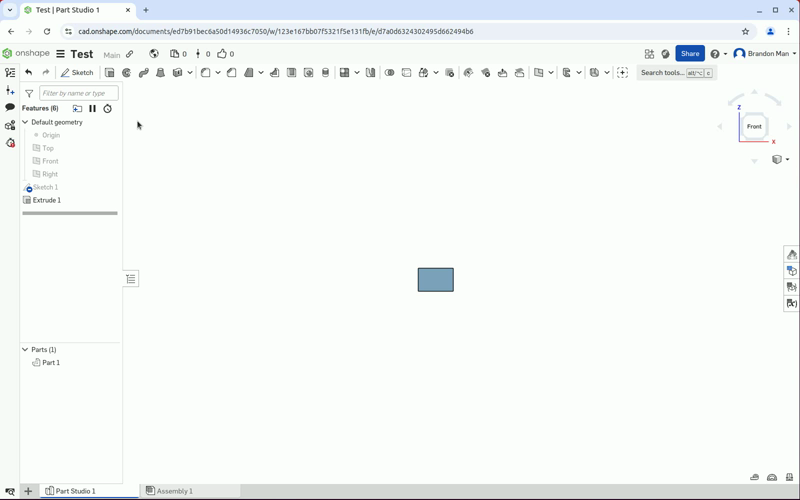
mouse_move(73, 189)
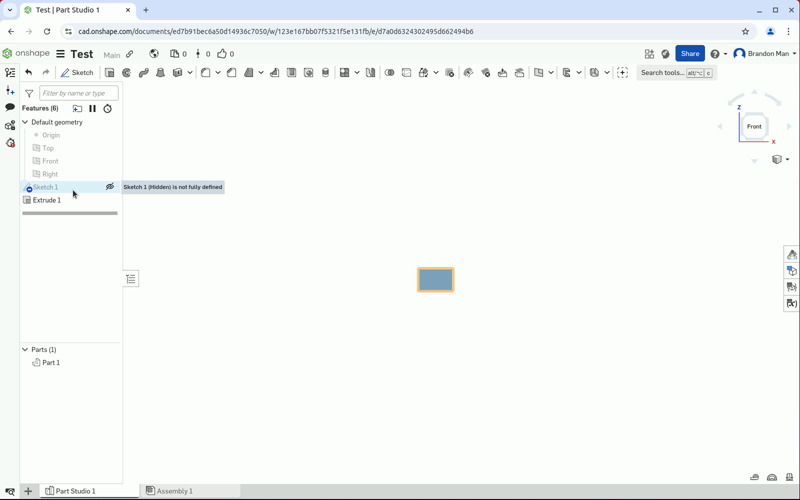
click(73, 189)
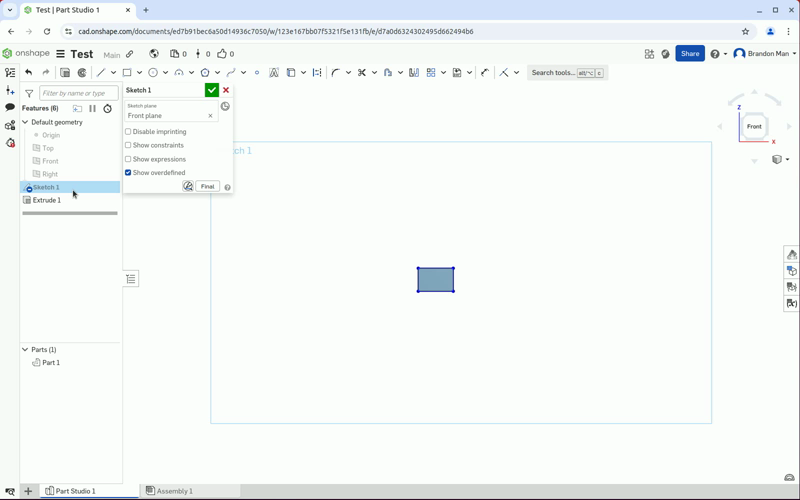
mouse_move(229, 92)
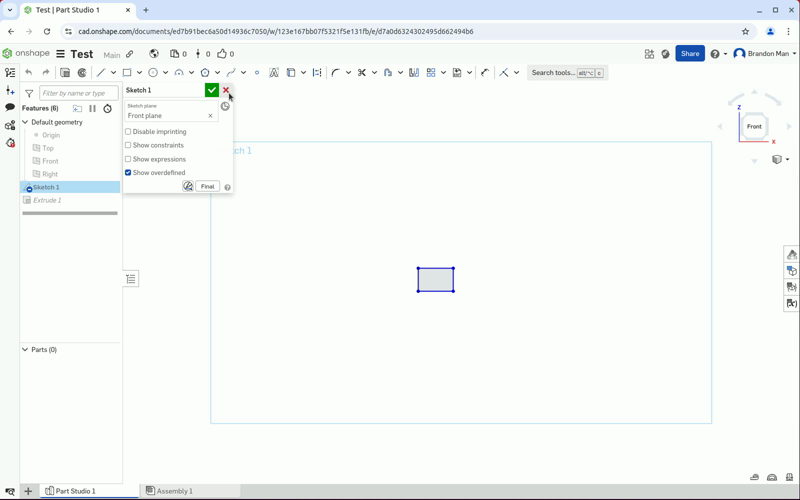
click(229, 92)
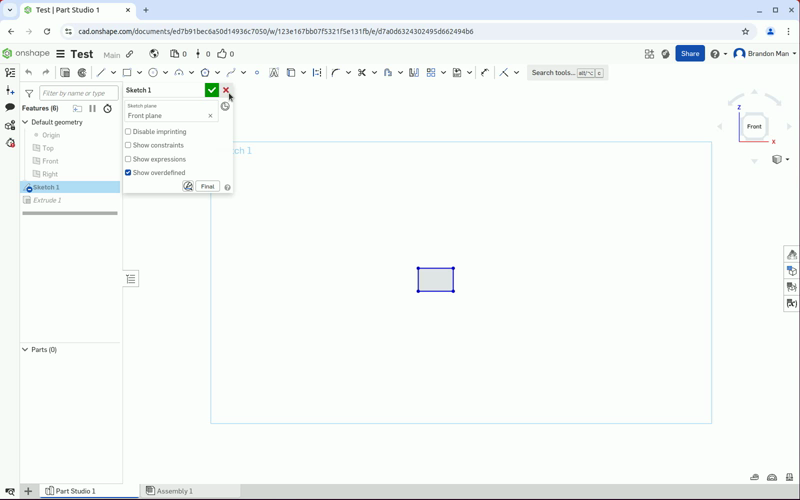
key(shift+s)
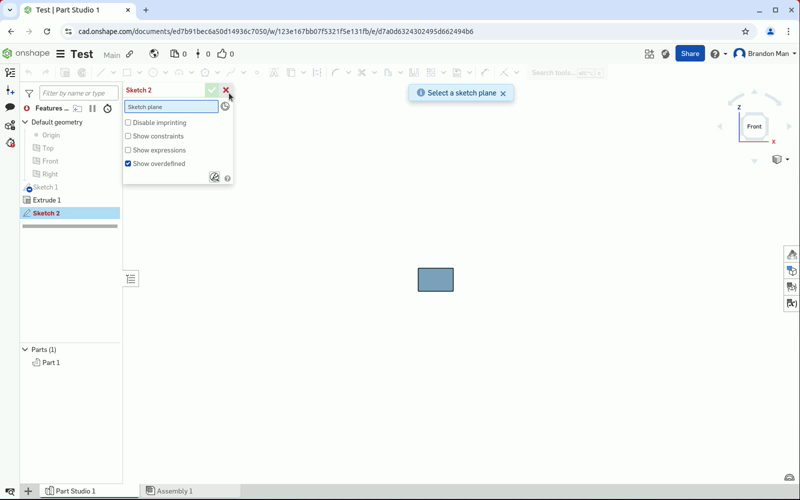
mouse_move(73, 163)
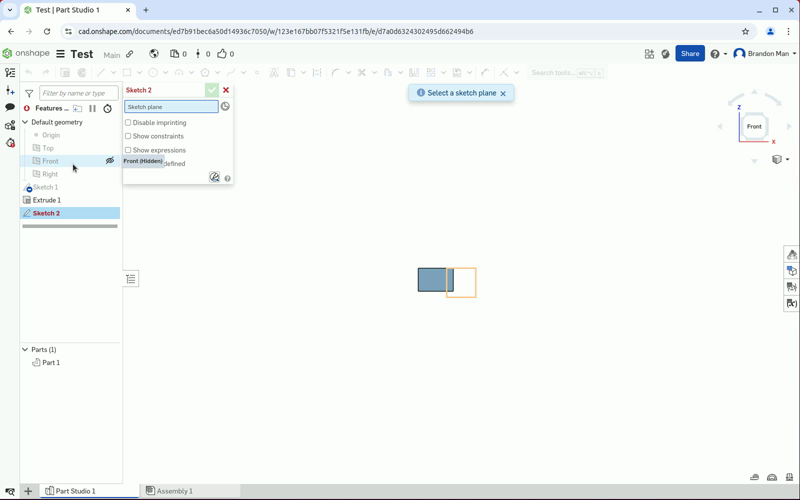
click(73, 163)
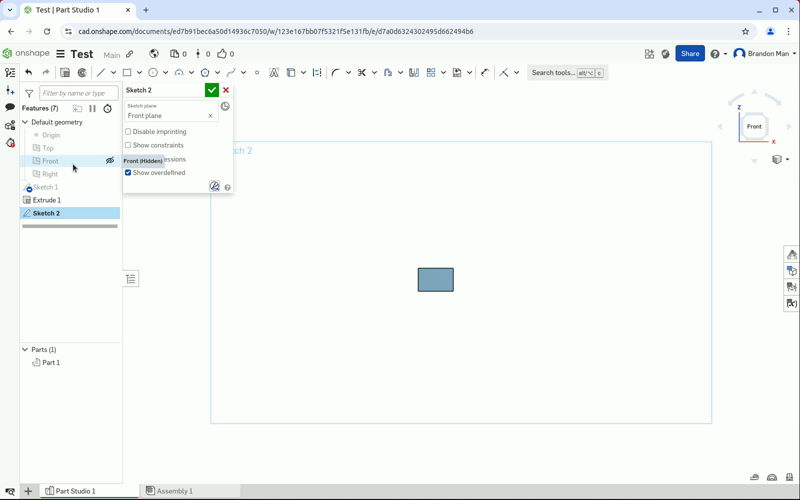
mouse_move(73, 352)
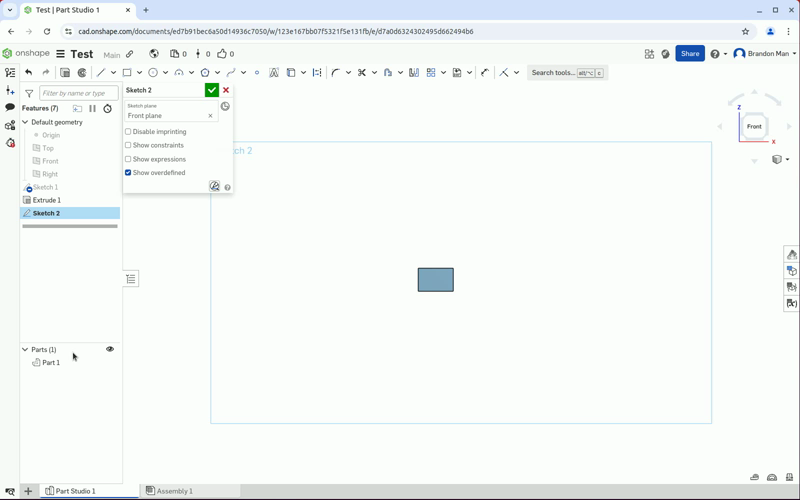
key(y)
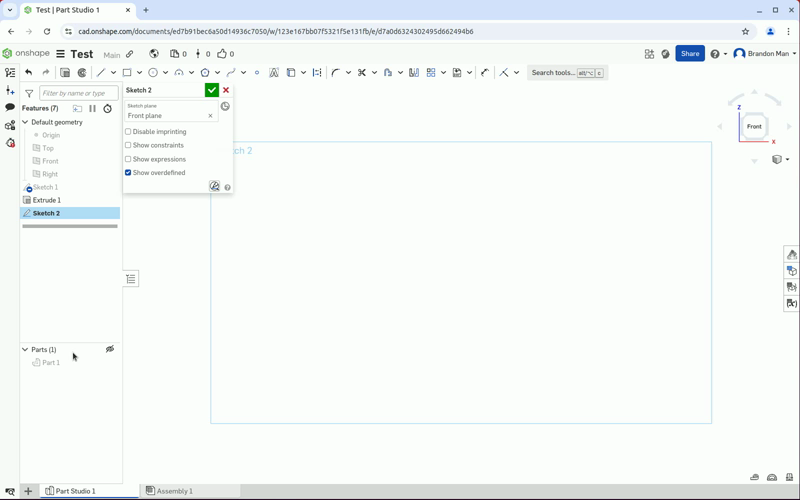
key(l)
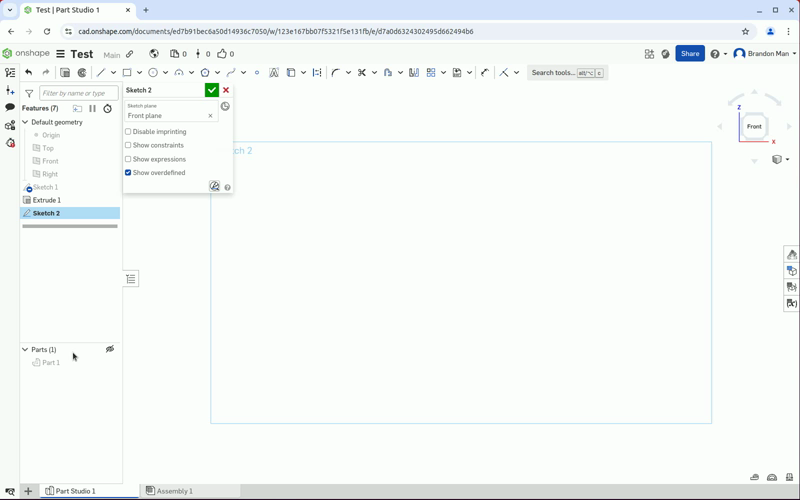
key_down(shift)
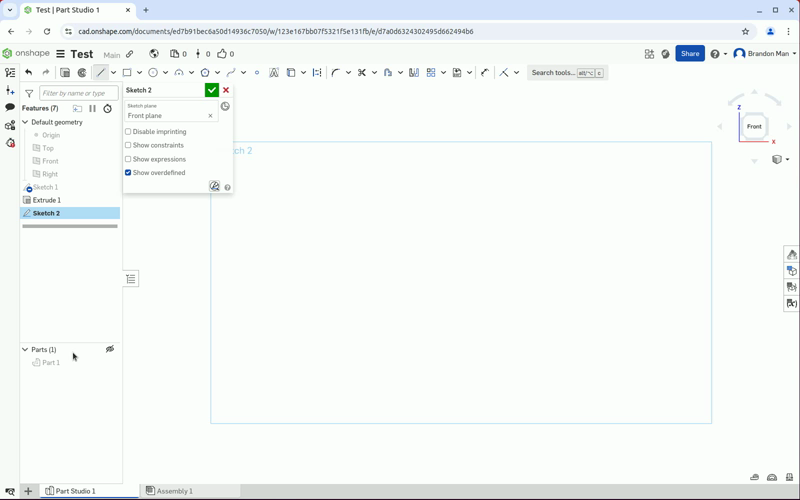
mouse_move(477, 275)
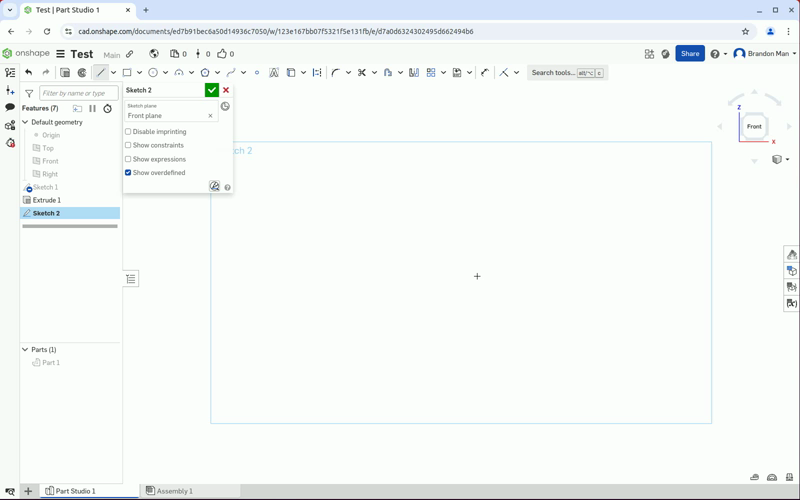
click(477, 275)
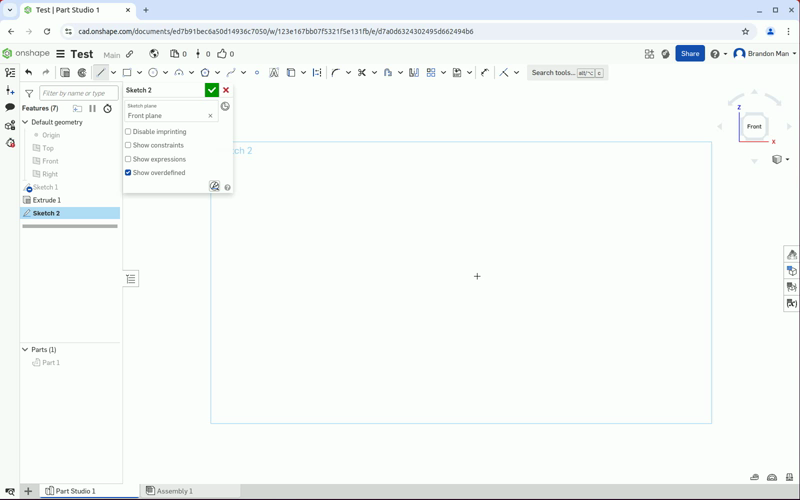
key_up(shift)
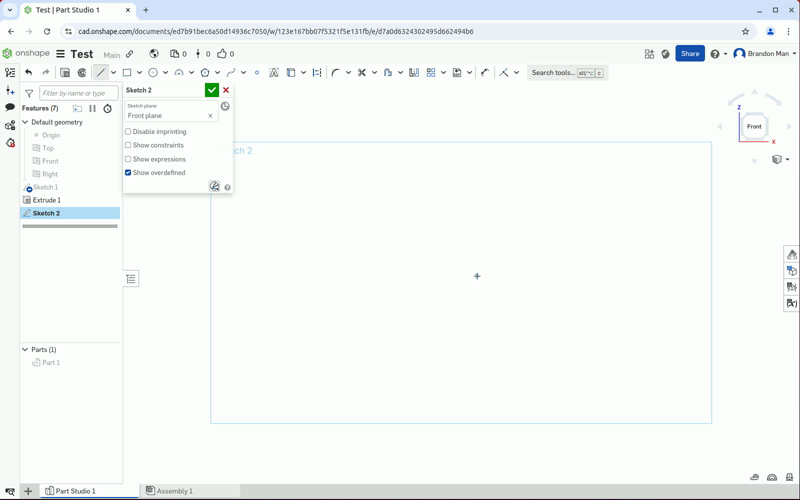
key_down(shift)
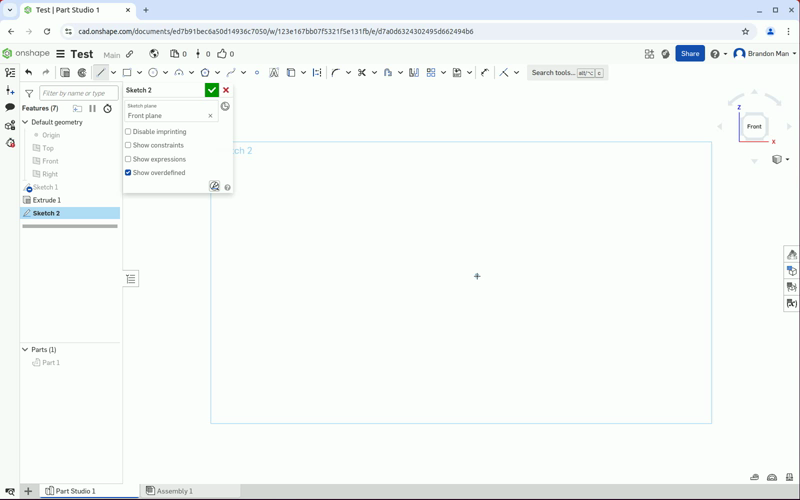
mouse_move(507, 275)
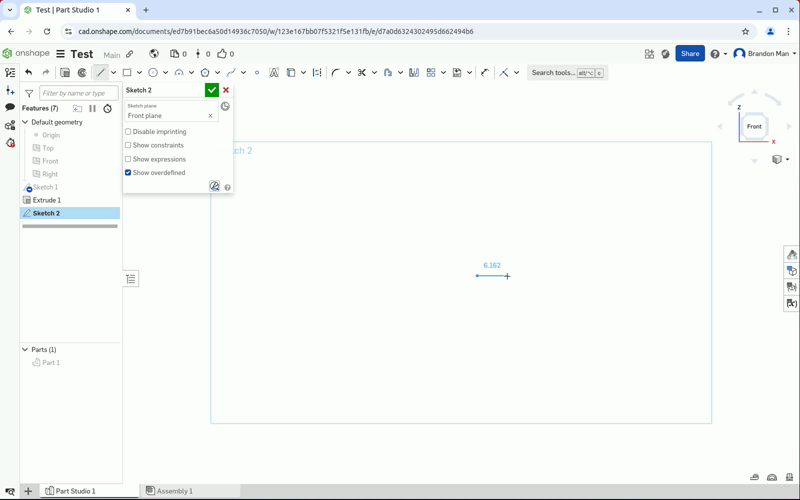
mouse_move(494, 275)
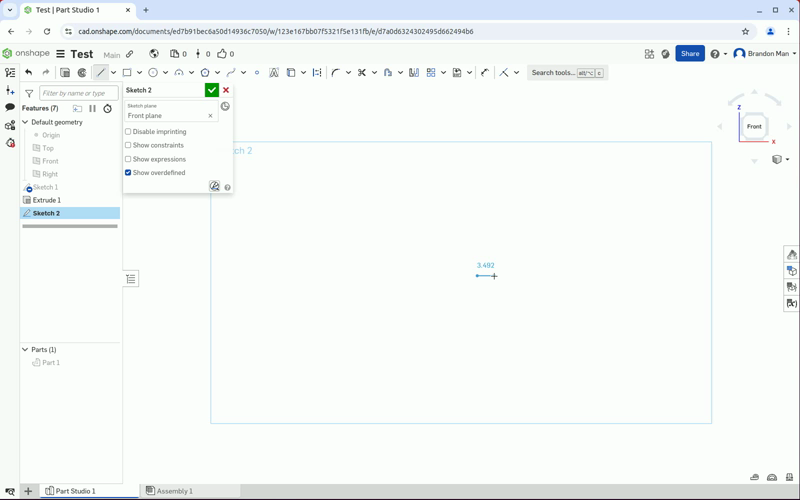
click(494, 275)
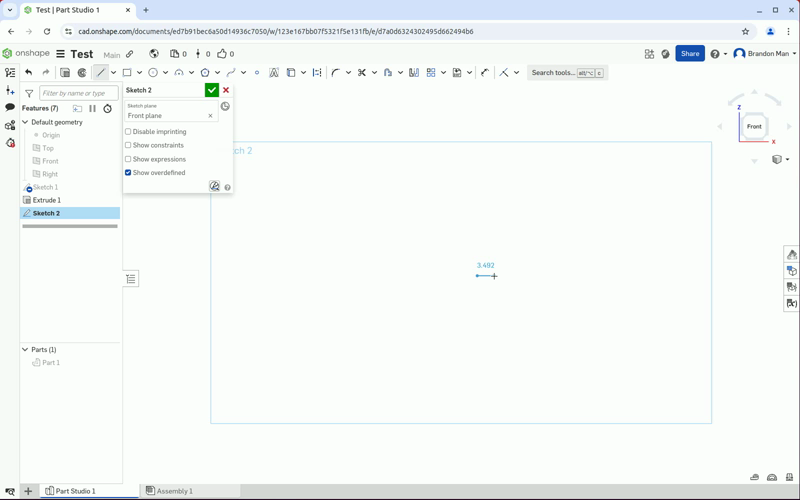
key_up(shift)
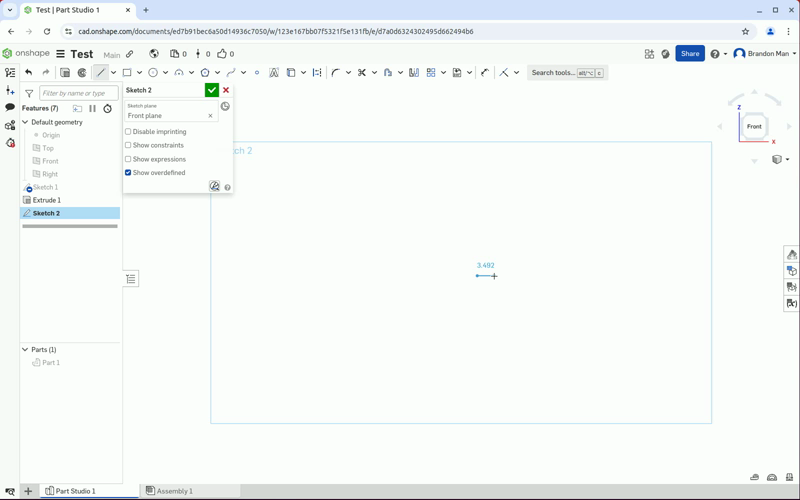
key_down(shift)
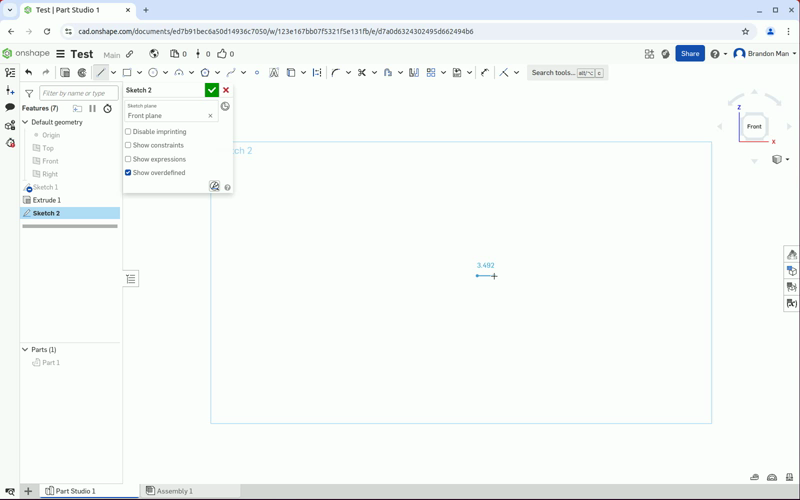
mouse_move(524, 275)
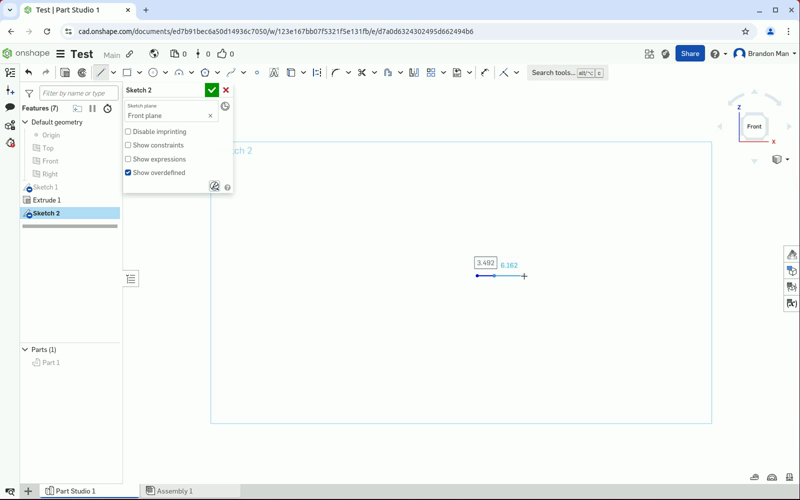
mouse_move(494, 262)
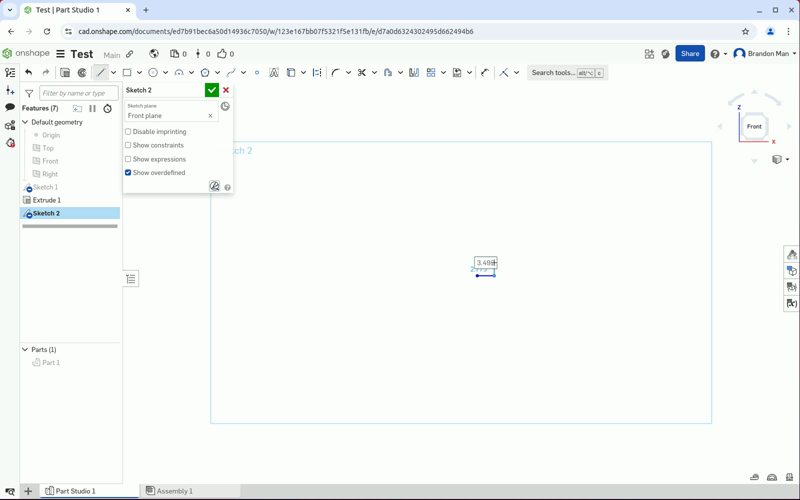
click(494, 262)
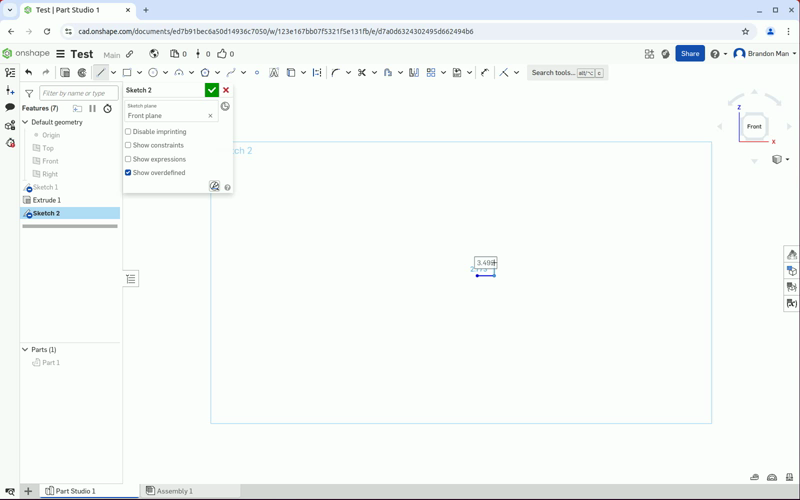
key_up(shift)
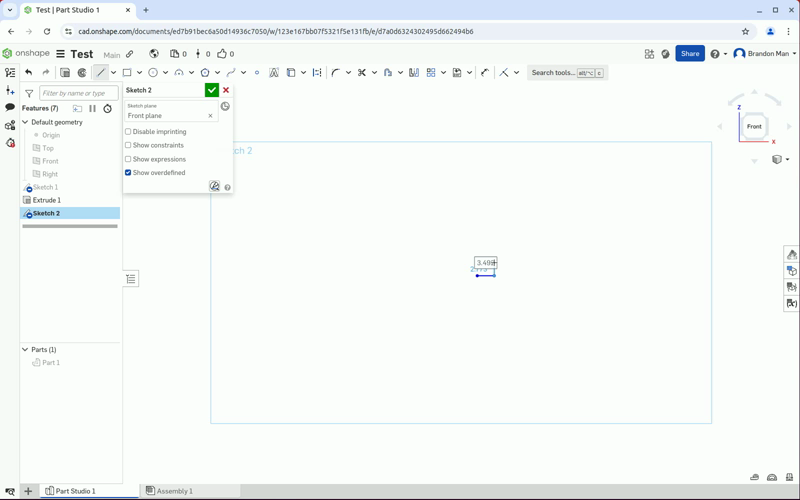
key_down(shift)
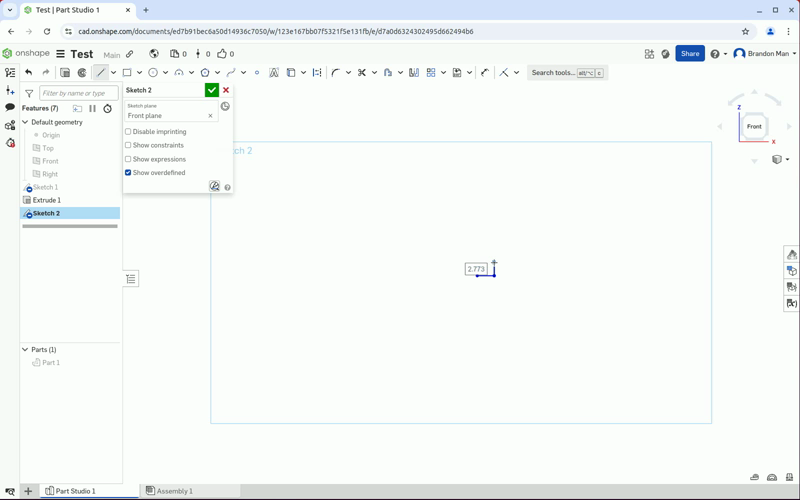
mouse_move(524, 262)
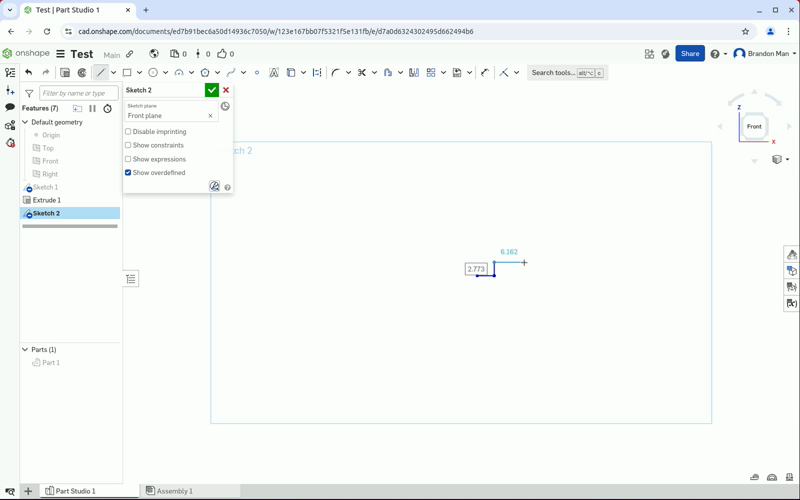
mouse_move(477, 262)
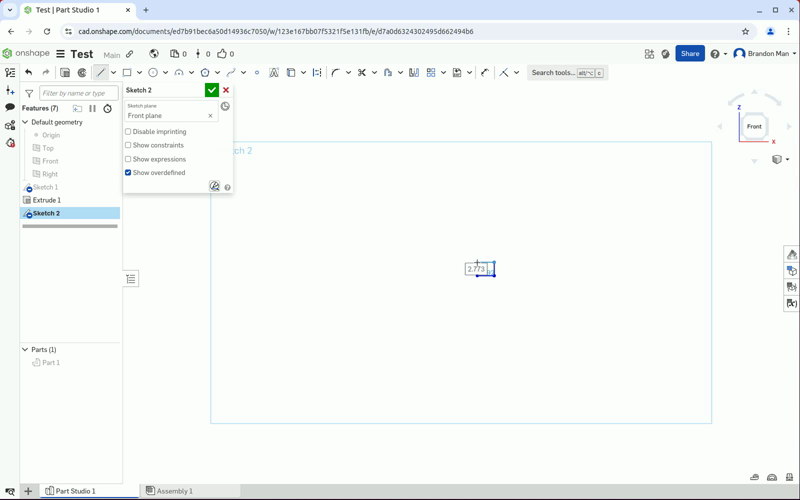
click(477, 262)
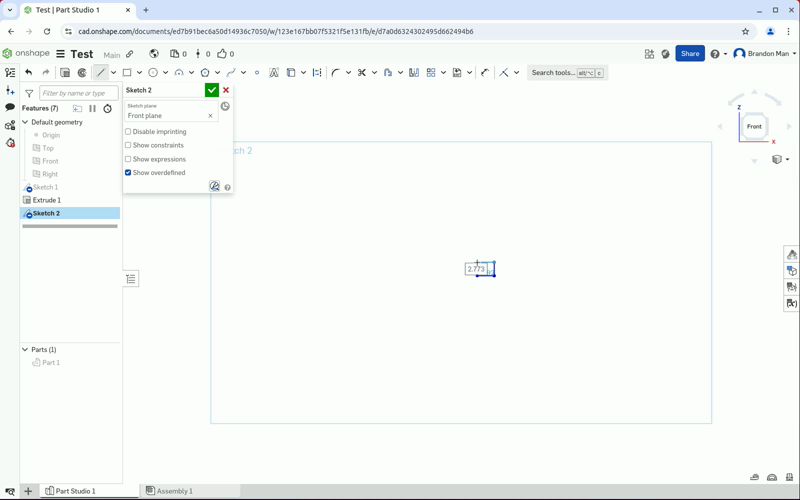
key_up(shift)
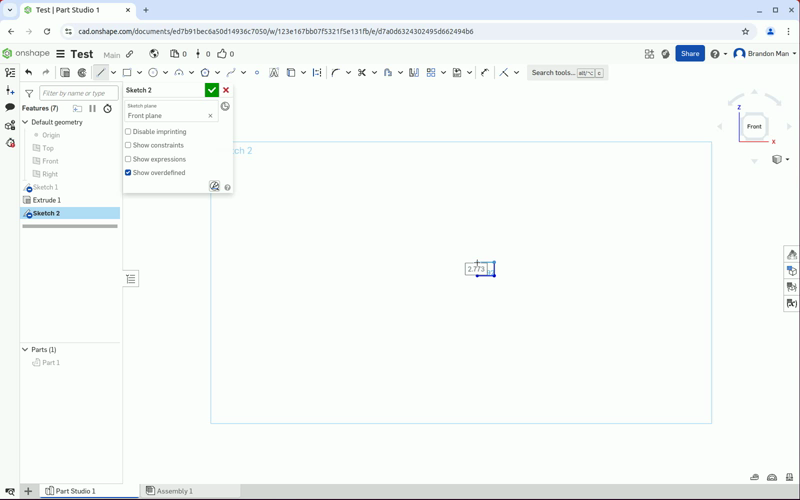
mouse_move(507, 262)
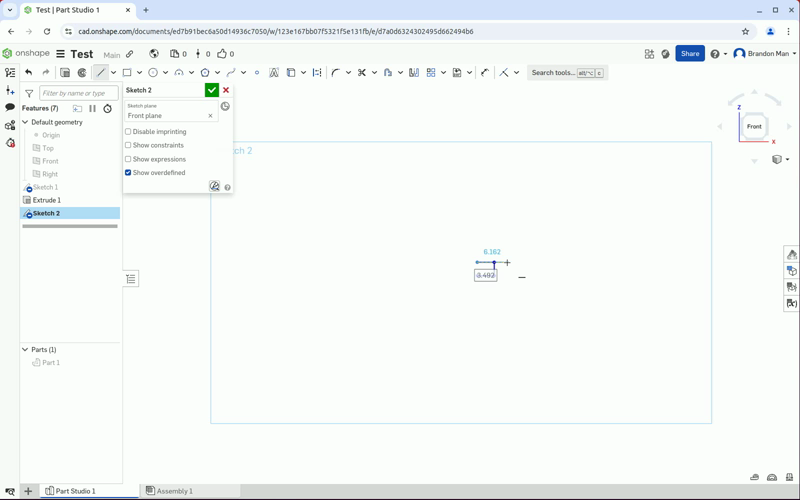
key_down(shift)
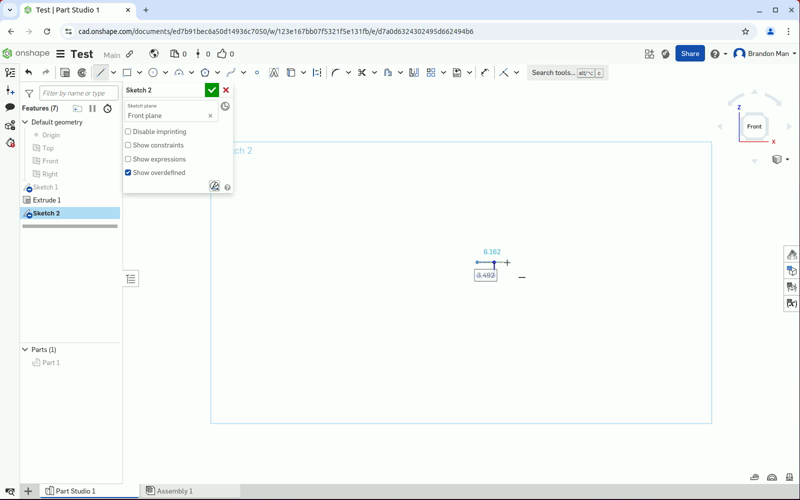
mouse_move(477, 275)
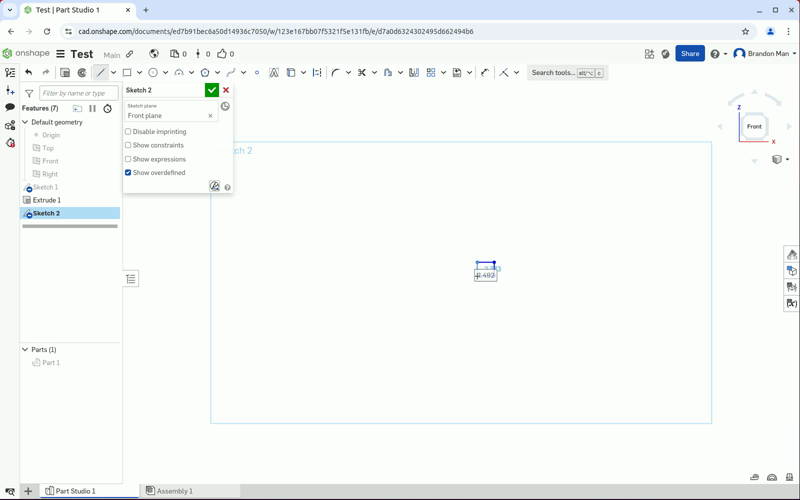
key_up(shift)
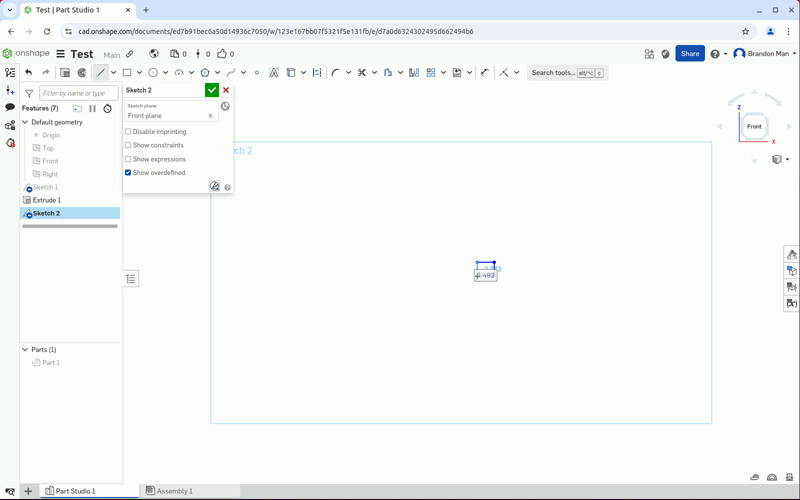
click(477, 275)
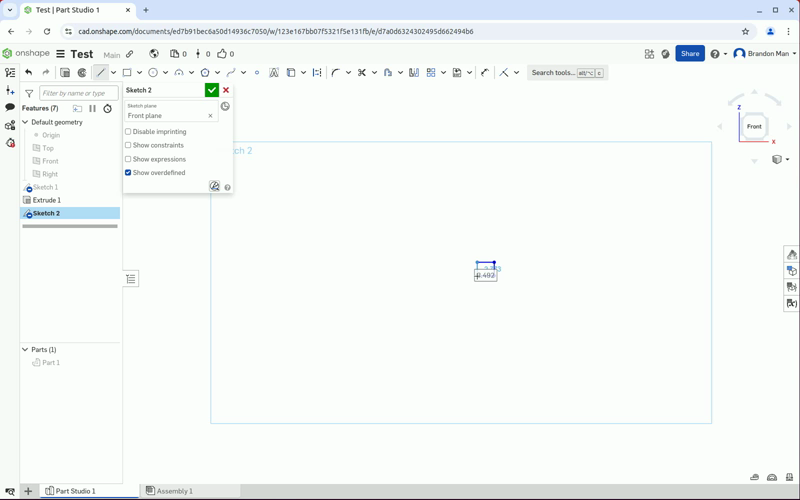
key(esc)
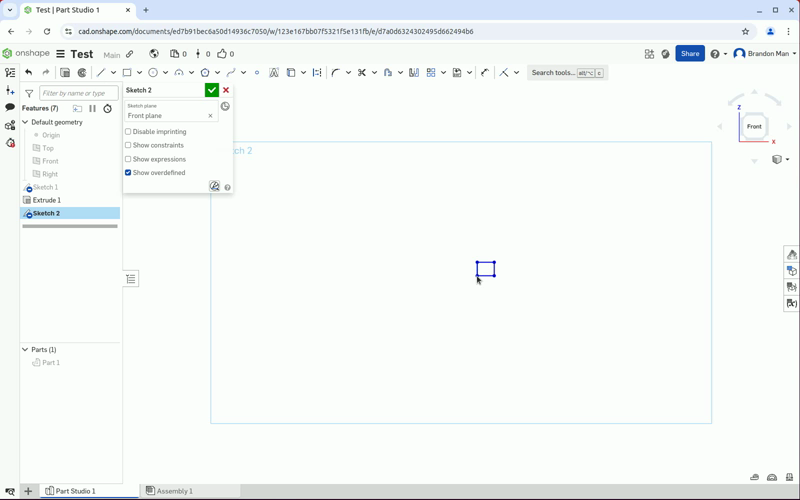
mouse_move(480, 272)
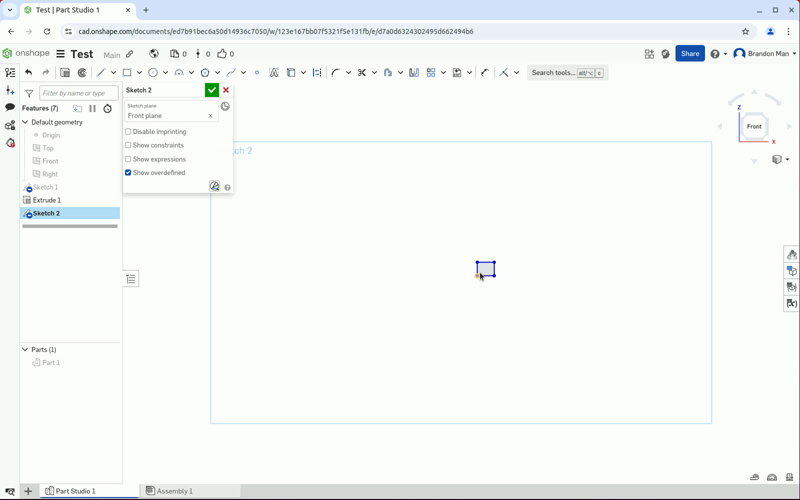
scroll(6)
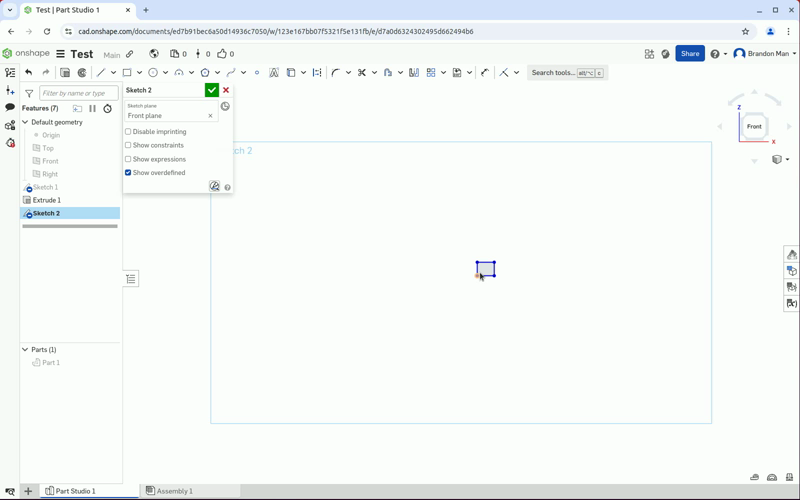
scroll(6)
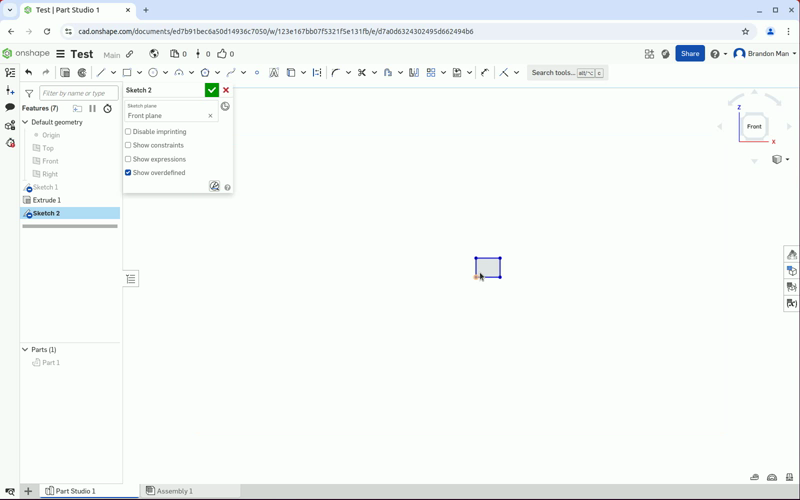
scroll(6)
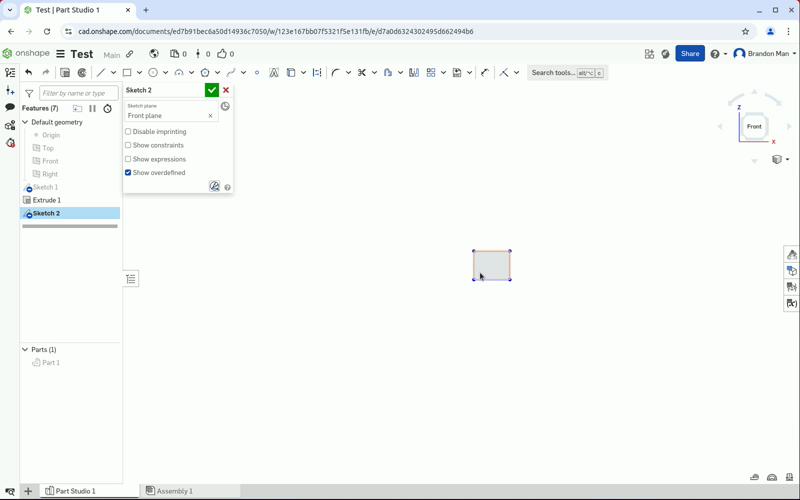
scroll(6)
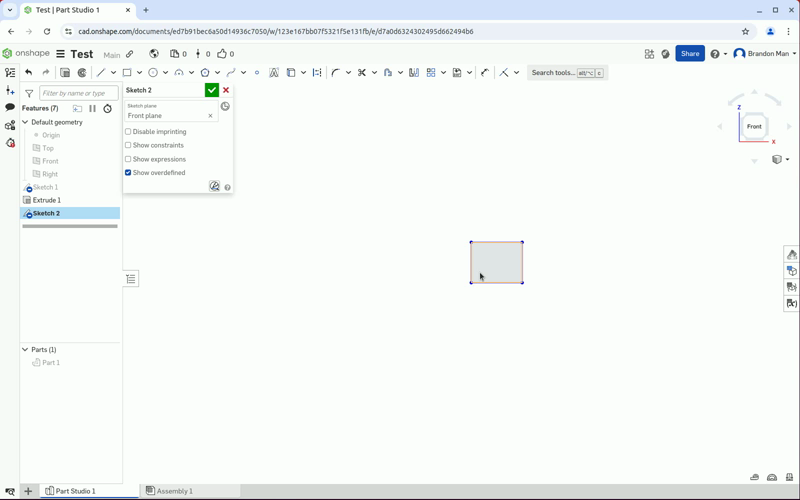
scroll(6)
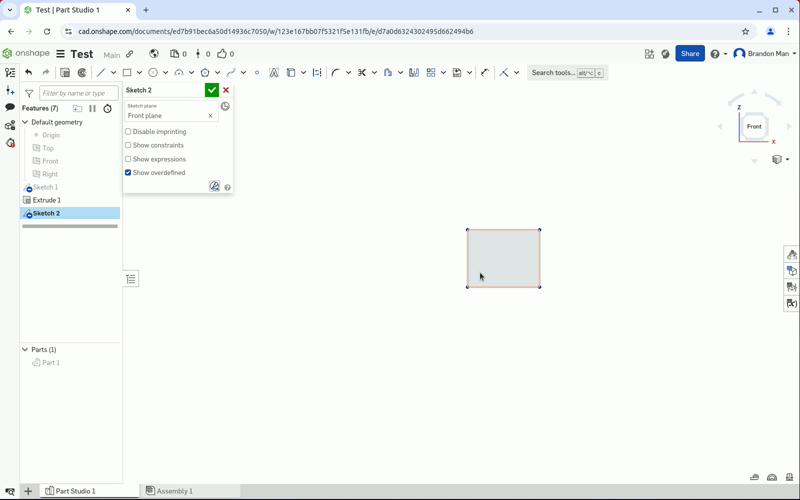
scroll(6)
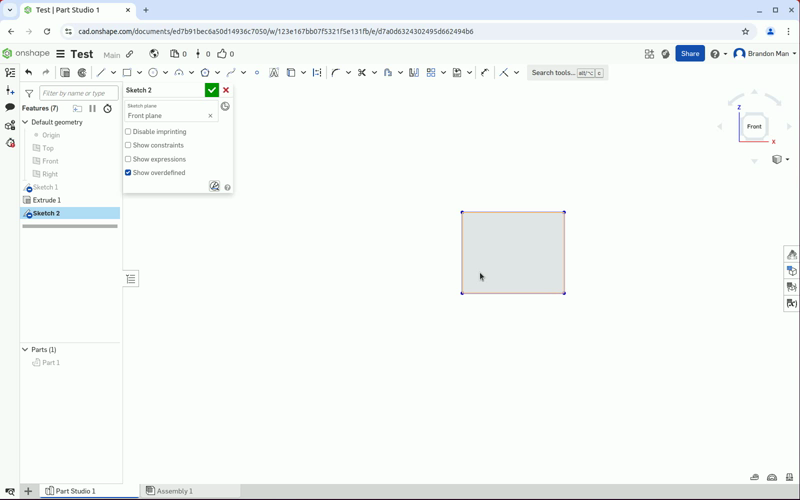
scroll(6)
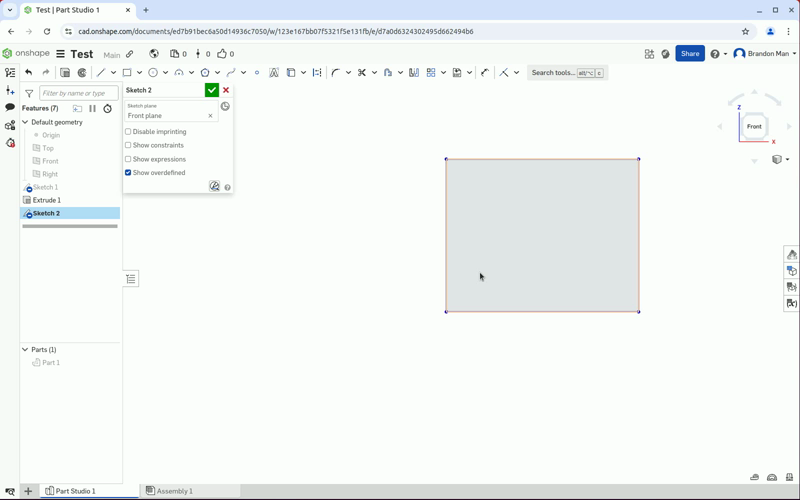
click(480, 272)
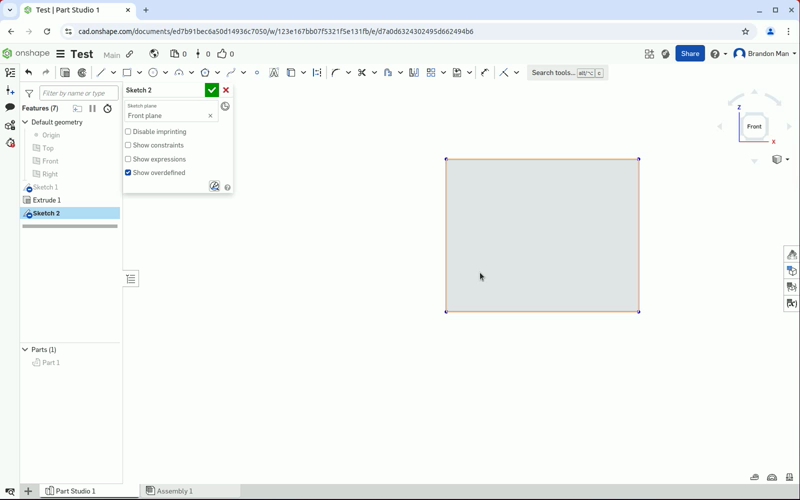
scroll(-6)
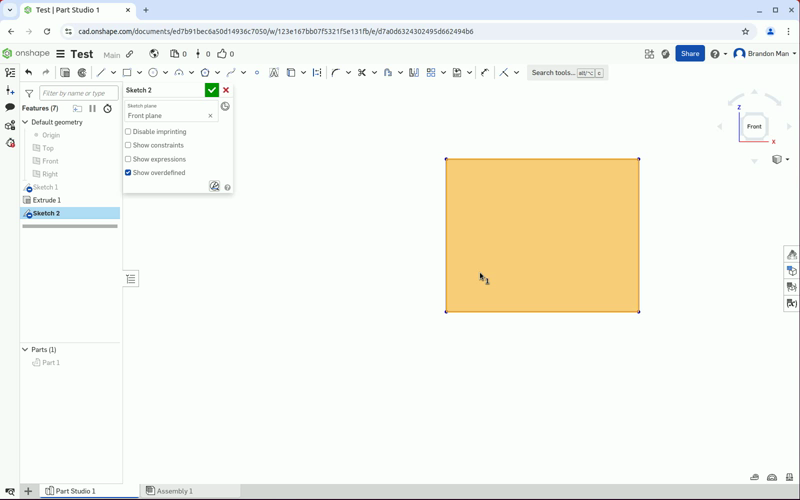
scroll(-6)
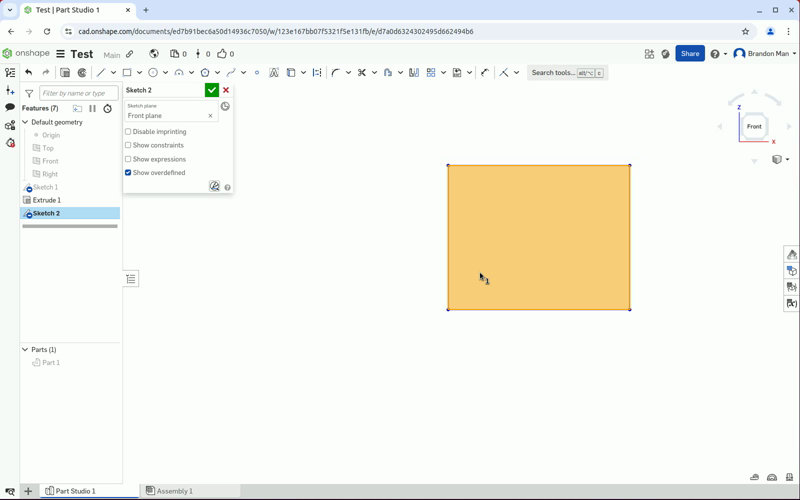
scroll(-6)
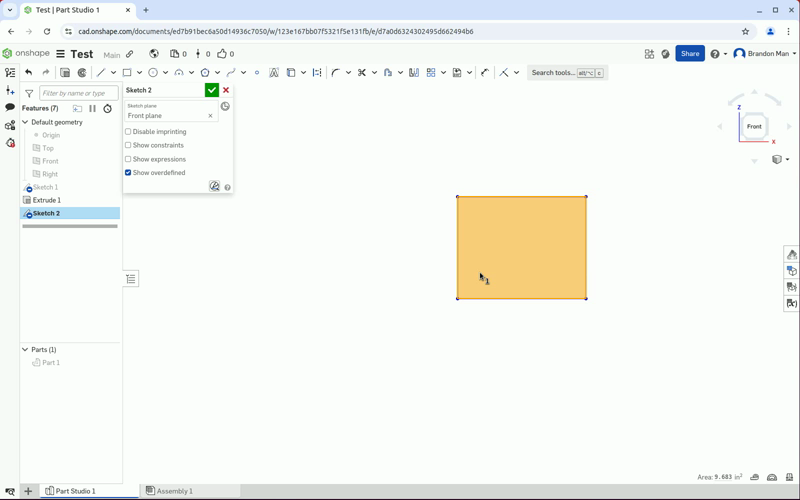
scroll(-6)
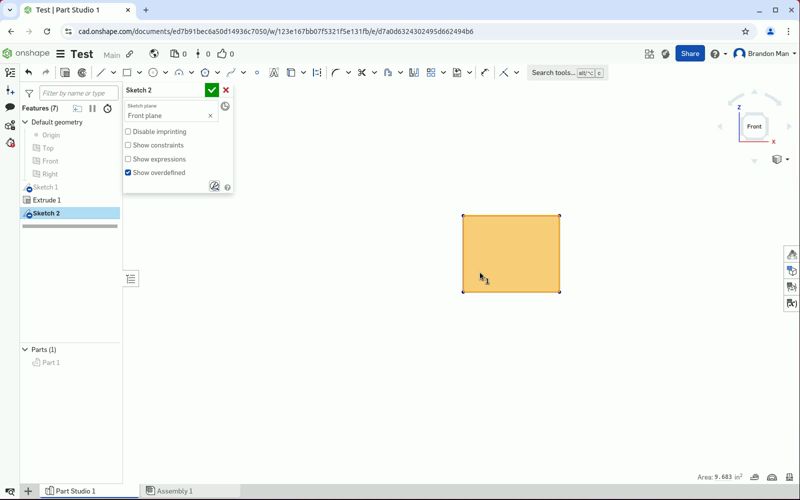
scroll(-6)
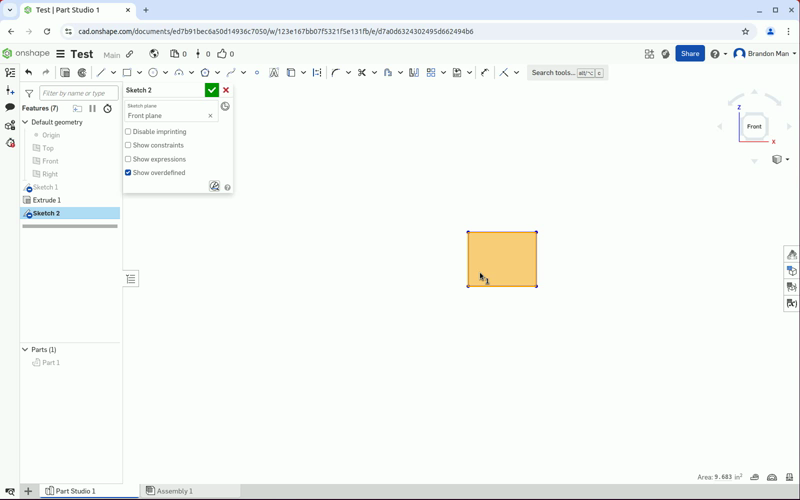
scroll(-6)
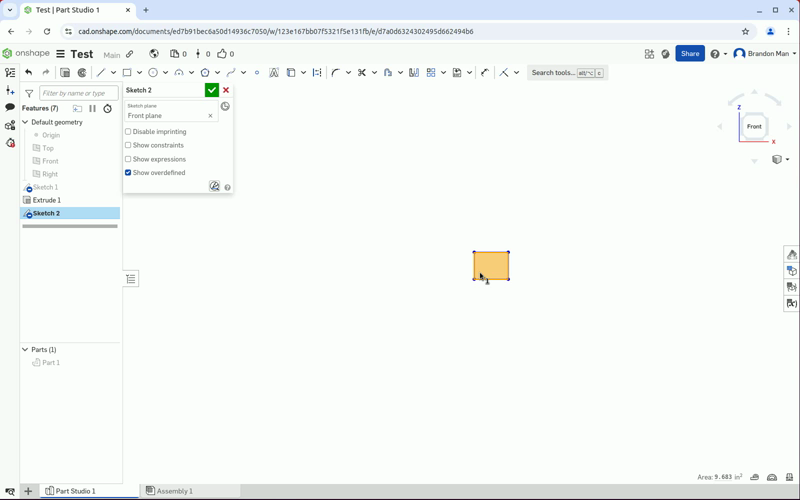
scroll(-6)
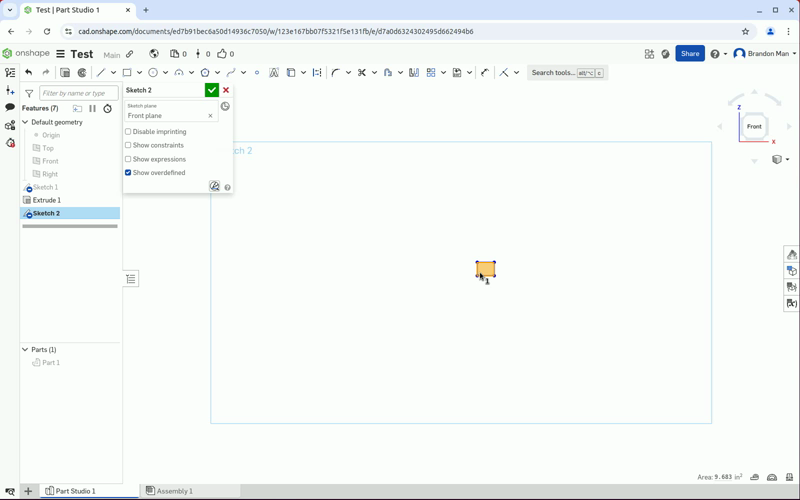
mouse_move(73, 352)
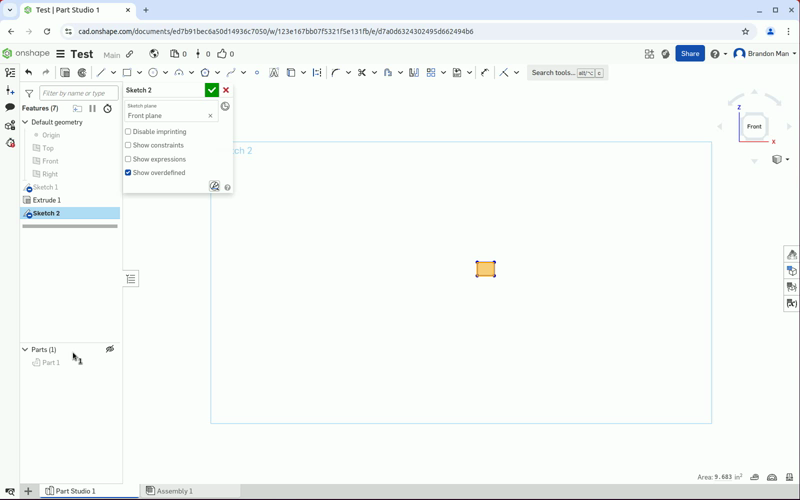
key(shift+y)
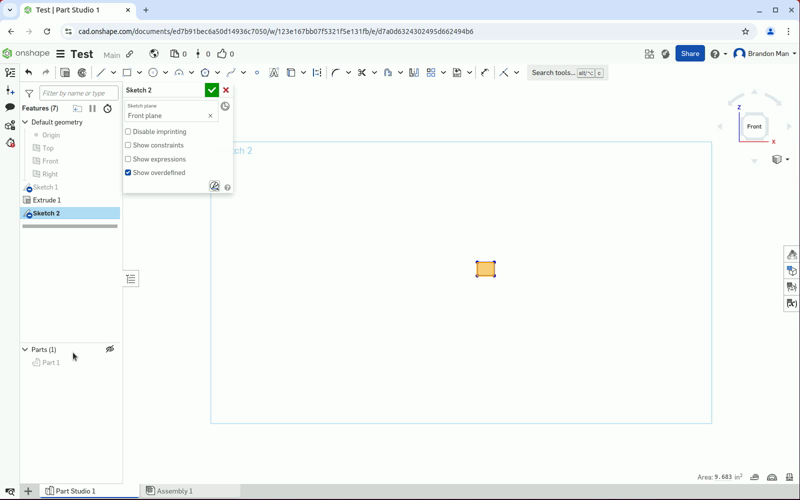
key(shift+e)
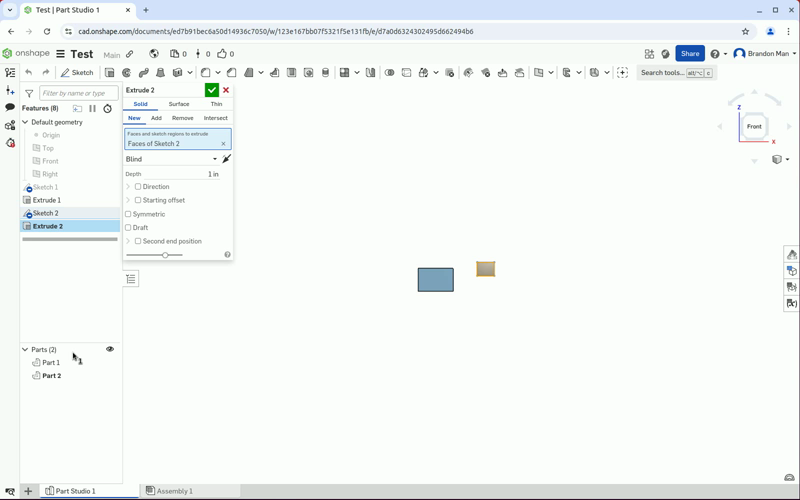
mouse_move(143, 106)
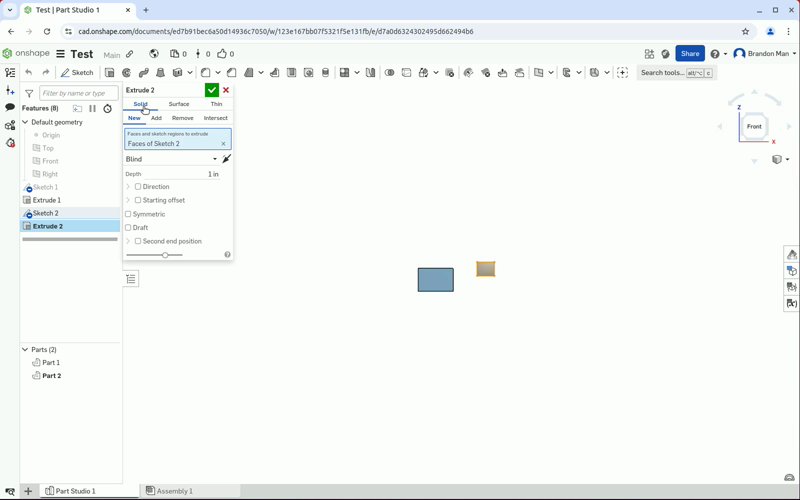
click(143, 106)
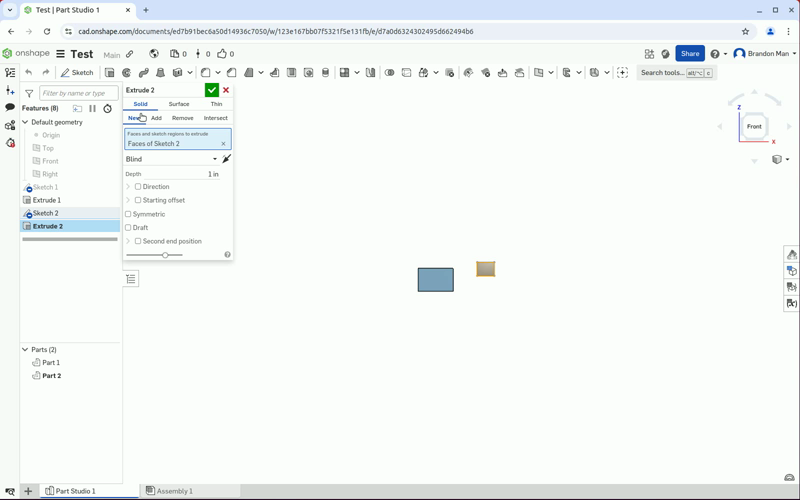
mouse_move(137, 120)
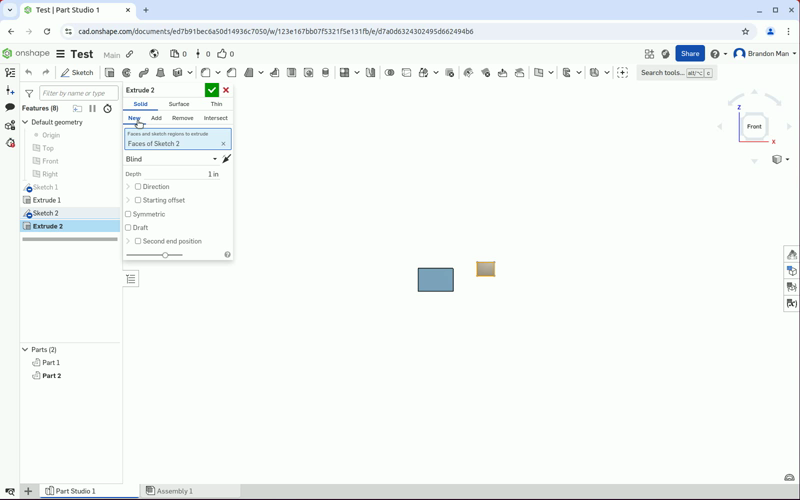
click(137, 120)
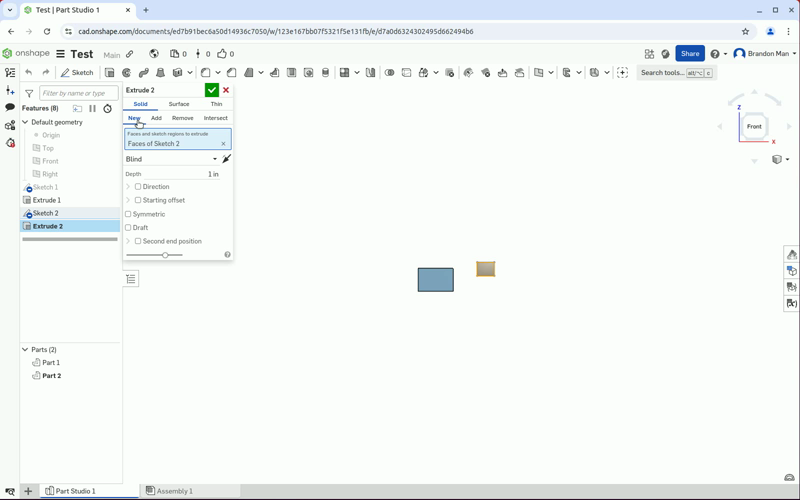
key(tab, 4)
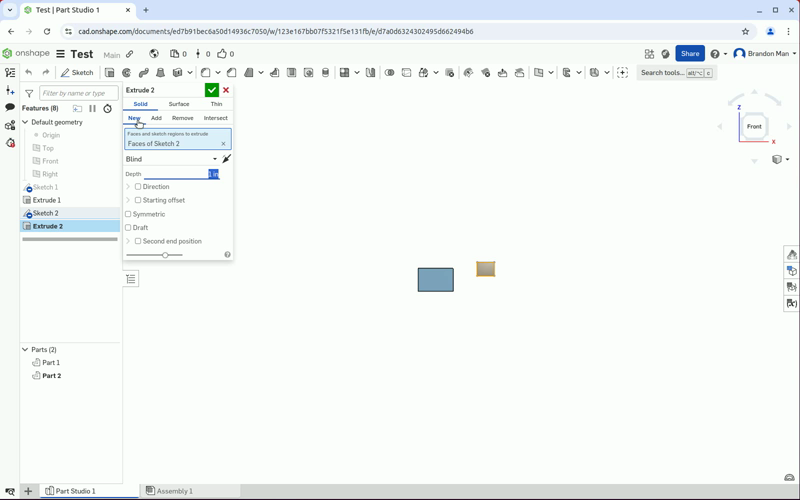
text(2.407)
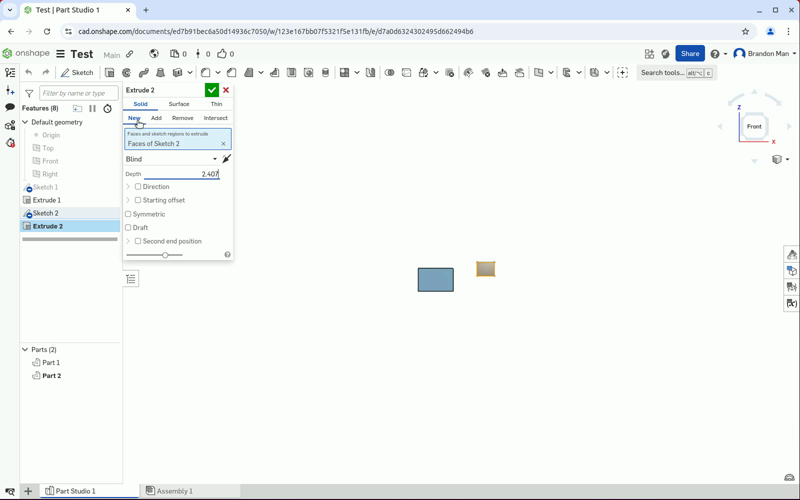
key(enter)
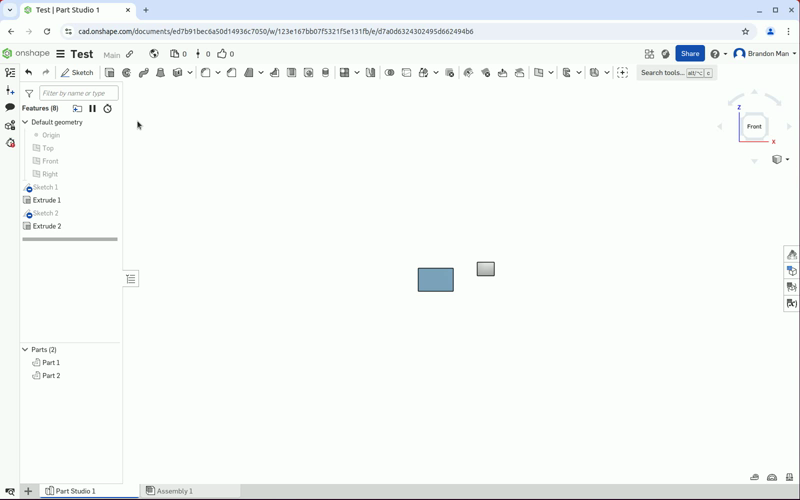
key(shift+h)
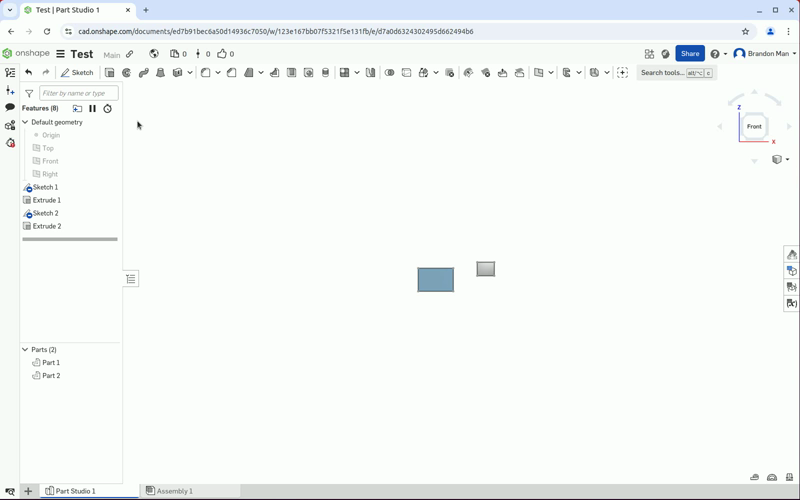
key(shift+h)
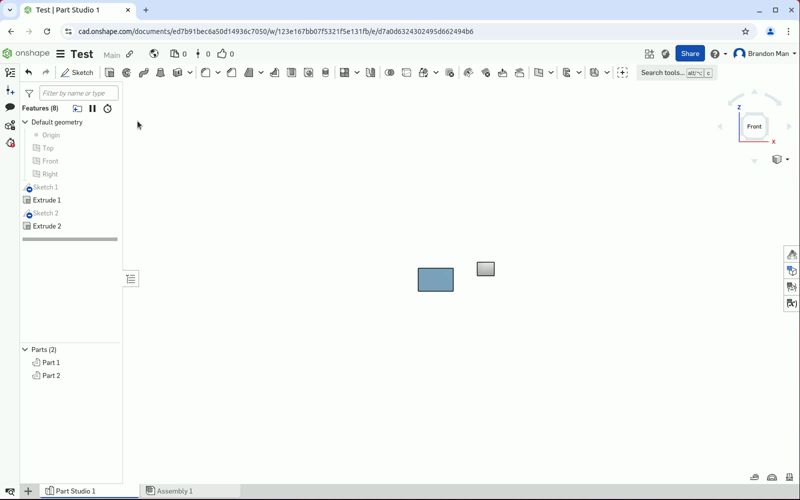
mouse_move(73, 189)
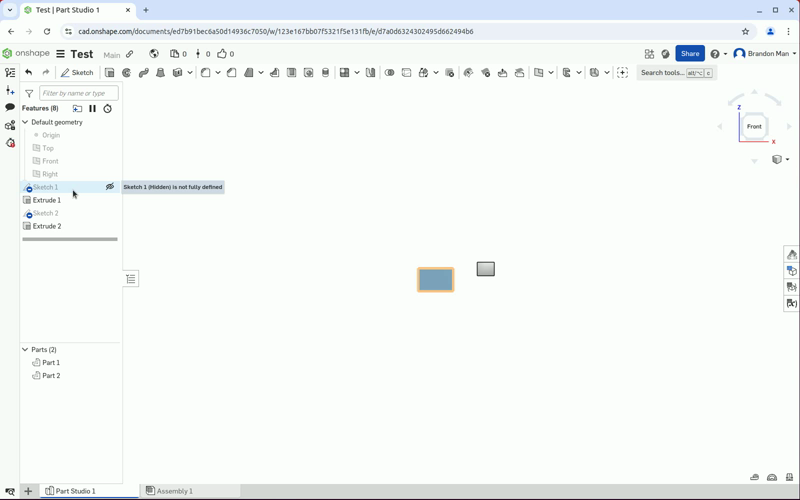
click(73, 189)
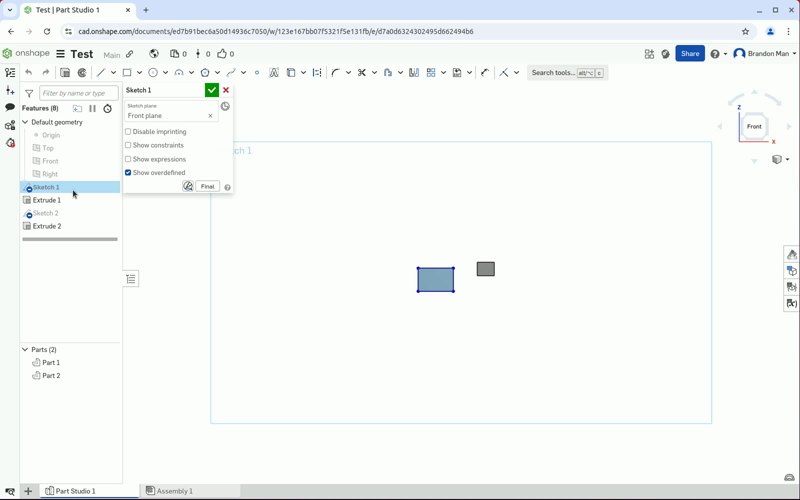
mouse_move(229, 92)
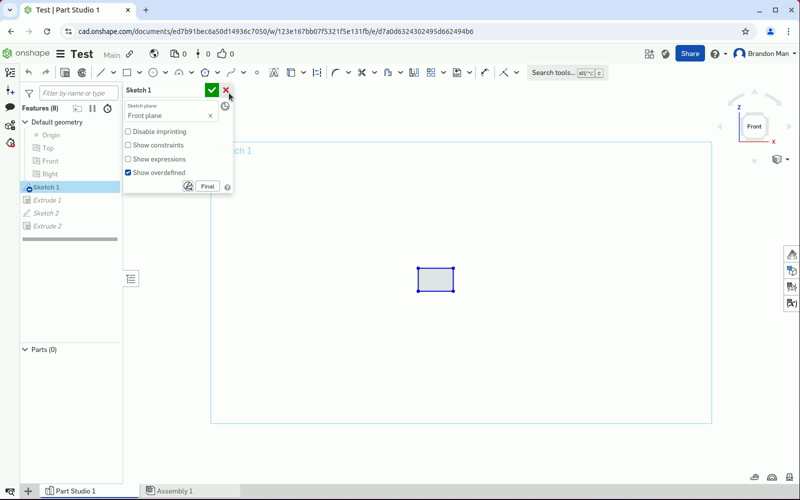
click(229, 92)
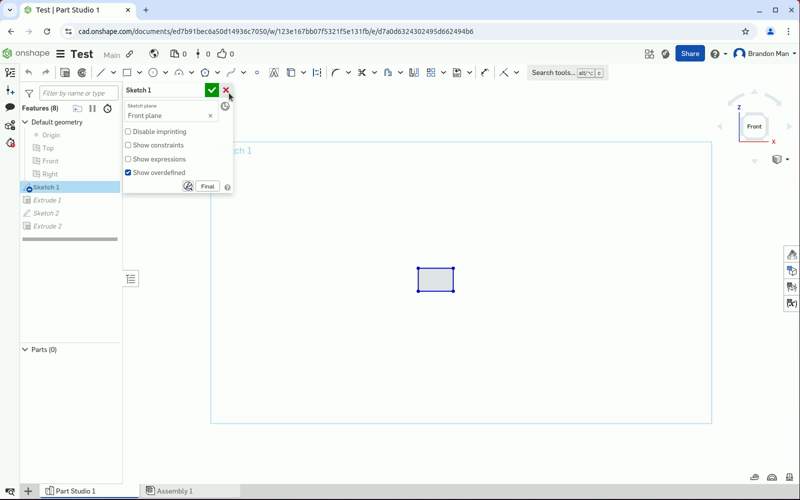
key(shift+s)
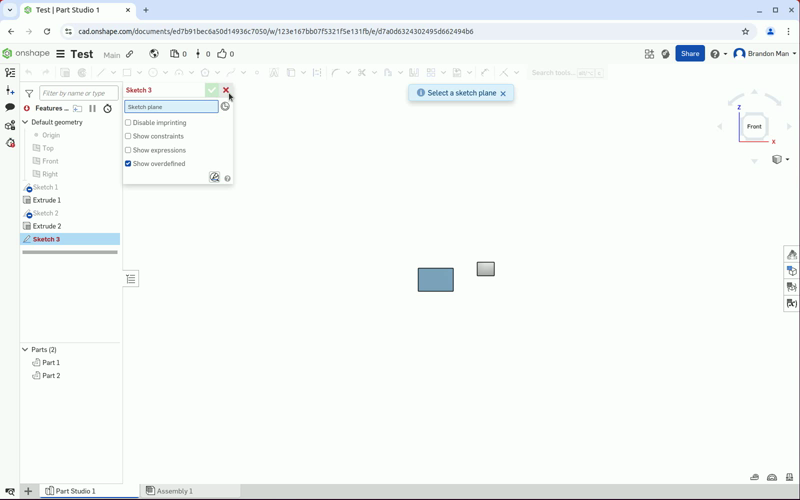
mouse_move(73, 163)
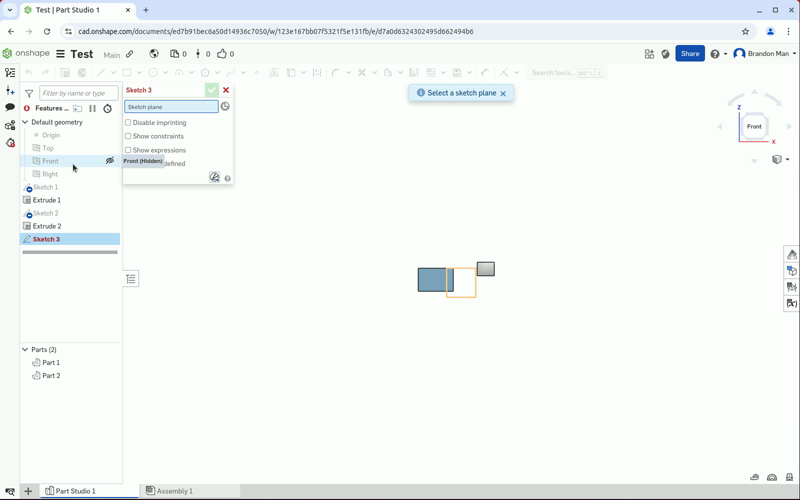
click(73, 163)
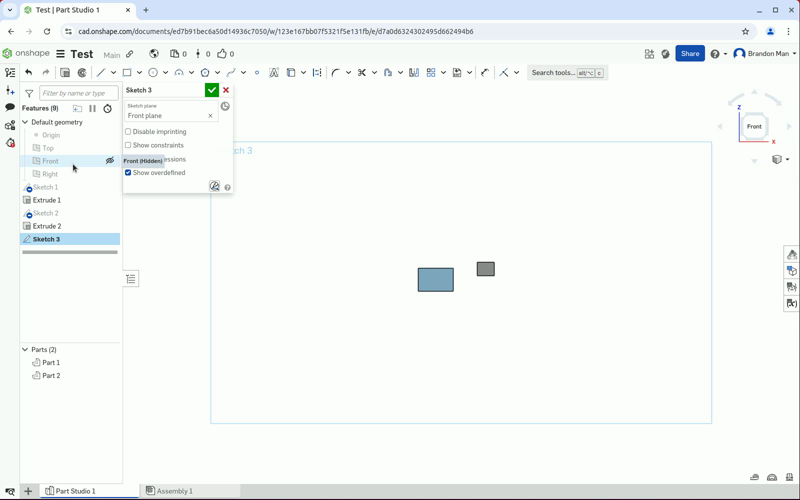
mouse_move(73, 352)
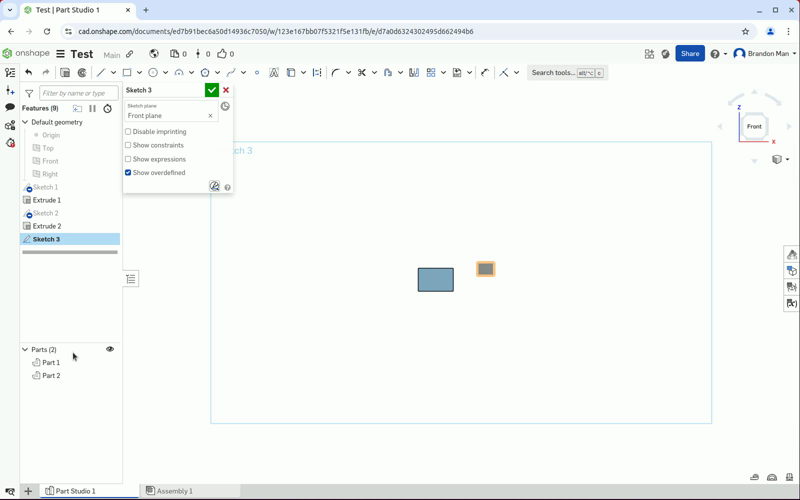
key(y)
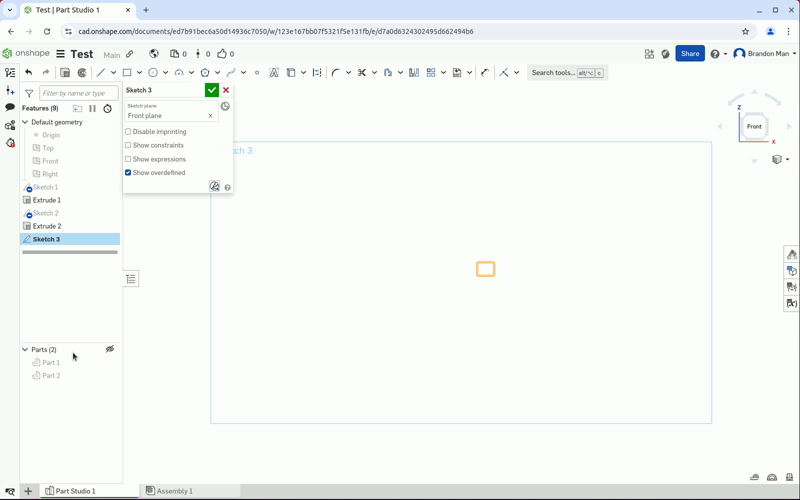
key(l)
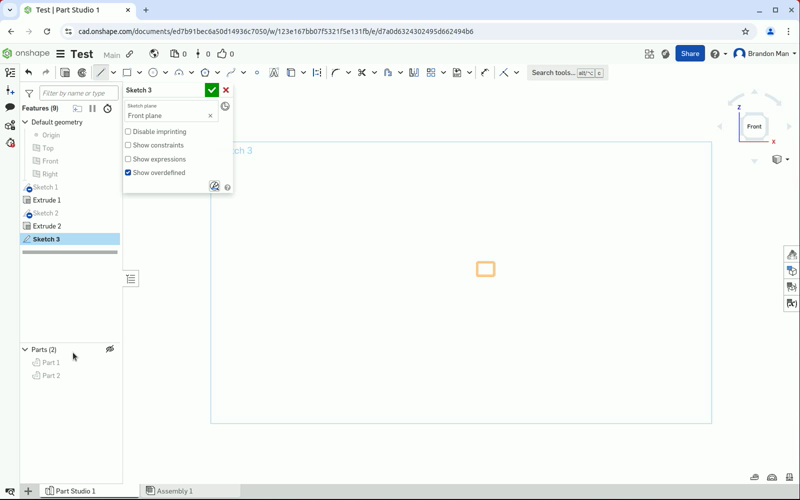
key_down(shift)
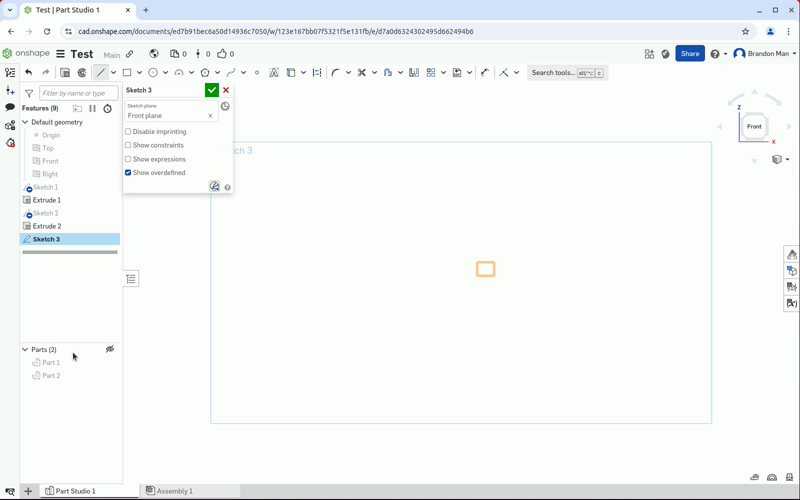
mouse_move(348, 311)
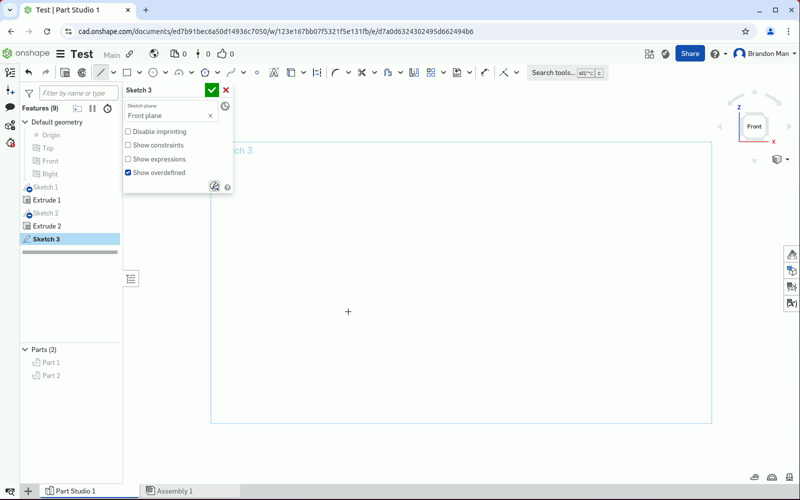
click(348, 311)
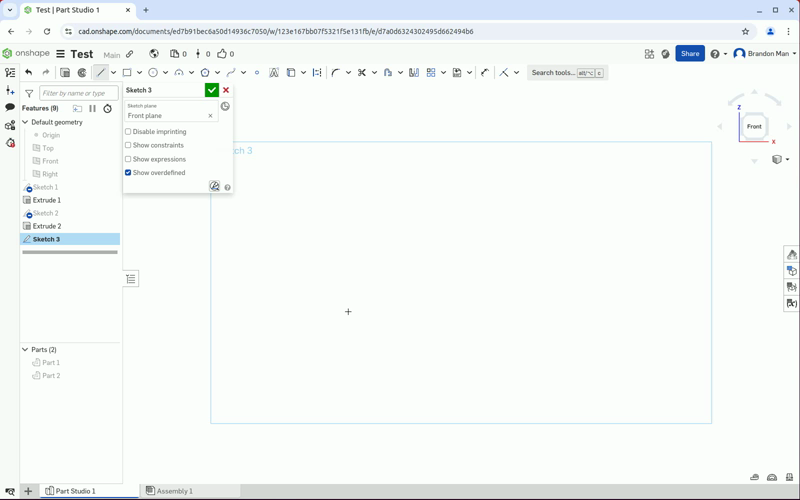
key_up(shift)
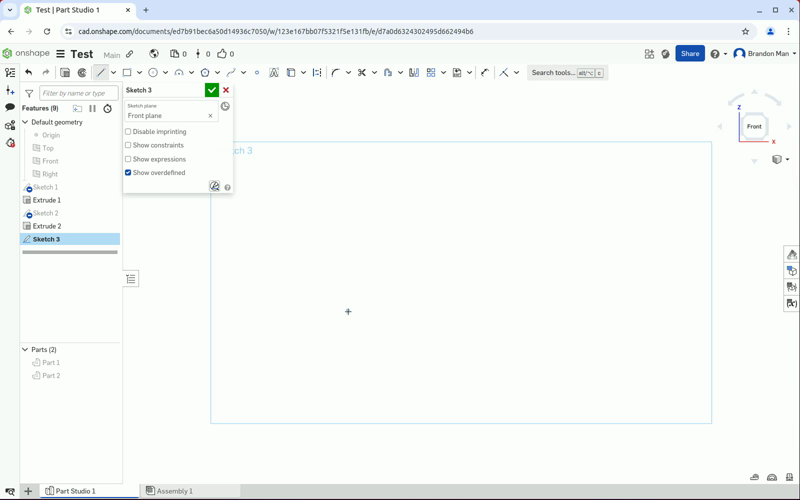
key_down(shift)
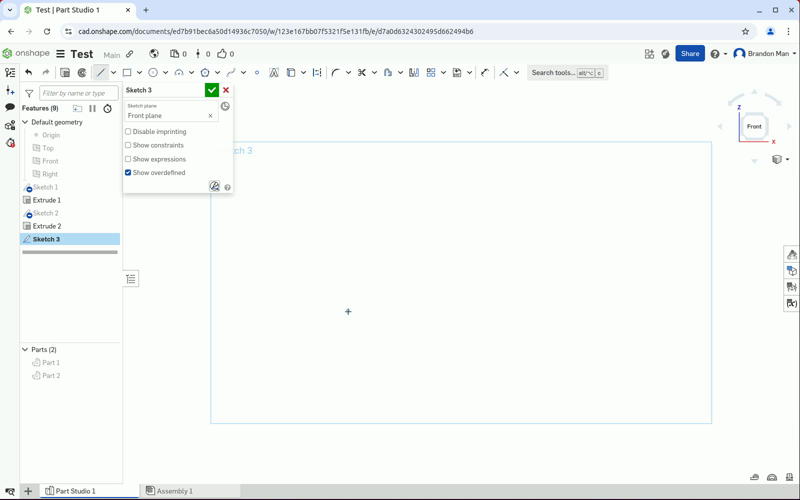
mouse_move(378, 311)
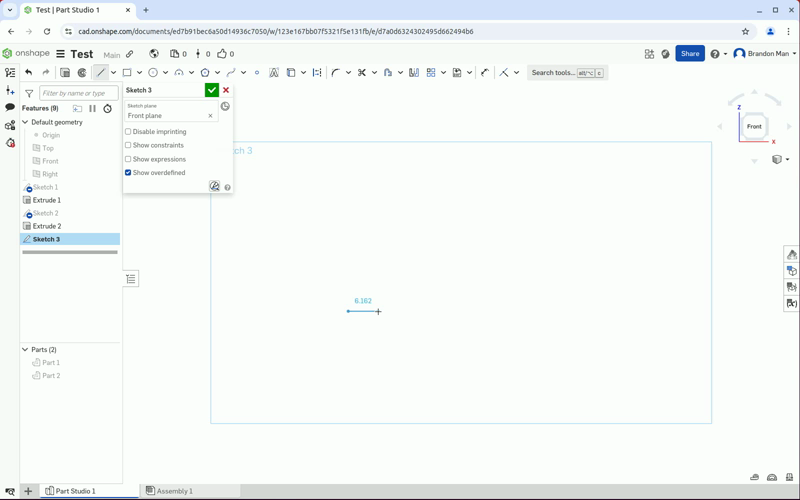
mouse_move(391, 311)
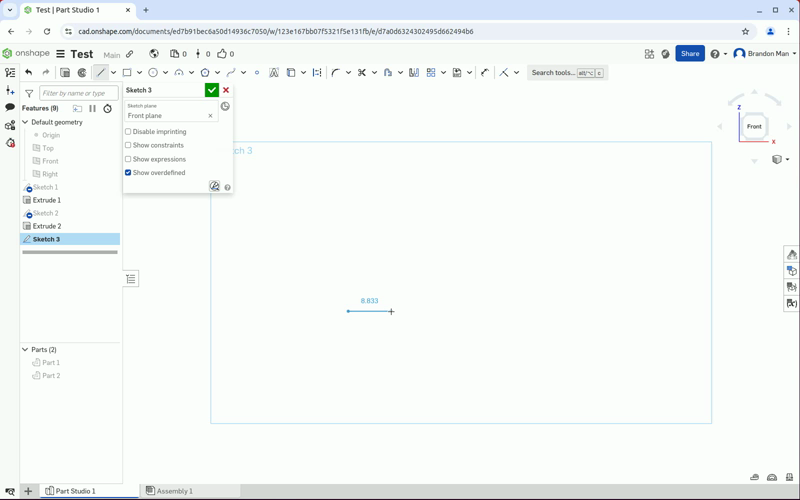
click(391, 311)
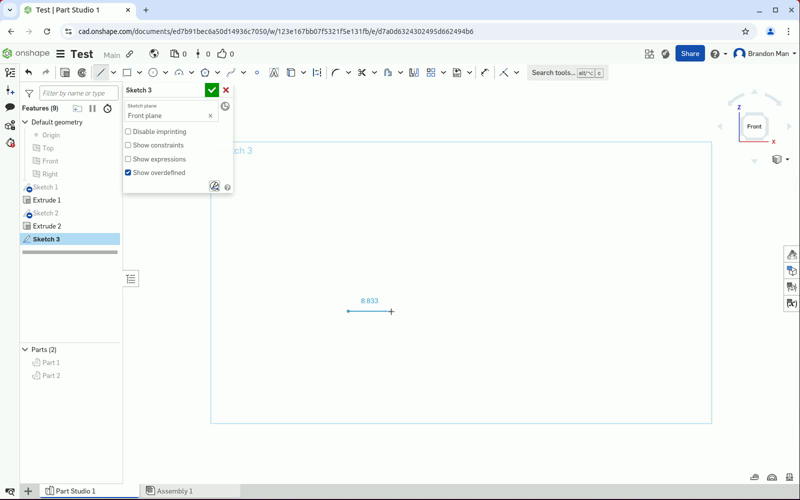
key_up(shift)
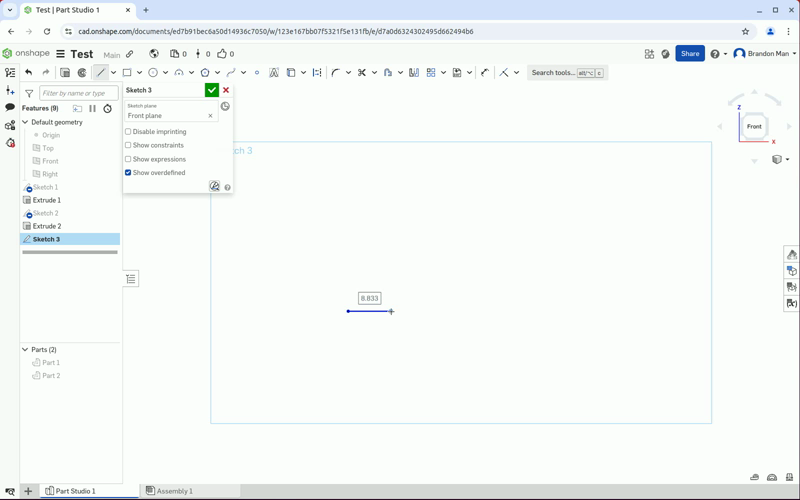
key_down(shift)
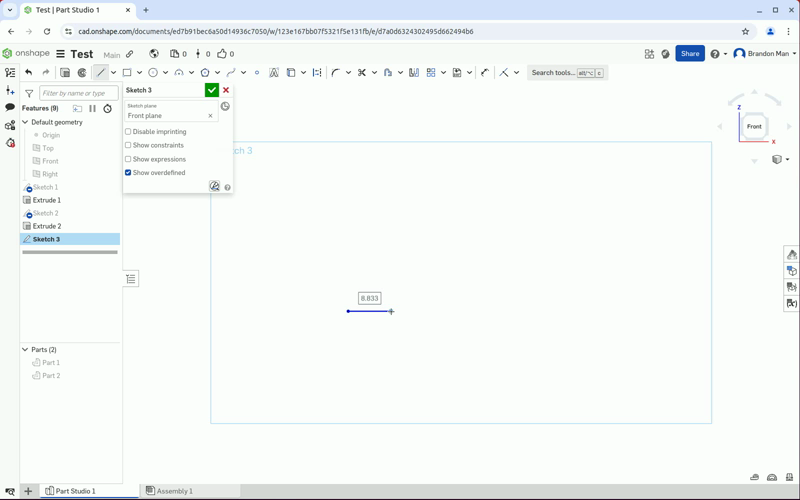
mouse_move(421, 311)
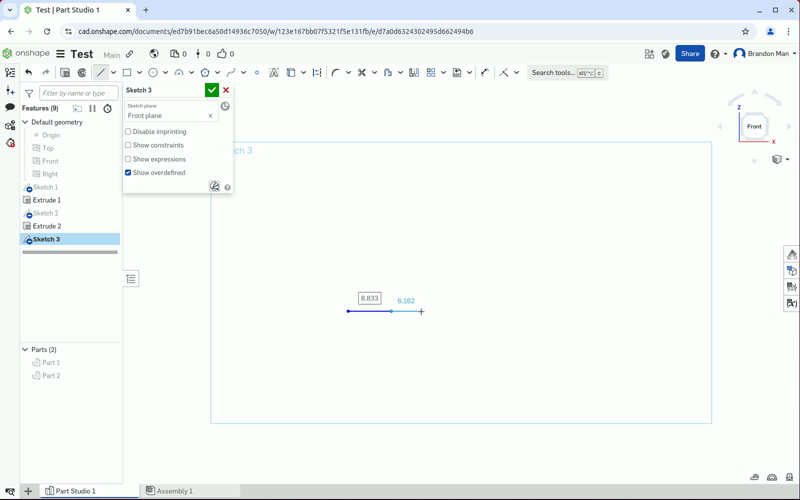
mouse_move(391, 272)
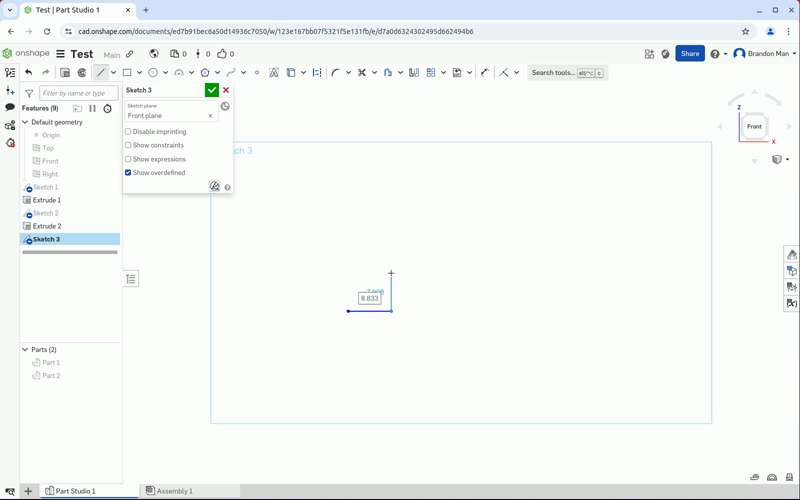
click(391, 272)
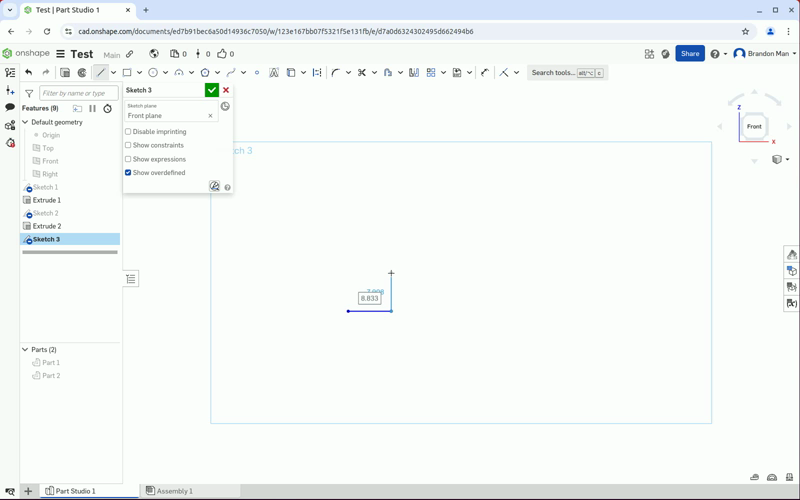
key_up(shift)
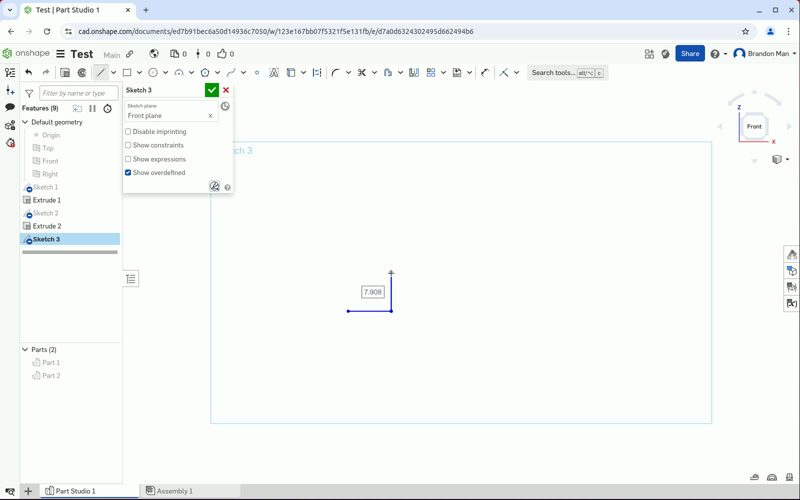
key_down(shift)
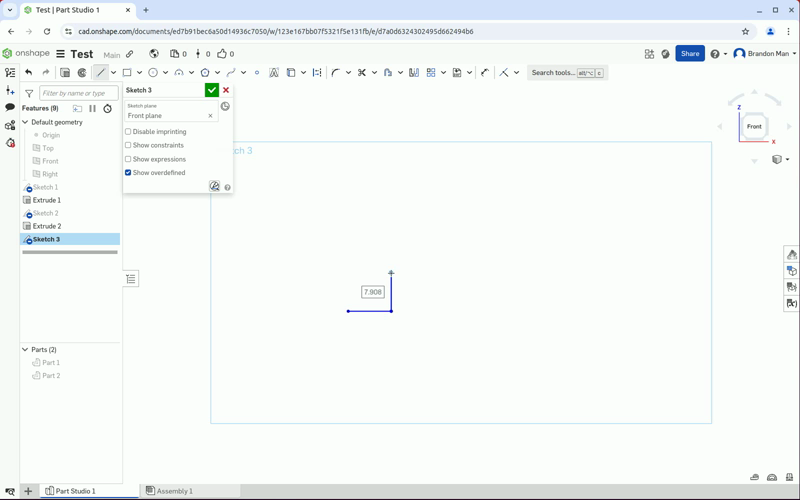
mouse_move(421, 272)
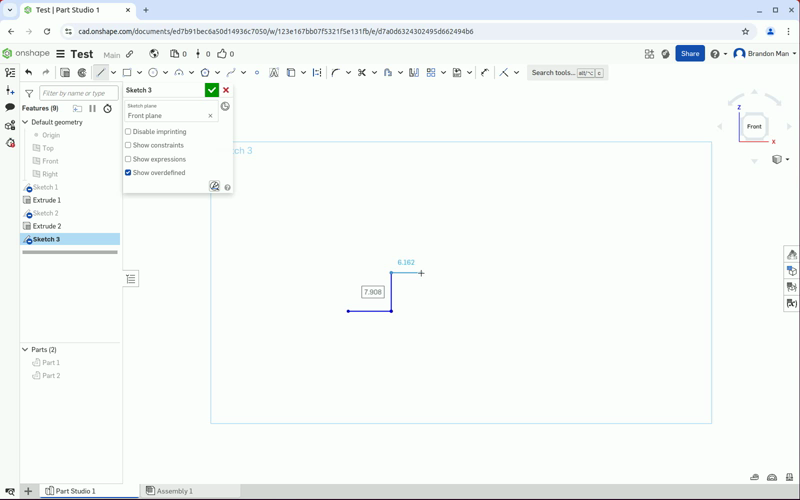
mouse_move(348, 272)
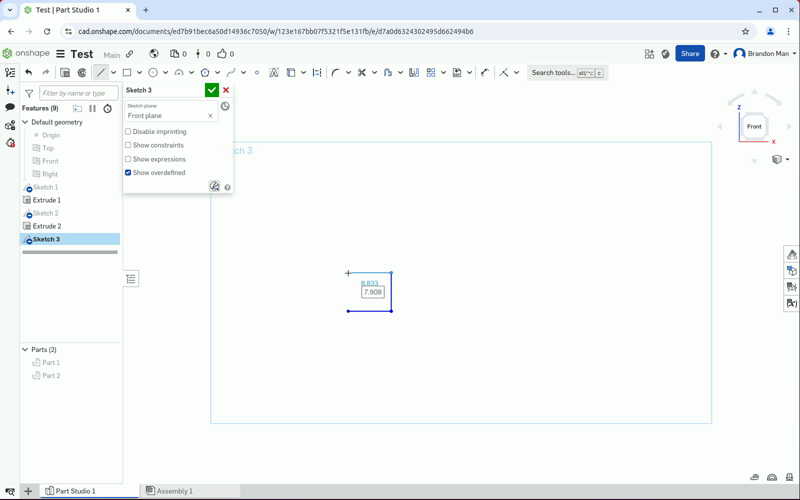
click(348, 272)
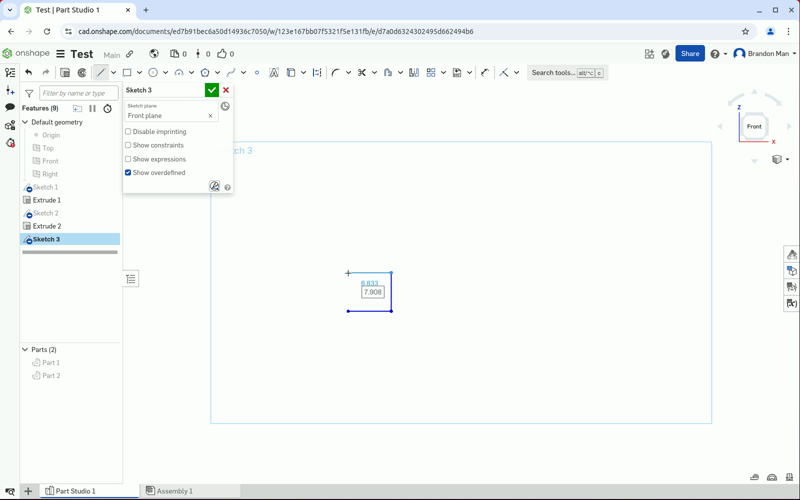
key_up(shift)
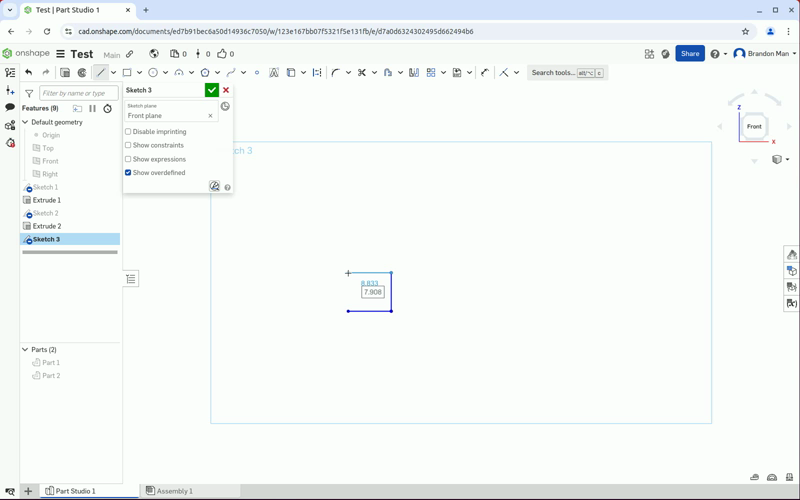
mouse_move(378, 272)
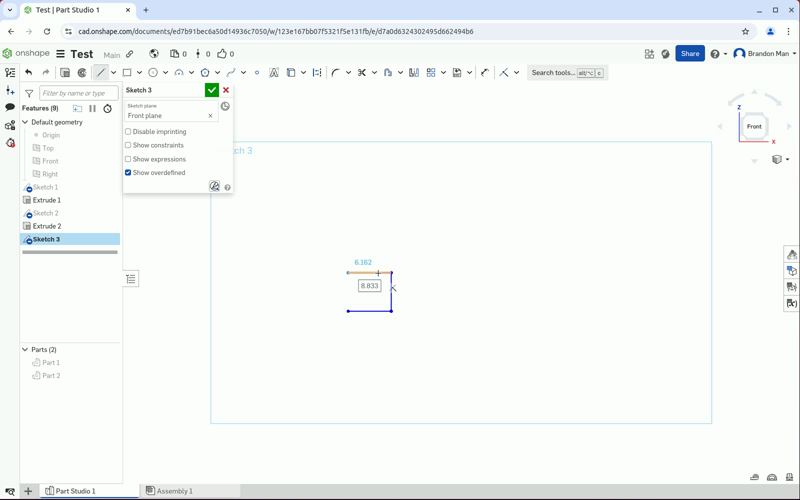
key_down(shift)
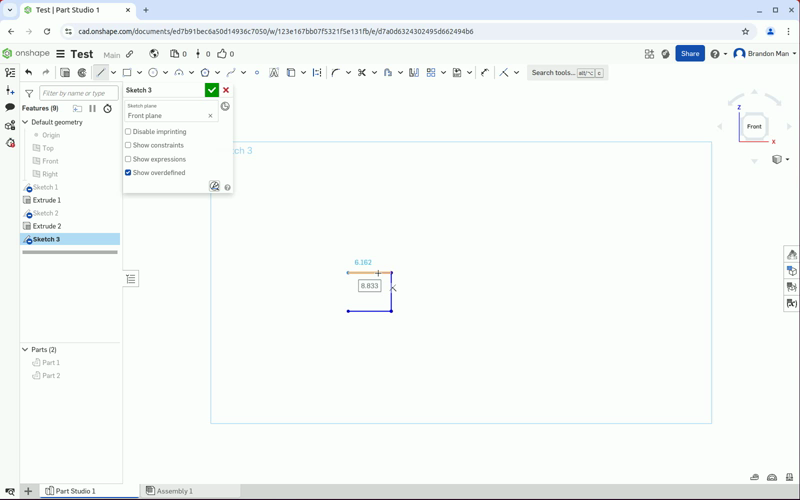
mouse_move(348, 311)
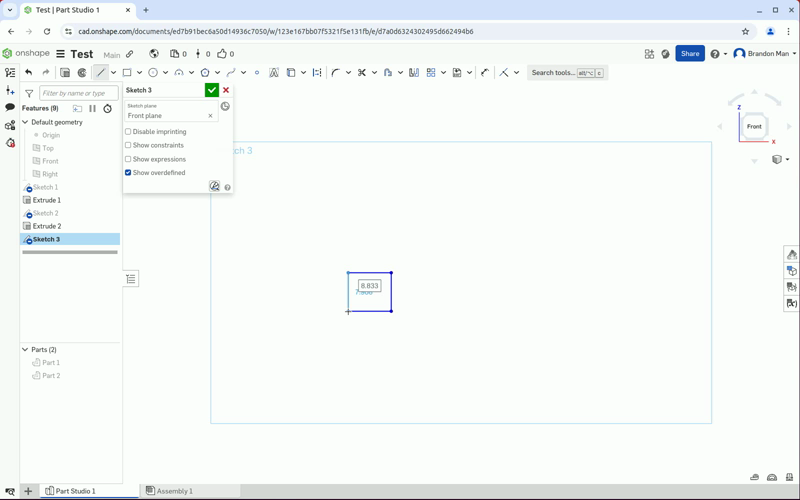
key_up(shift)
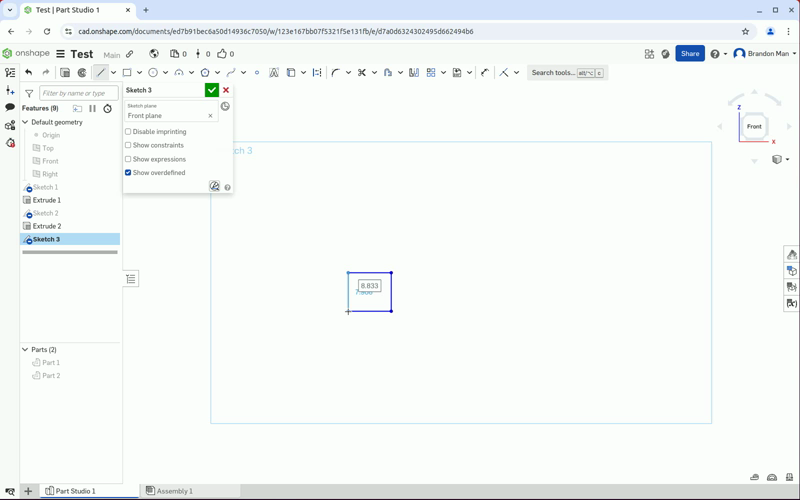
click(348, 311)
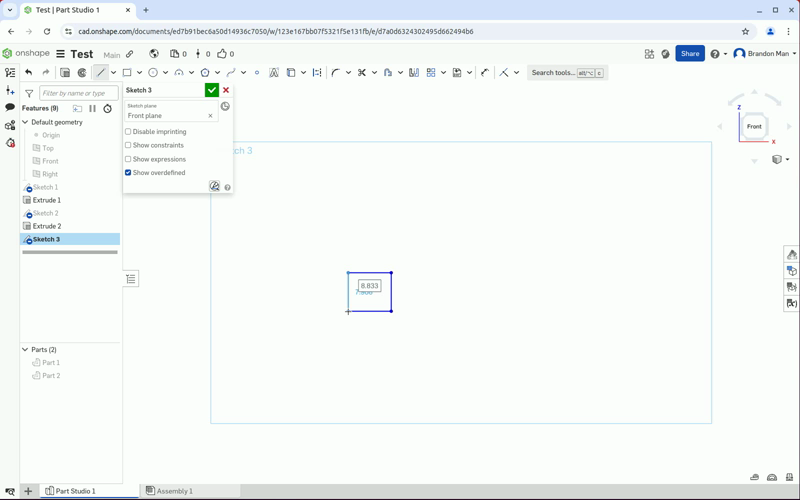
key(esc)
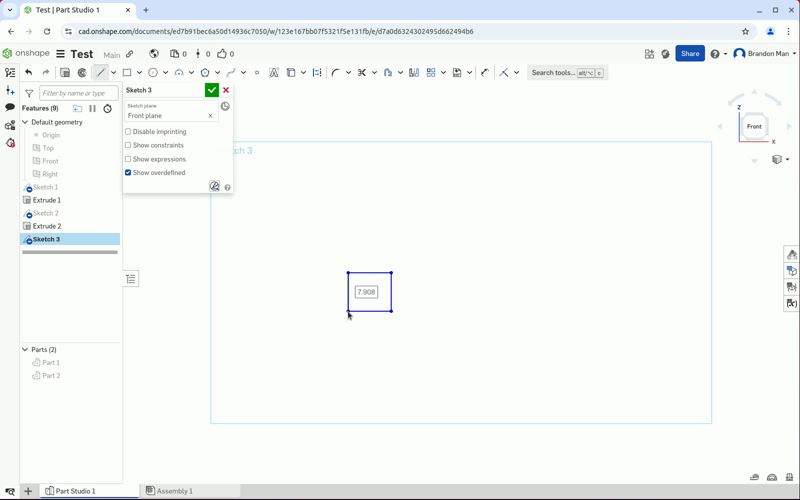
mouse_move(368, 278)
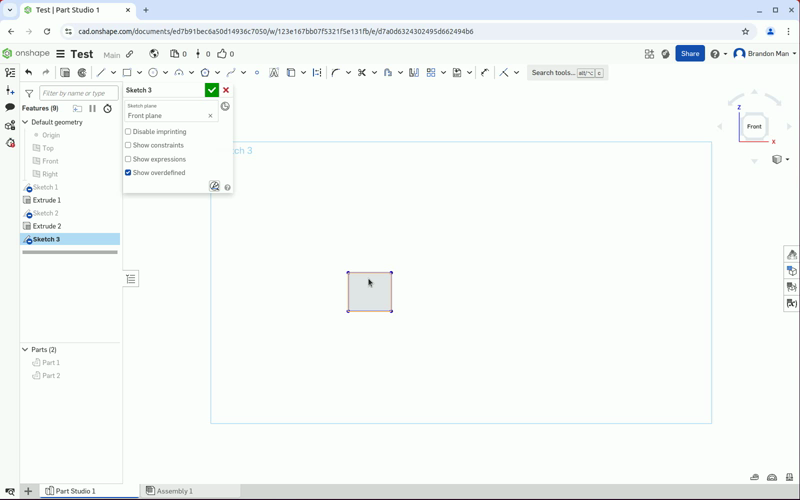
scroll(6)
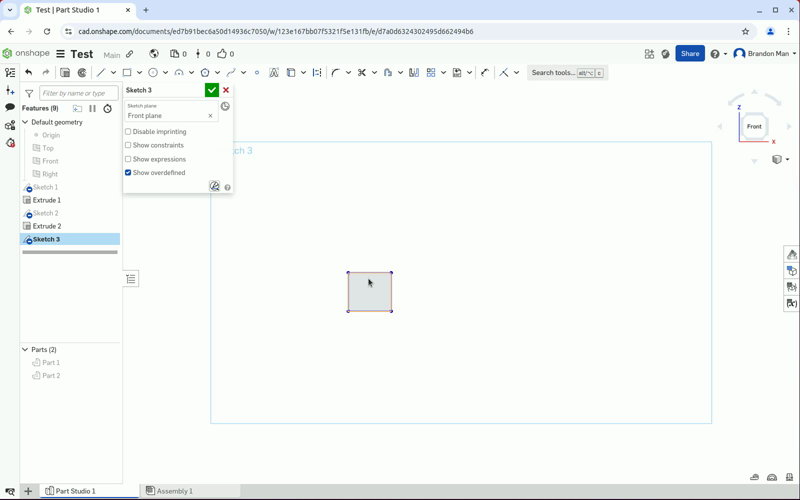
scroll(6)
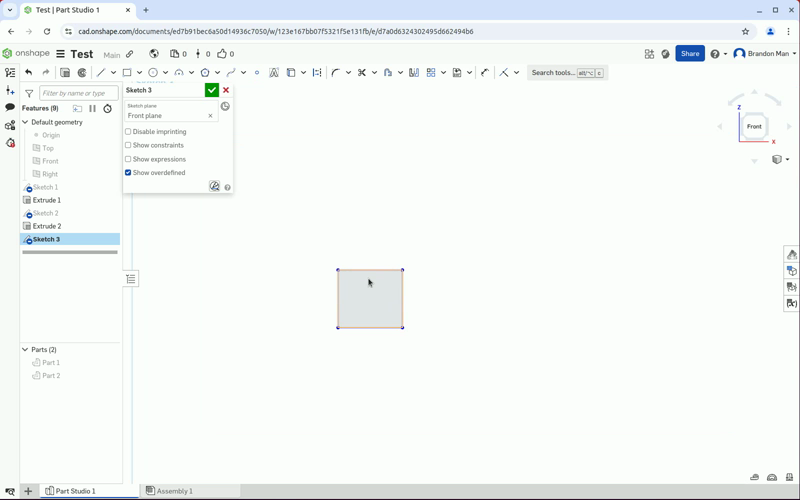
scroll(6)
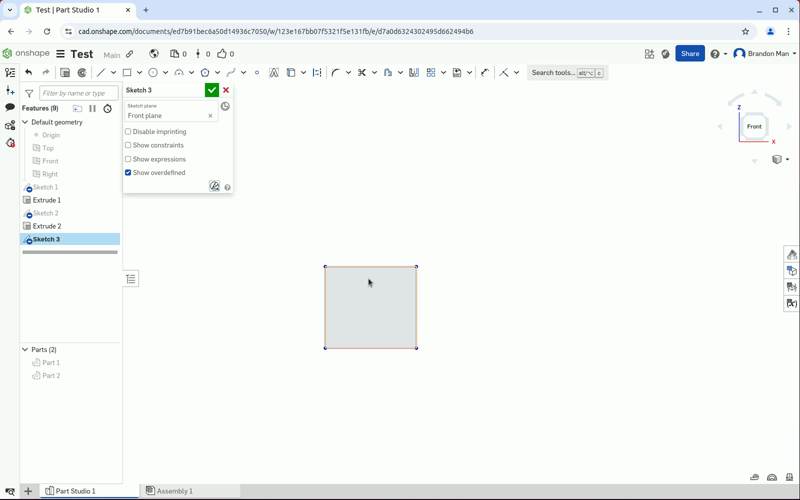
scroll(6)
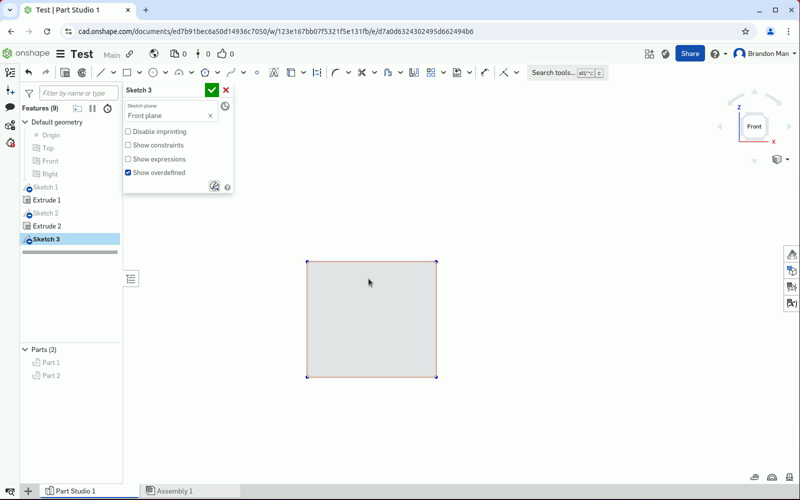
scroll(6)
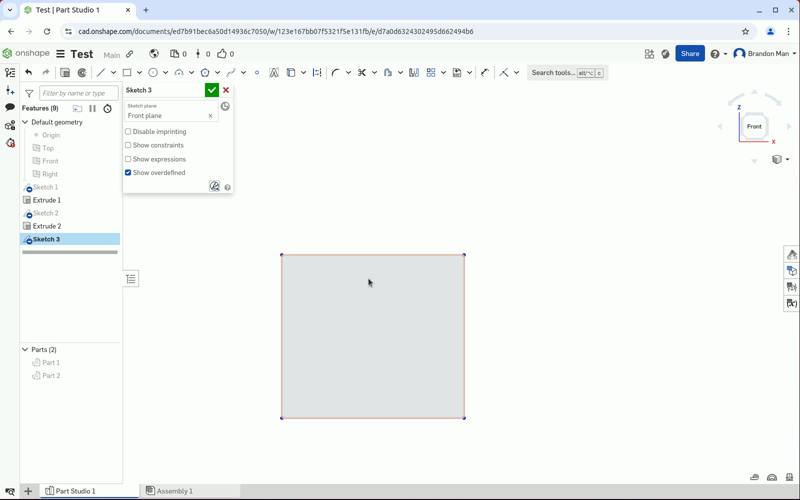
scroll(6)
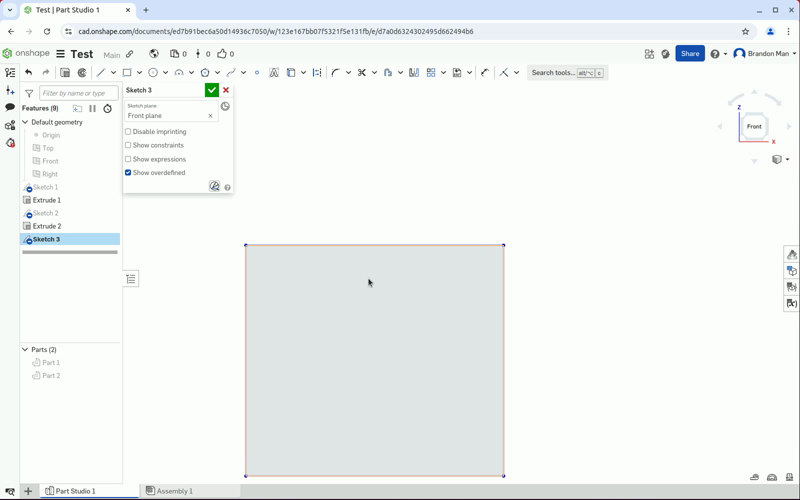
scroll(6)
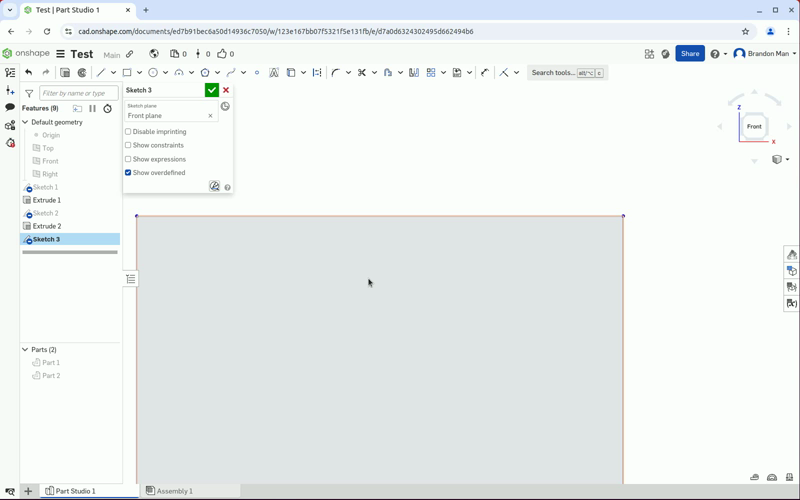
click(368, 278)
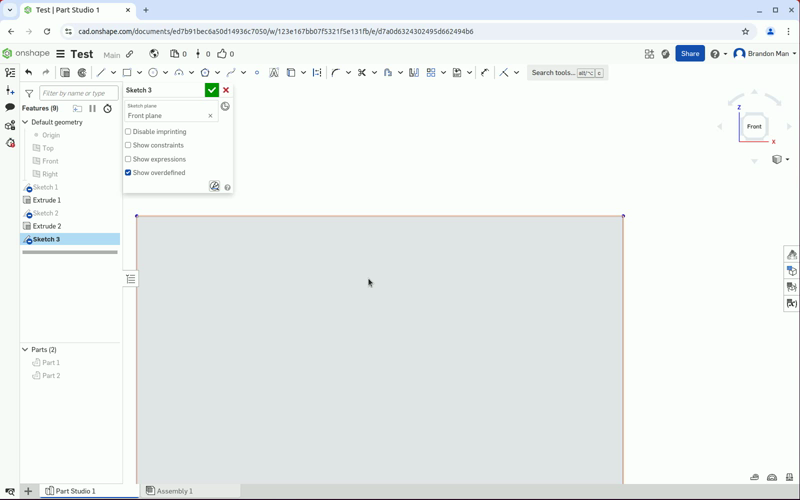
scroll(-6)
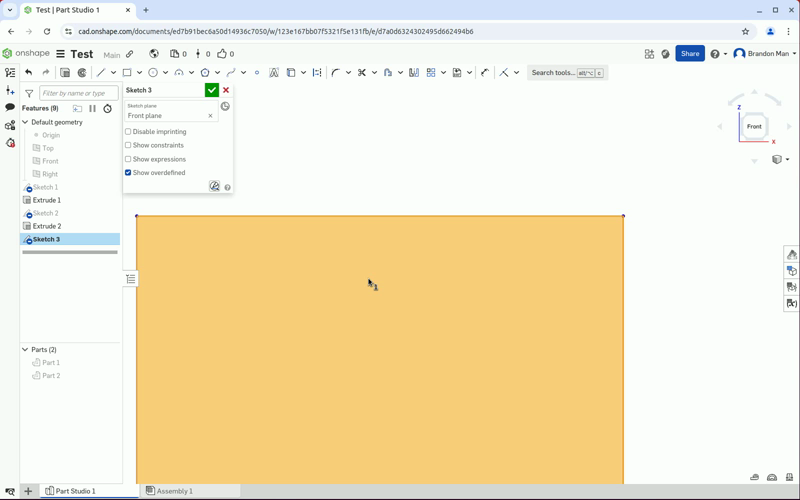
scroll(-6)
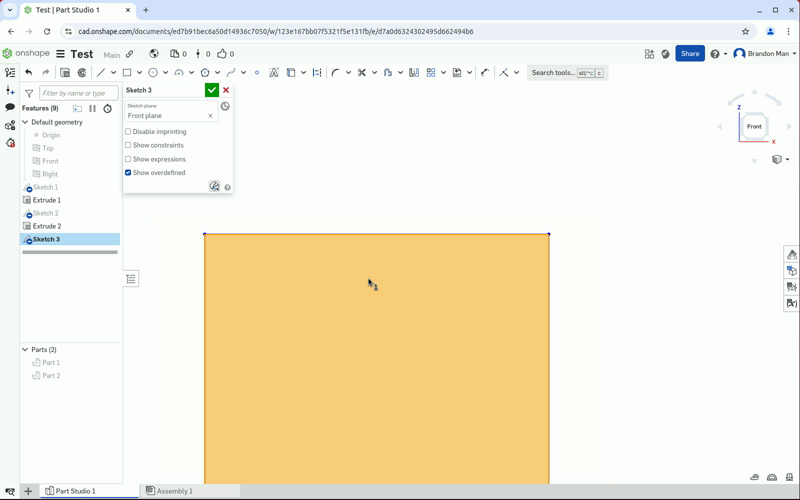
scroll(-6)
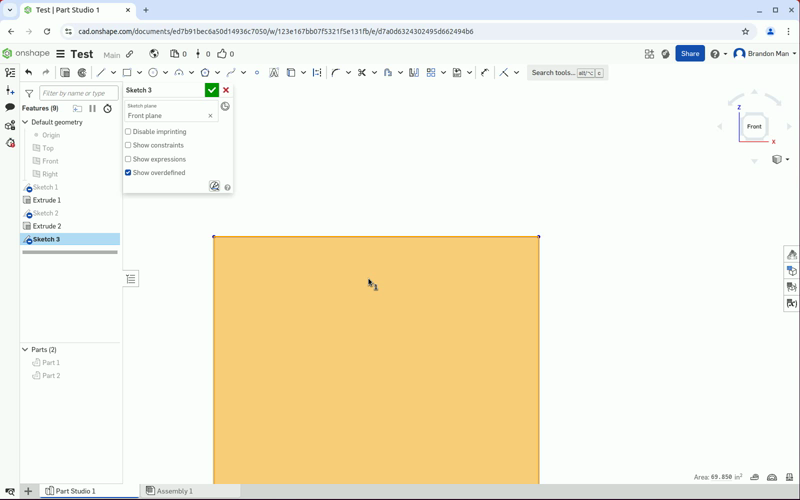
scroll(-6)
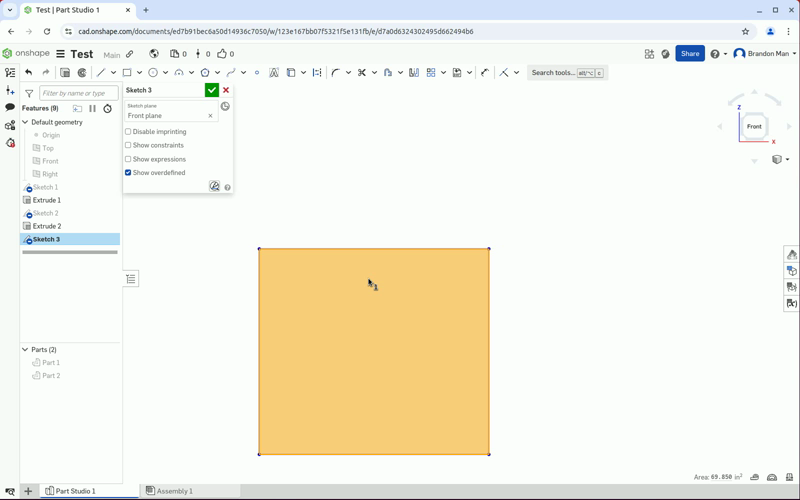
scroll(-6)
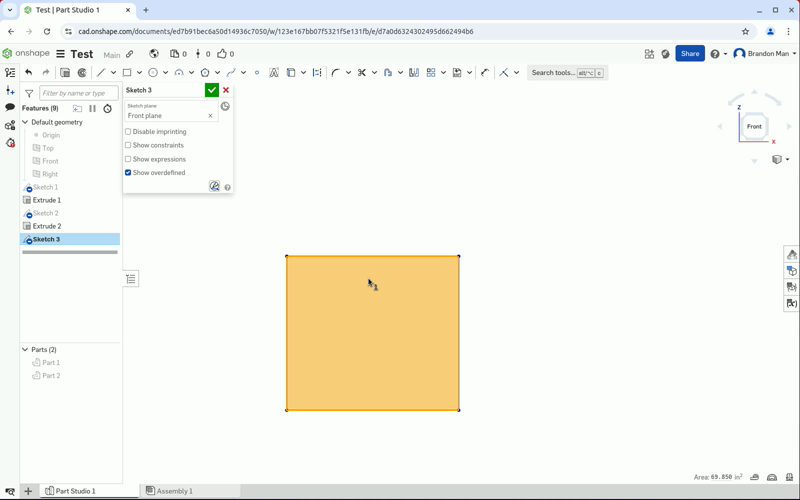
scroll(-6)
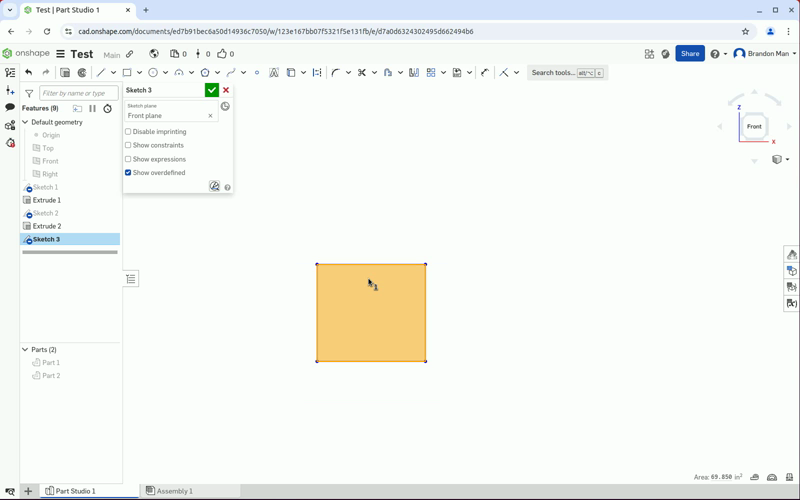
scroll(-6)
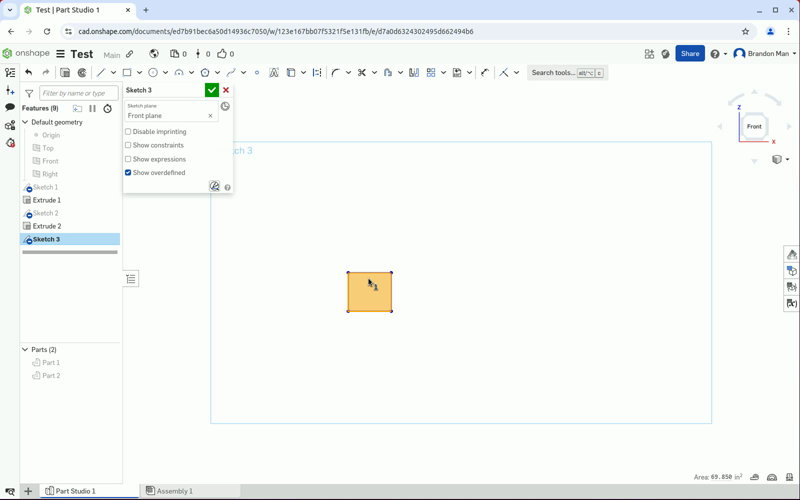
mouse_move(73, 352)
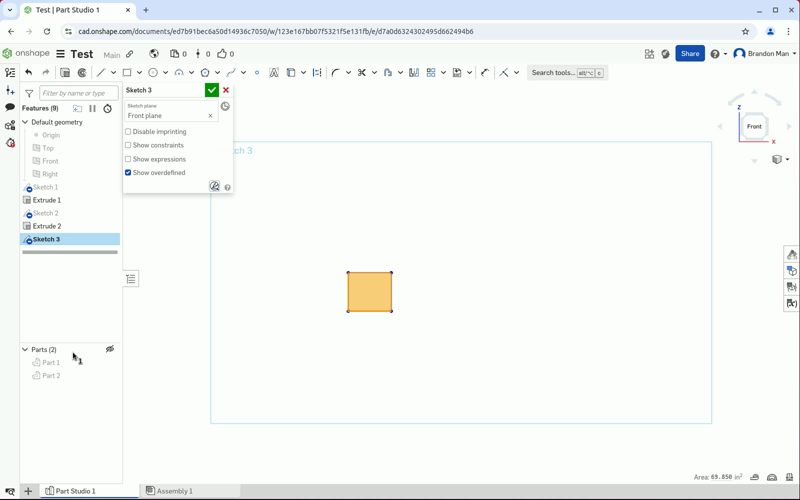
key(shift+y)
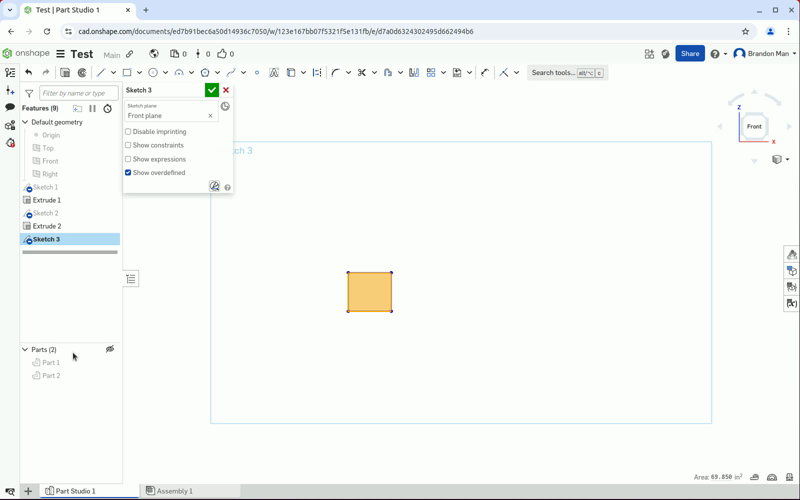
key(shift+e)
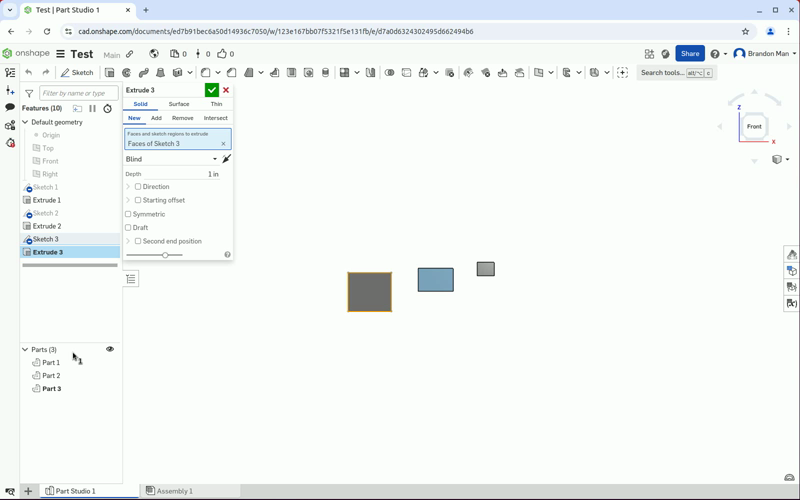
mouse_move(143, 106)
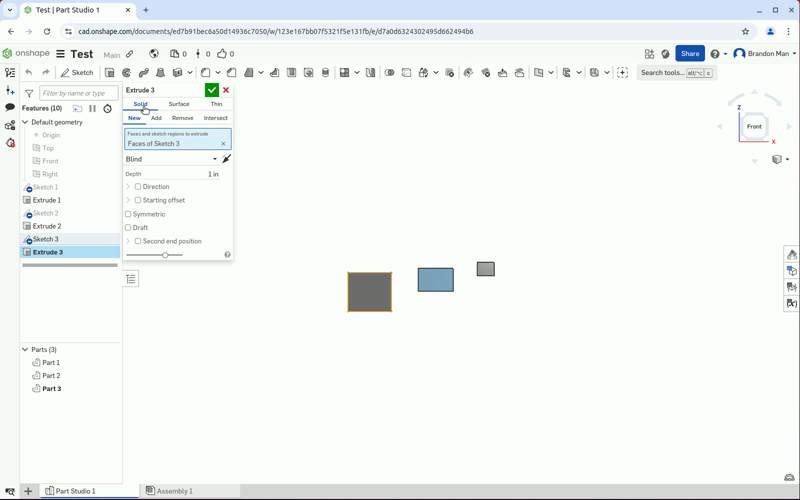
click(143, 106)
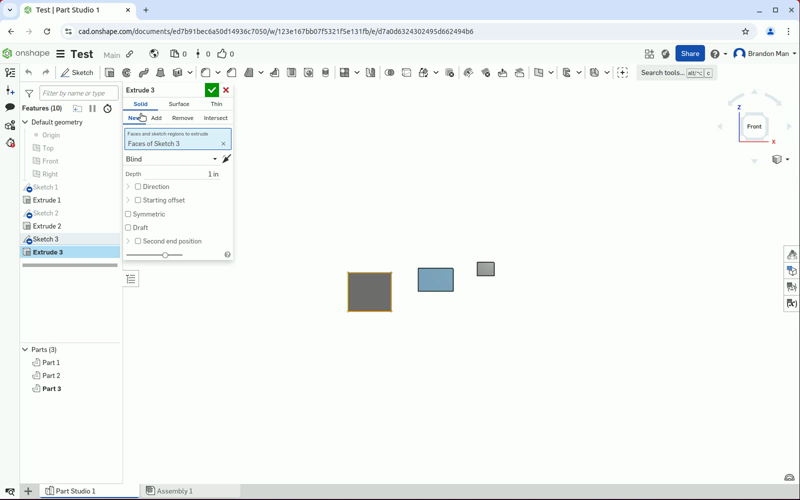
mouse_move(137, 120)
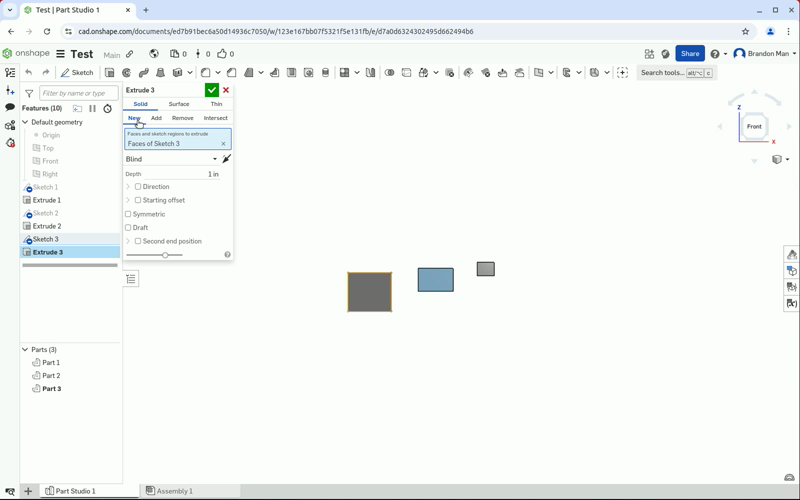
click(137, 120)
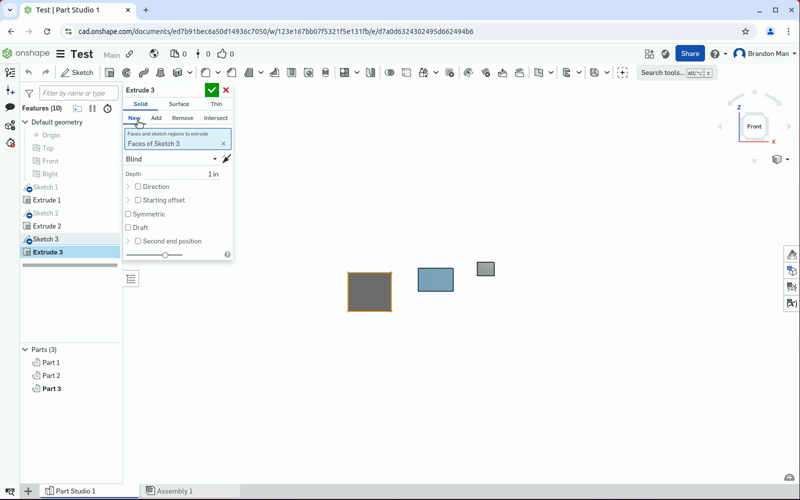
key(tab, 4)
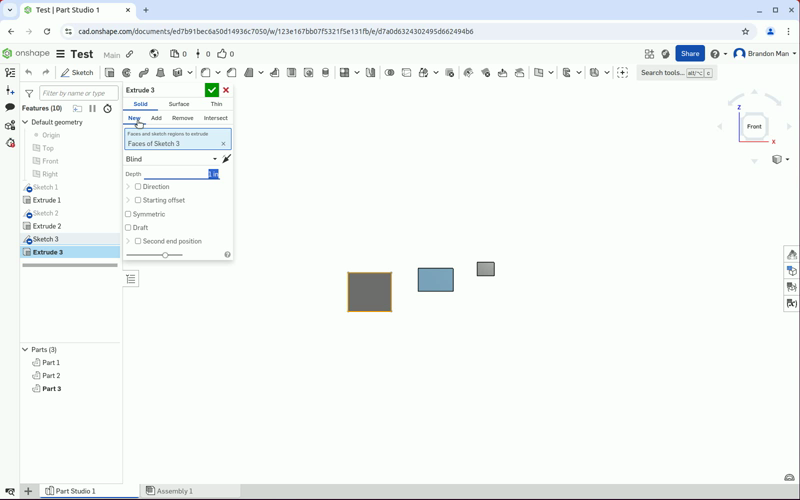
text(2.407)
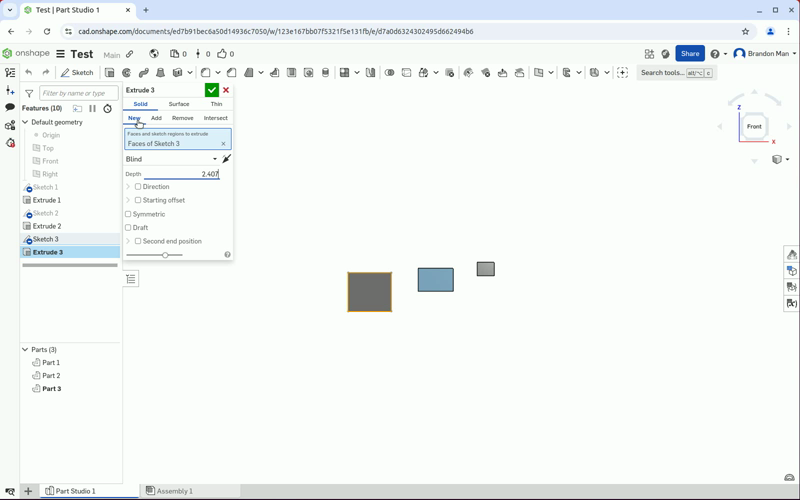
key(enter)
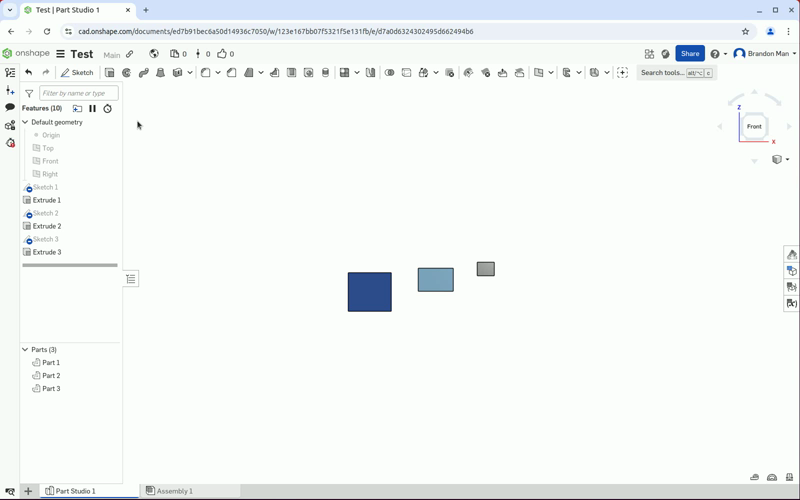
key(shift+h)
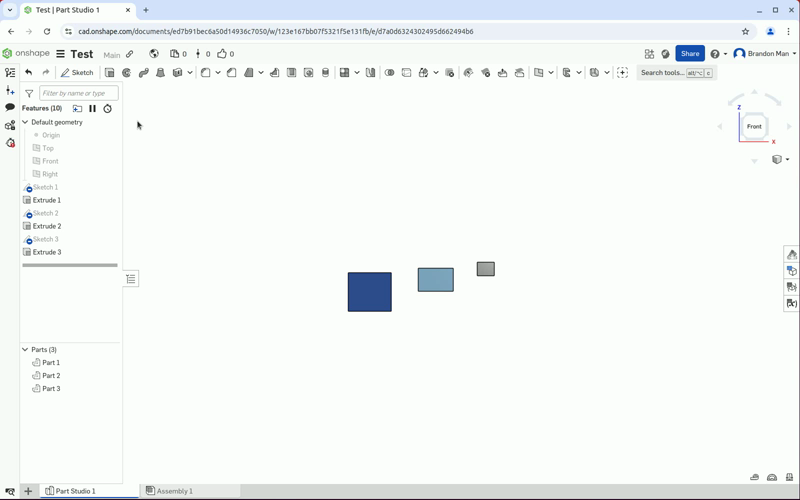
key(shift+h)
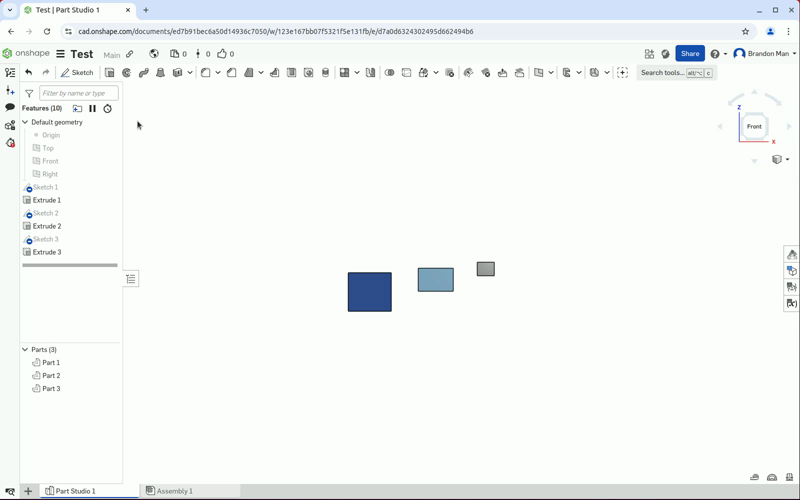
mouse_move(73, 189)
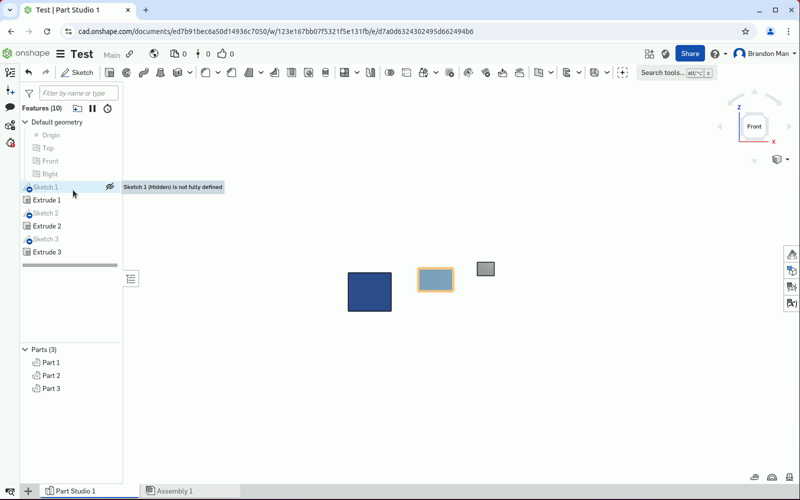
click(73, 189)
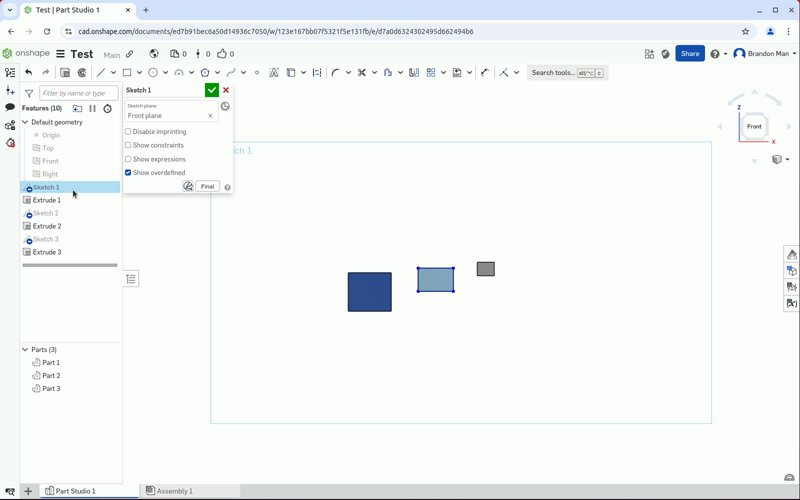
mouse_move(229, 92)
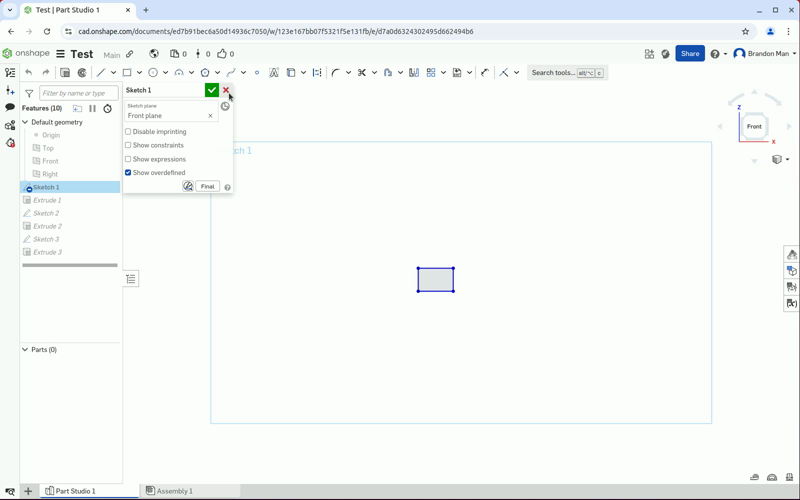
click(229, 92)
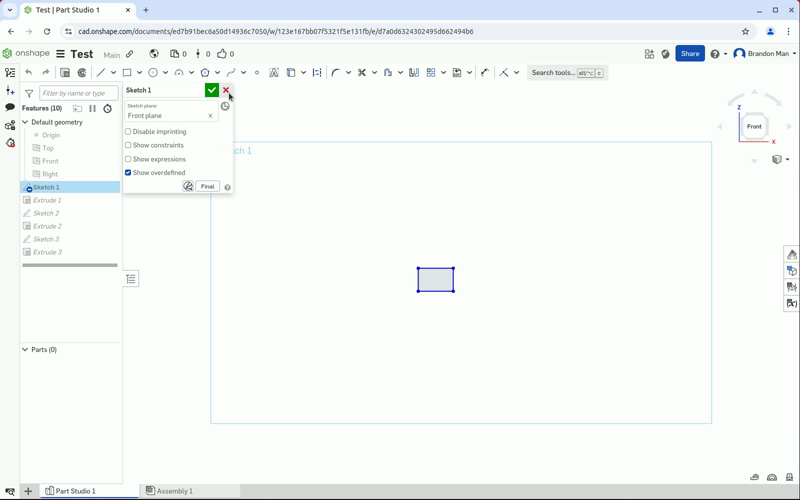
key(shift+s)
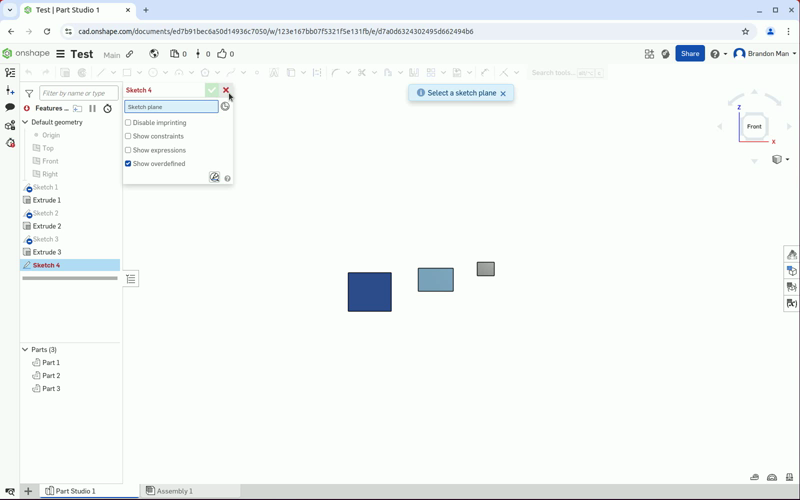
mouse_move(73, 163)
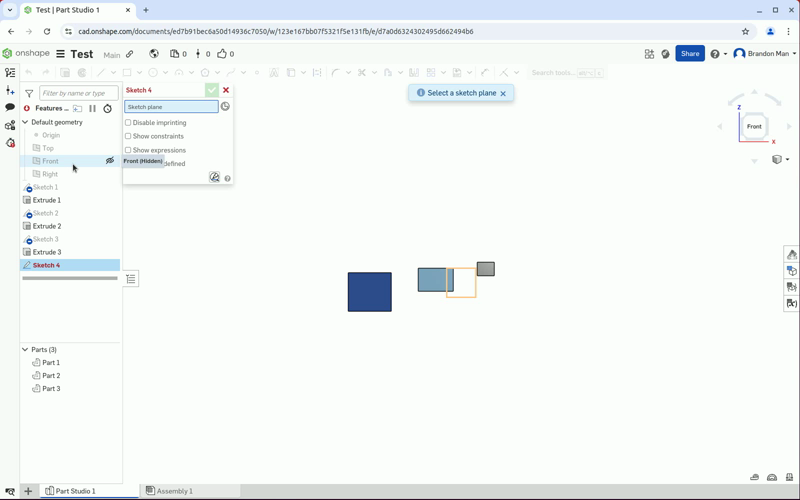
click(73, 163)
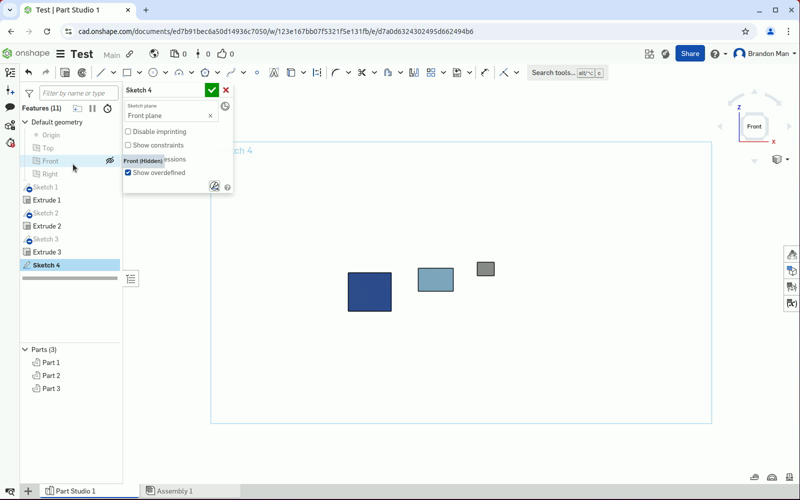
mouse_move(73, 352)
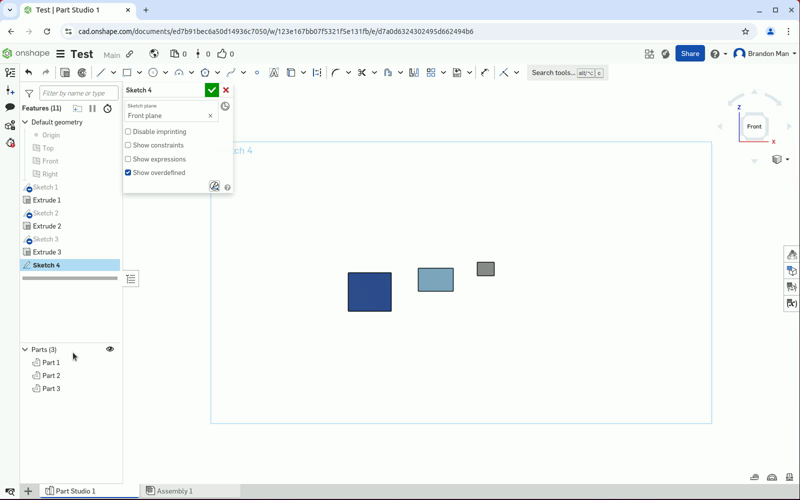
key(y)
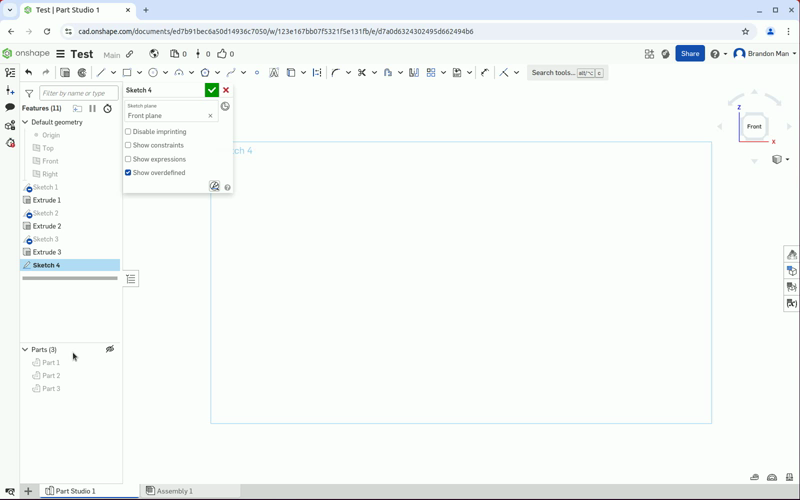
key(l)
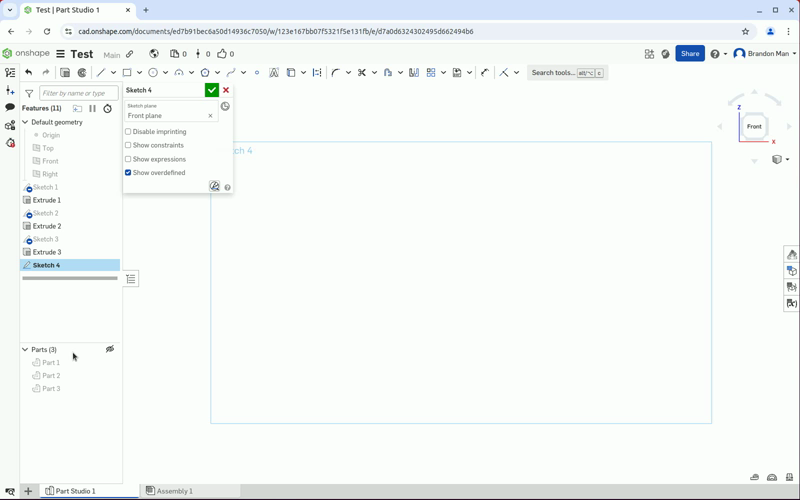
key_down(shift)
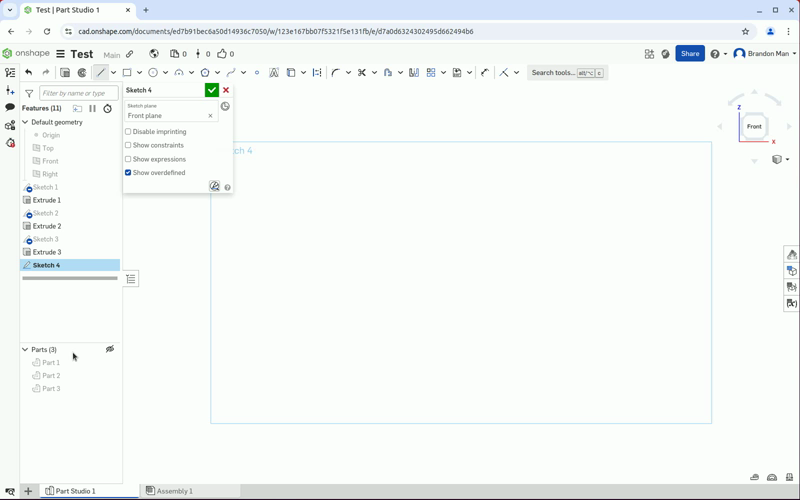
mouse_move(477, 297)
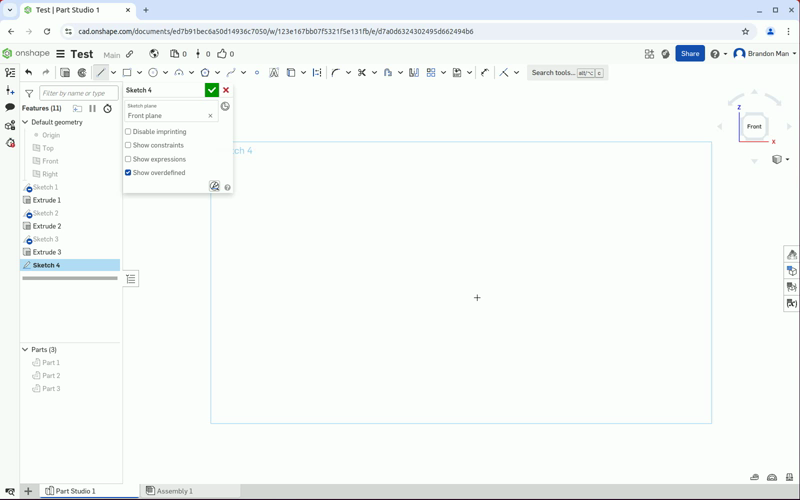
click(477, 297)
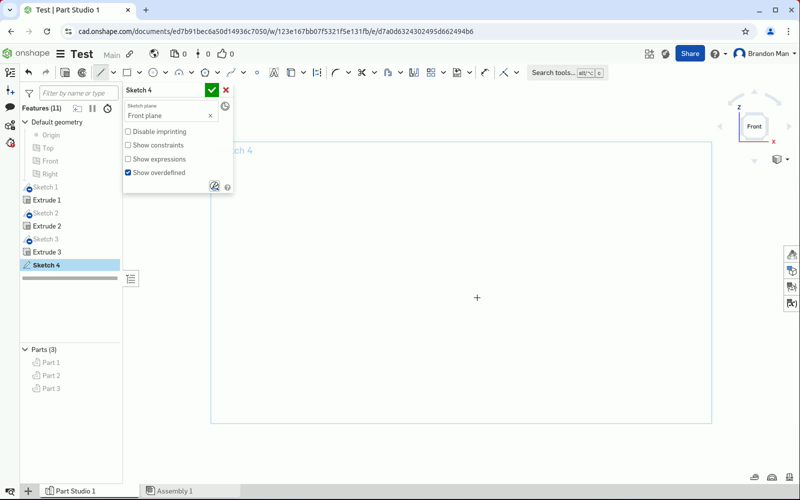
key_up(shift)
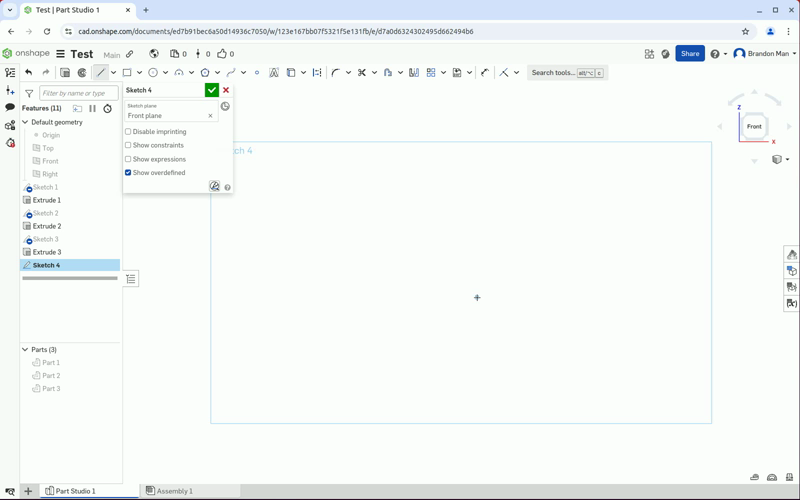
key_down(shift)
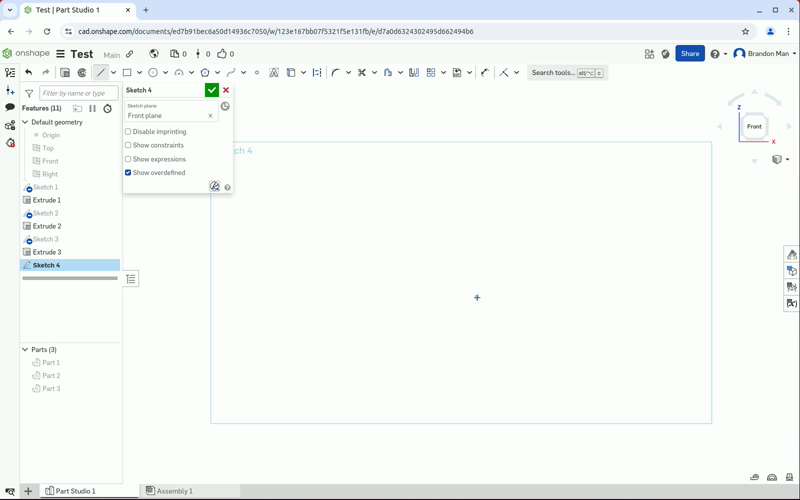
mouse_move(507, 297)
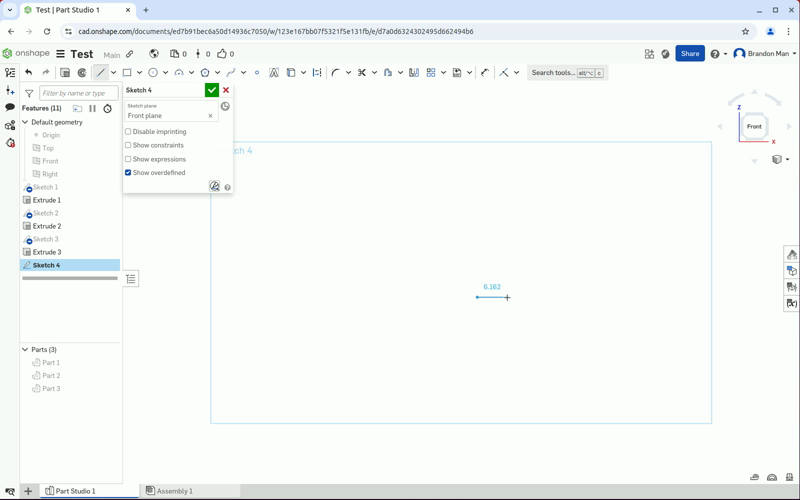
mouse_move(480, 297)
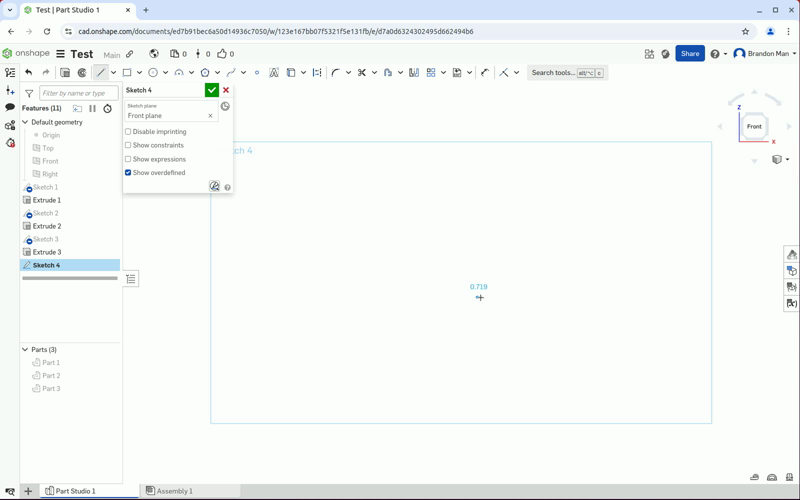
scroll(6)
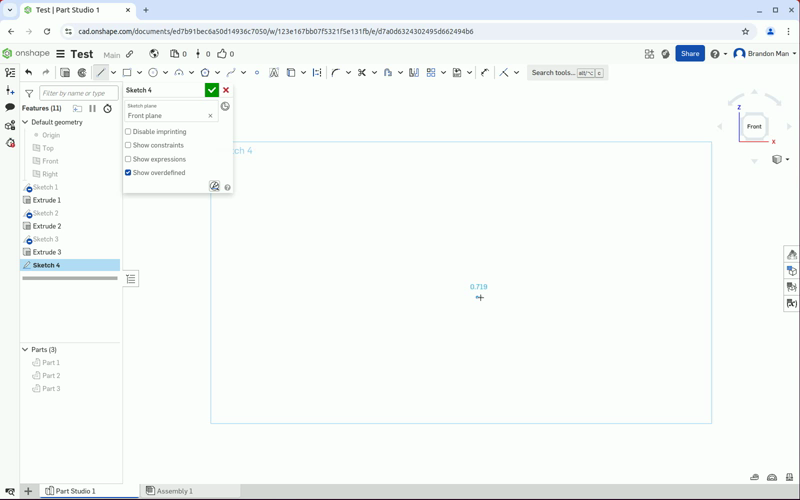
scroll(6)
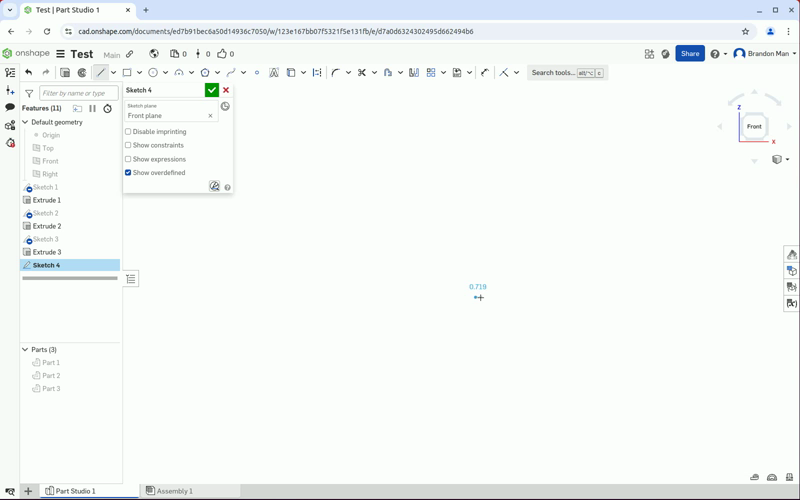
scroll(6)
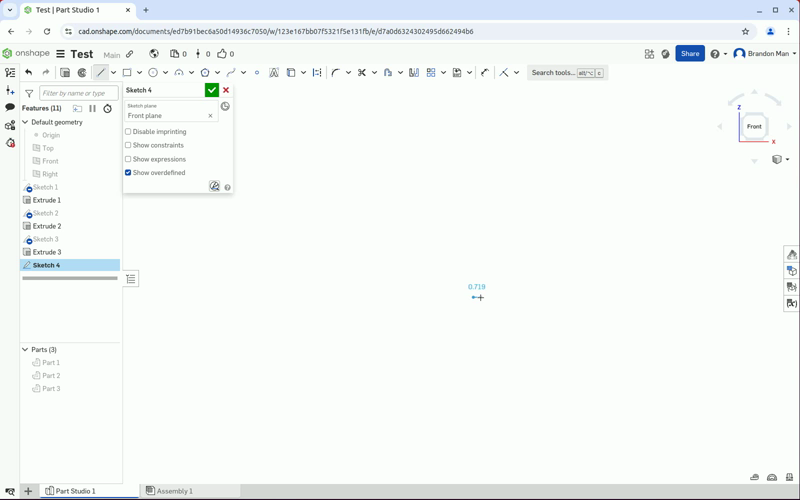
scroll(6)
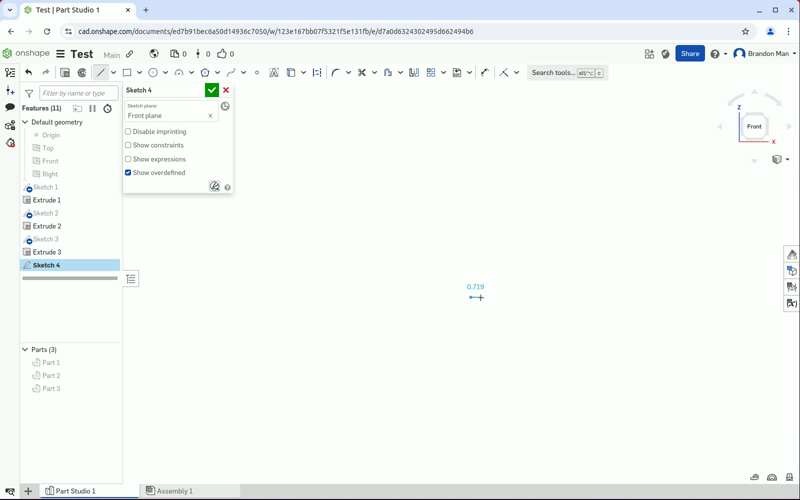
scroll(6)
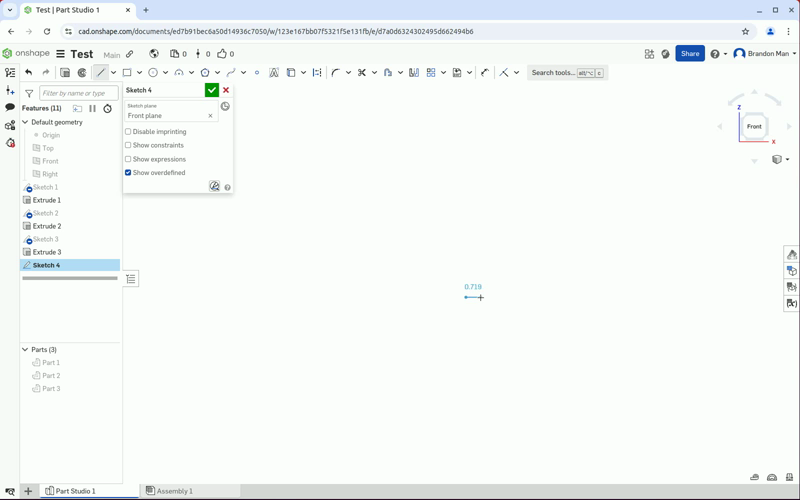
scroll(6)
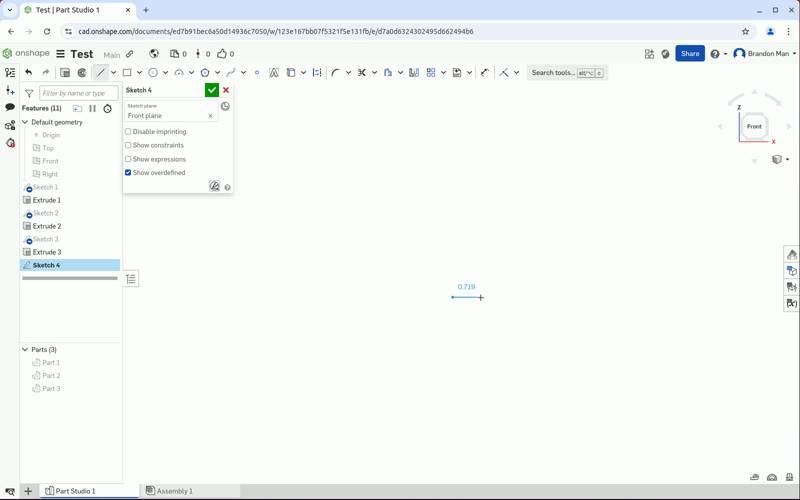
scroll(6)
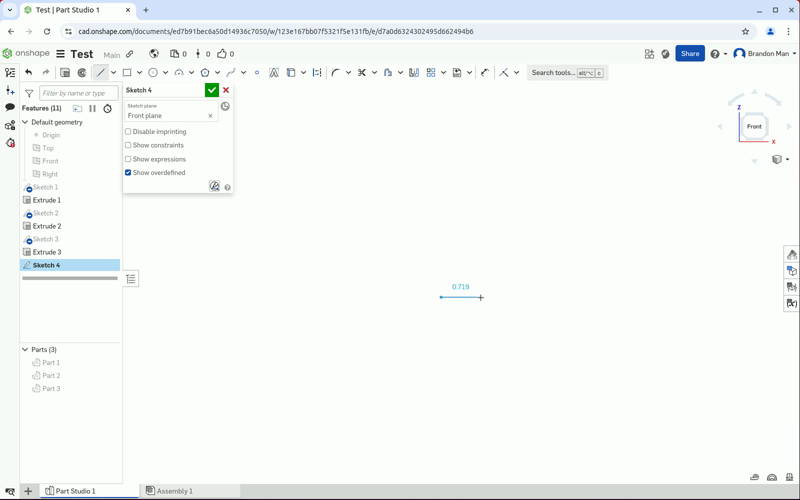
click(480, 297)
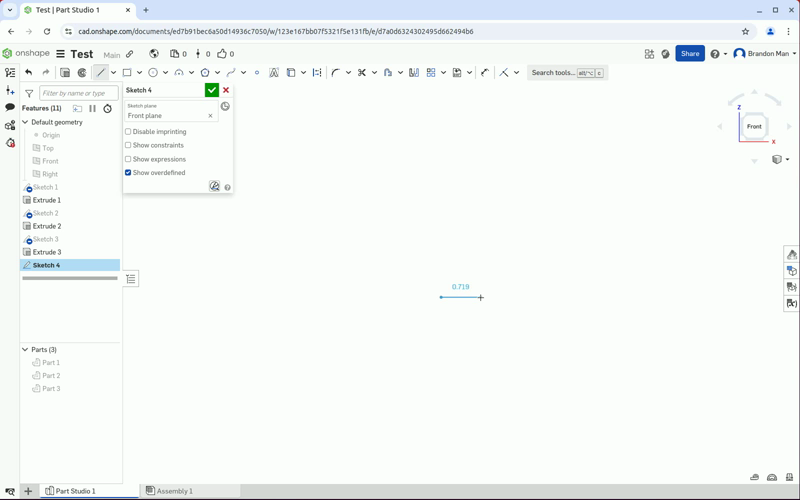
scroll(-6)
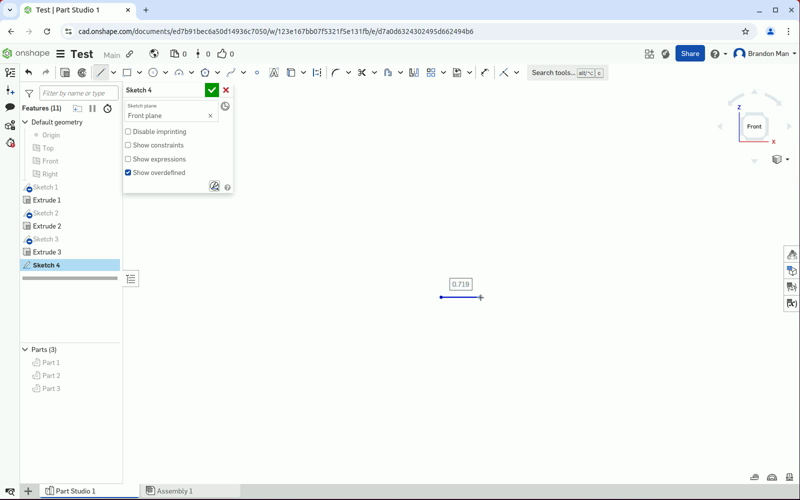
scroll(-6)
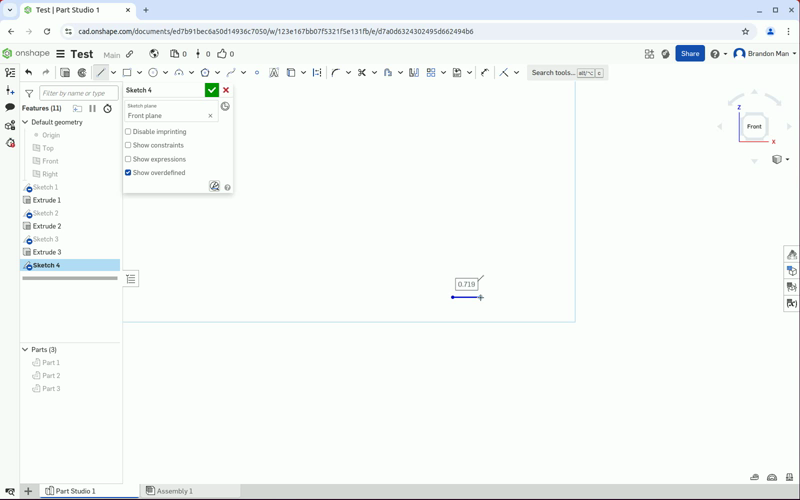
scroll(-6)
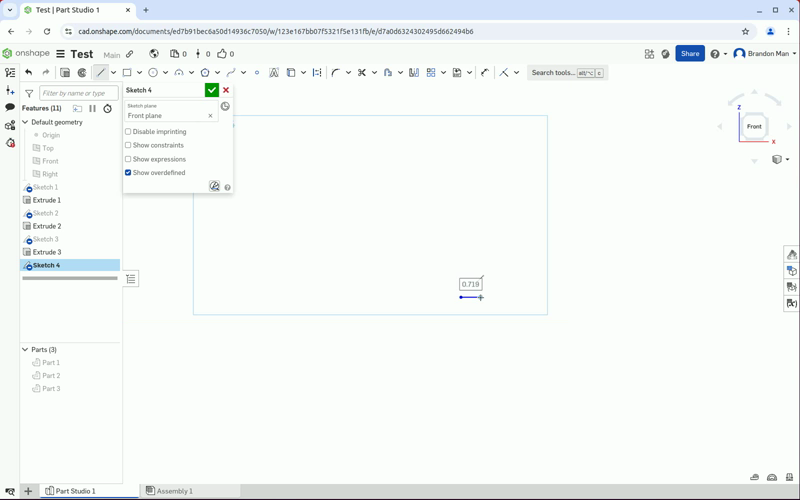
scroll(-6)
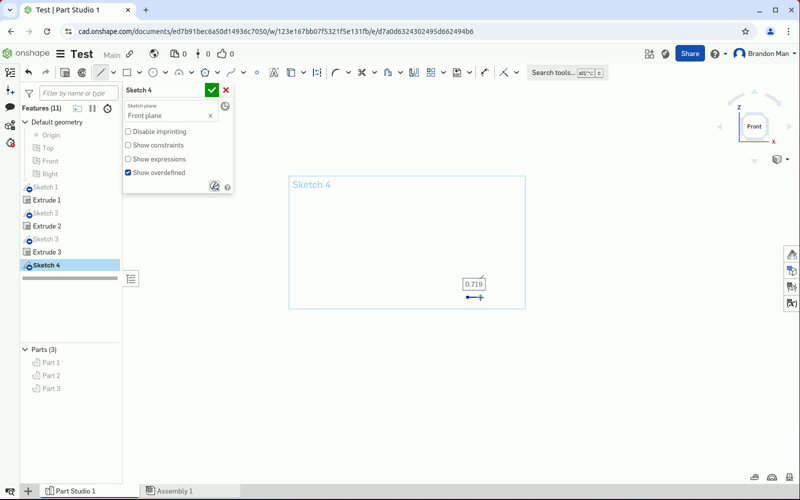
scroll(-6)
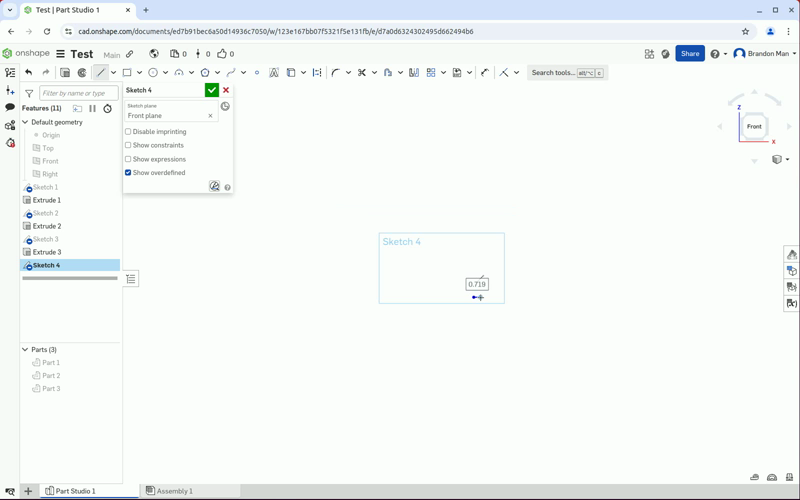
scroll(-6)
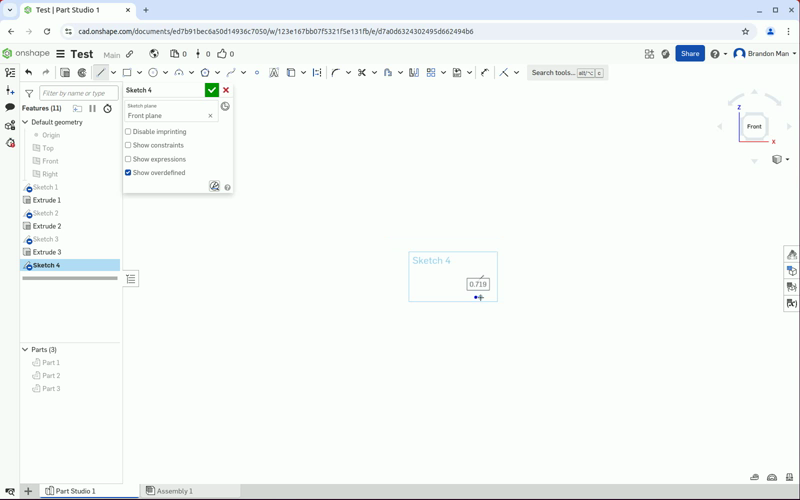
scroll(-6)
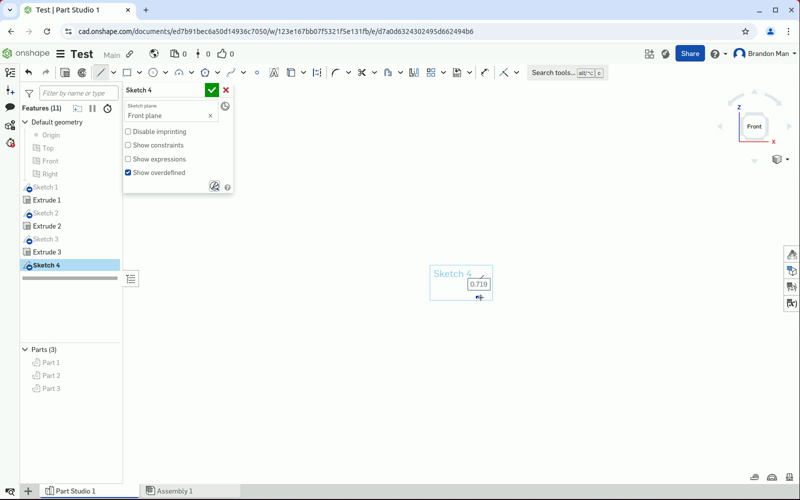
key_up(shift)
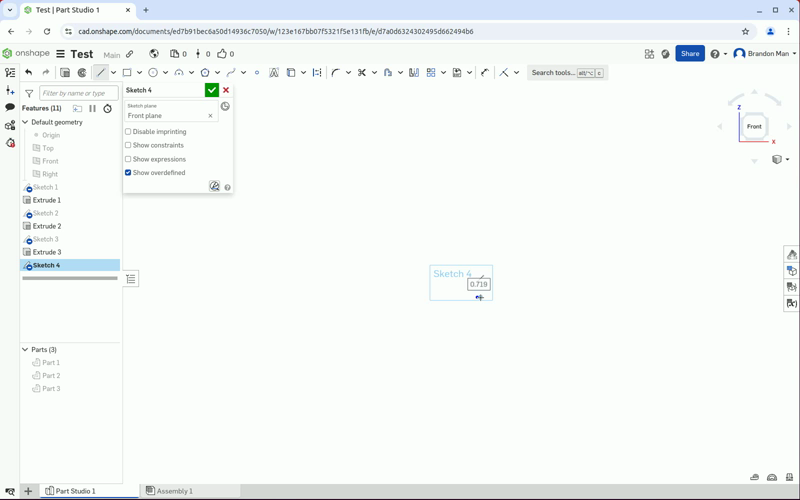
key_down(shift)
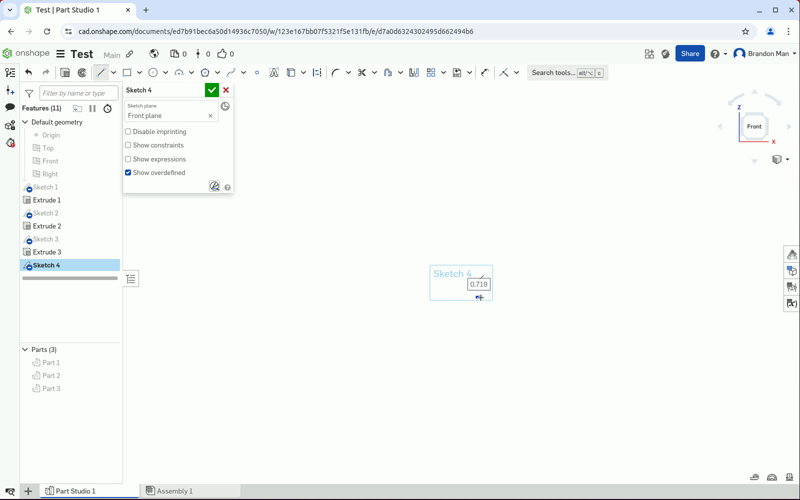
mouse_move(510, 297)
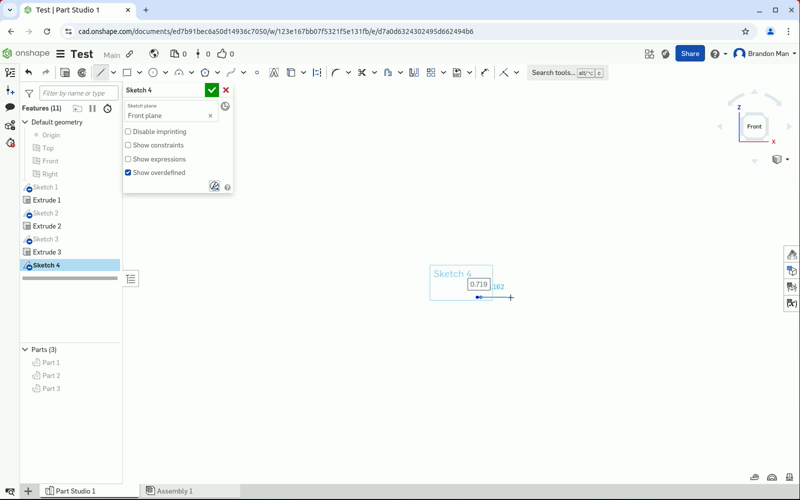
mouse_move(480, 294)
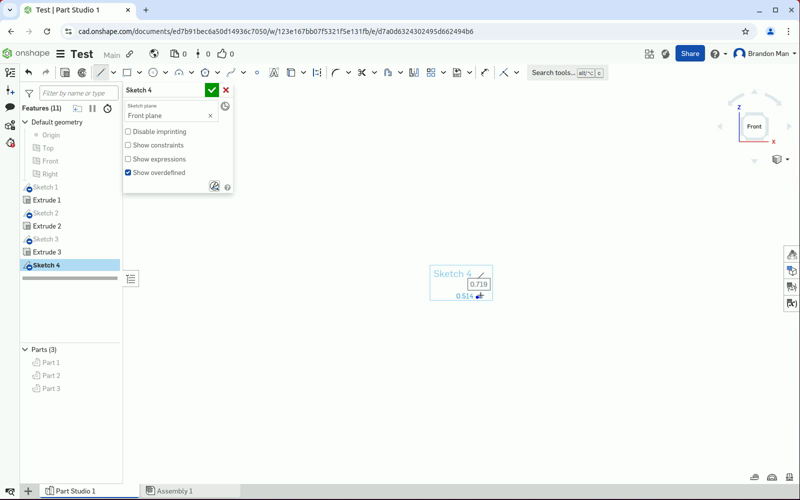
scroll(6)
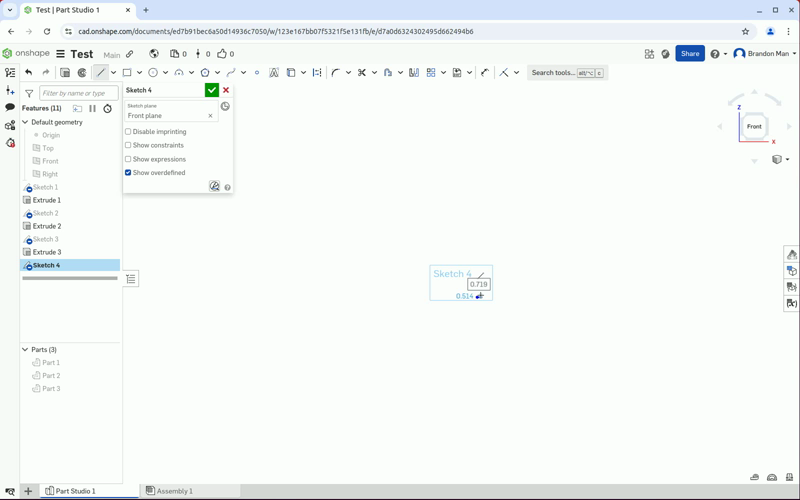
scroll(6)
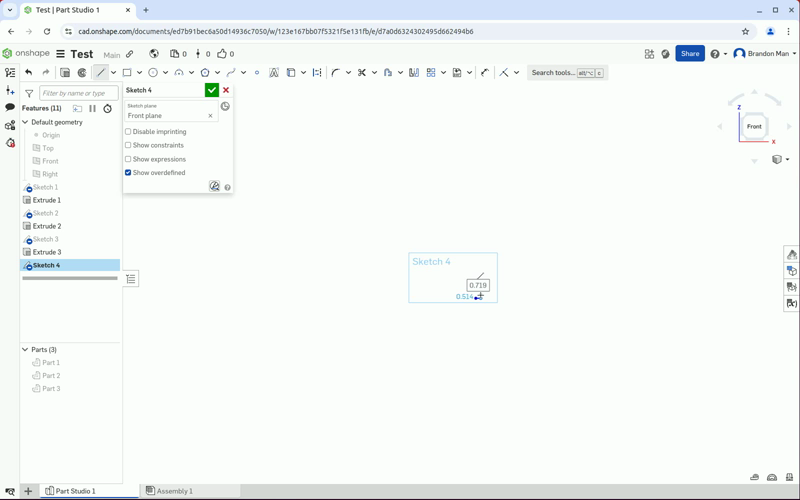
scroll(6)
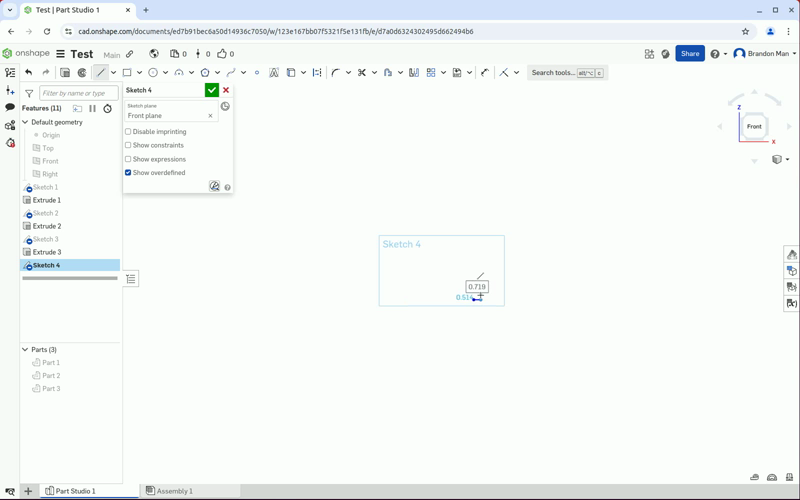
scroll(6)
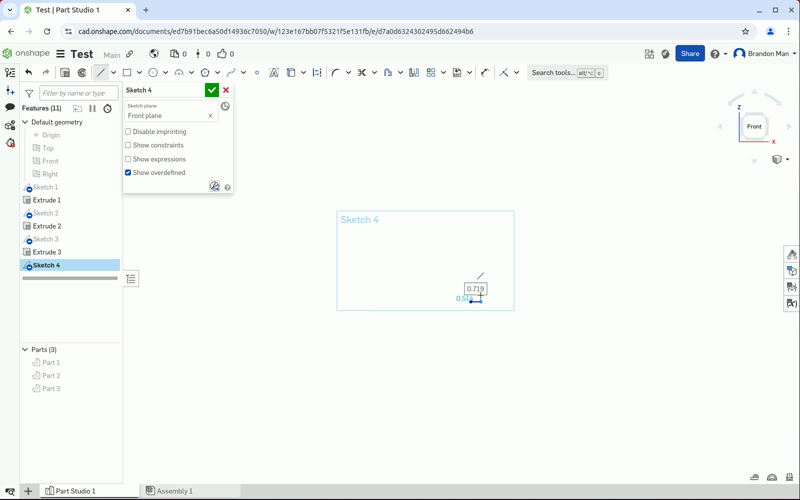
scroll(6)
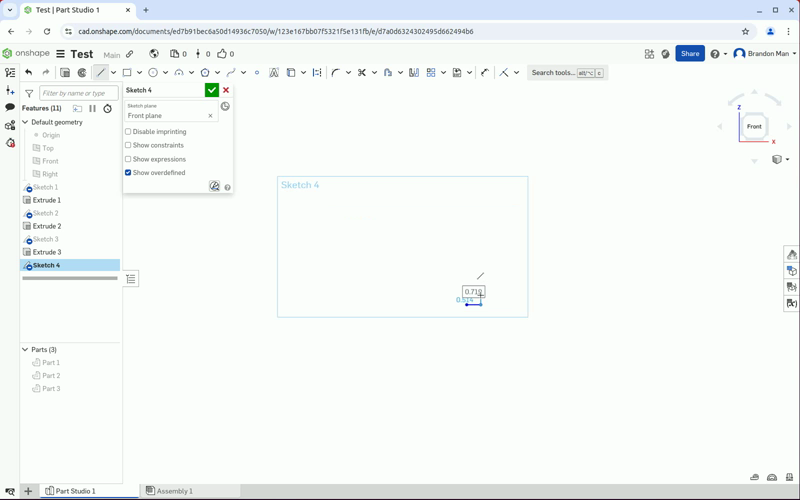
scroll(6)
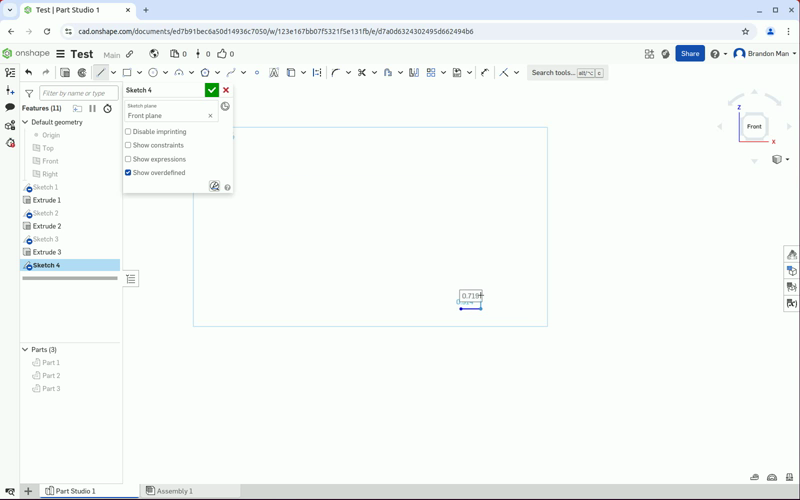
scroll(6)
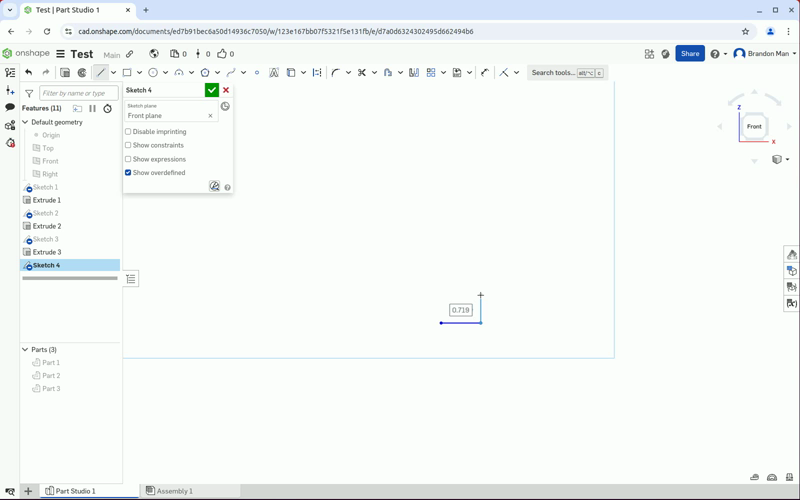
click(480, 294)
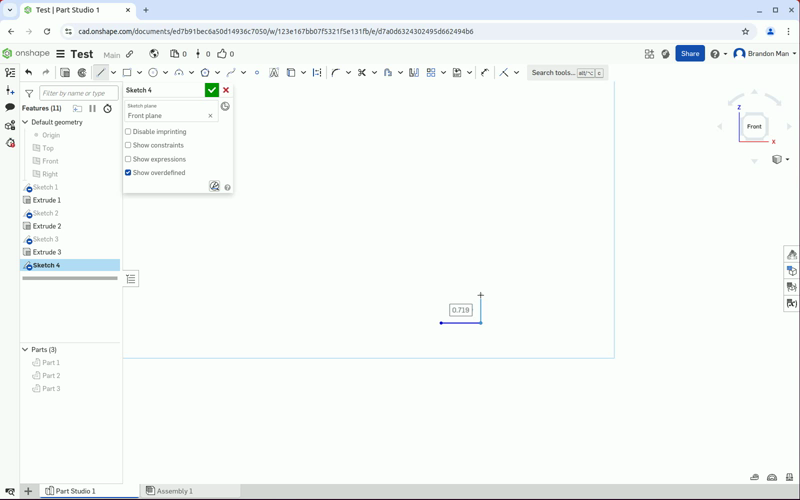
scroll(-6)
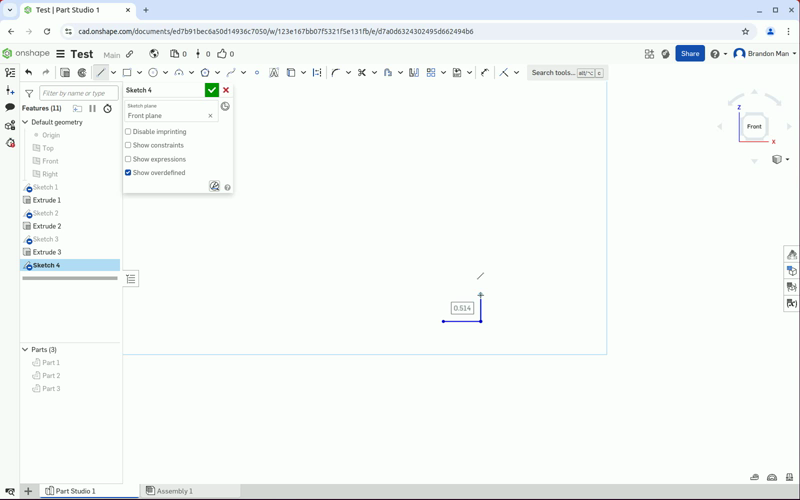
scroll(-6)
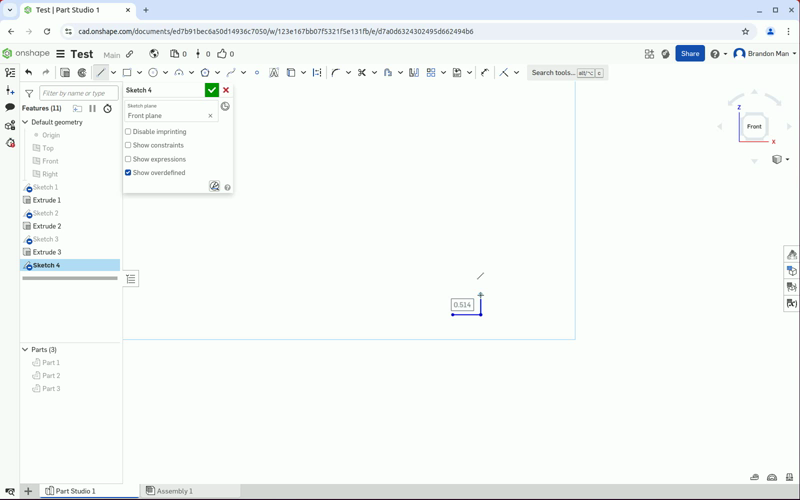
scroll(-6)
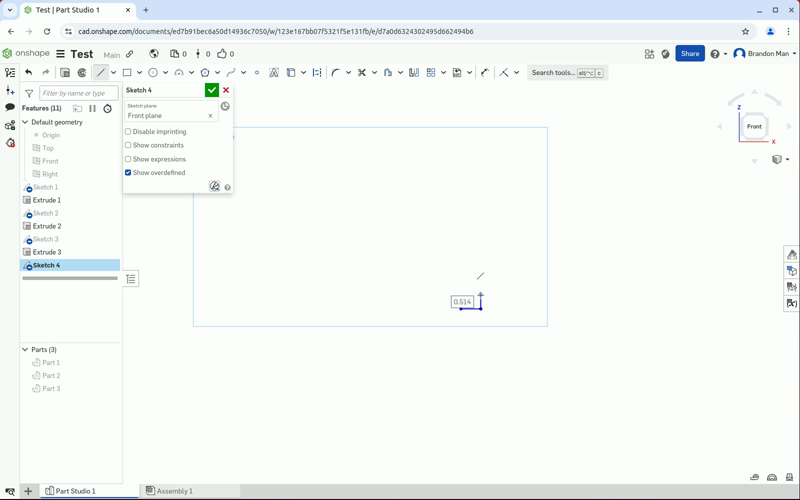
scroll(-6)
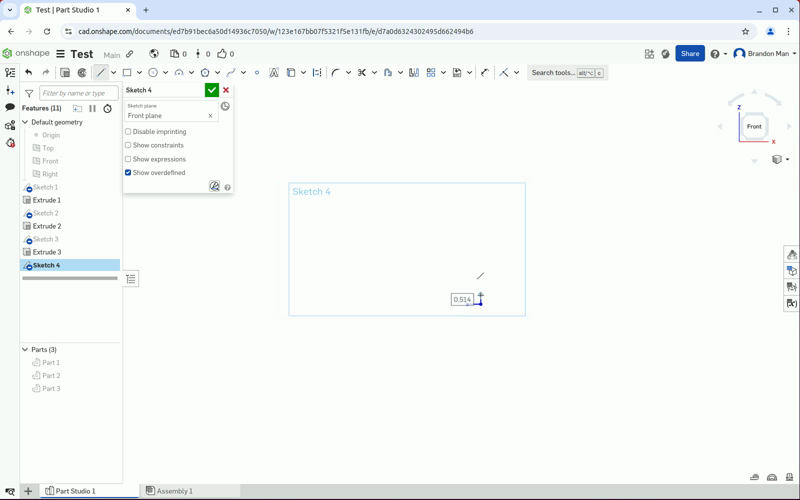
scroll(-6)
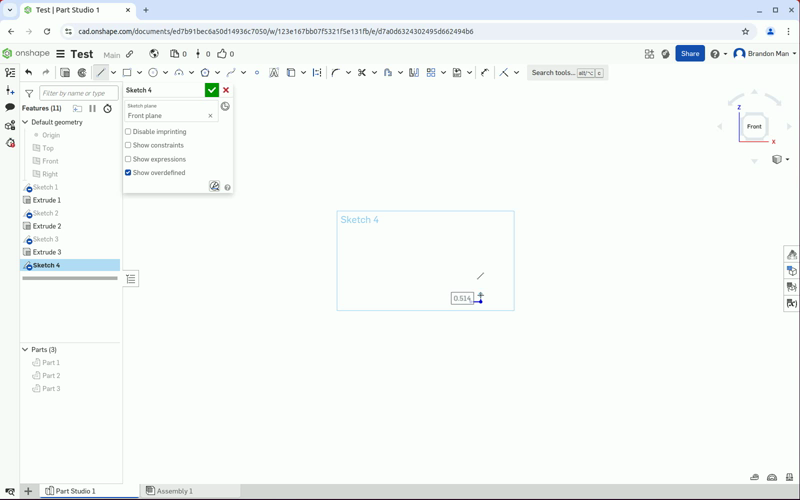
scroll(-6)
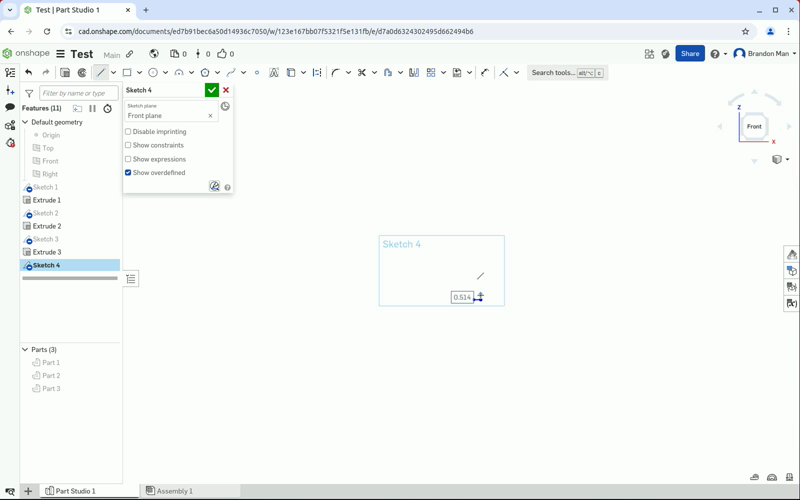
scroll(-6)
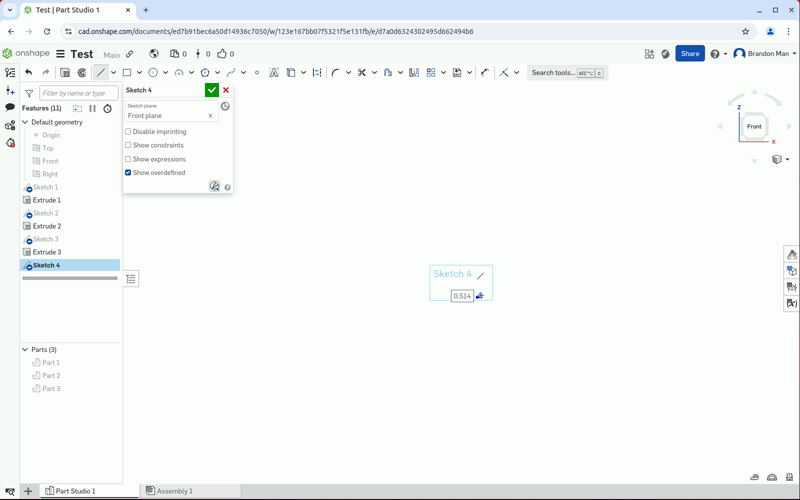
key_up(shift)
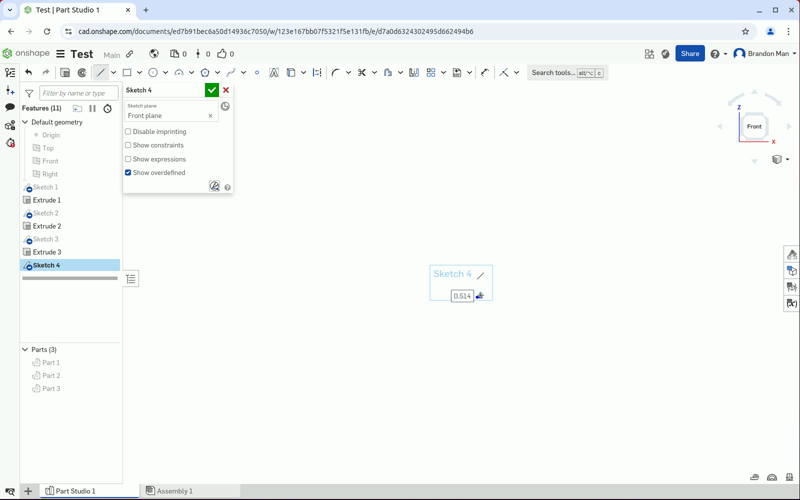
key_down(shift)
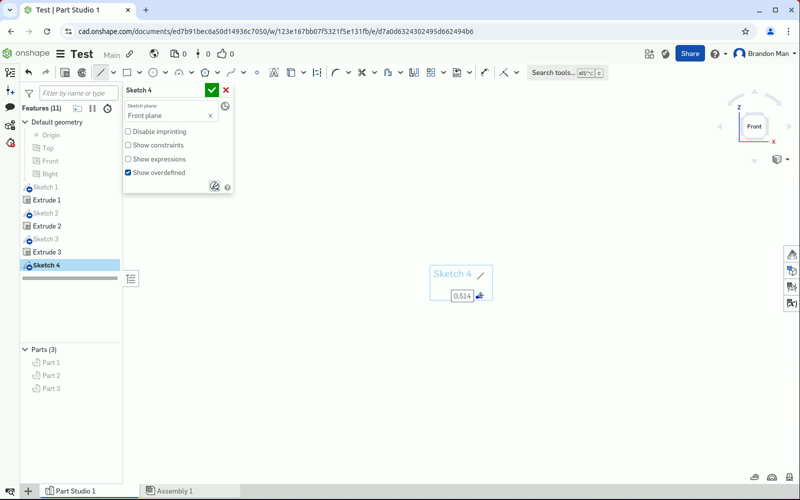
mouse_move(510, 294)
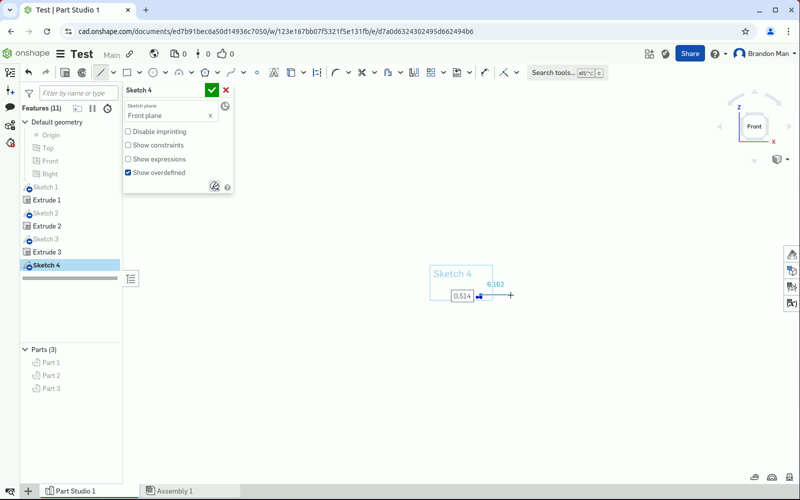
mouse_move(477, 294)
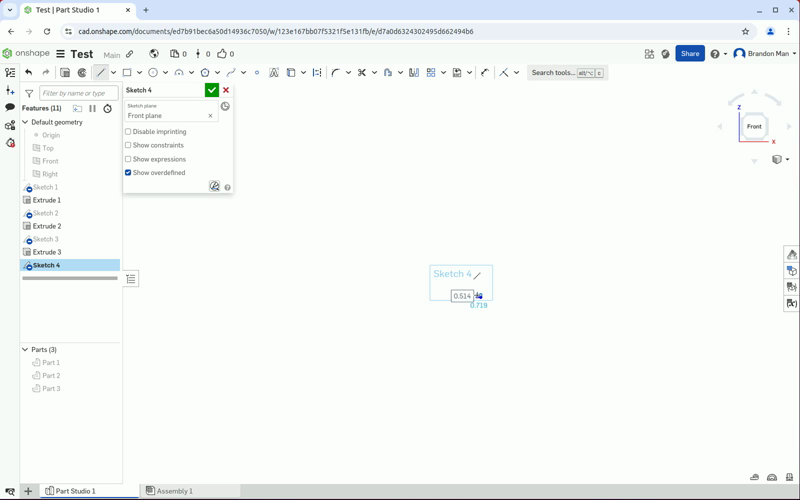
scroll(6)
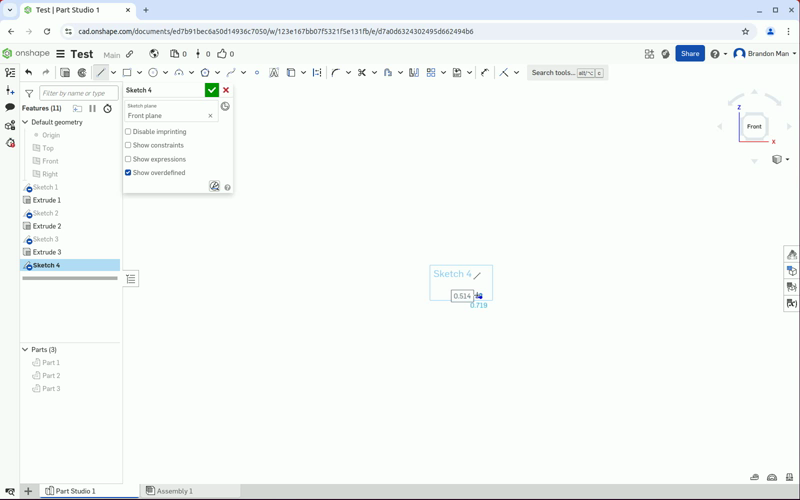
scroll(6)
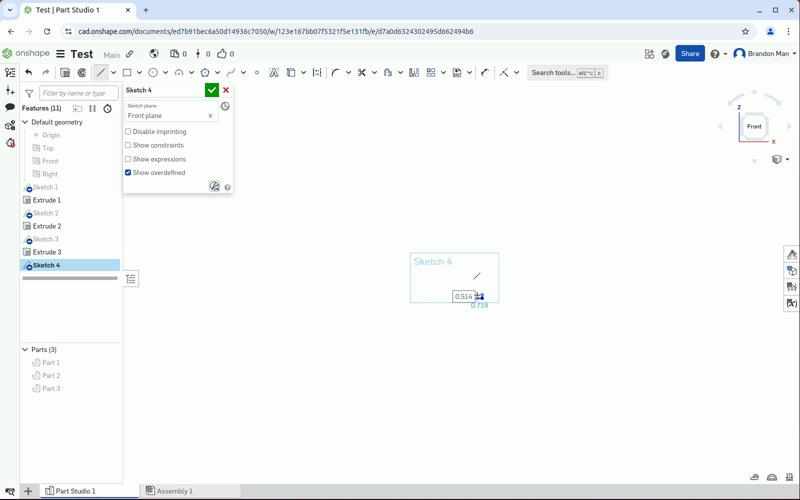
scroll(6)
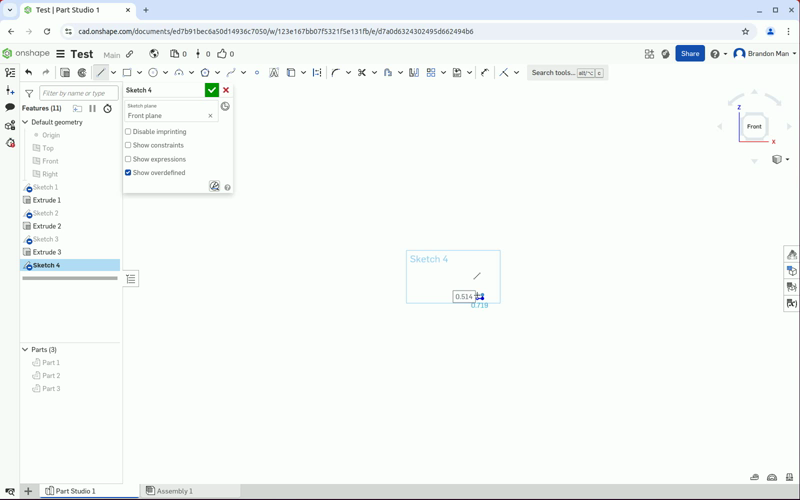
scroll(6)
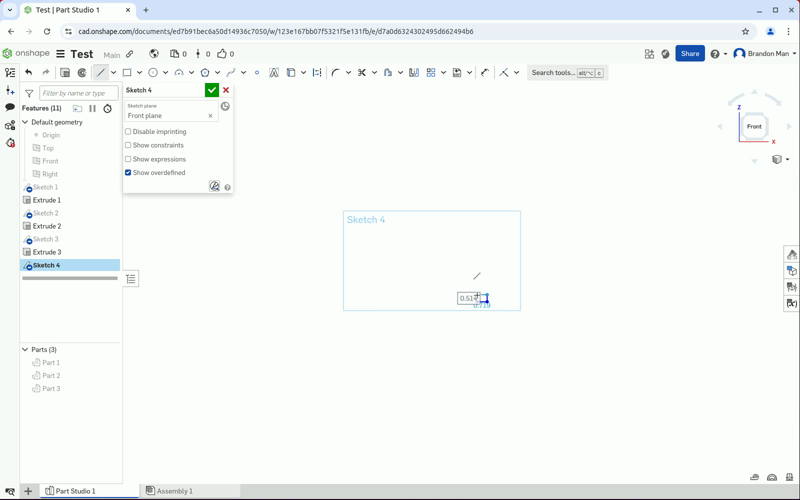
scroll(6)
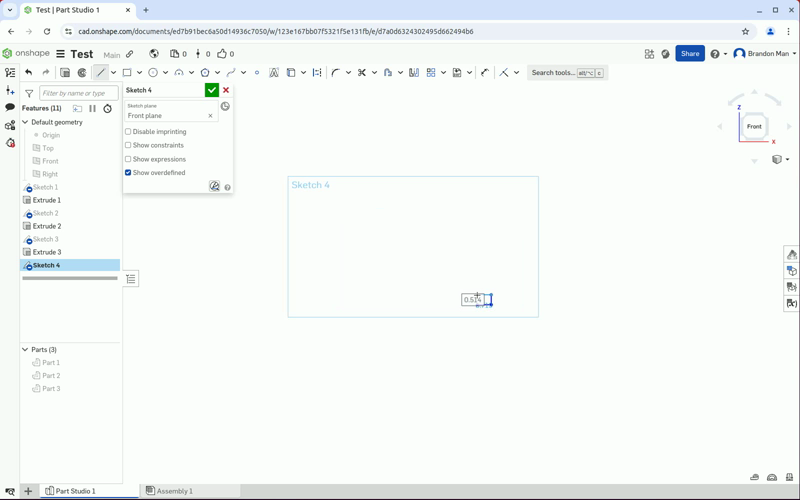
scroll(6)
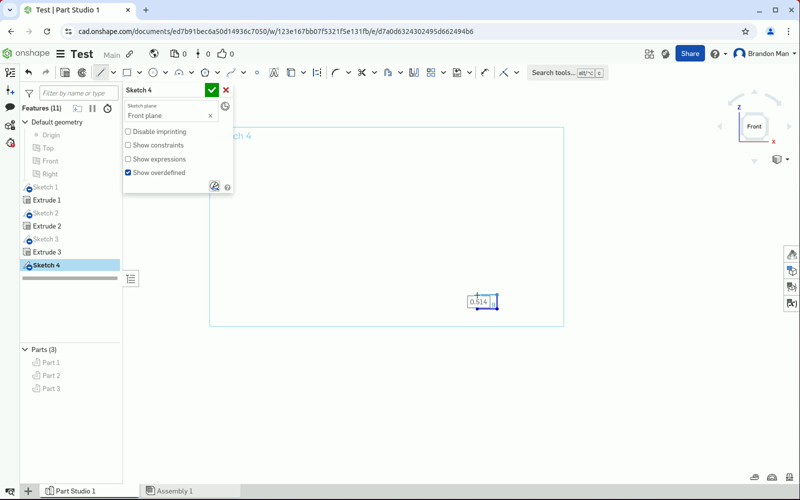
scroll(6)
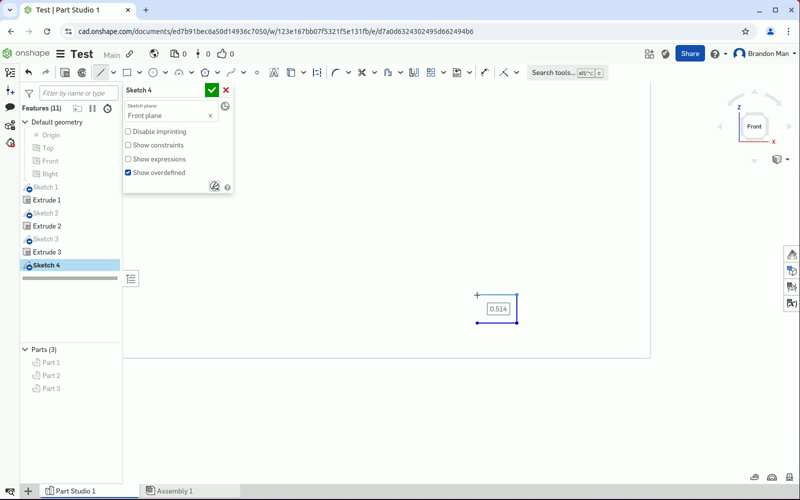
click(477, 294)
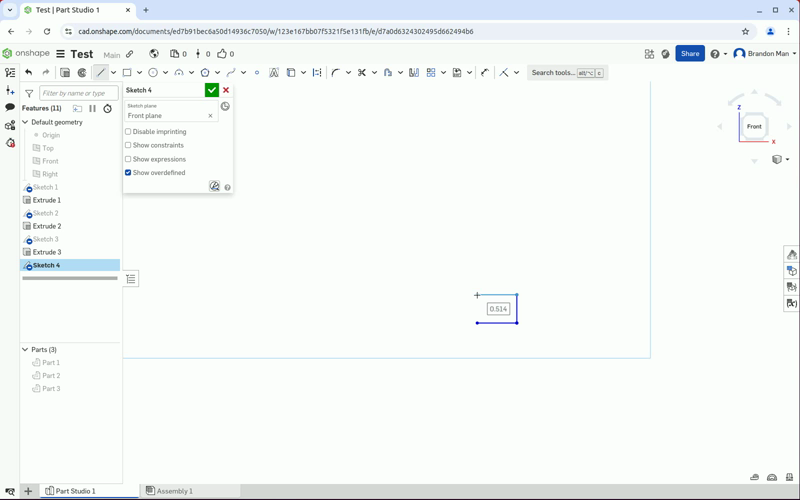
scroll(-6)
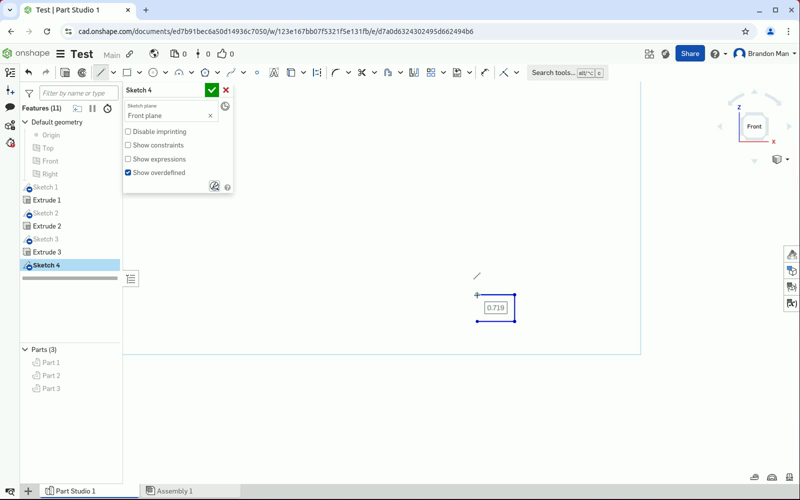
scroll(-6)
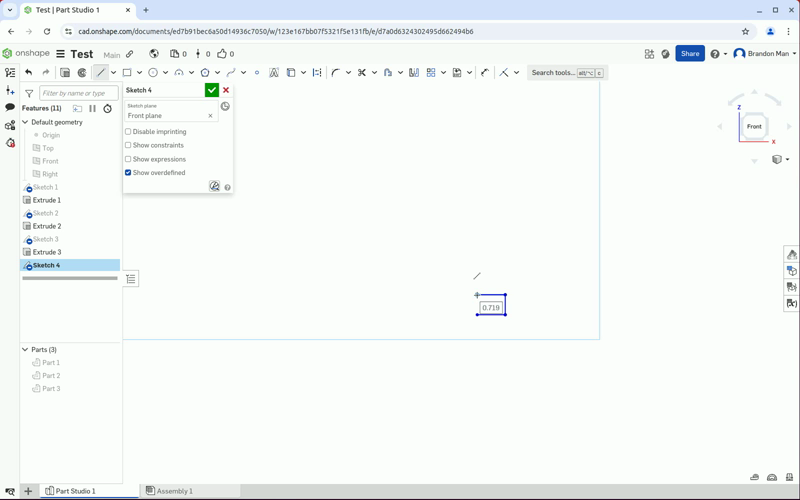
scroll(-6)
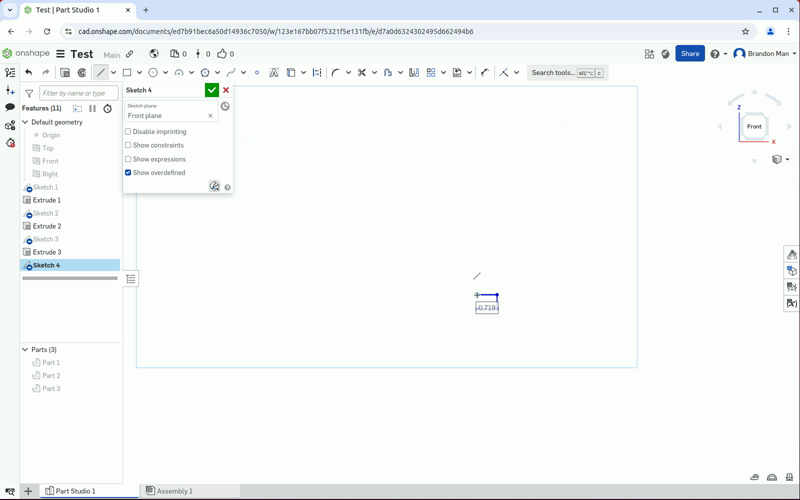
scroll(-6)
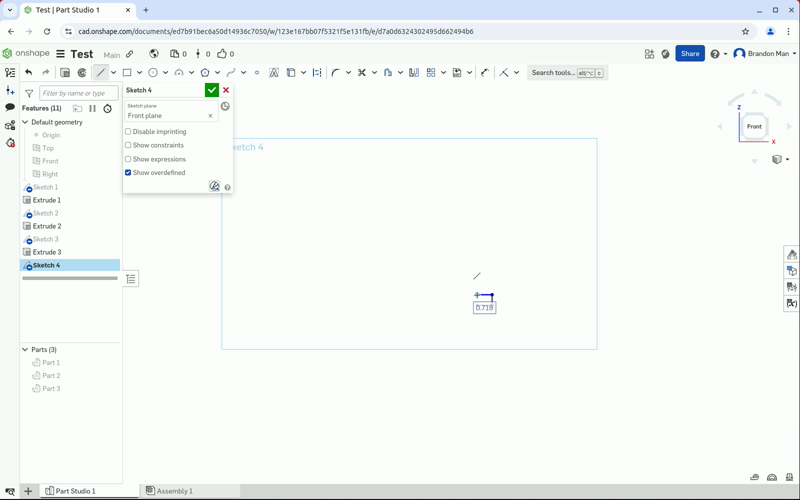
scroll(-6)
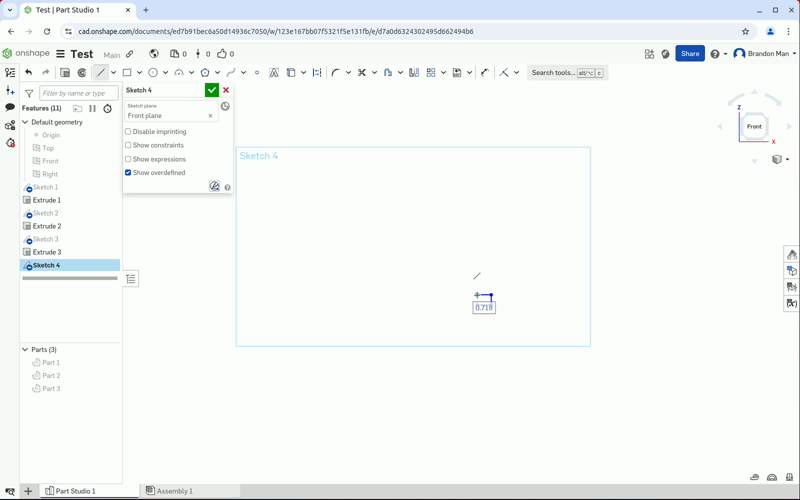
scroll(-6)
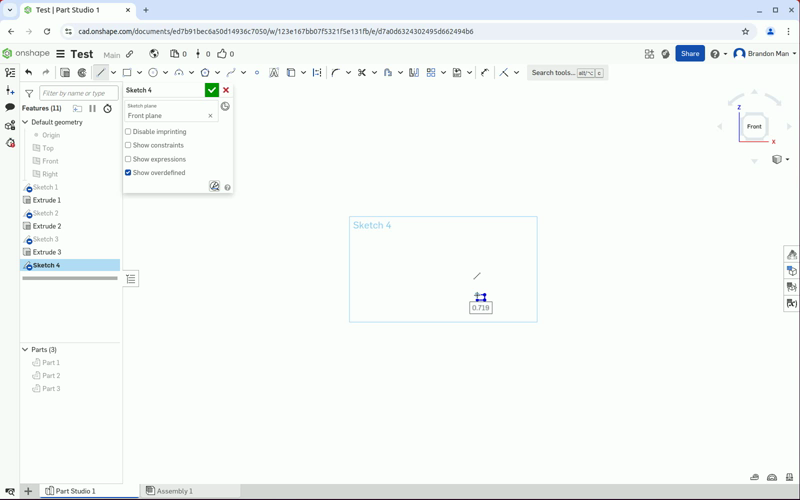
scroll(-6)
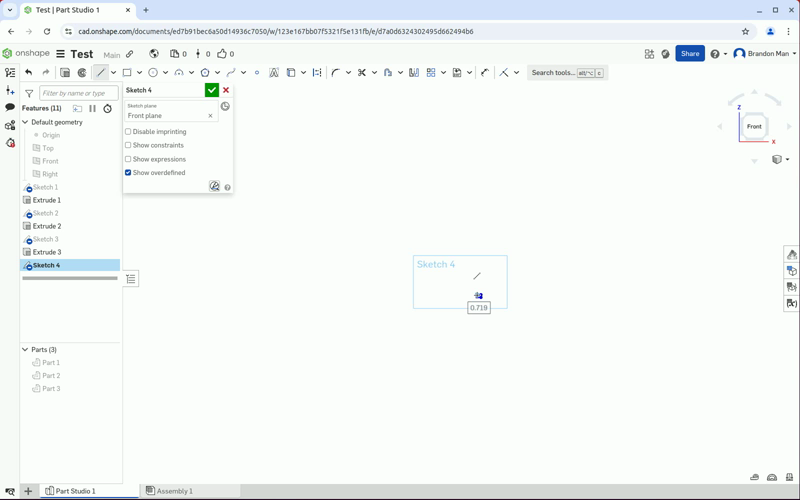
key_up(shift)
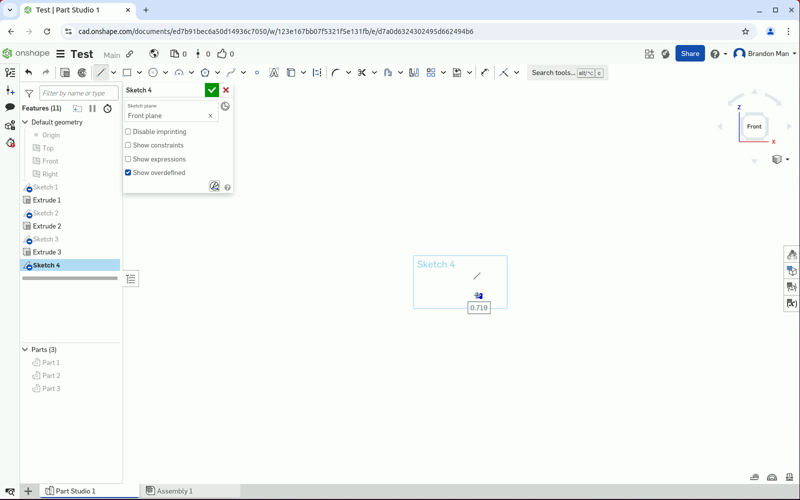
mouse_move(507, 294)
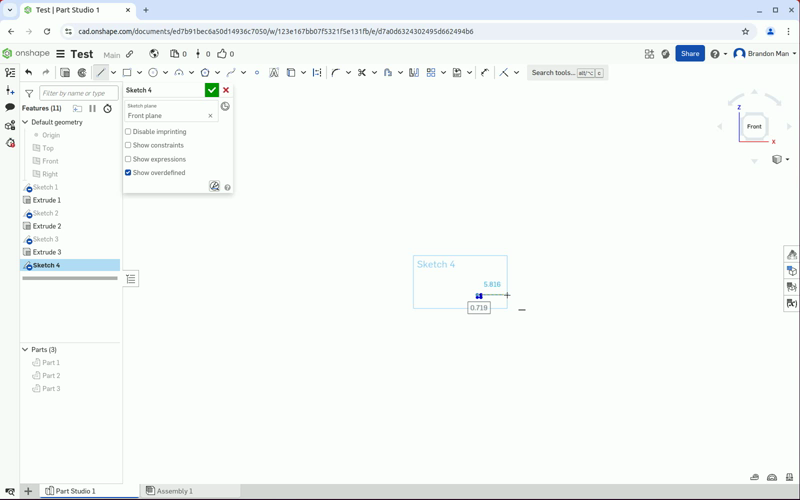
key_down(shift)
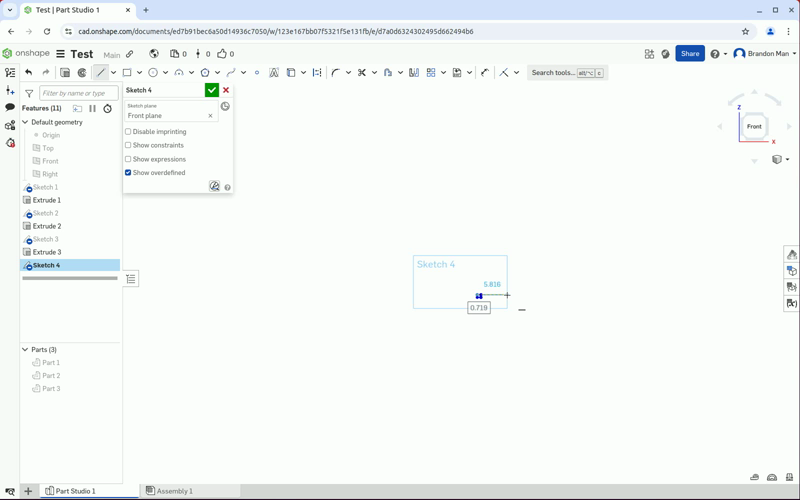
mouse_move(477, 297)
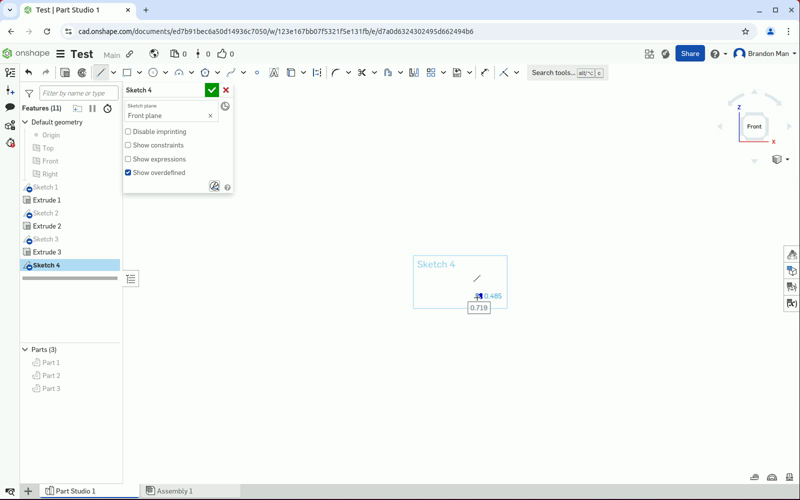
scroll(6)
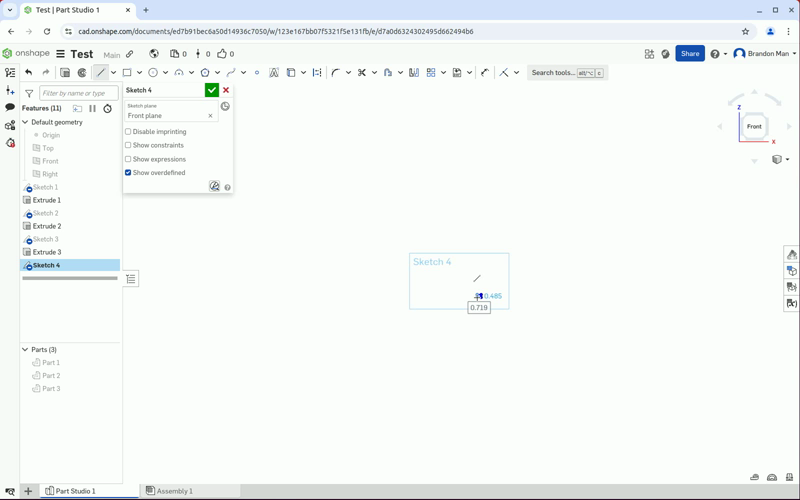
scroll(6)
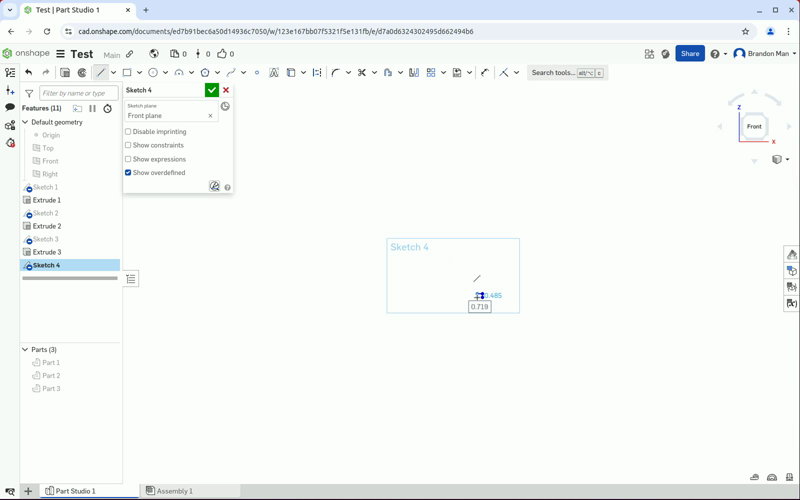
scroll(6)
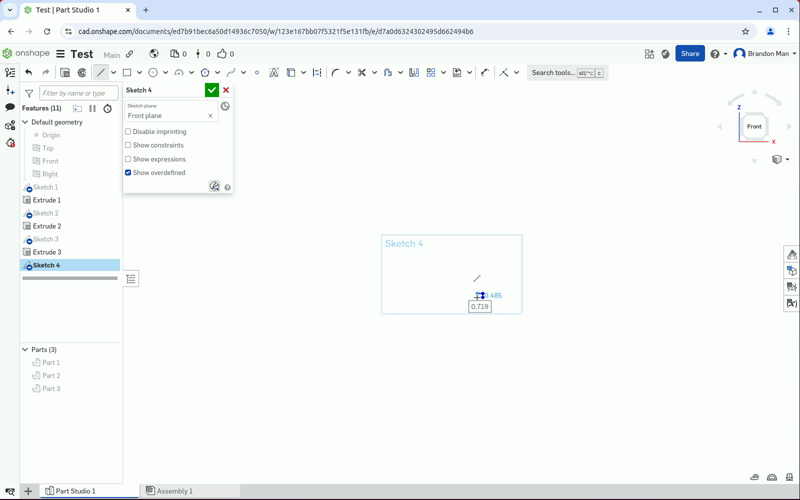
scroll(6)
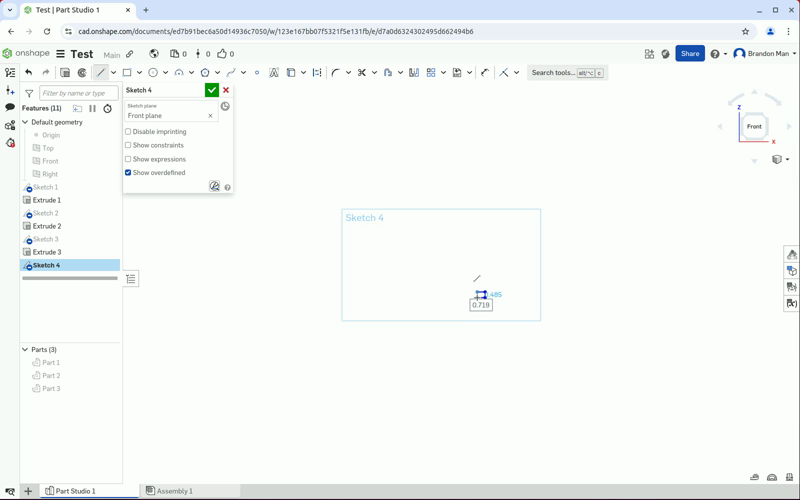
scroll(6)
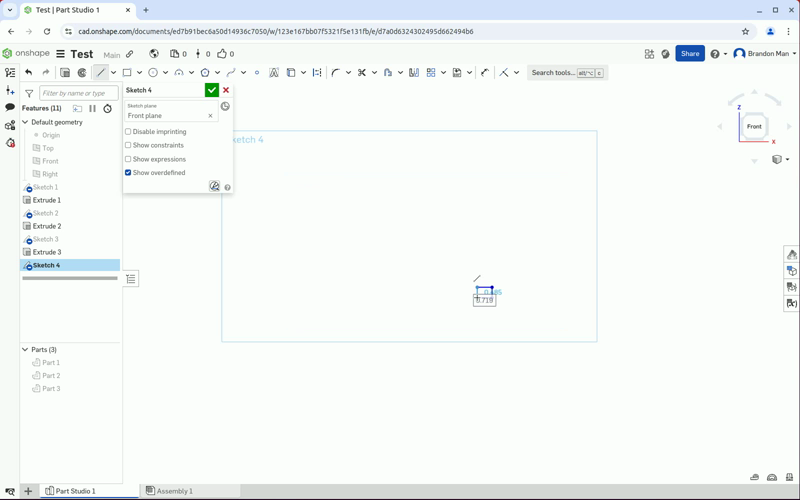
scroll(6)
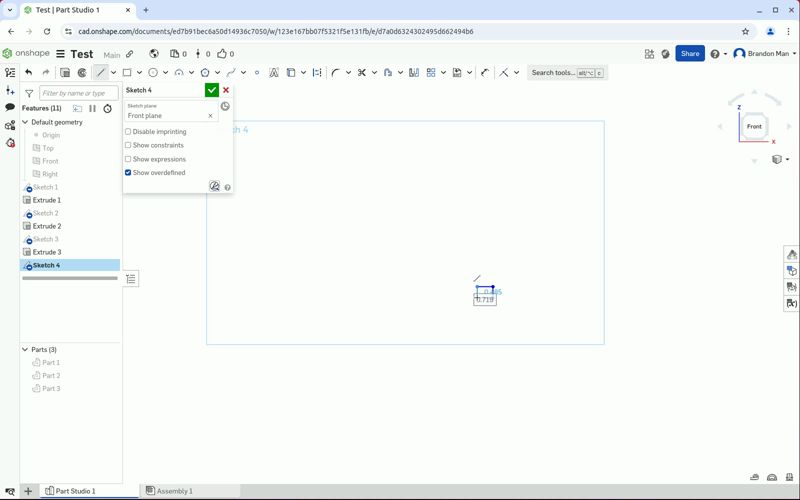
scroll(6)
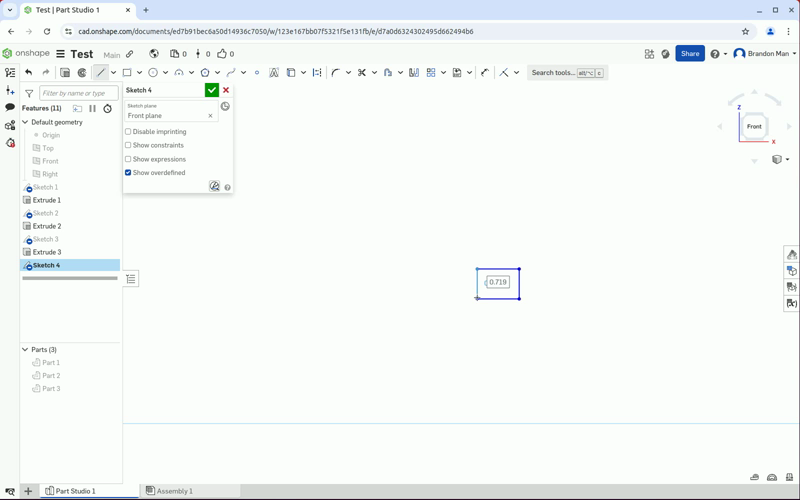
key_up(shift)
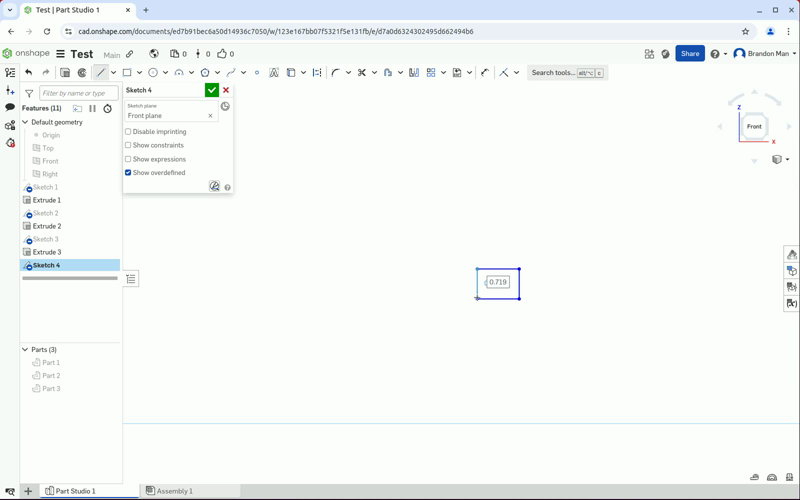
click(477, 297)
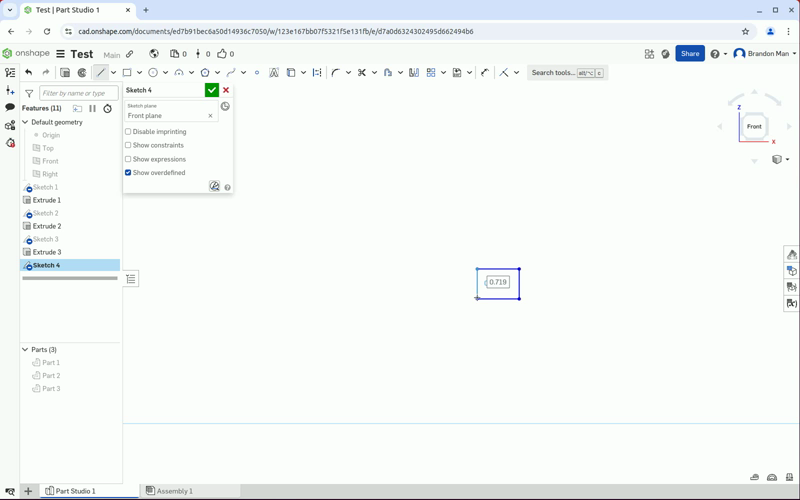
scroll(-6)
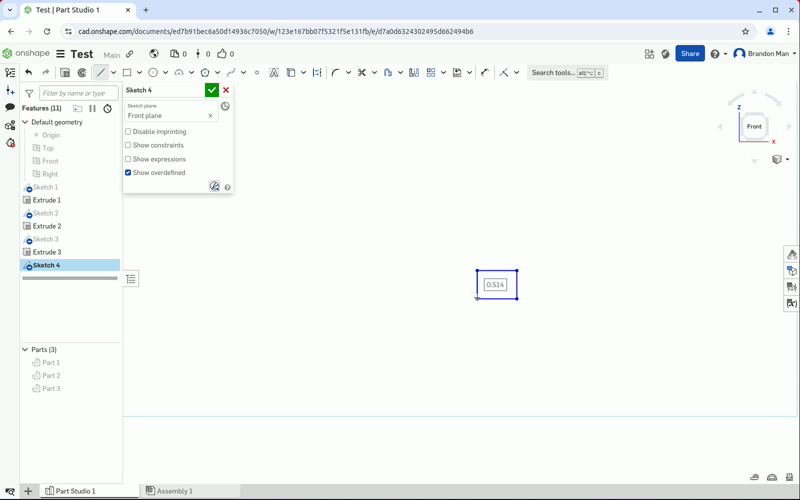
scroll(-6)
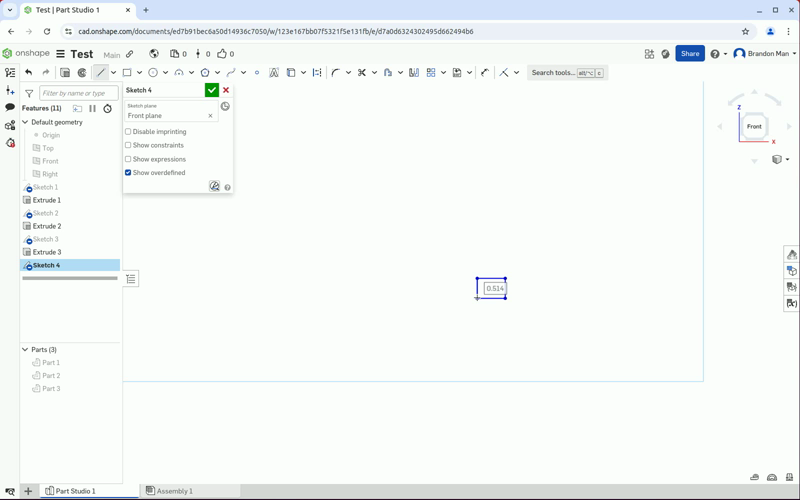
scroll(-6)
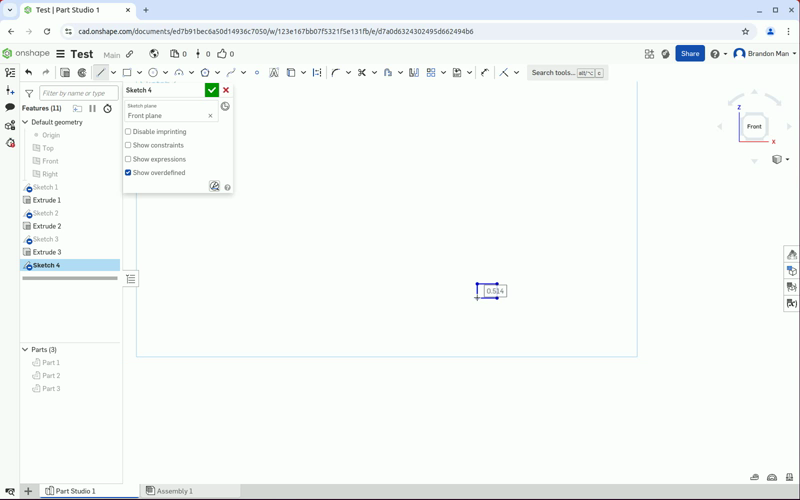
scroll(-6)
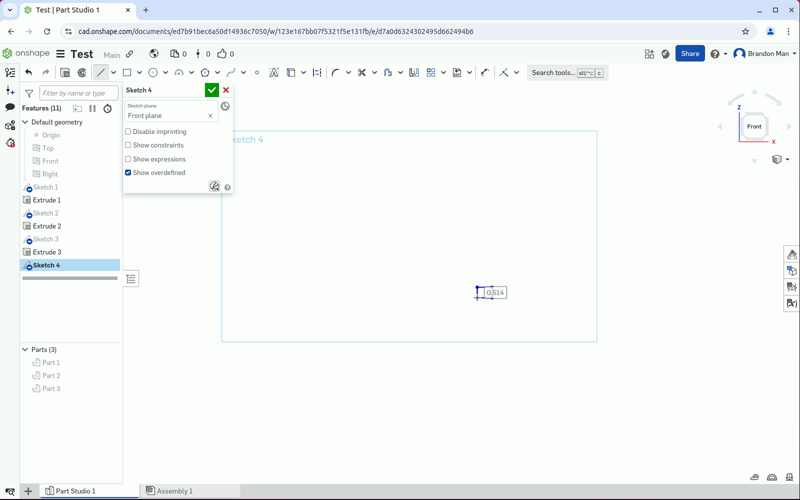
scroll(-6)
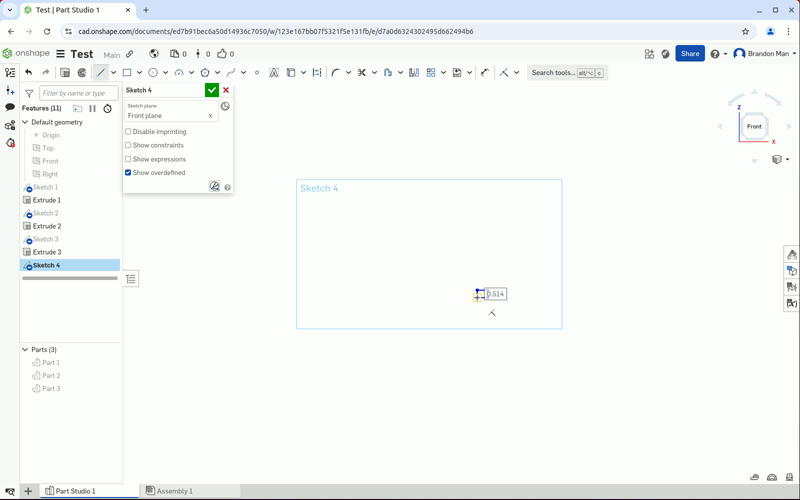
scroll(-6)
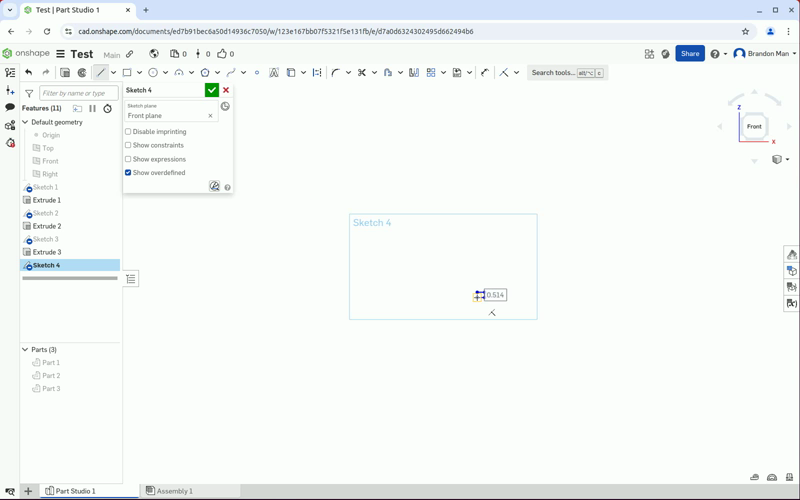
scroll(-6)
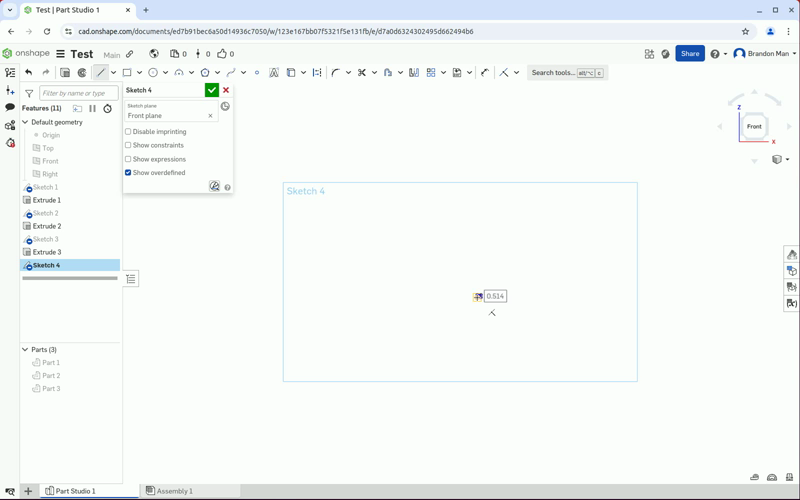
key(esc)
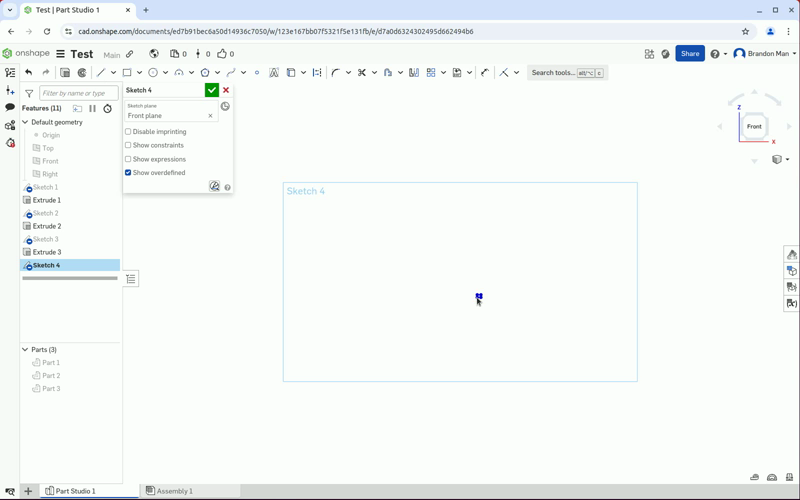
mouse_move(477, 295)
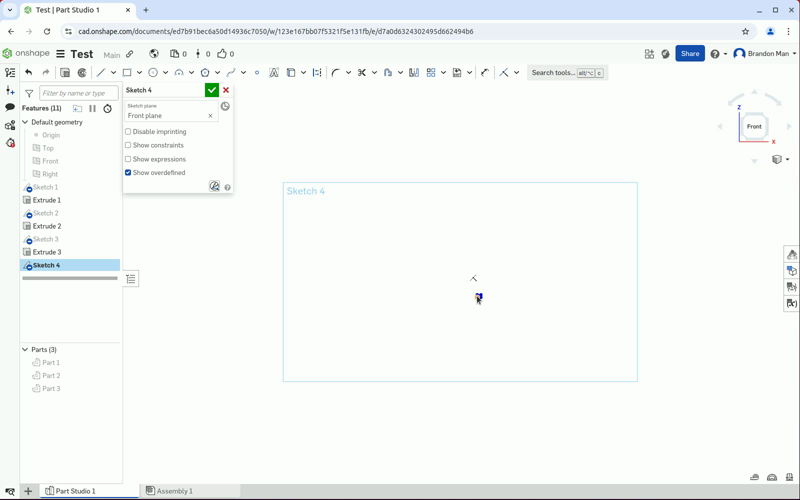
scroll(6)
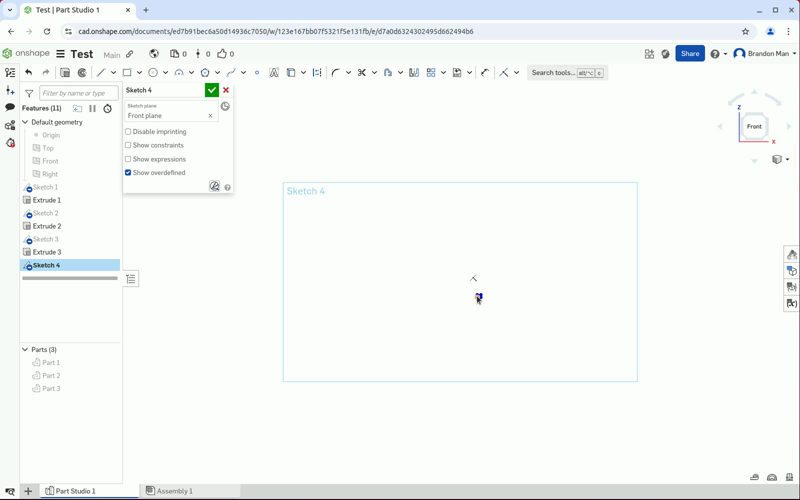
scroll(6)
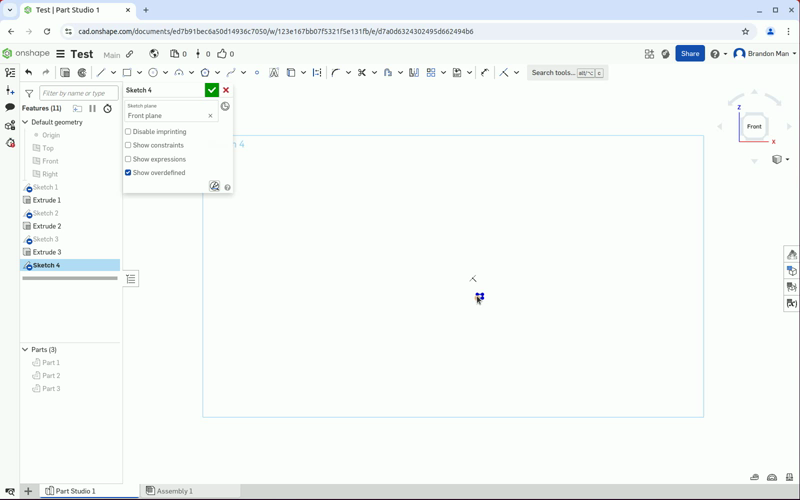
scroll(6)
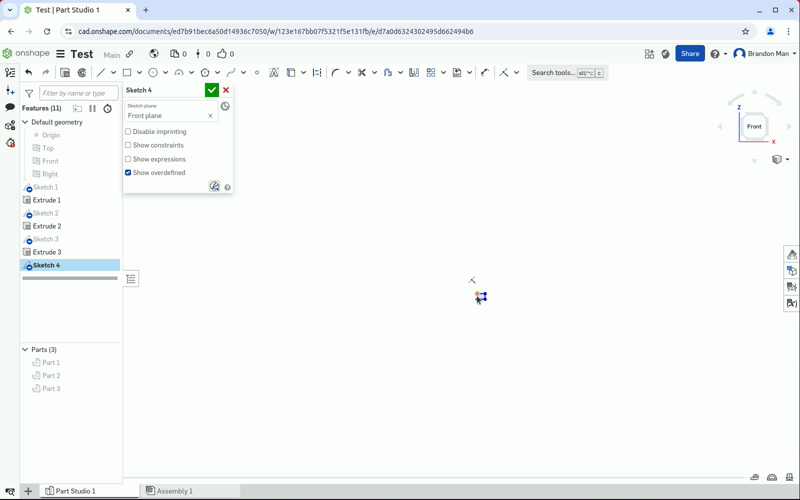
scroll(6)
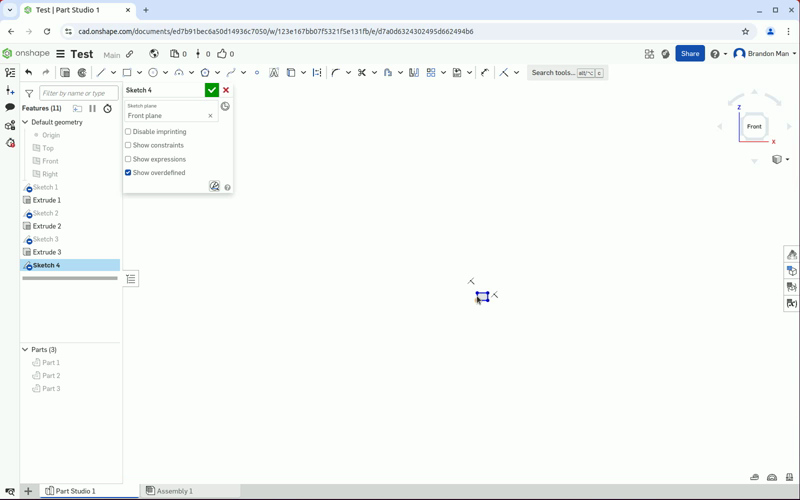
scroll(6)
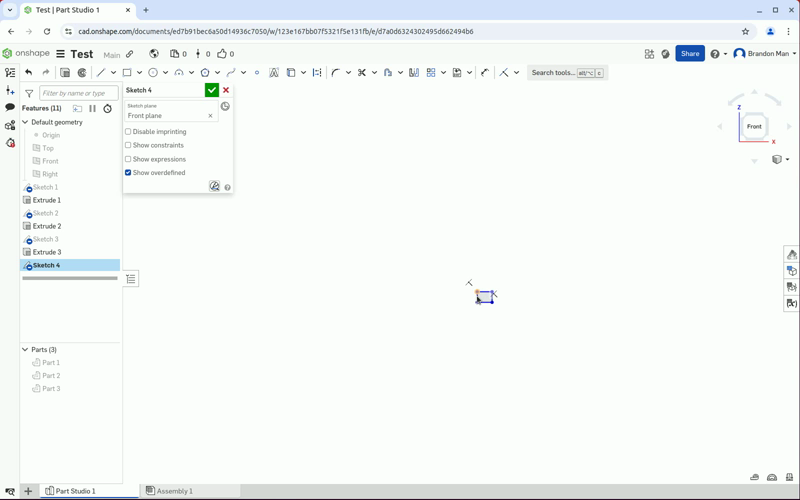
scroll(6)
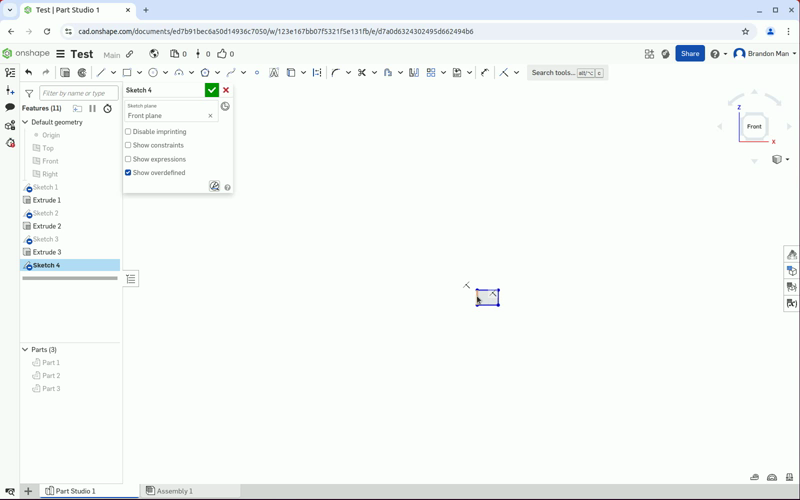
scroll(6)
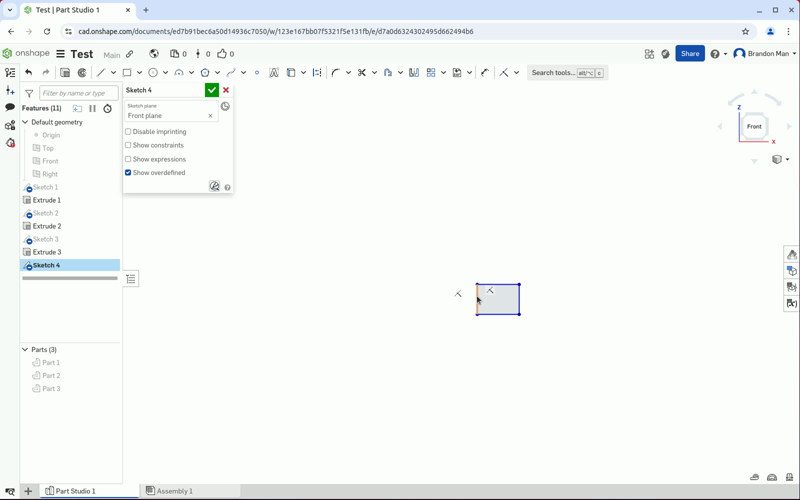
click(477, 295)
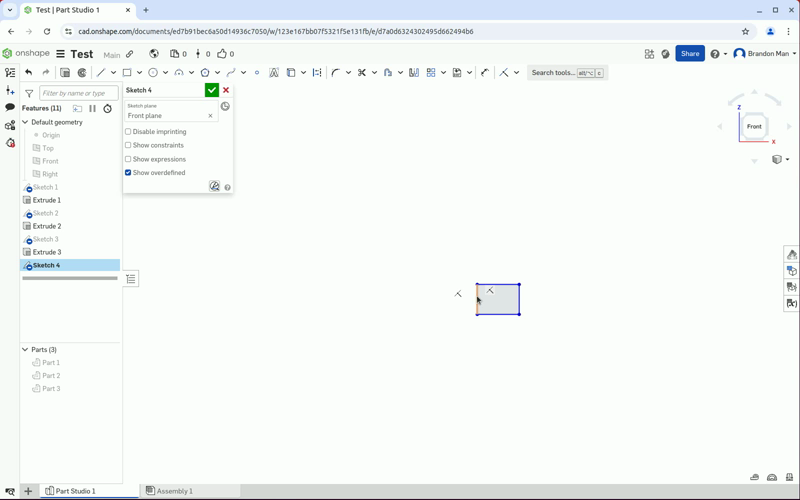
scroll(-6)
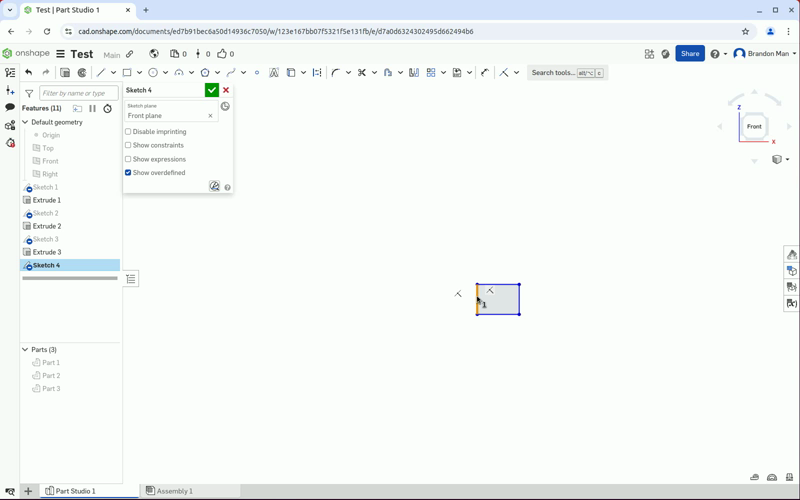
scroll(-6)
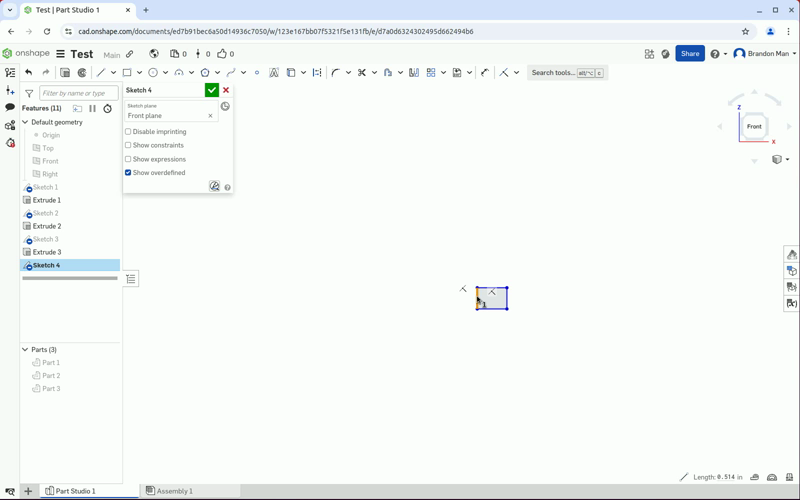
scroll(-6)
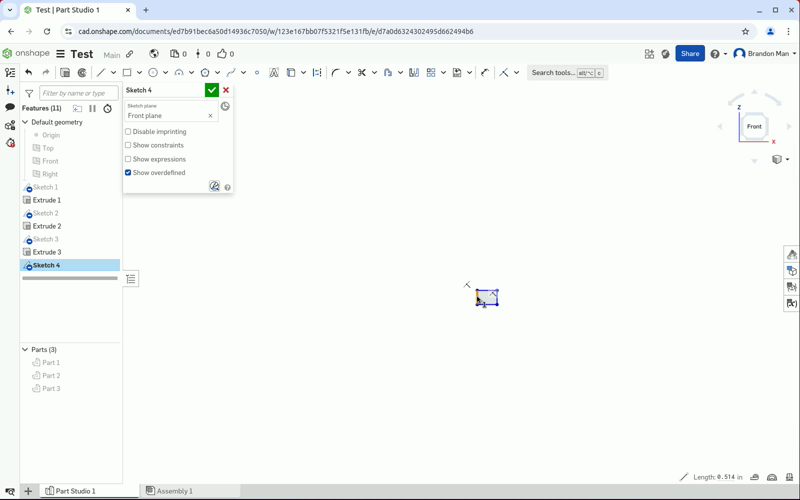
scroll(-6)
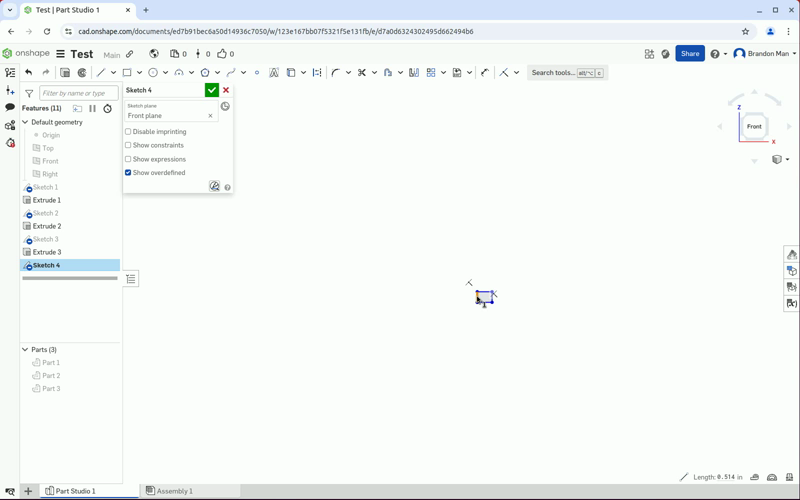
scroll(-6)
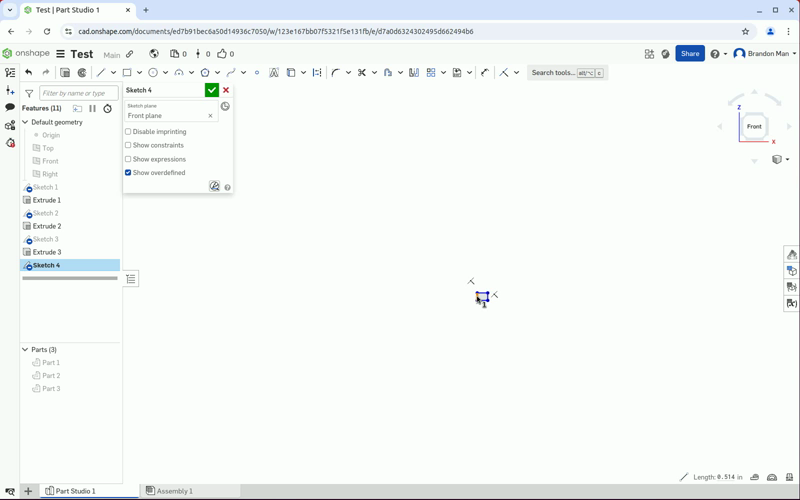
scroll(-6)
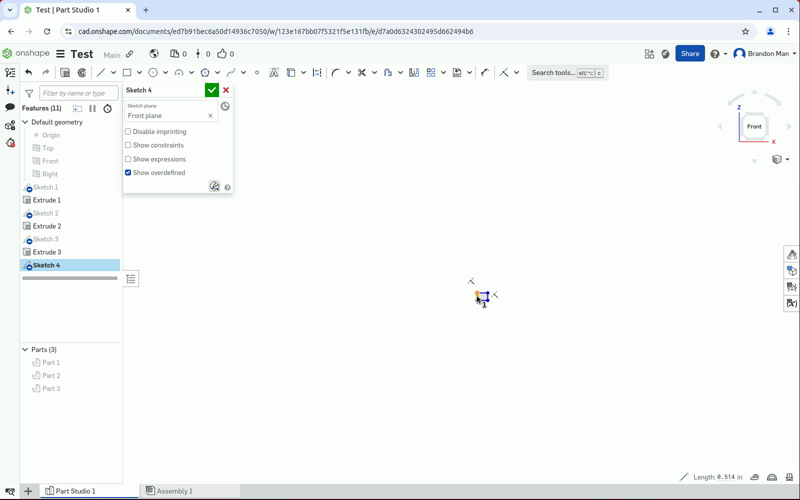
scroll(-6)
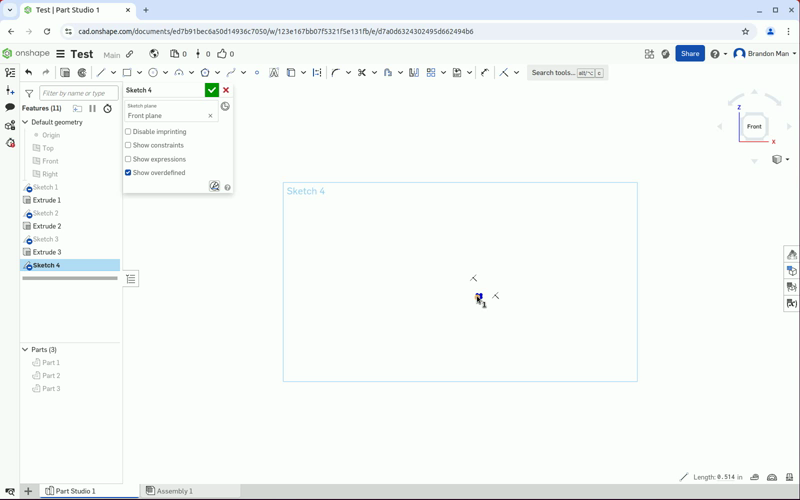
mouse_move(73, 352)
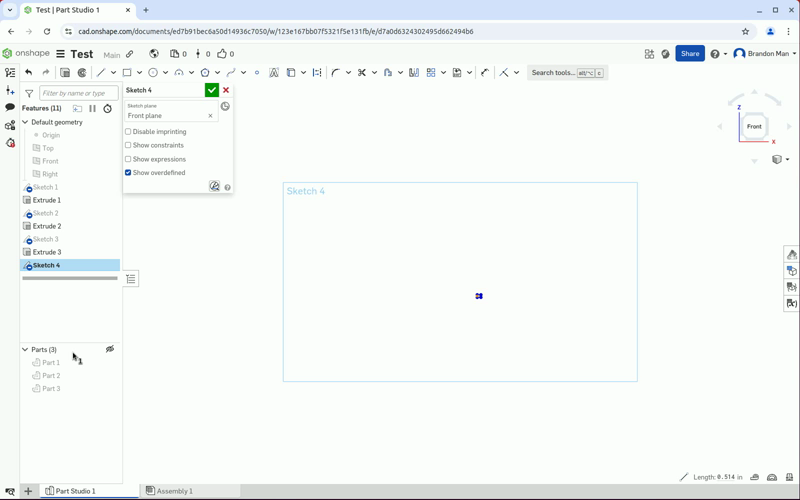
key(shift+y)
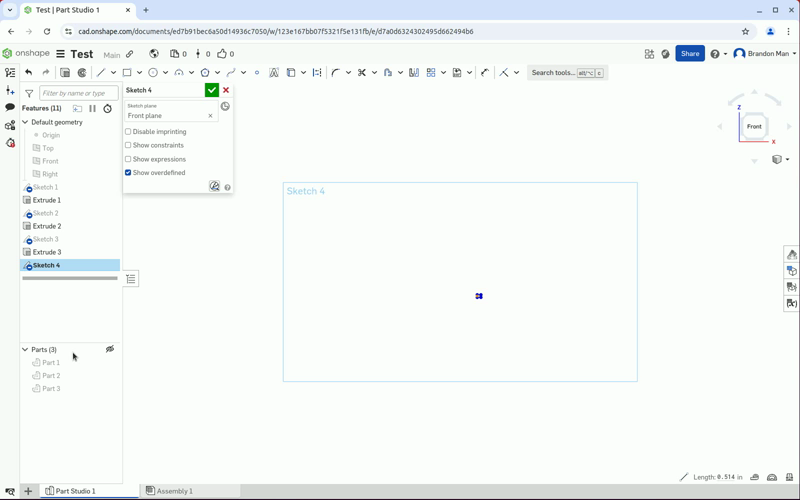
key(shift+e)
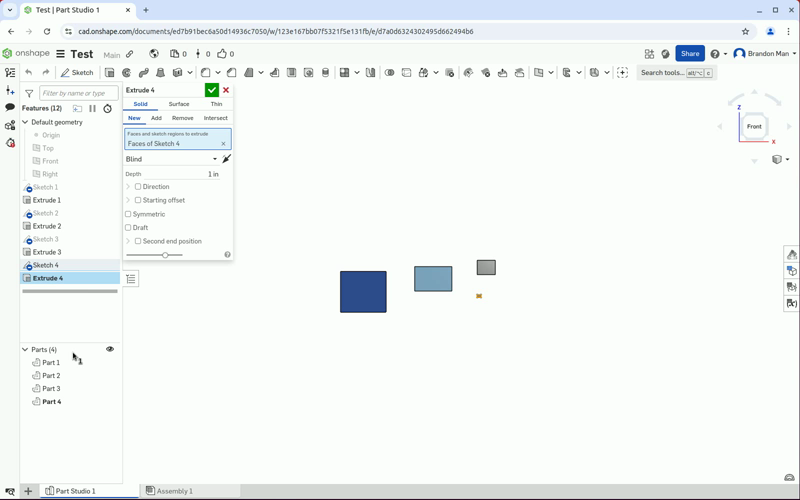
mouse_move(143, 106)
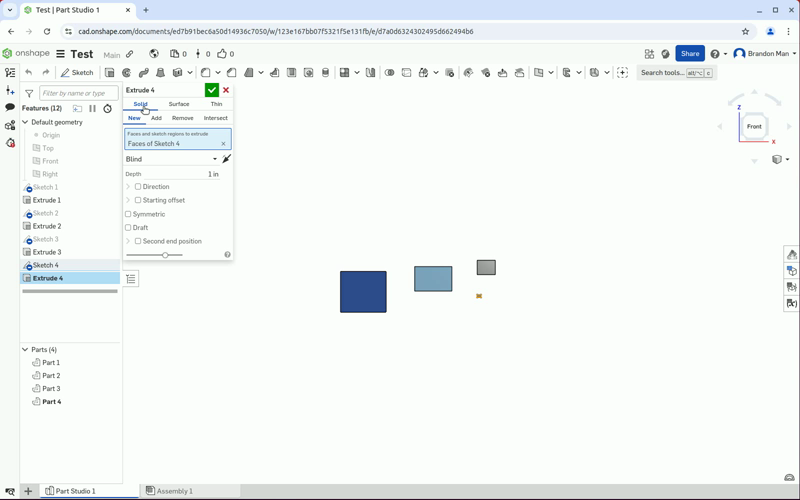
click(143, 106)
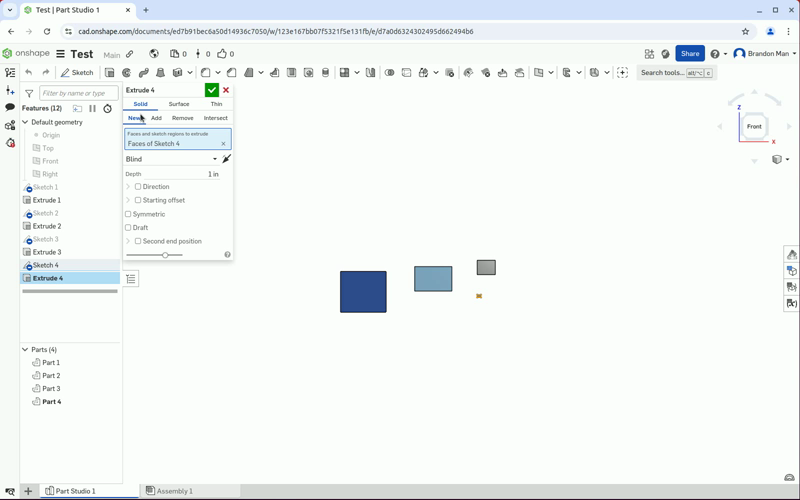
mouse_move(137, 120)
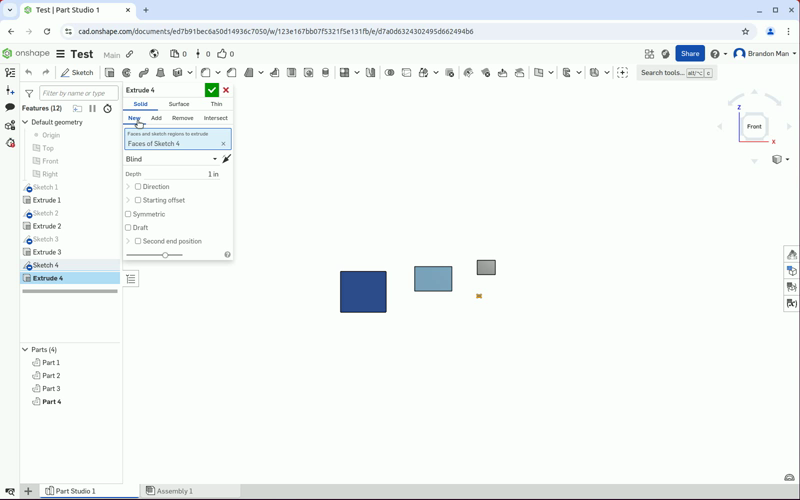
click(137, 120)
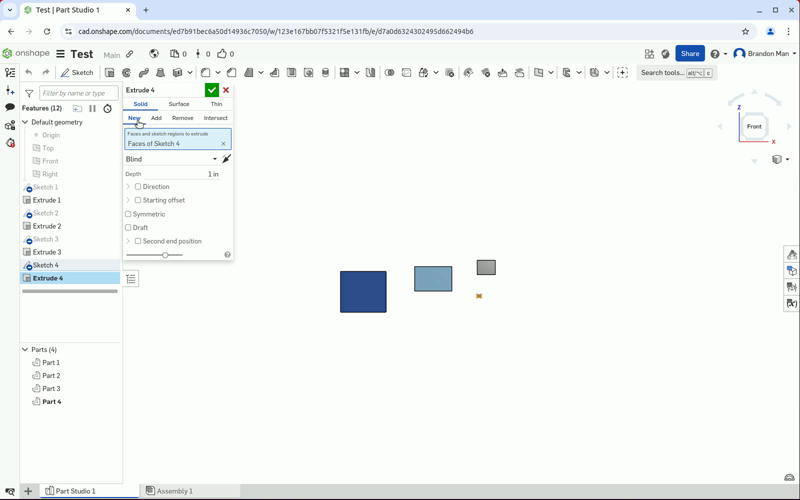
key(tab, 4)
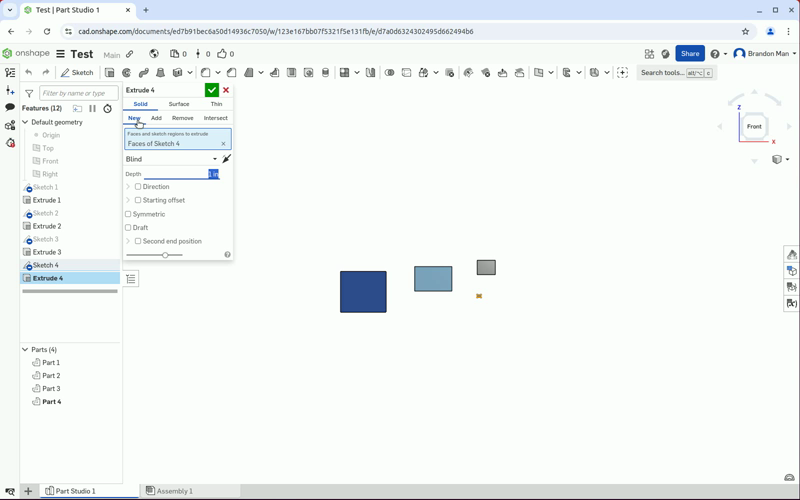
text(2.407)
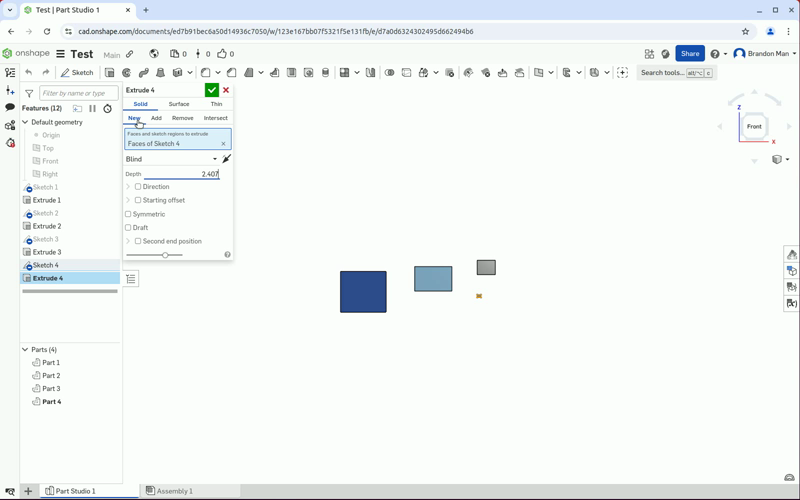
key(enter)
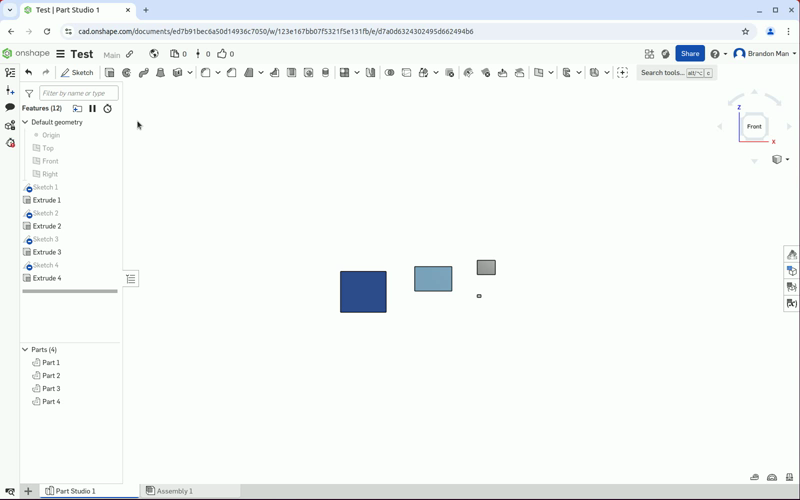
key(shift+h)
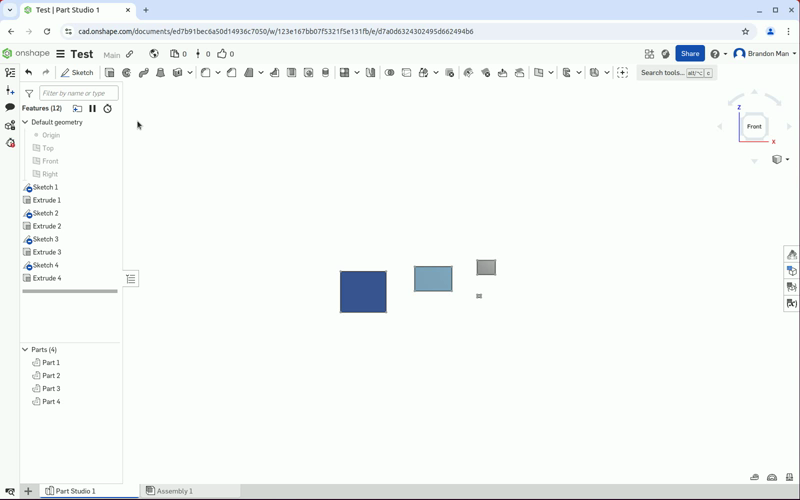
key(shift+h)
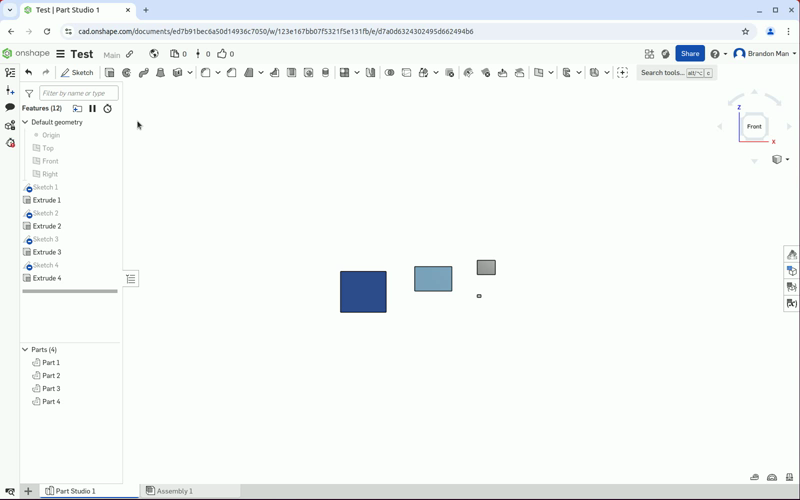
mouse_move(73, 189)
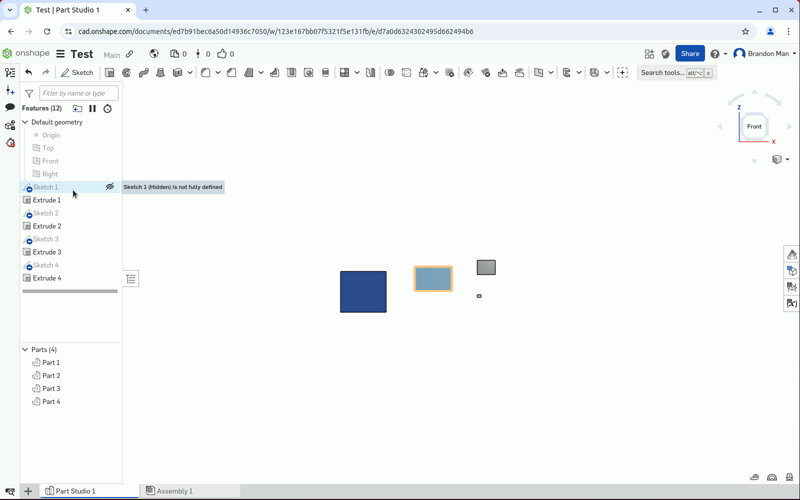
click(73, 189)
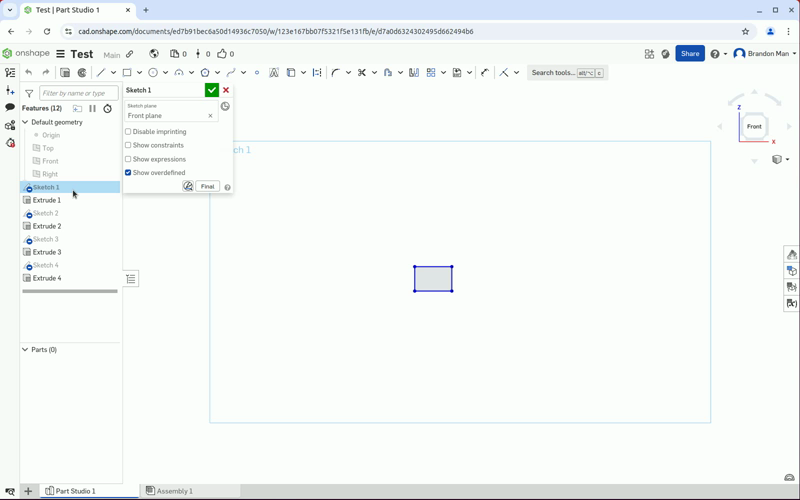
mouse_move(229, 92)
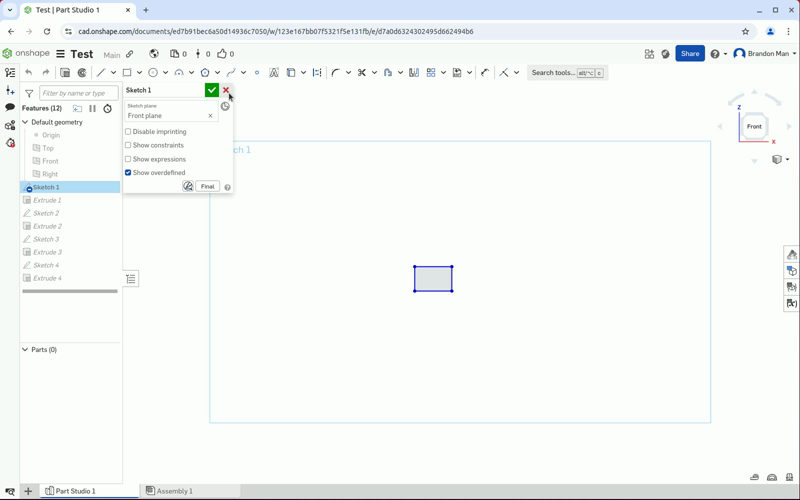
click(229, 92)
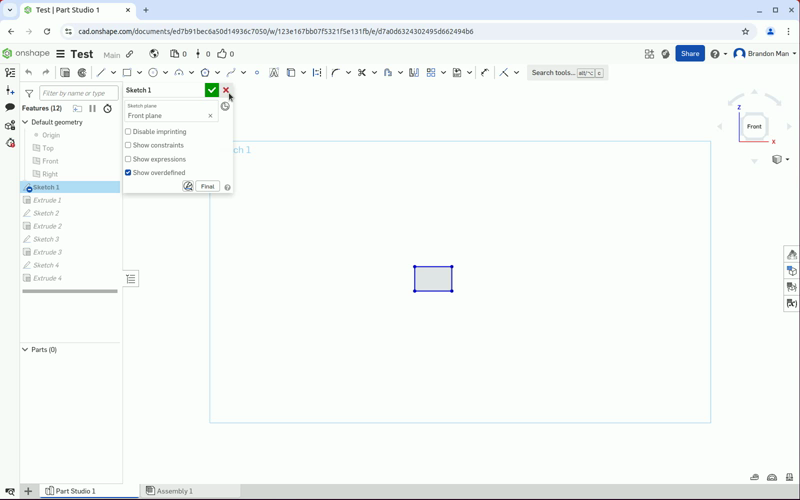
key(shift+s)
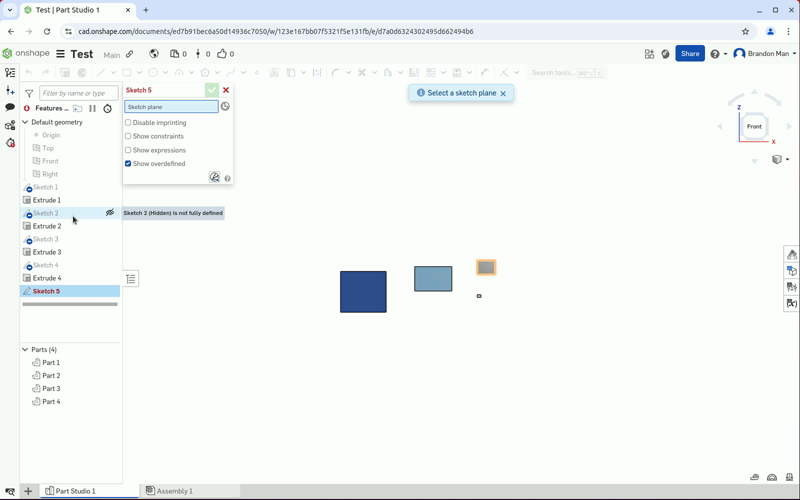
scroll(3)
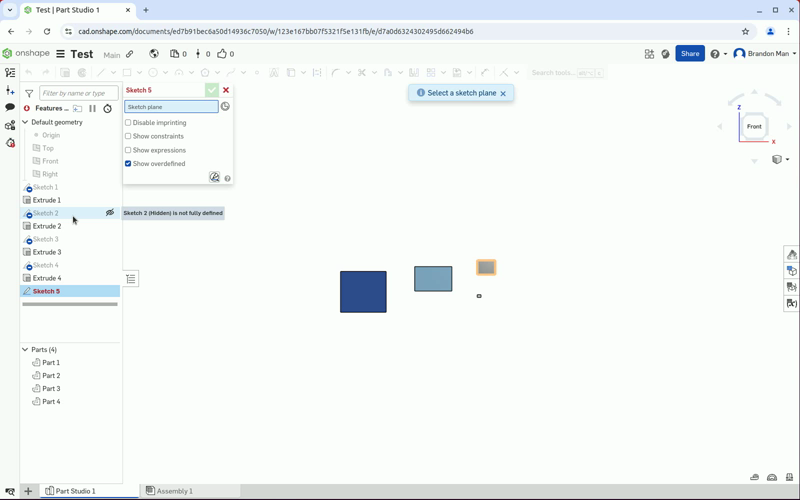
mouse_move(73, 163)
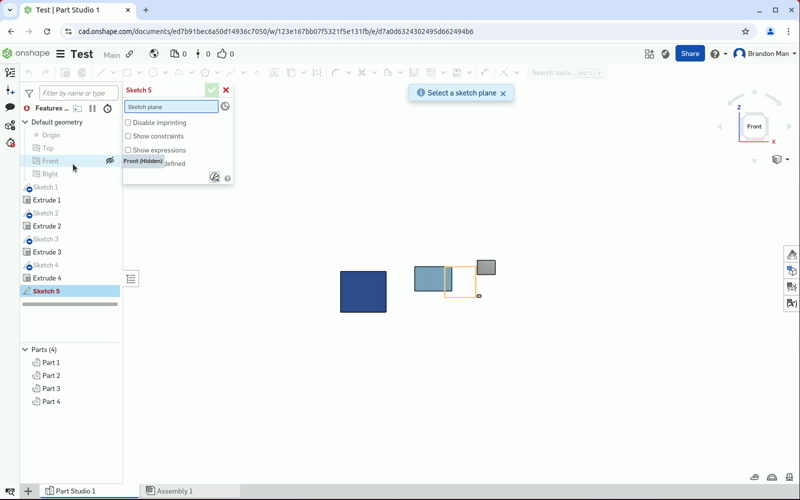
click(73, 163)
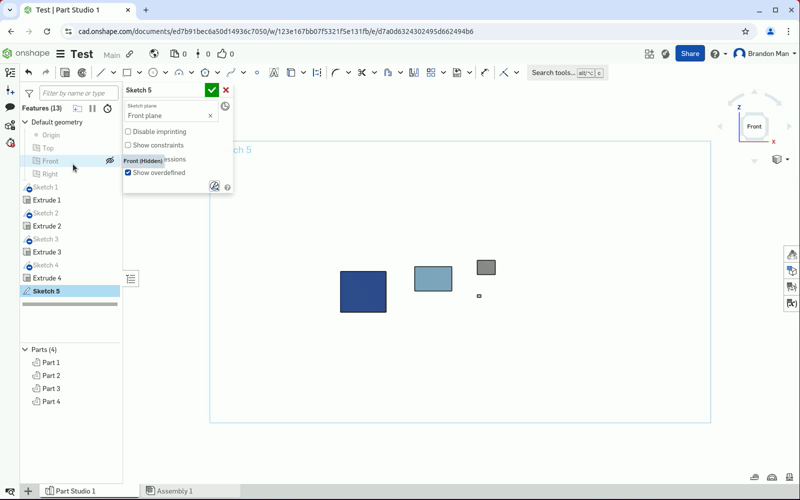
mouse_move(73, 352)
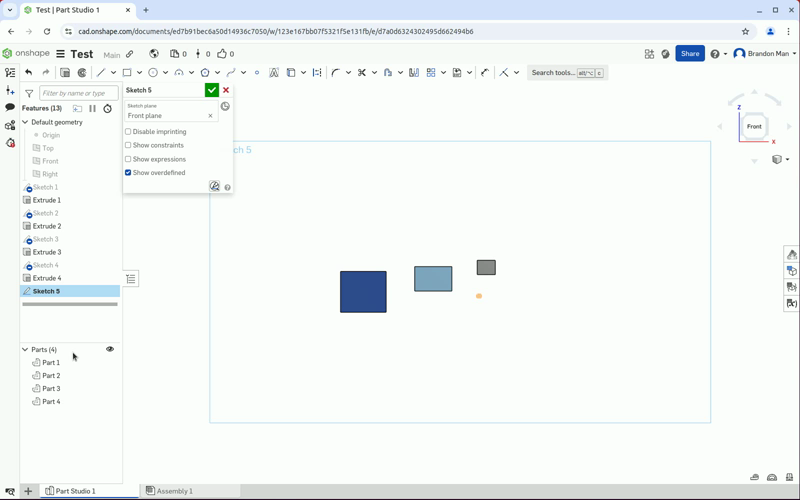
key(y)
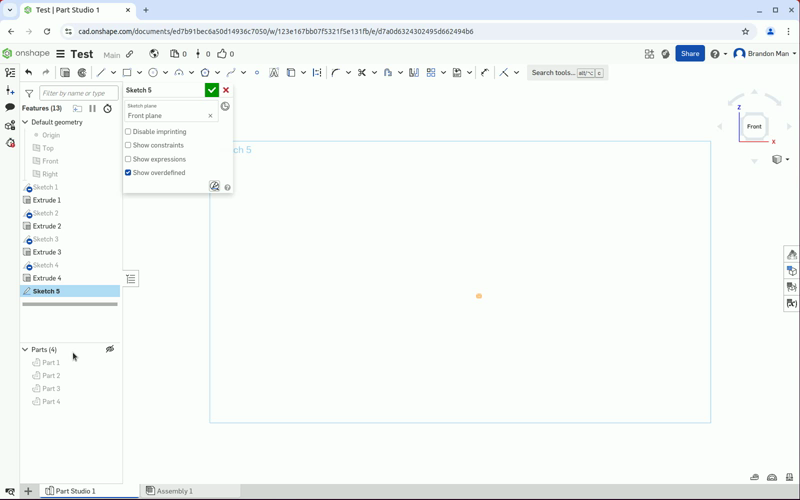
key(l)
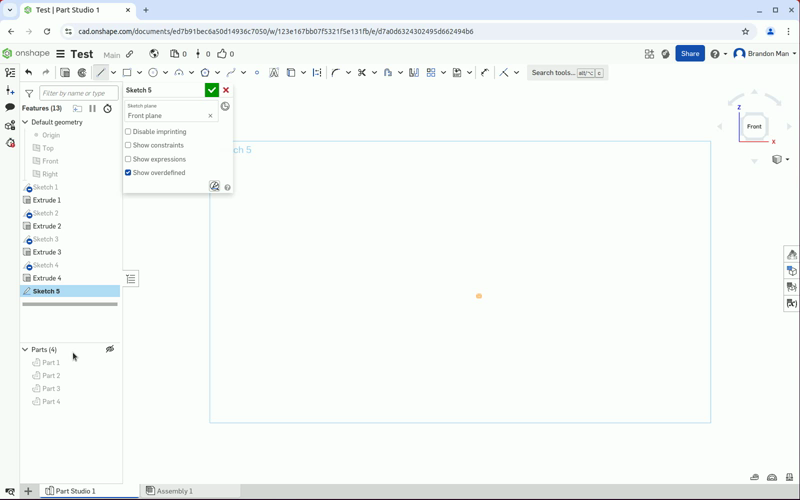
key_down(shift)
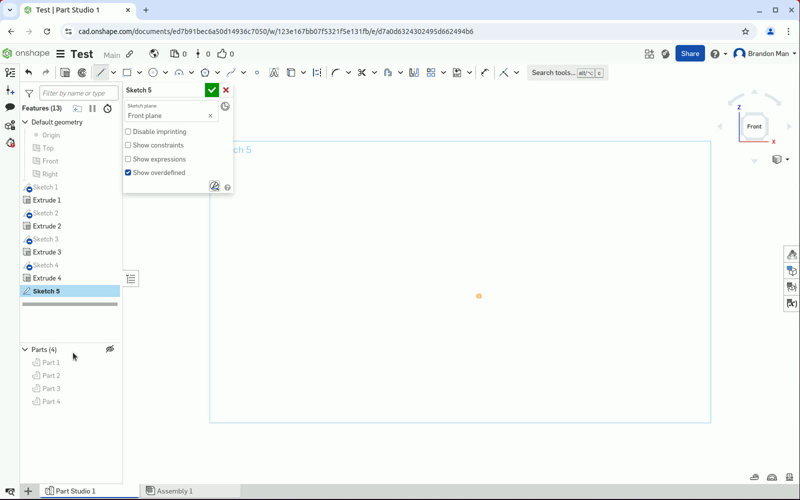
mouse_move(447, 334)
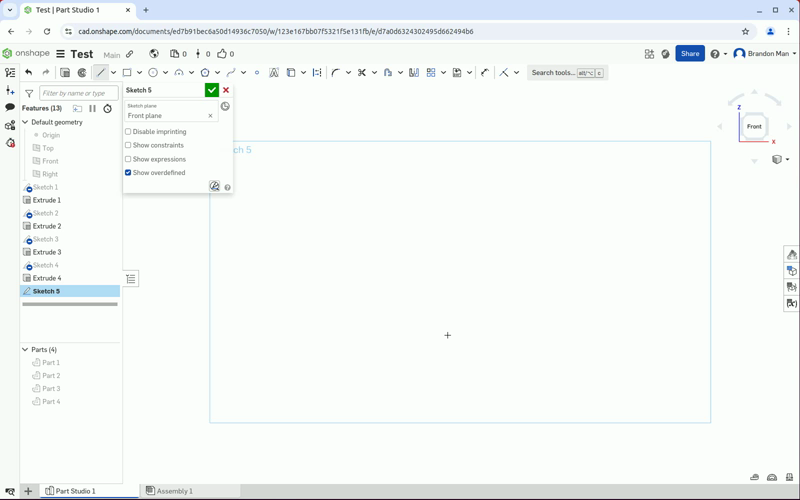
click(447, 334)
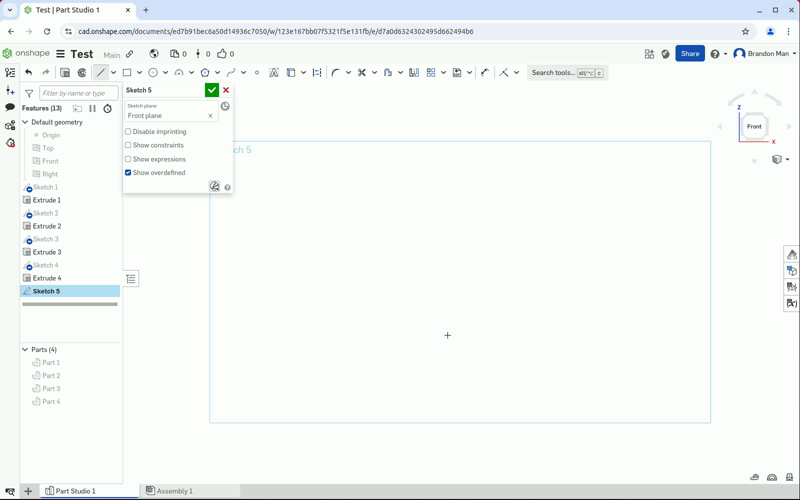
key_up(shift)
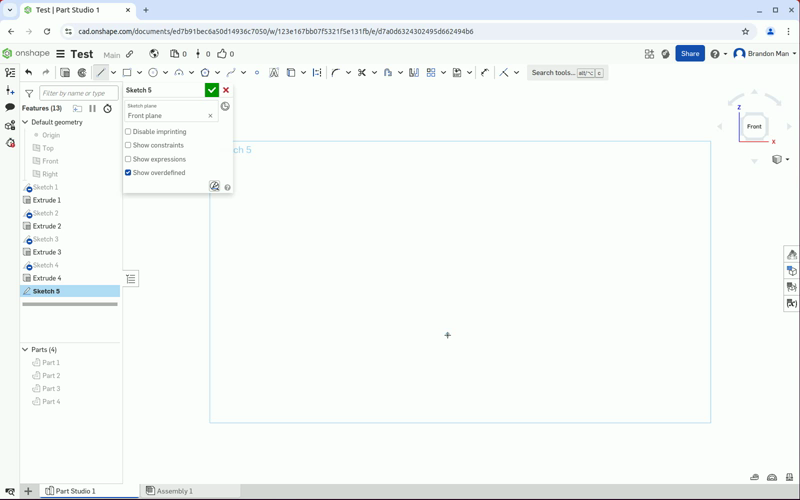
key_down(shift)
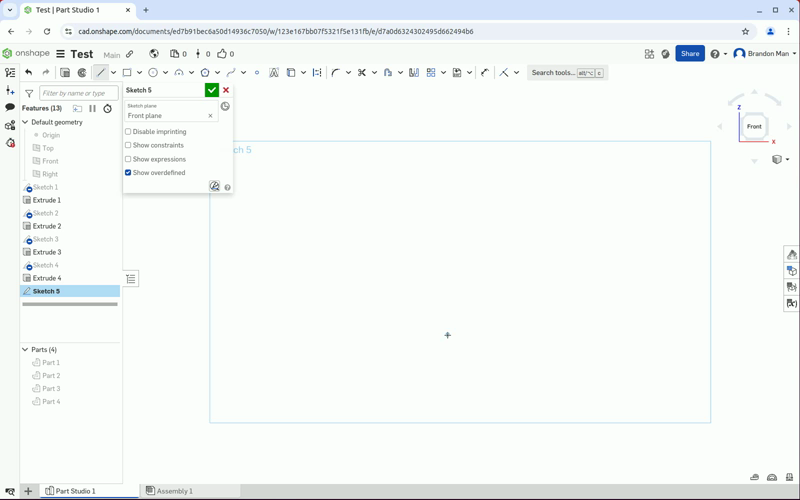
mouse_move(522, 334)
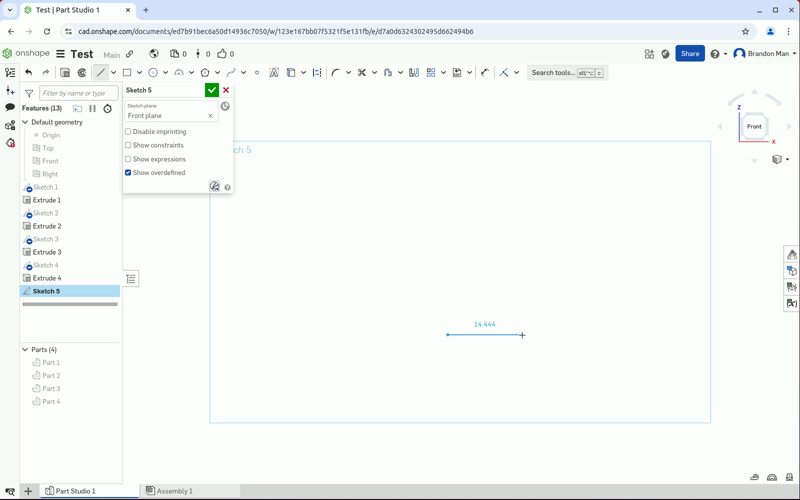
click(522, 334)
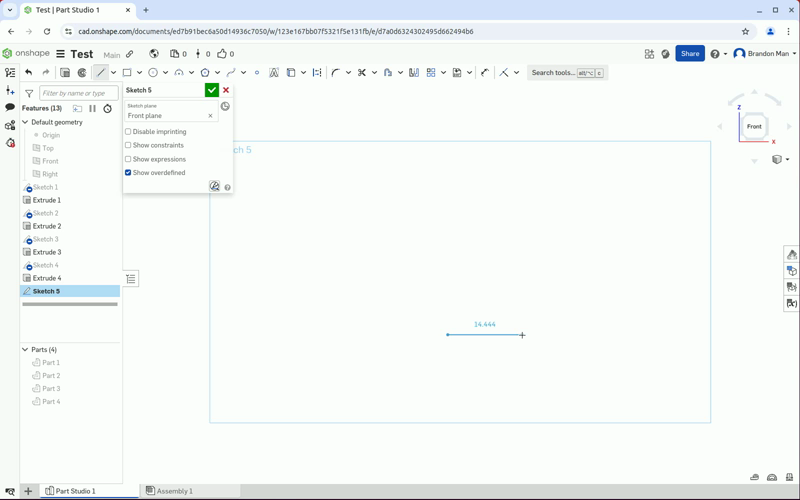
key_up(shift)
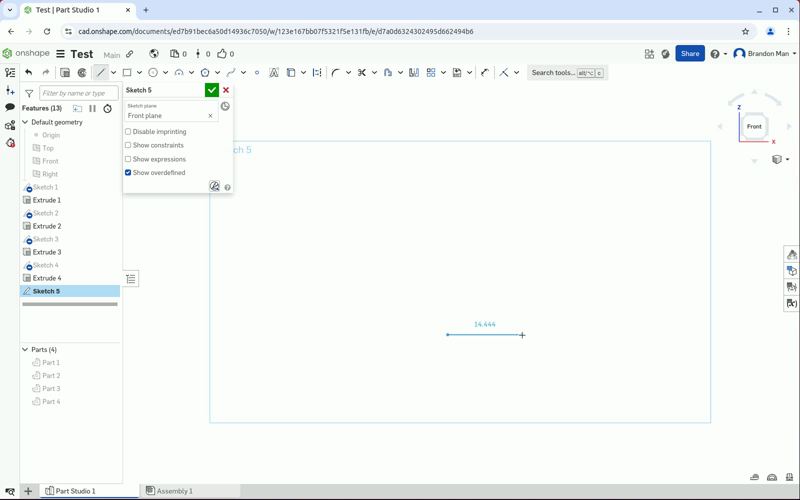
key_down(shift)
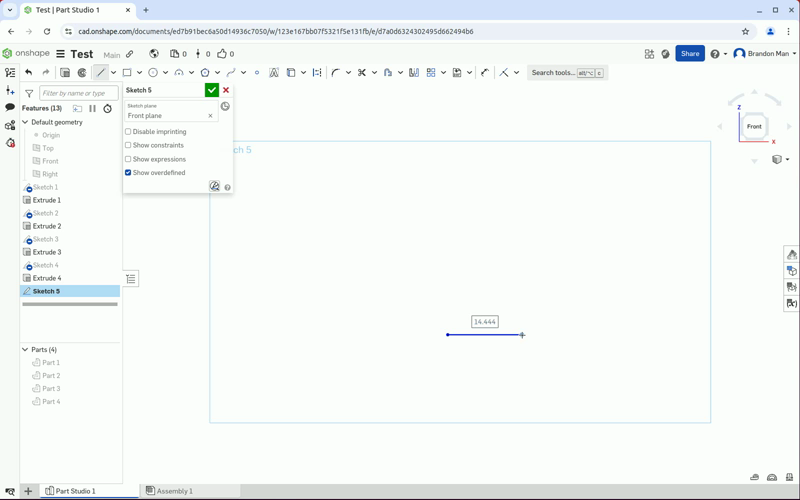
mouse_move(552, 334)
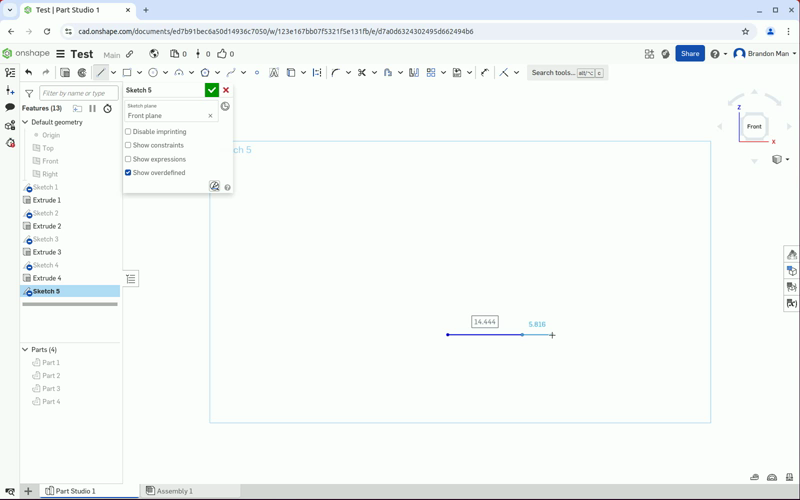
mouse_move(522, 320)
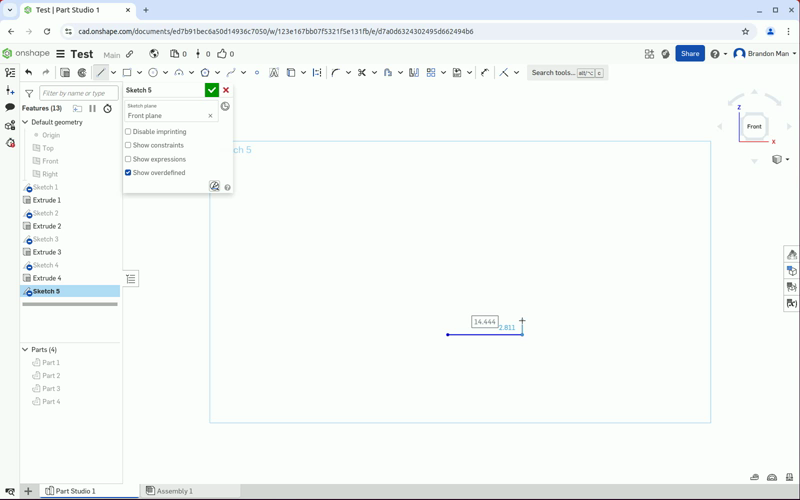
click(522, 320)
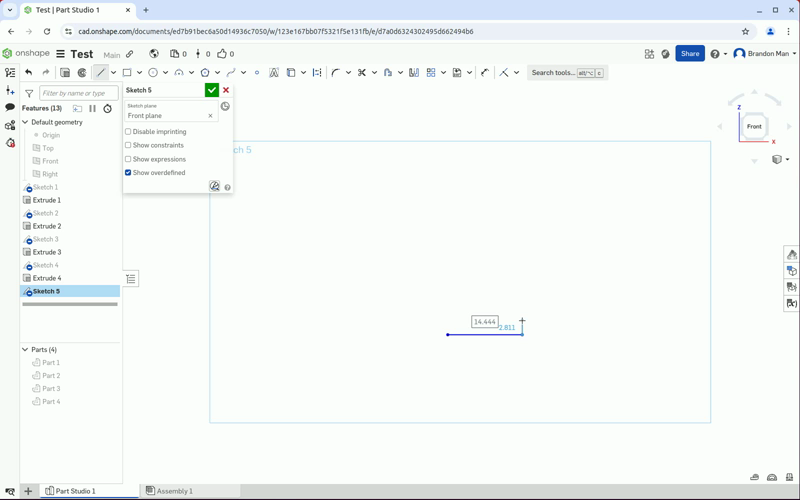
key_up(shift)
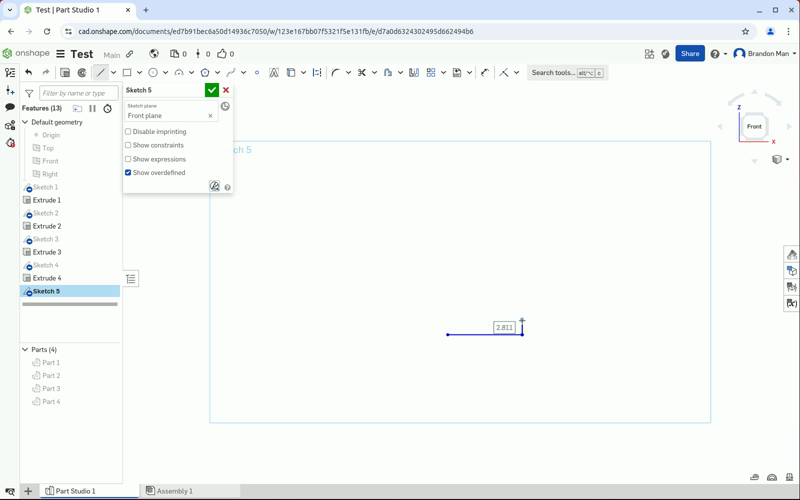
key_down(shift)
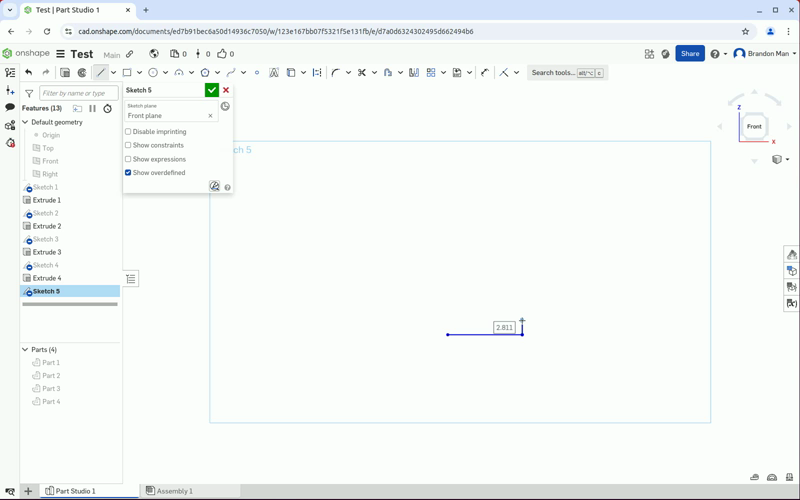
mouse_move(447, 320)
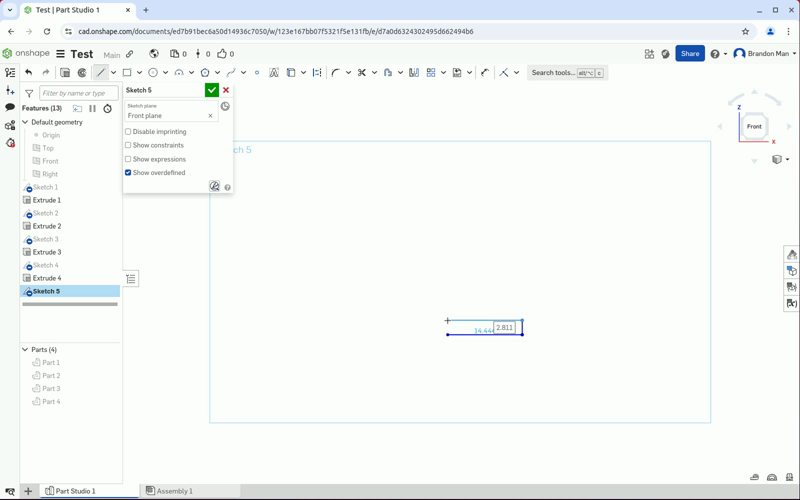
click(447, 320)
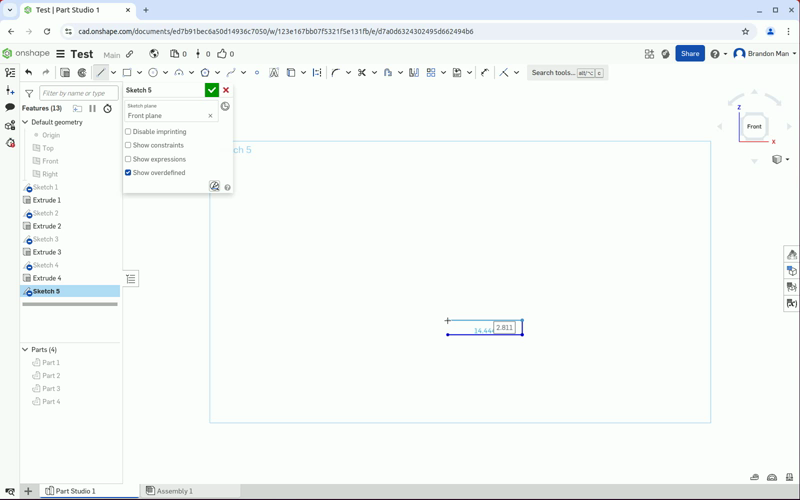
key_up(shift)
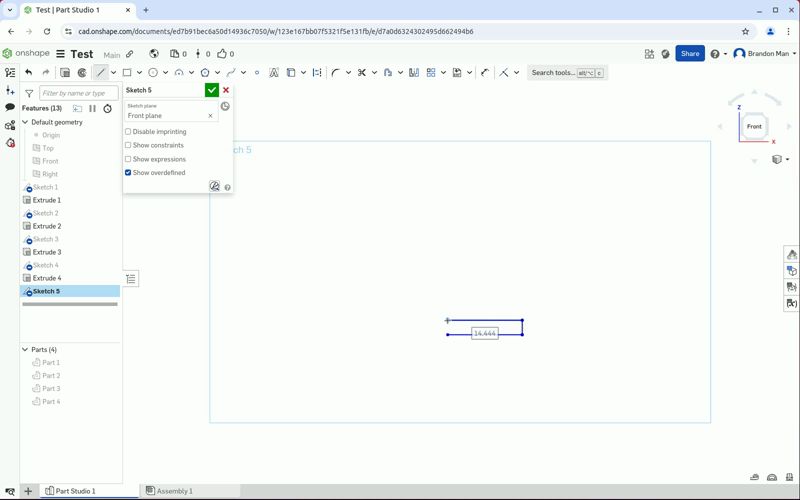
mouse_move(477, 320)
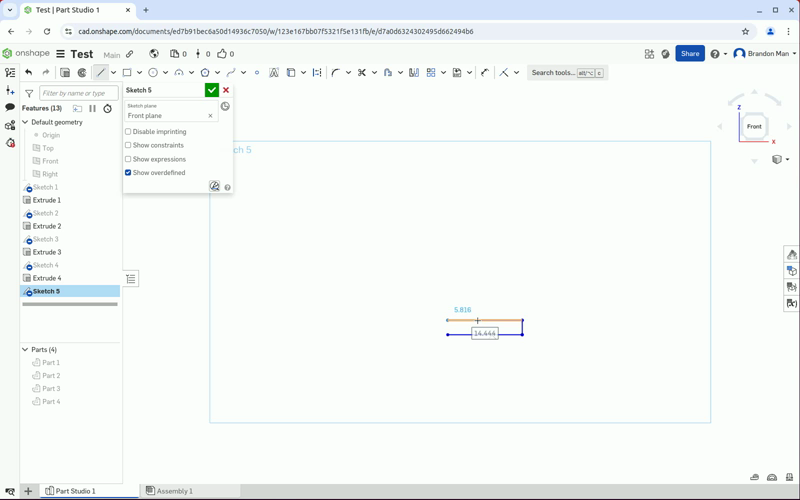
key_down(shift)
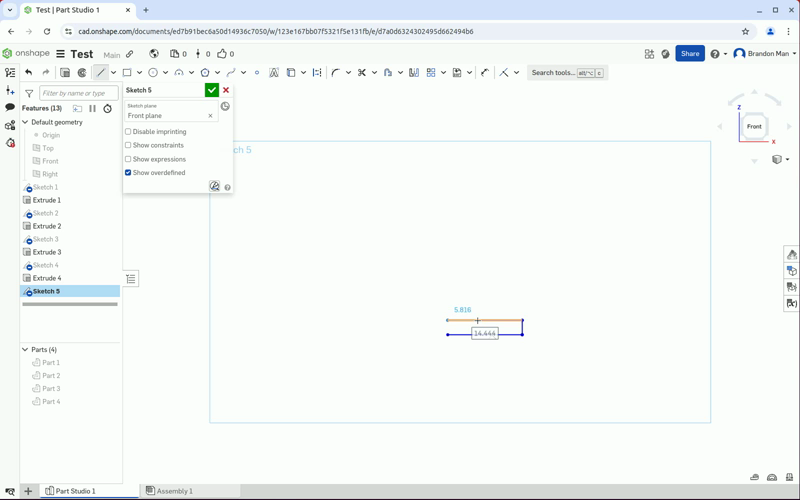
mouse_move(447, 334)
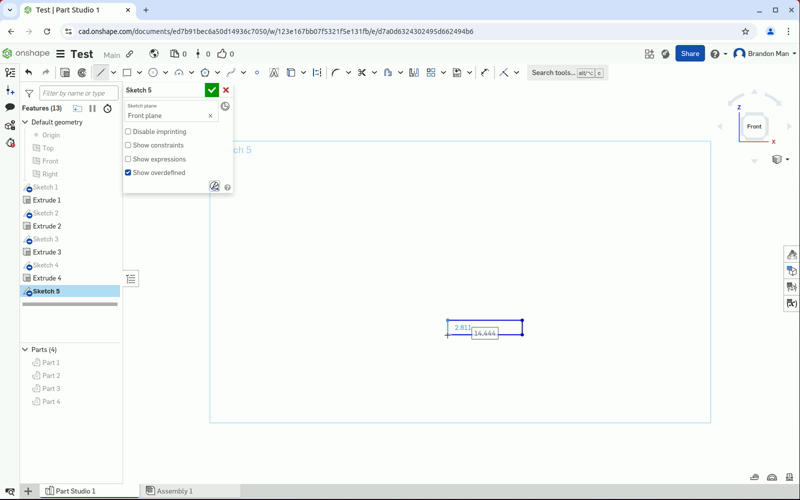
key_up(shift)
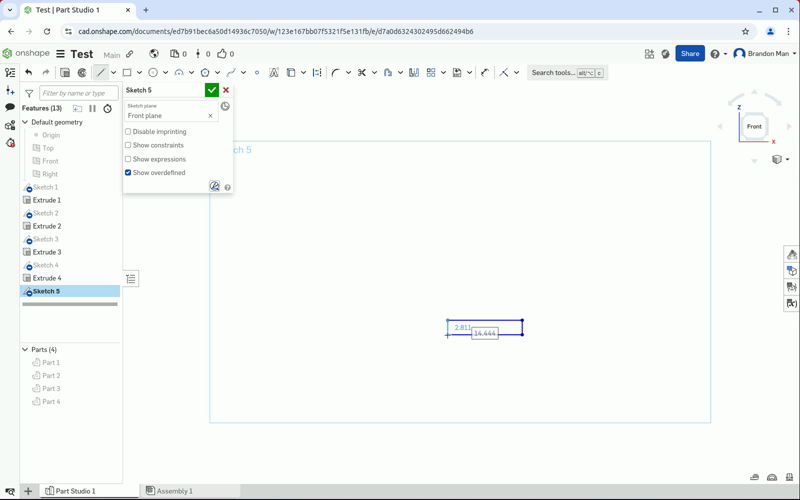
click(447, 334)
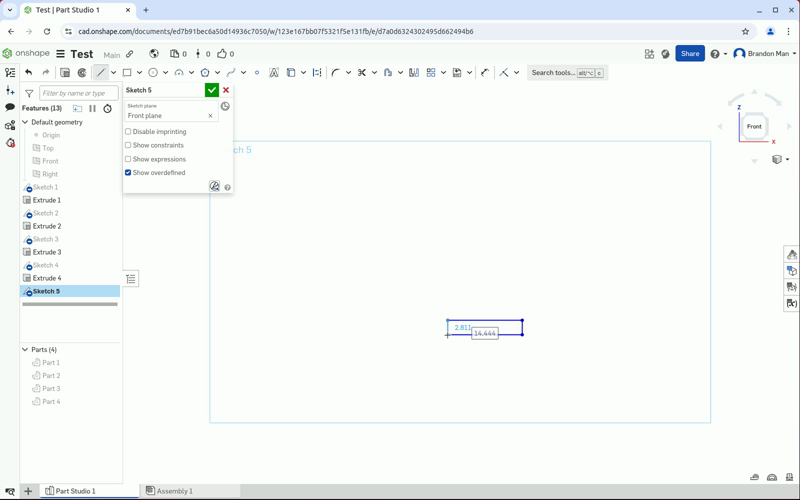
key(esc)
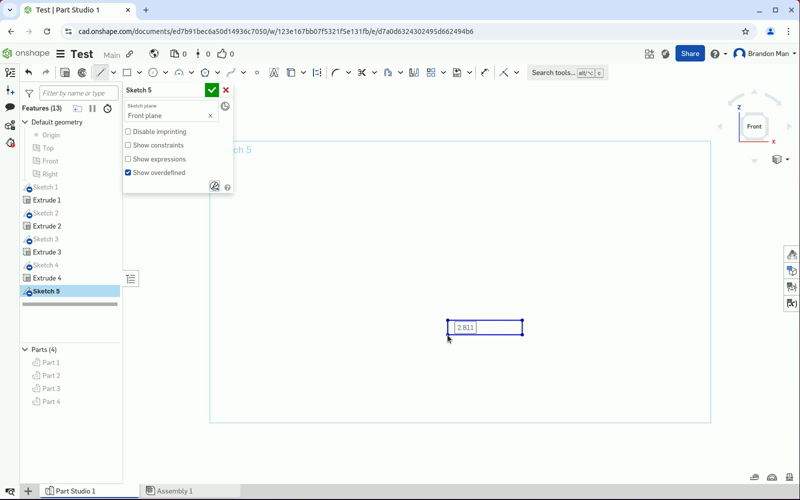
mouse_move(476, 323)
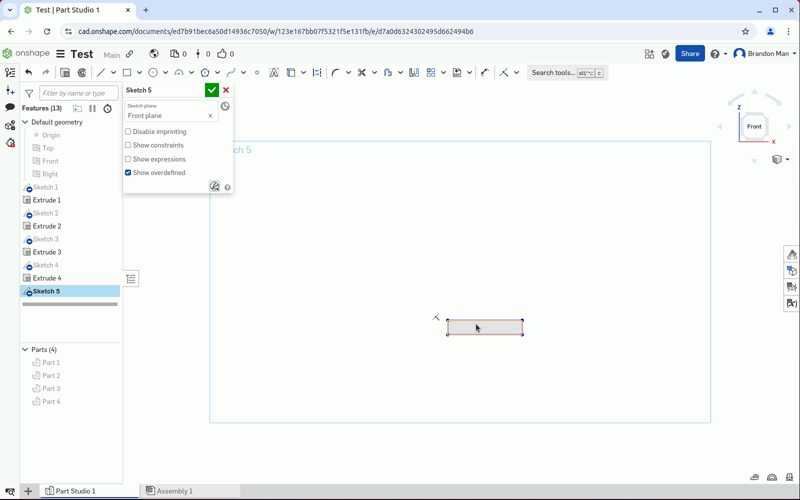
scroll(6)
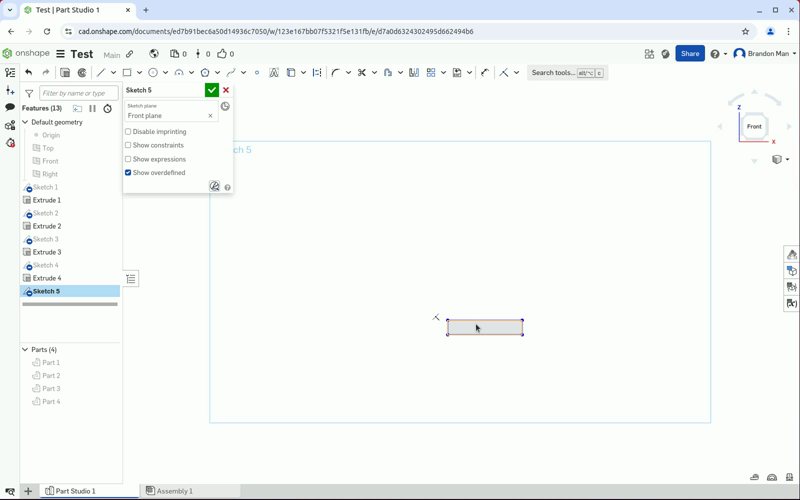
scroll(6)
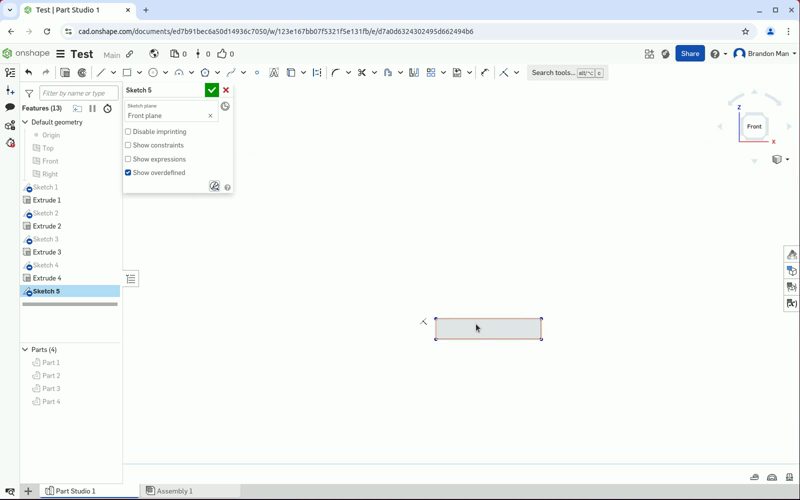
scroll(6)
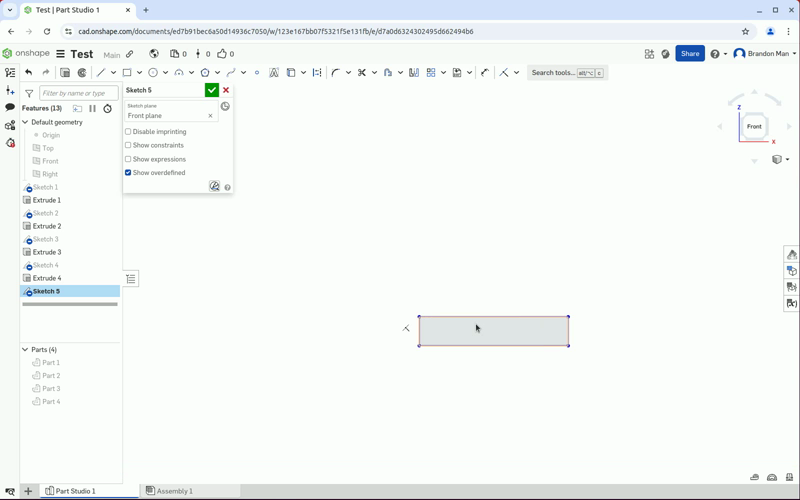
scroll(6)
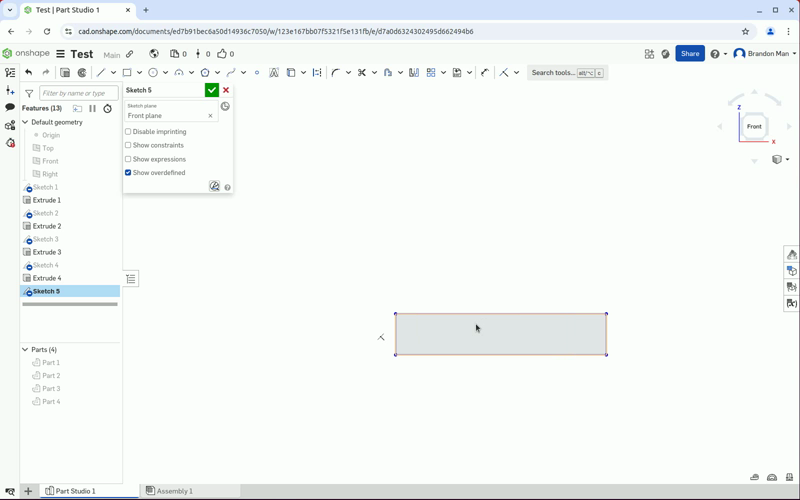
scroll(6)
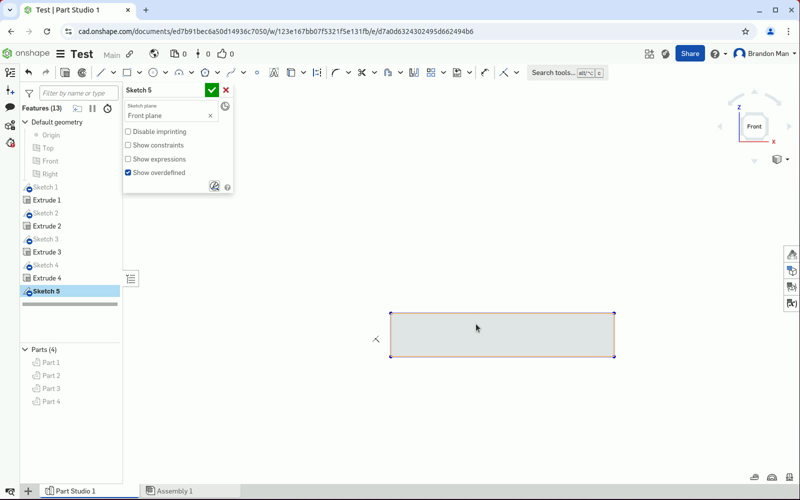
scroll(6)
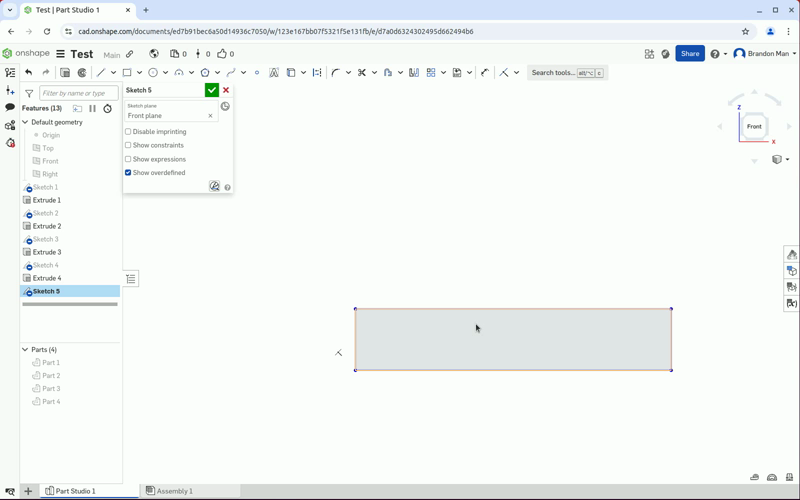
scroll(6)
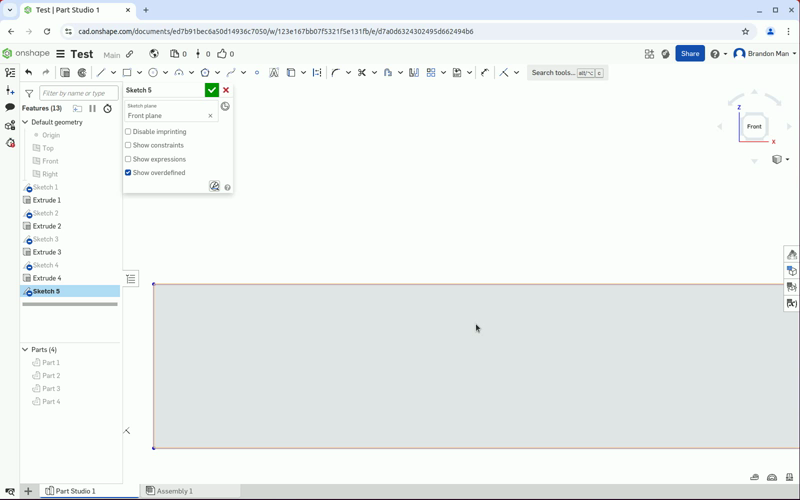
click(476, 323)
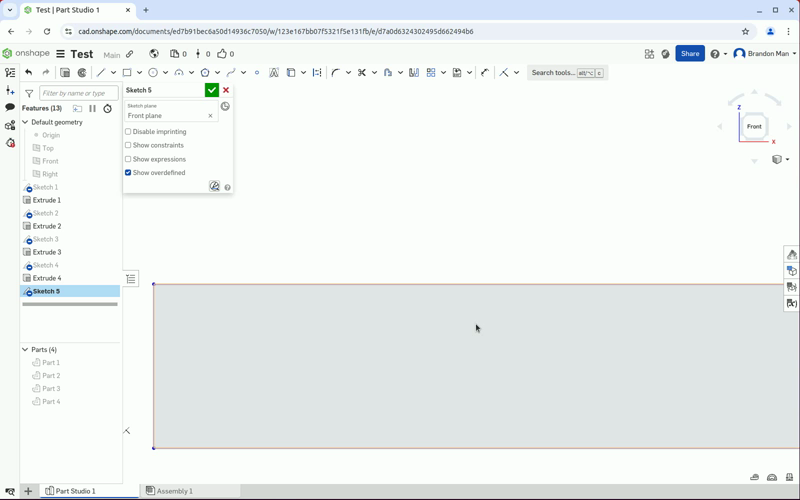
scroll(-6)
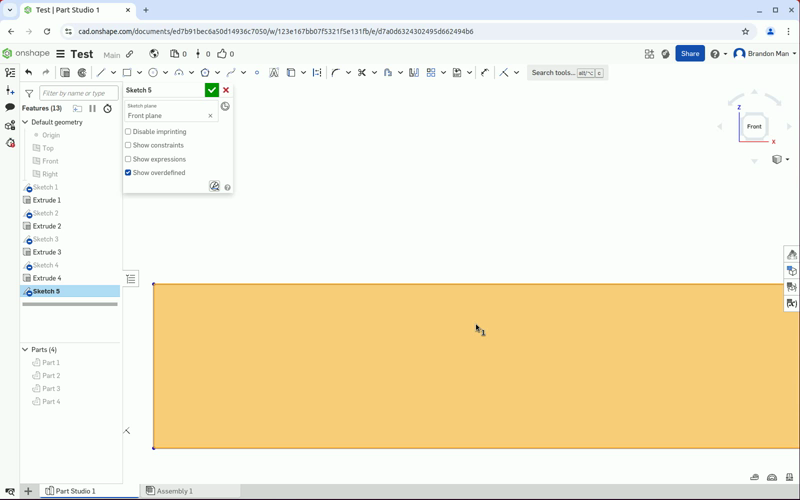
scroll(-6)
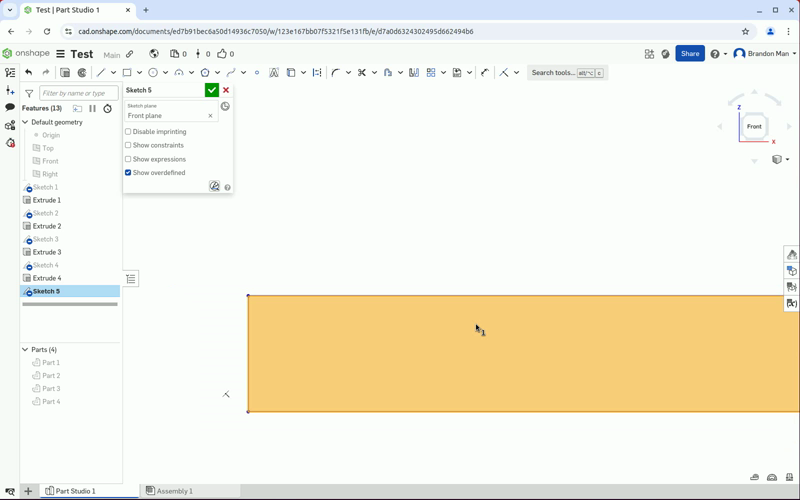
scroll(-6)
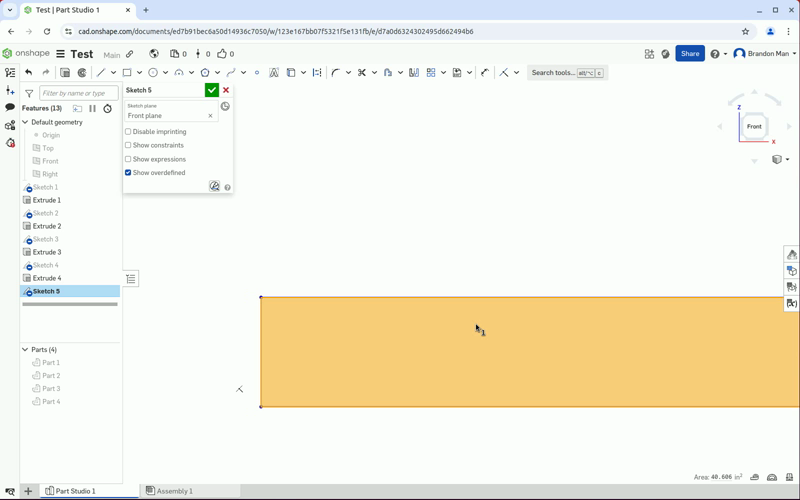
scroll(-6)
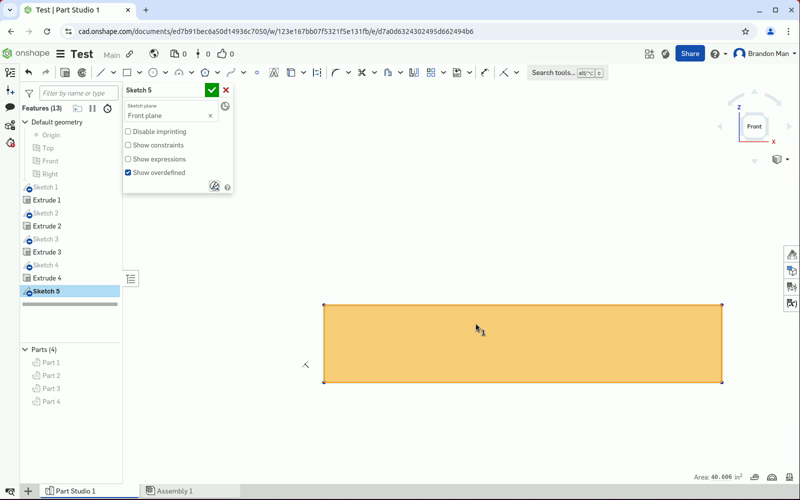
scroll(-6)
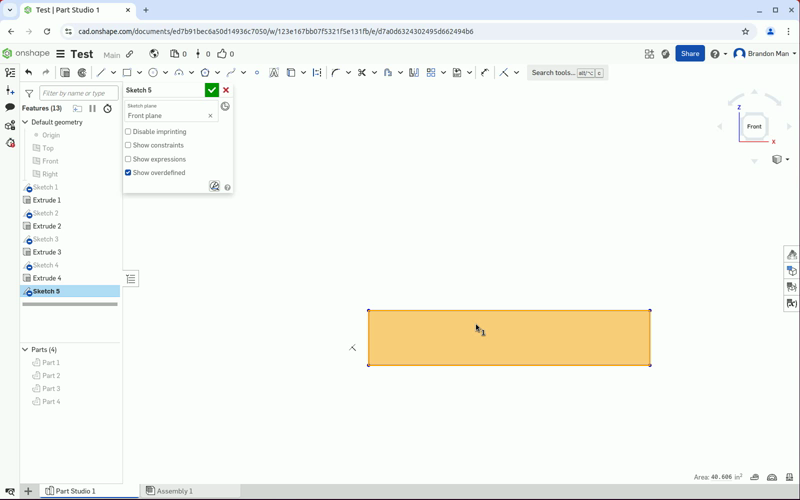
scroll(-6)
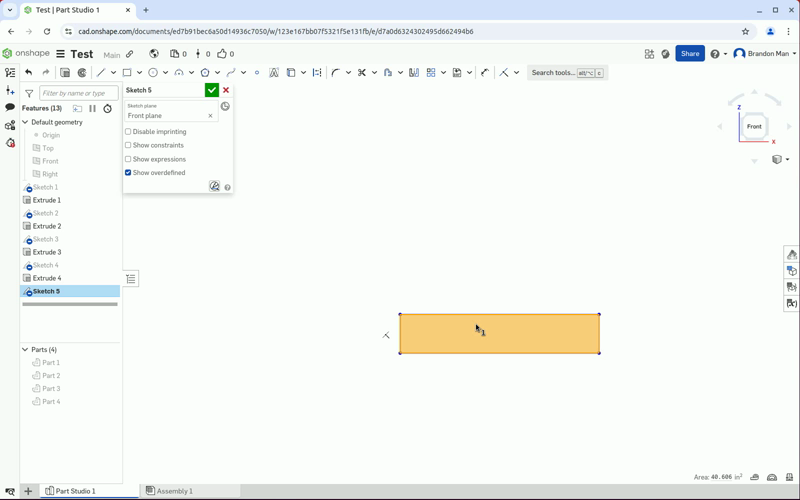
scroll(-6)
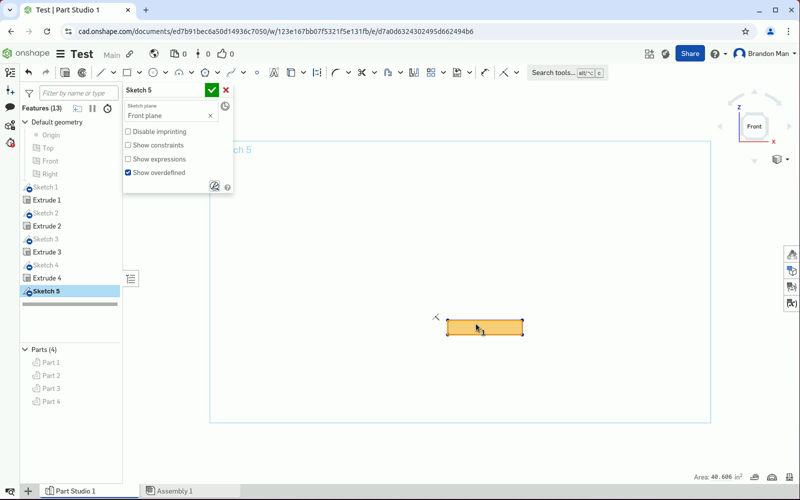
mouse_move(73, 352)
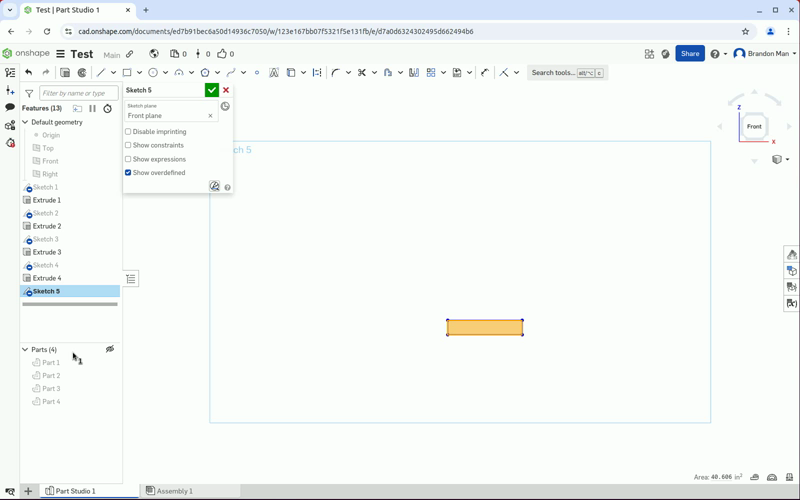
key(shift+y)
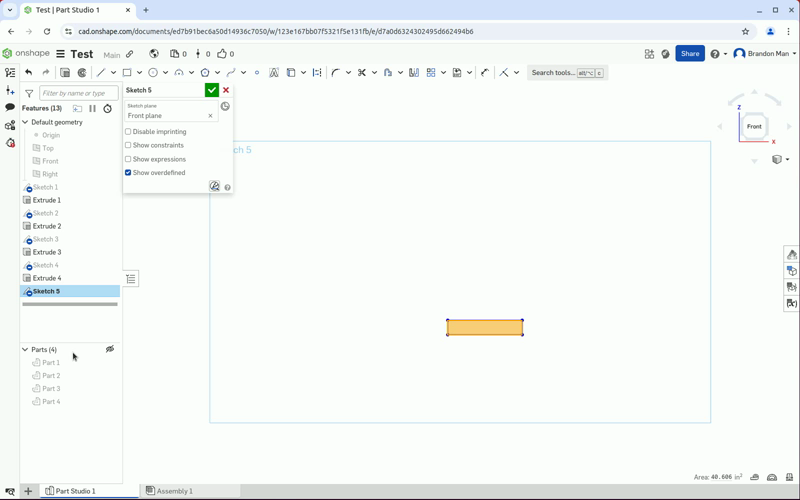
key(shift+e)
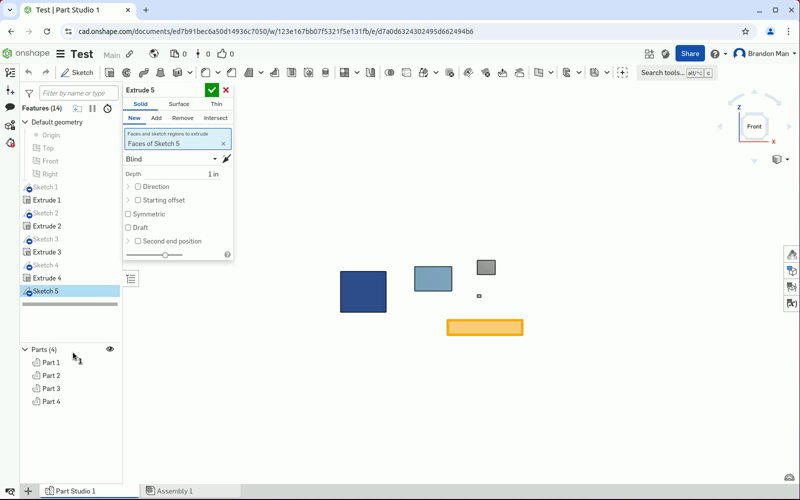
mouse_move(143, 106)
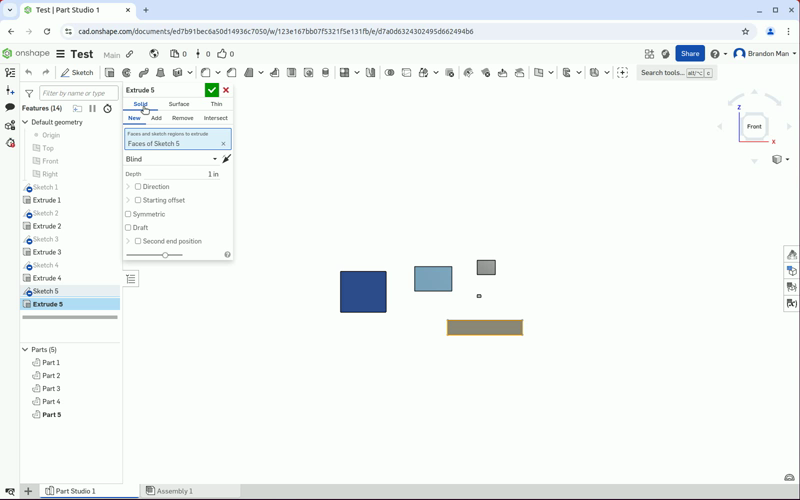
click(143, 106)
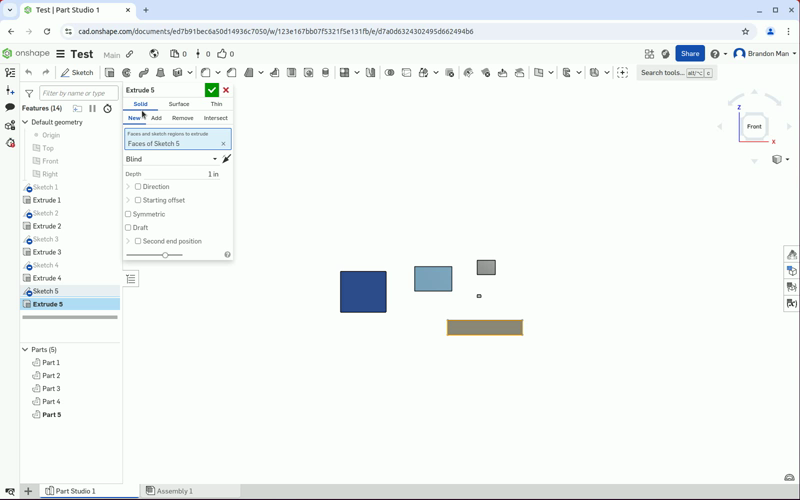
mouse_move(137, 120)
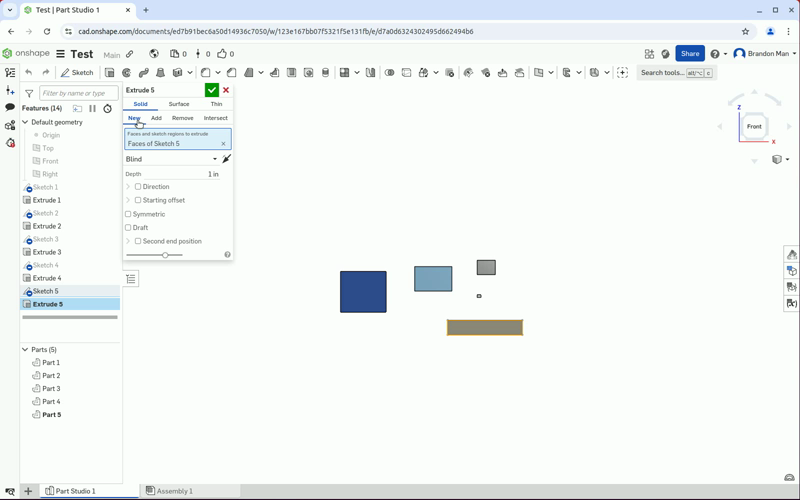
click(137, 120)
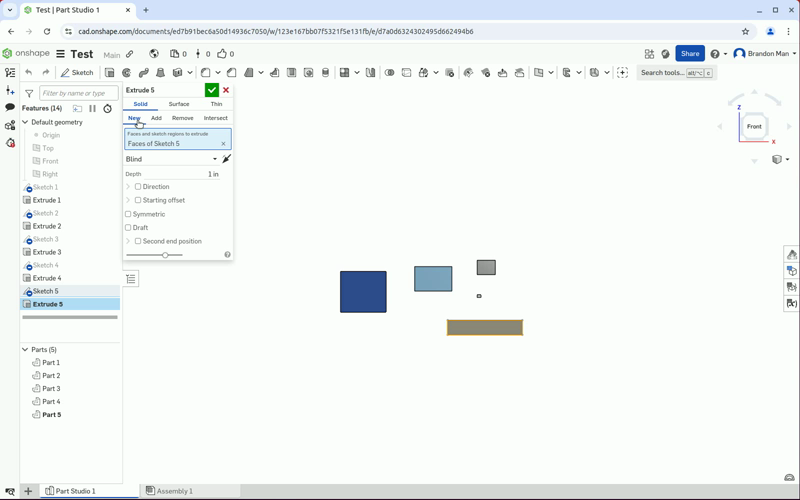
key(tab, 4)
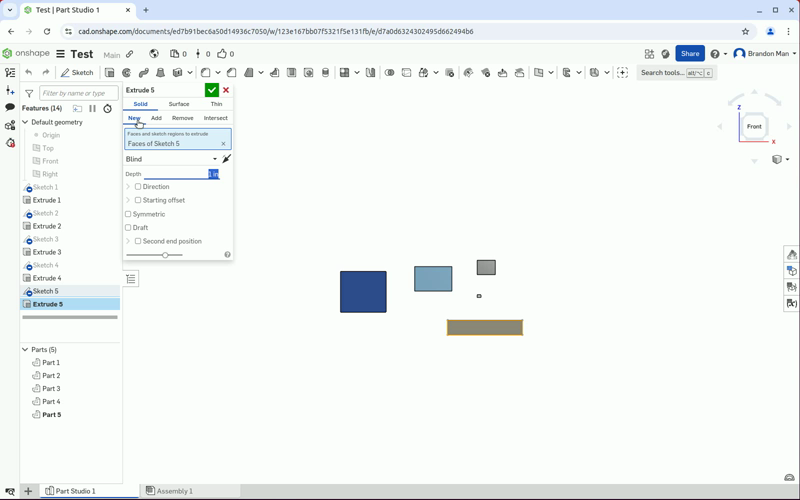
text(2.407)
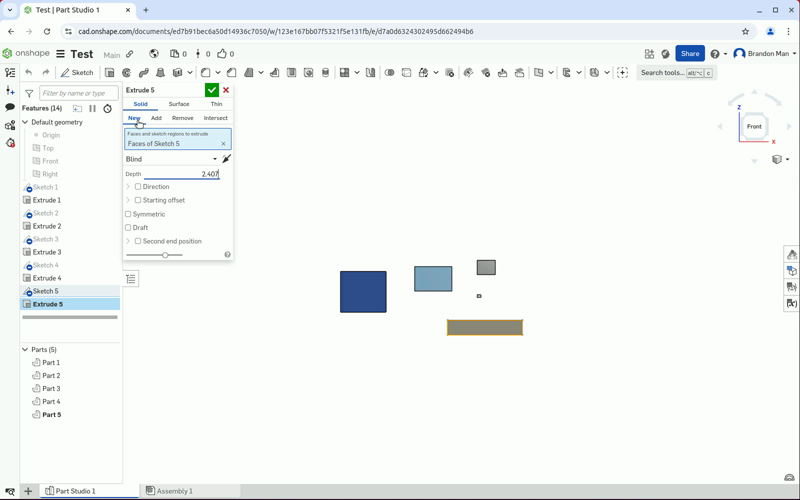
key(enter)
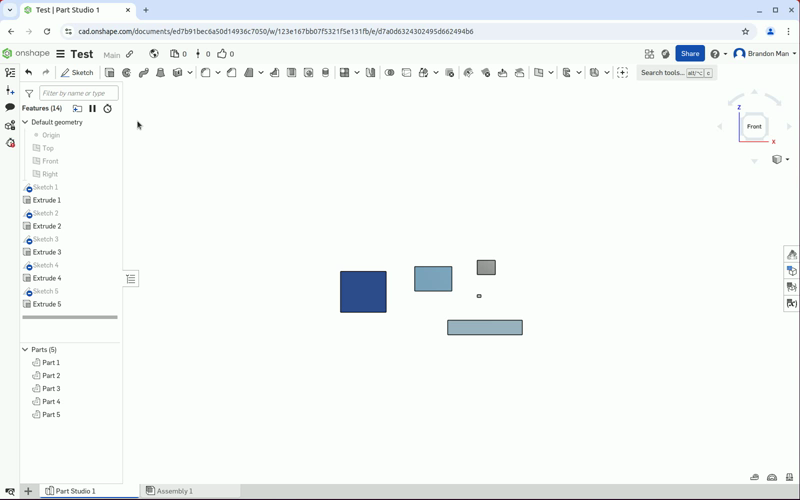
key(shift+h)
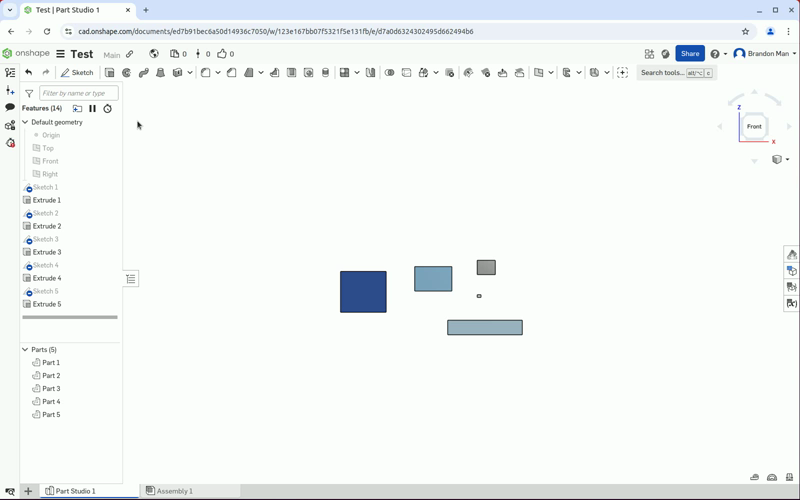
key(shift+h)
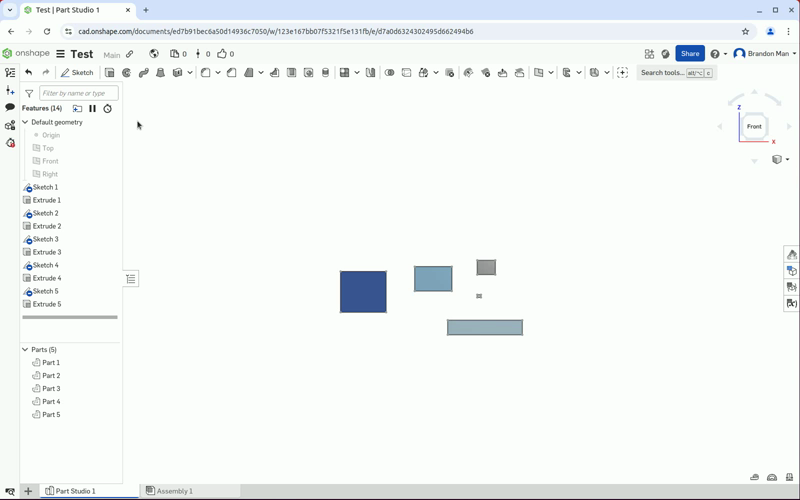
key(shift+7)
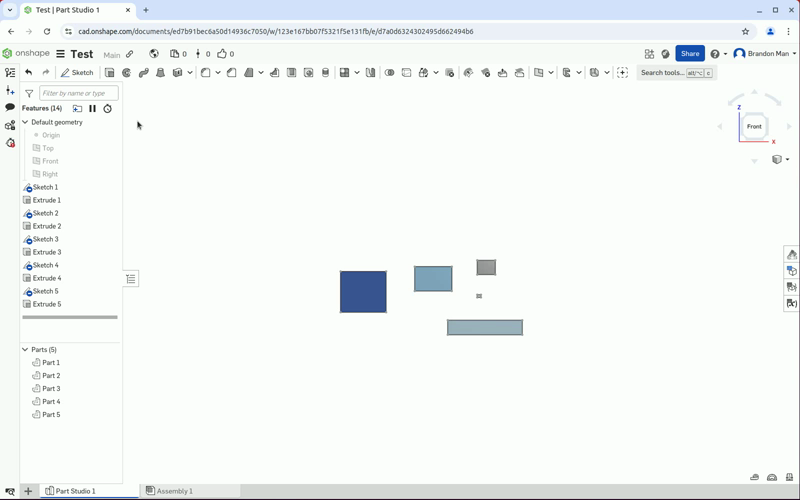
key(left, 2)
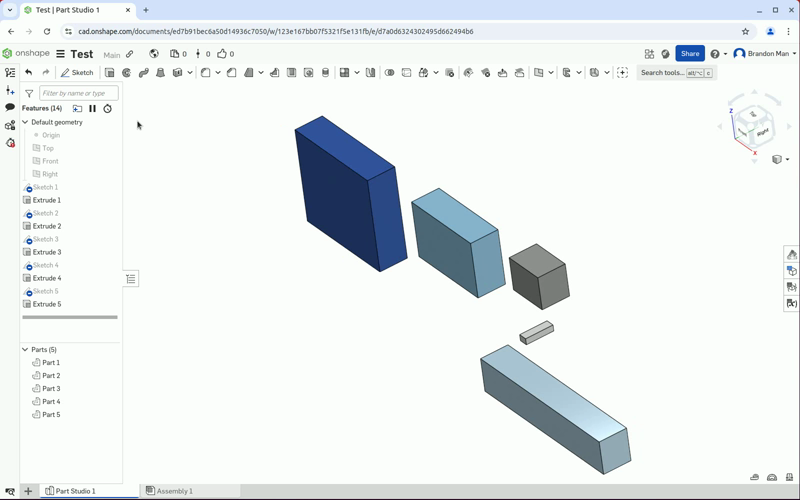
key(down, 2)
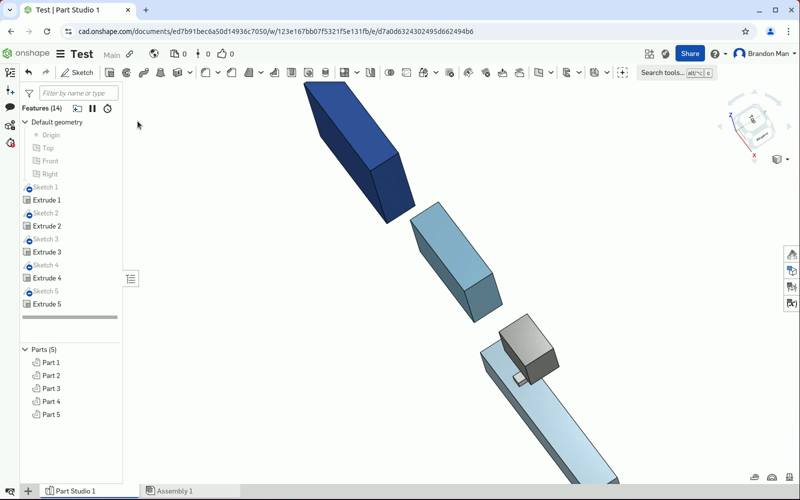
key(up, 2)
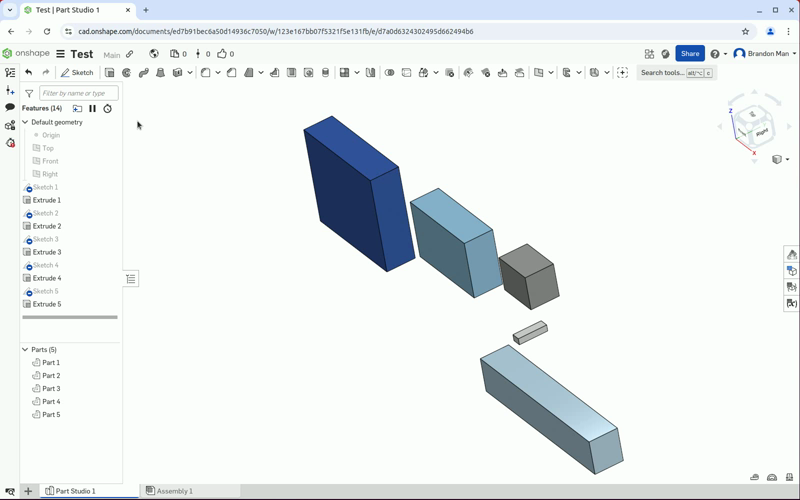
key(right, 2)
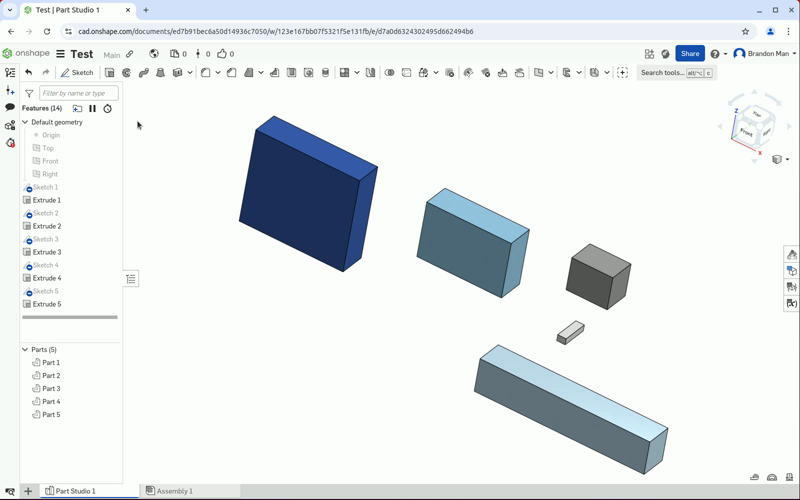
mouse_move(73, 189)
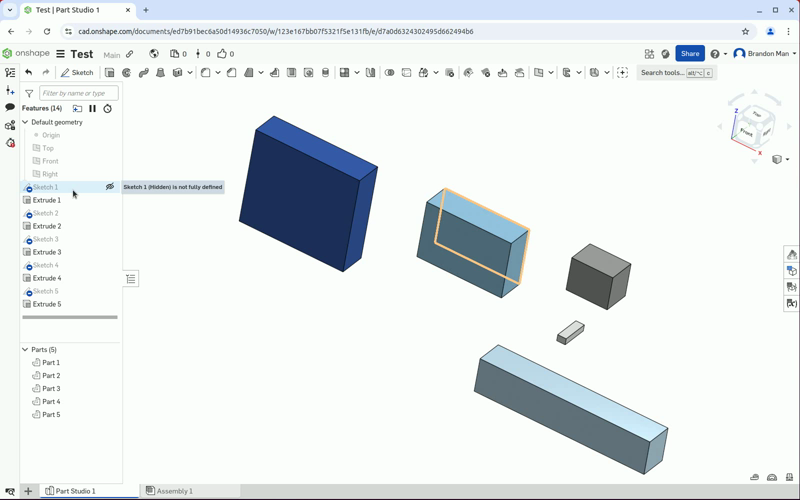
click(73, 189)